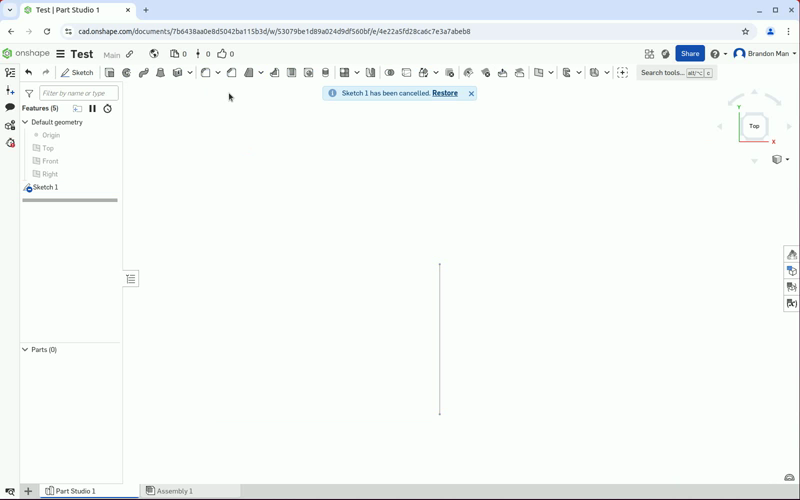
key(shift+h)
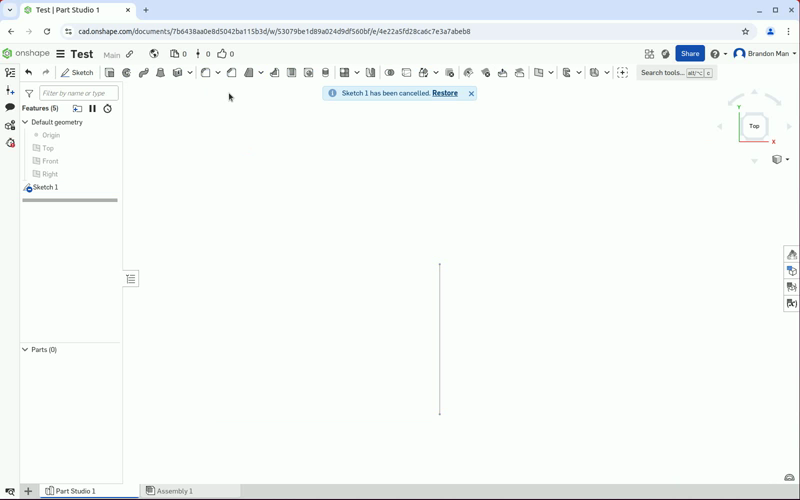
key(shift+s)
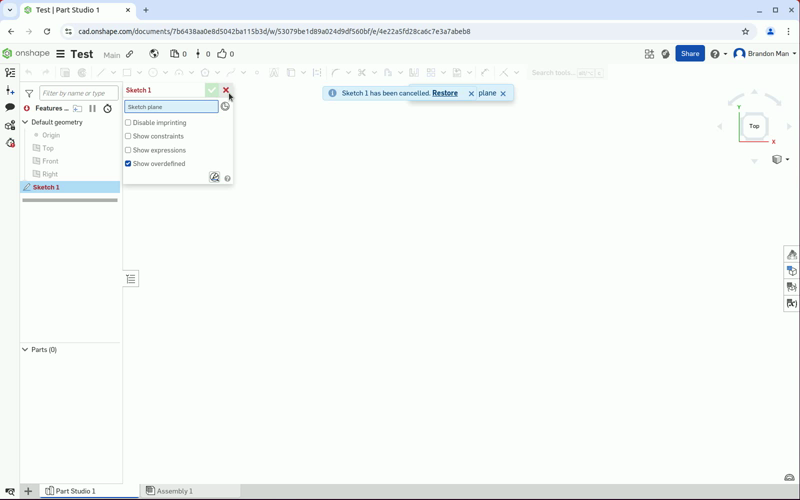
mouse_move(73, 150)
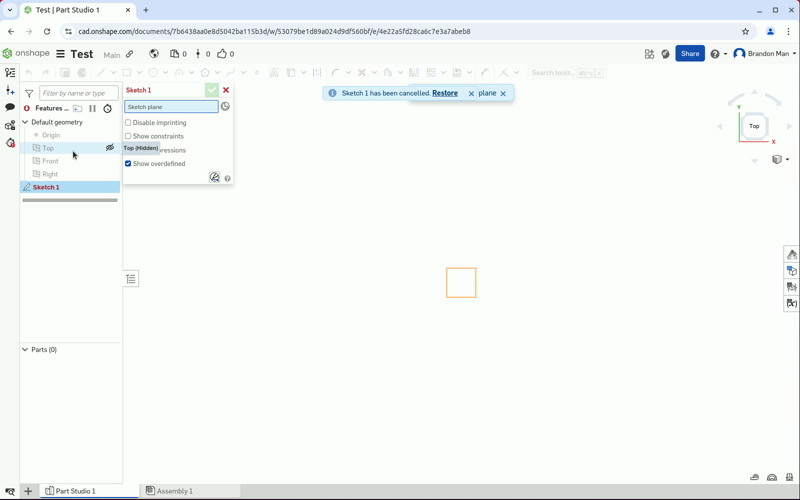
click(73, 150)
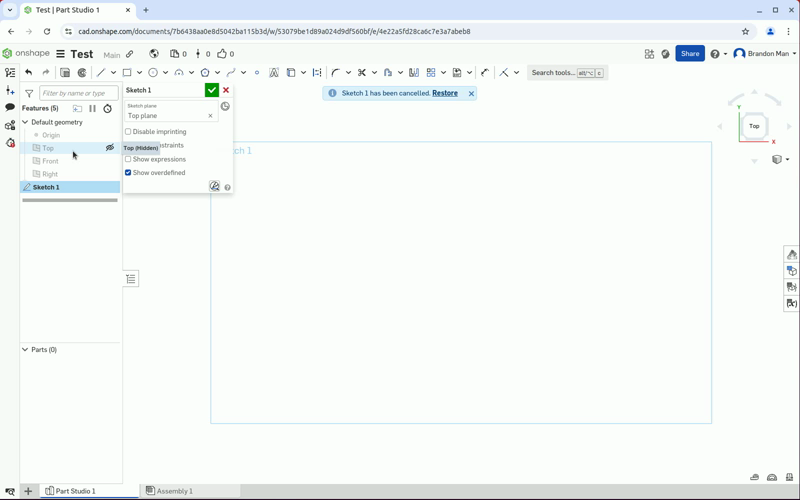
mouse_move(73, 352)
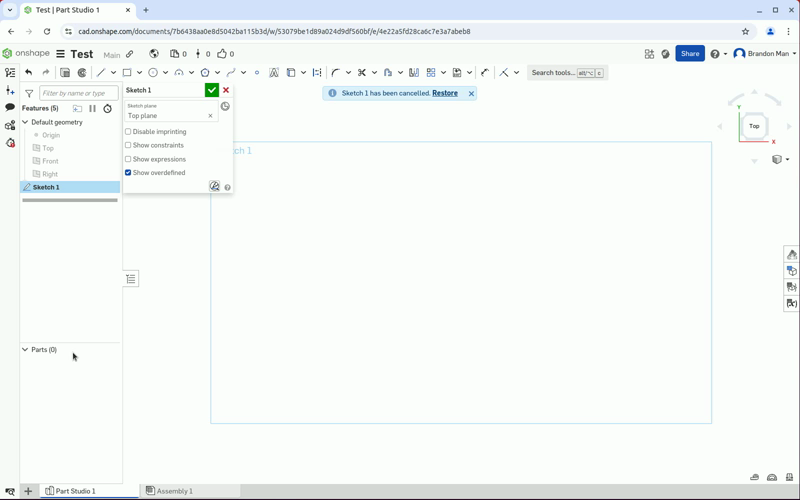
key(y)
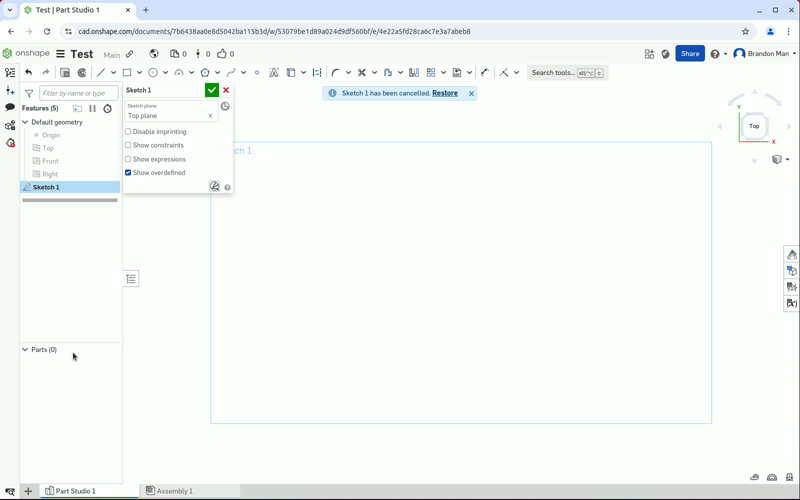
key(a)
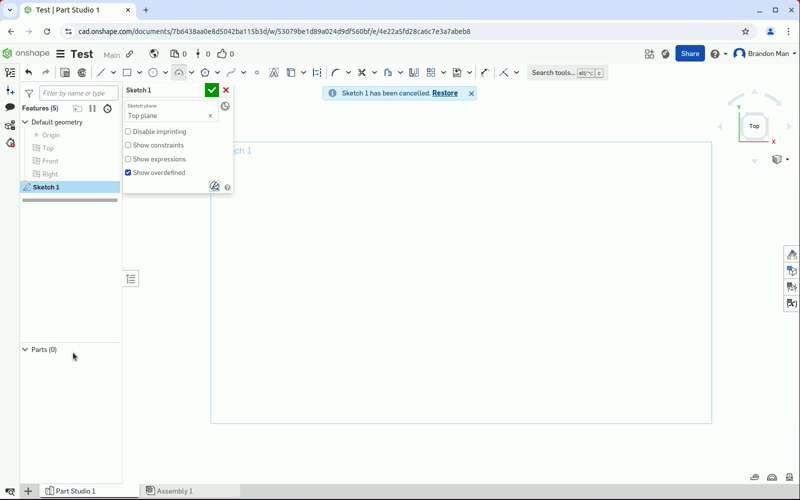
key_down(shift)
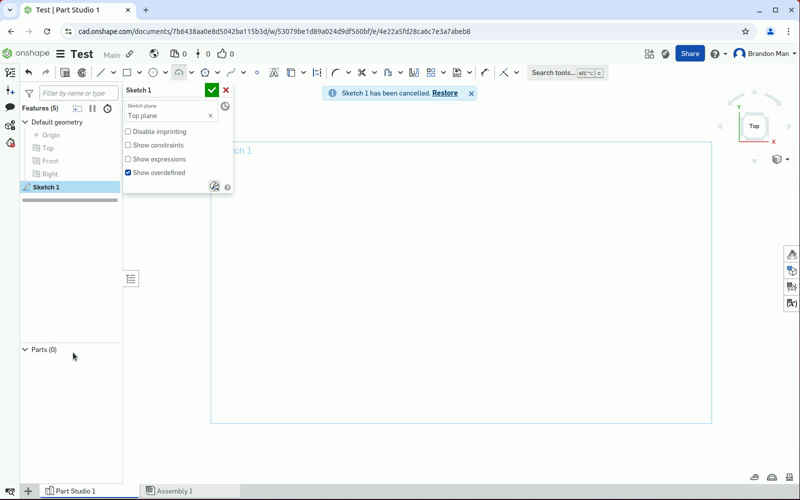
mouse_move(450, 290)
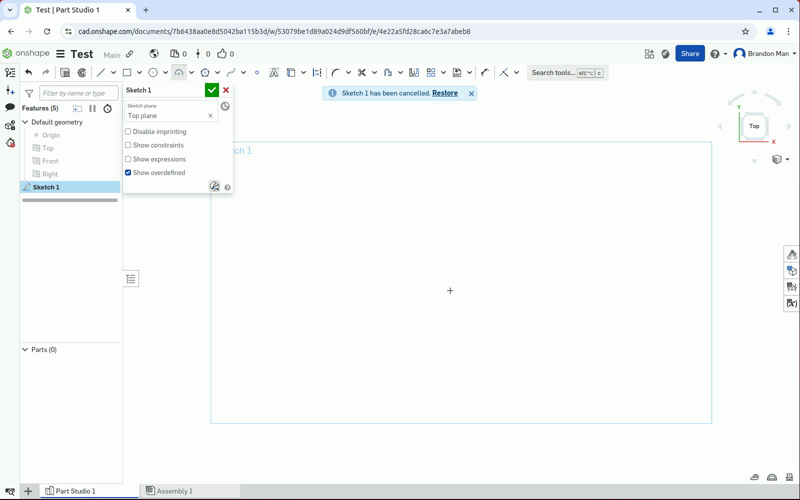
click(450, 290)
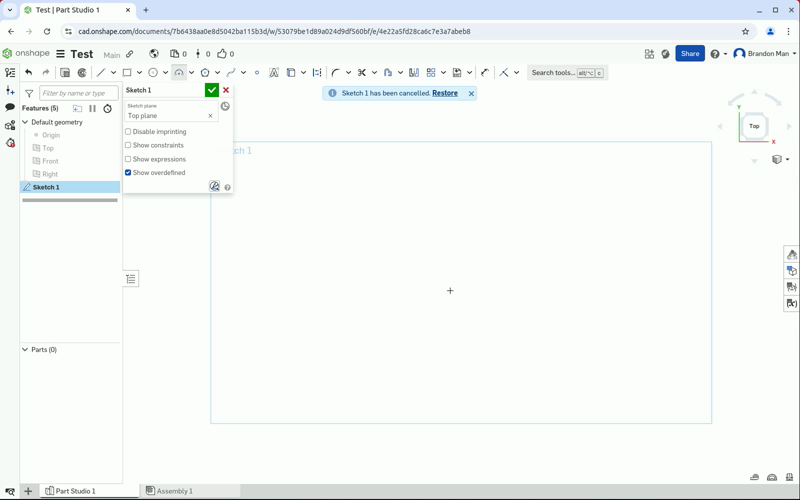
key_up(shift)
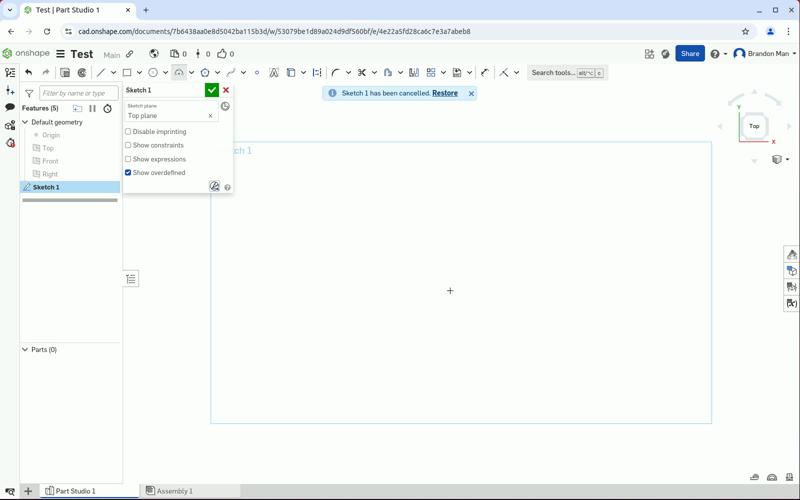
key_down(shift)
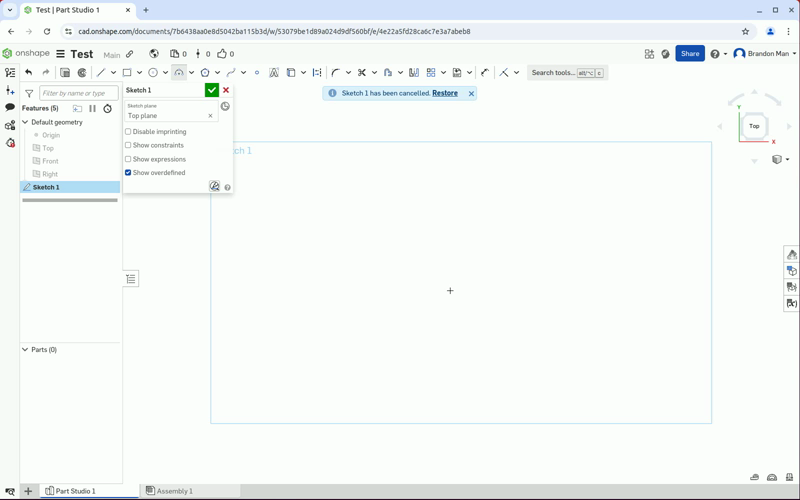
mouse_move(453, 293)
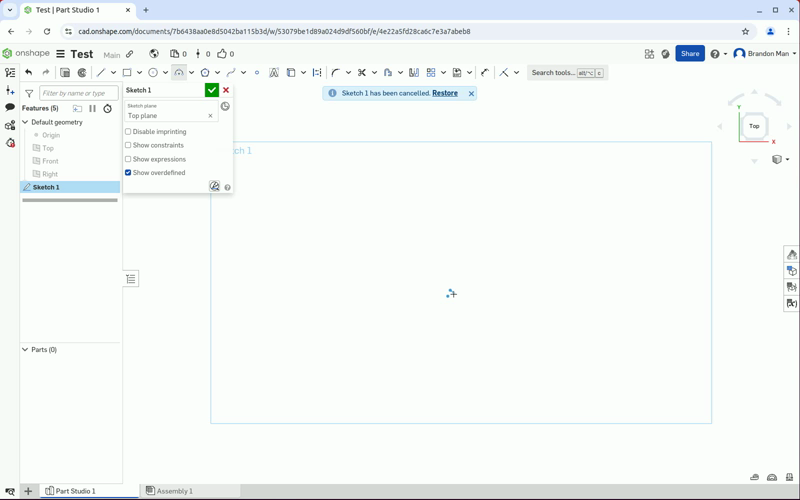
scroll(6)
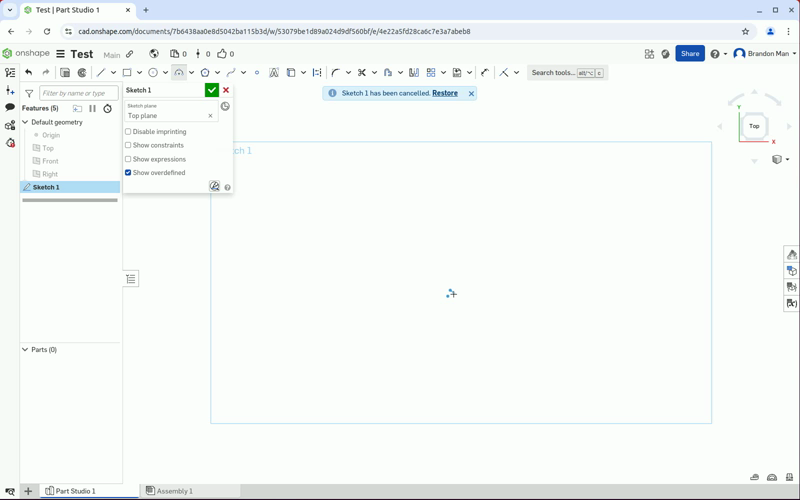
scroll(6)
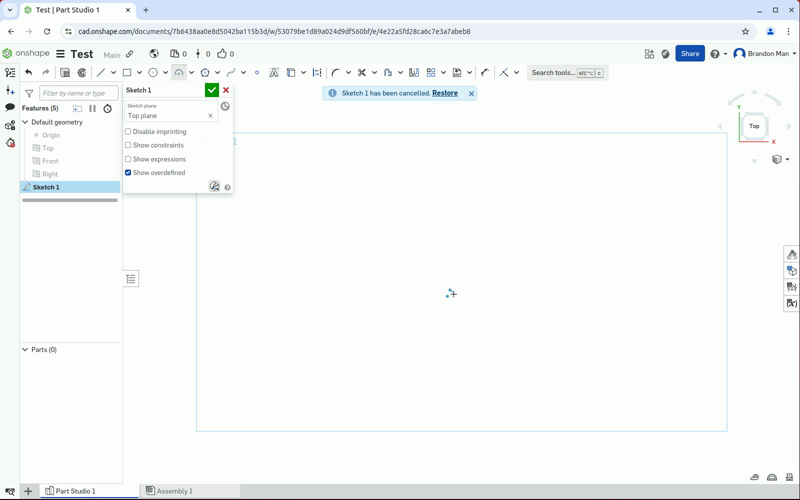
scroll(6)
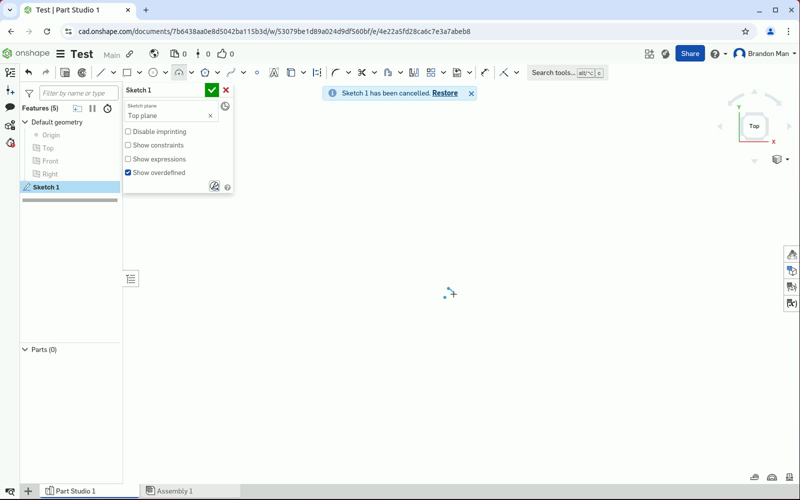
scroll(6)
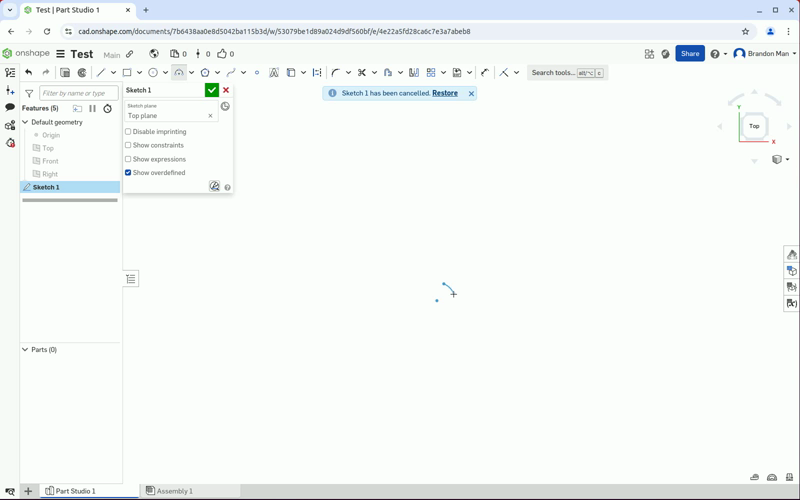
scroll(6)
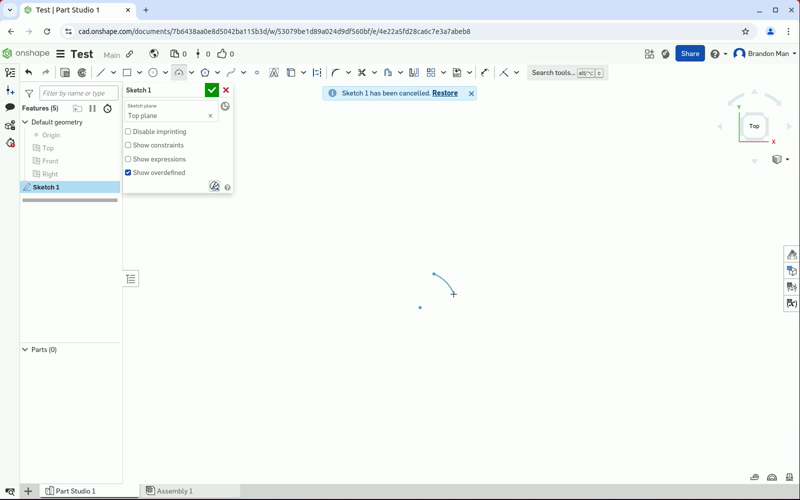
scroll(6)
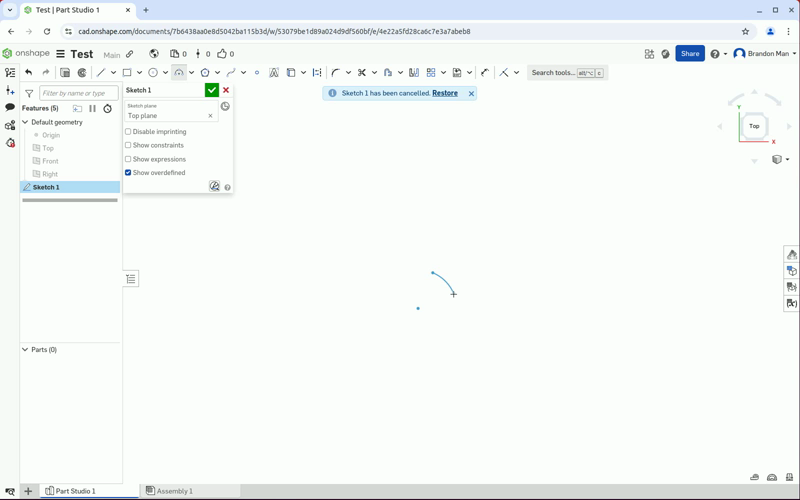
scroll(6)
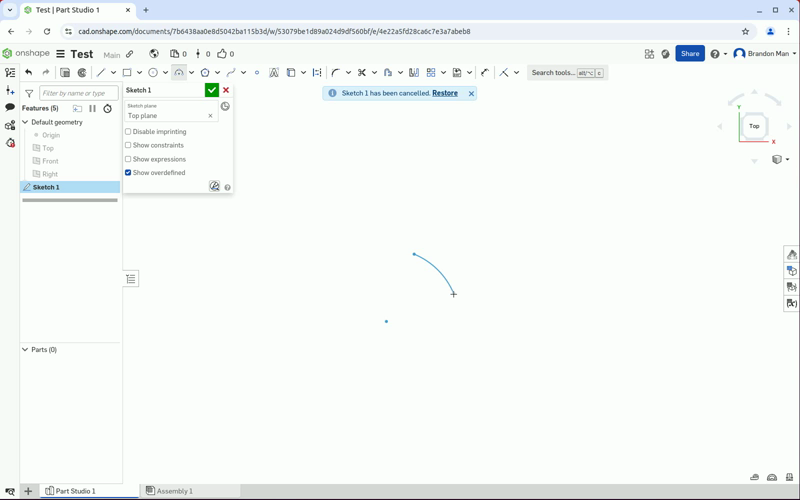
click(453, 293)
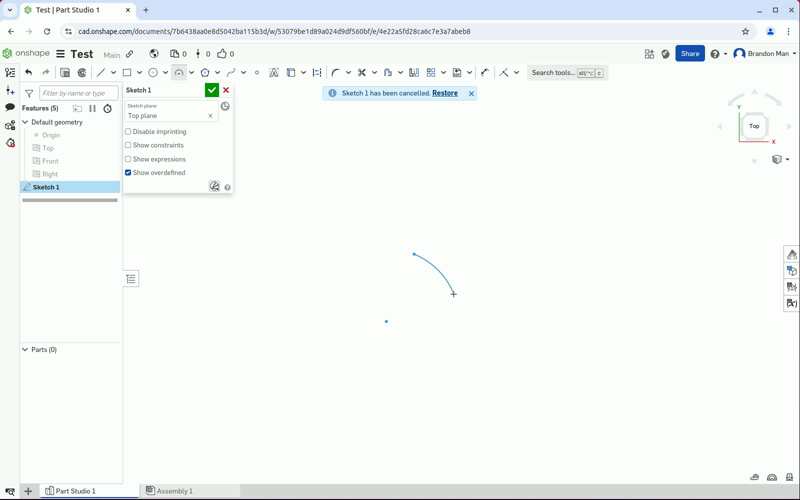
scroll(-6)
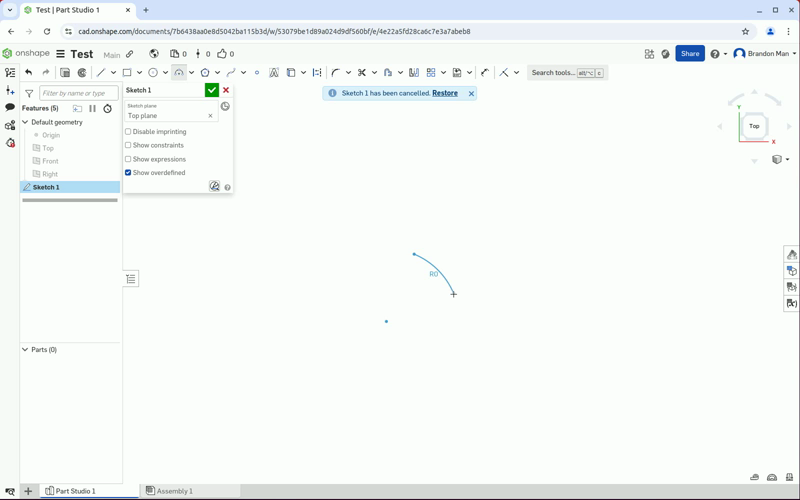
scroll(-6)
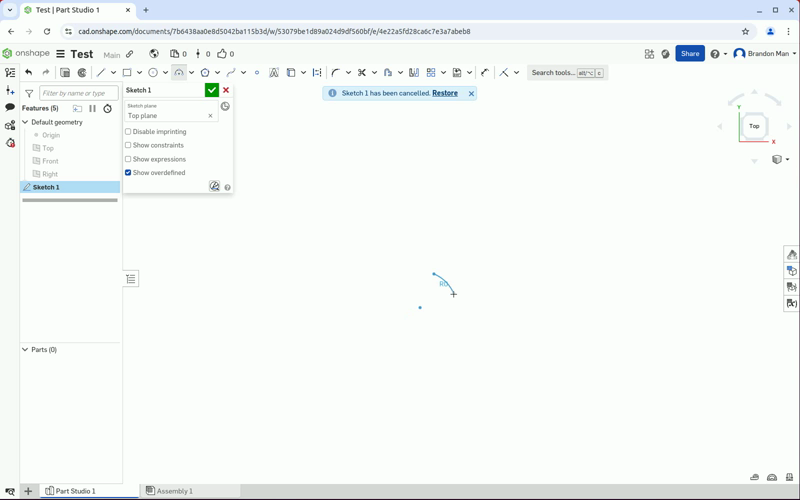
scroll(-6)
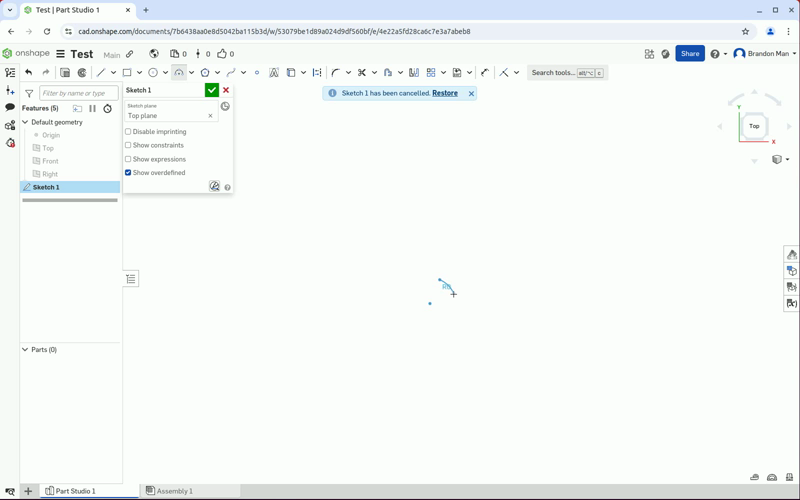
scroll(-6)
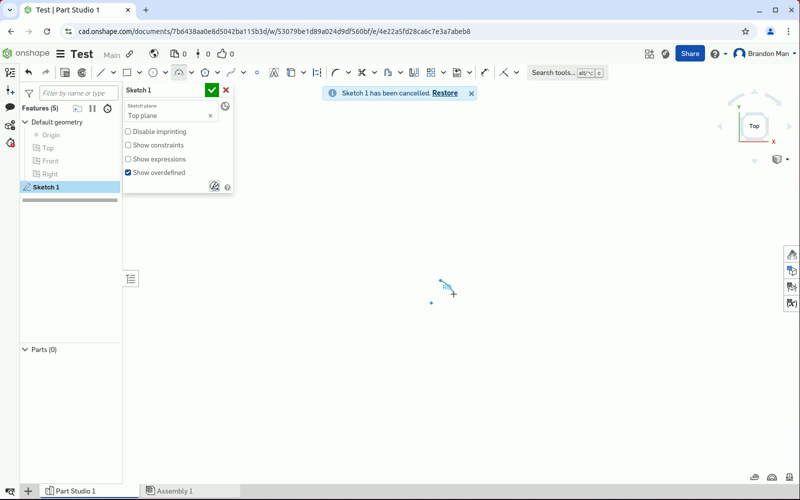
scroll(-6)
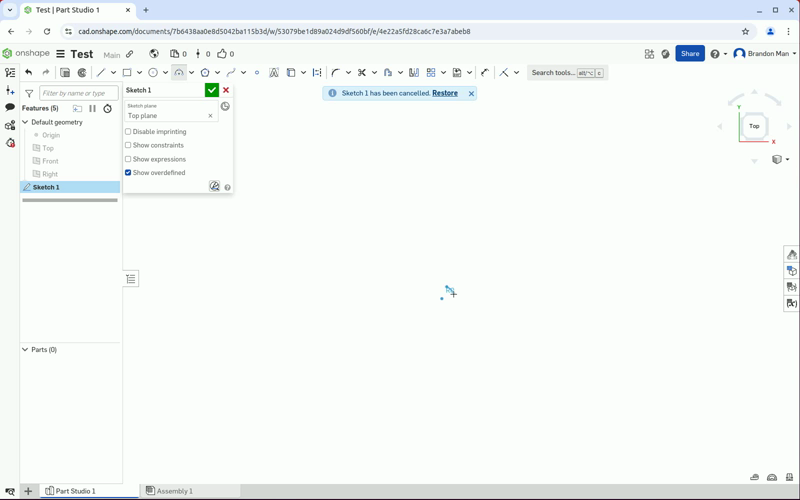
scroll(-6)
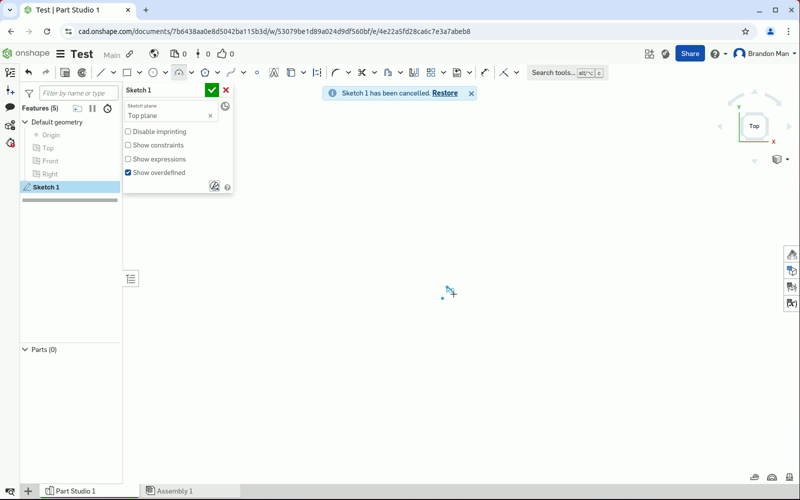
scroll(-6)
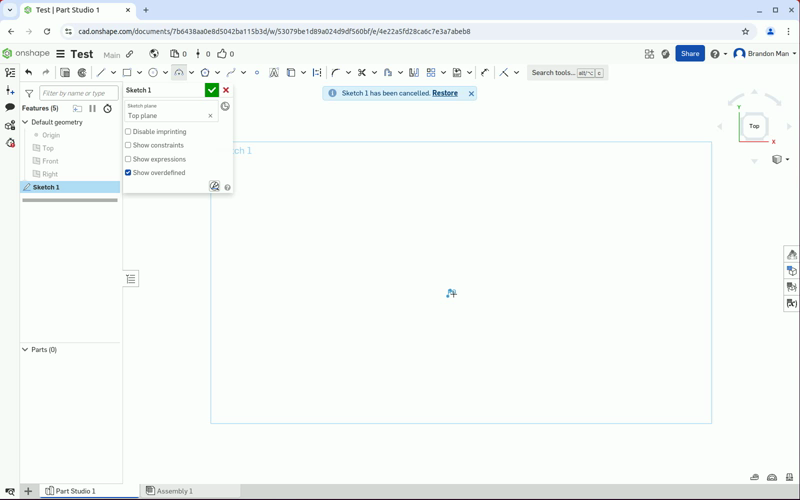
mouse_move(451, 292)
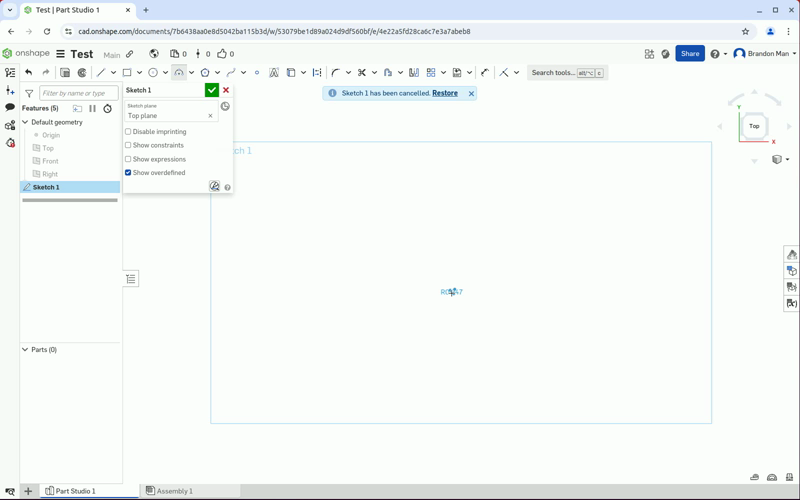
scroll(6)
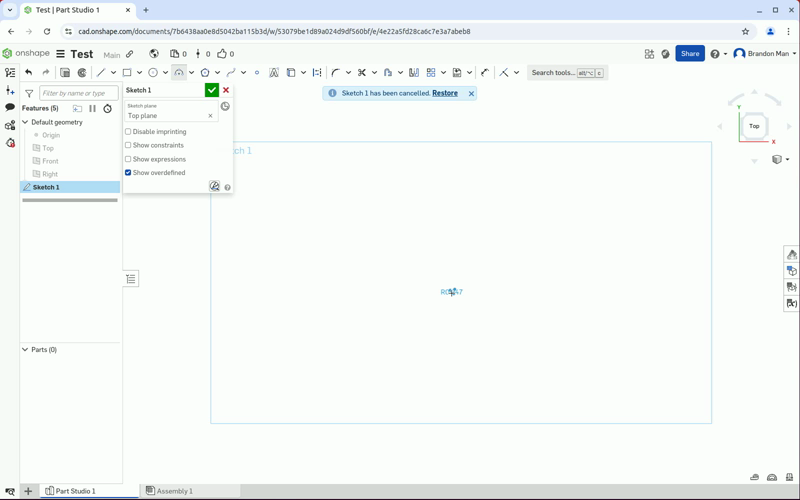
scroll(6)
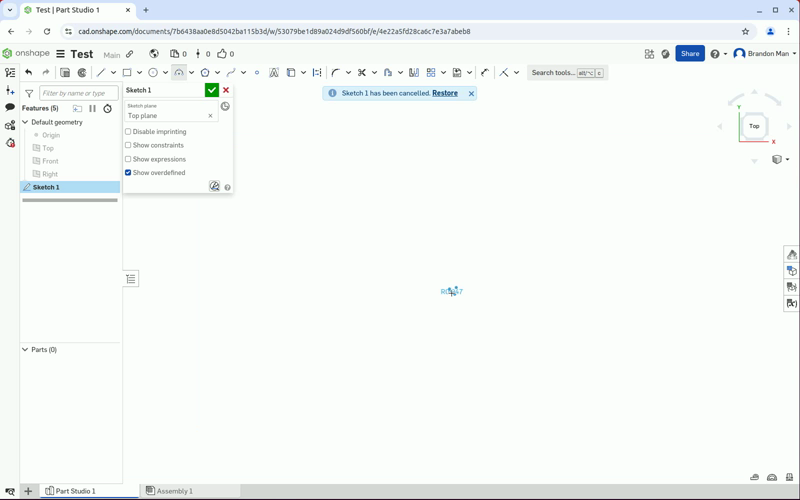
scroll(6)
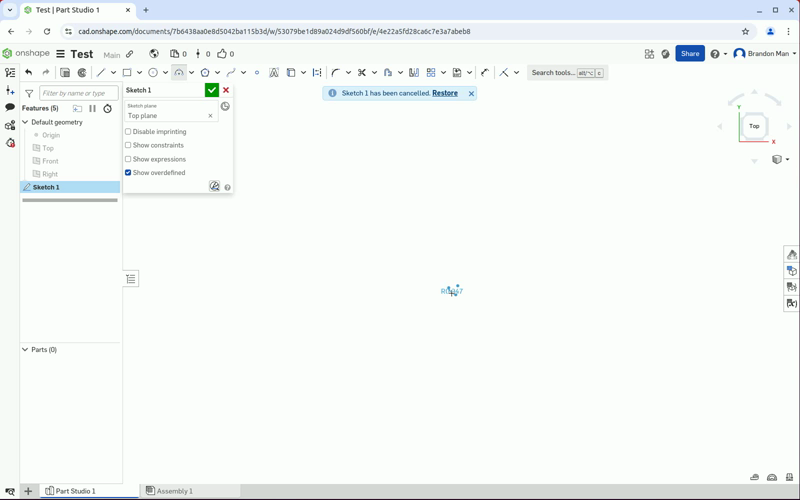
scroll(6)
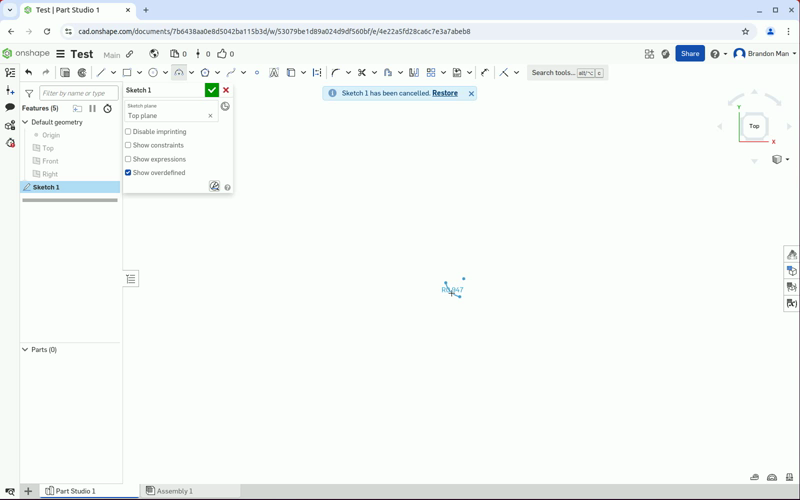
scroll(6)
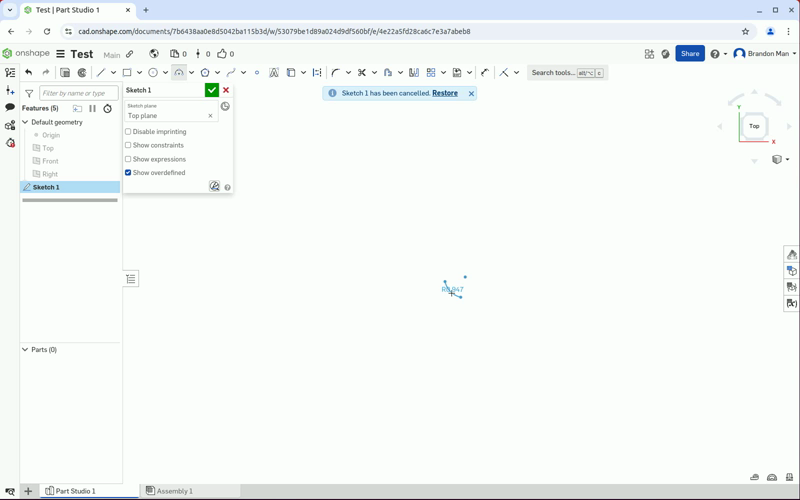
scroll(6)
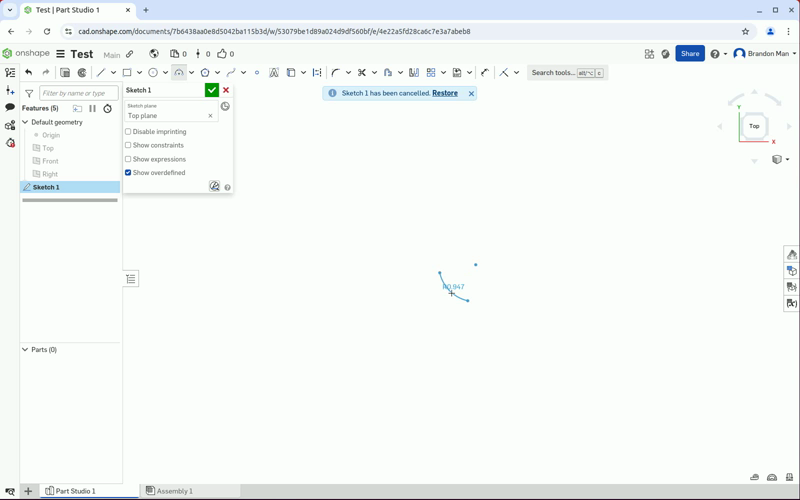
scroll(6)
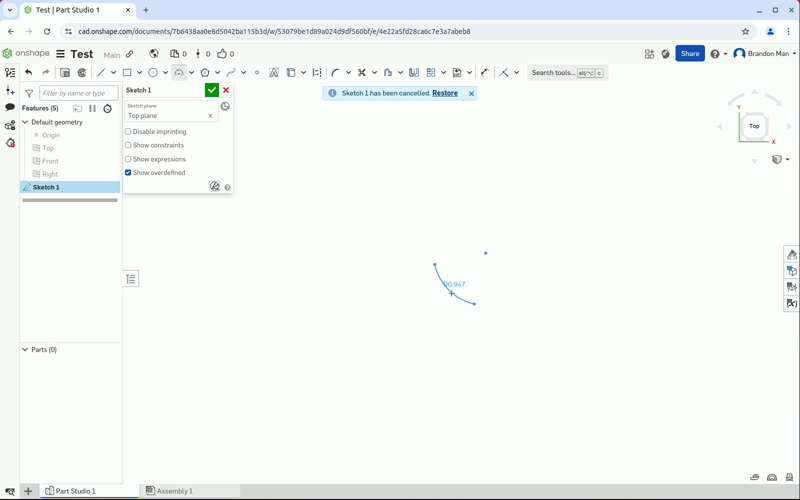
click(451, 292)
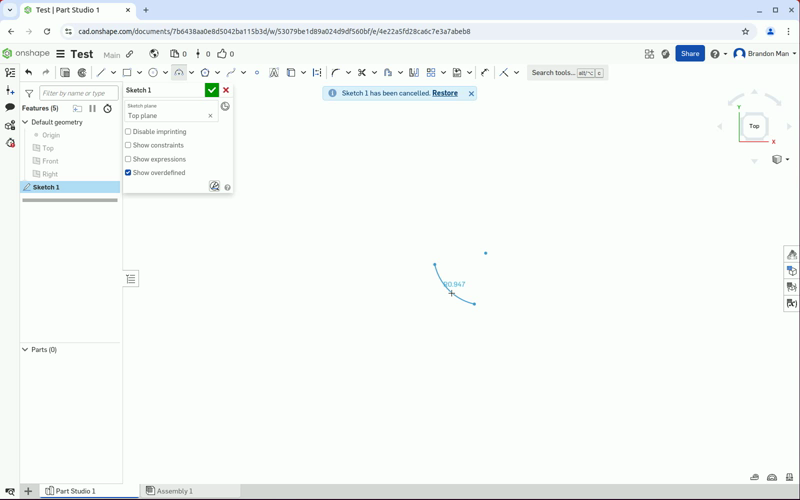
scroll(-6)
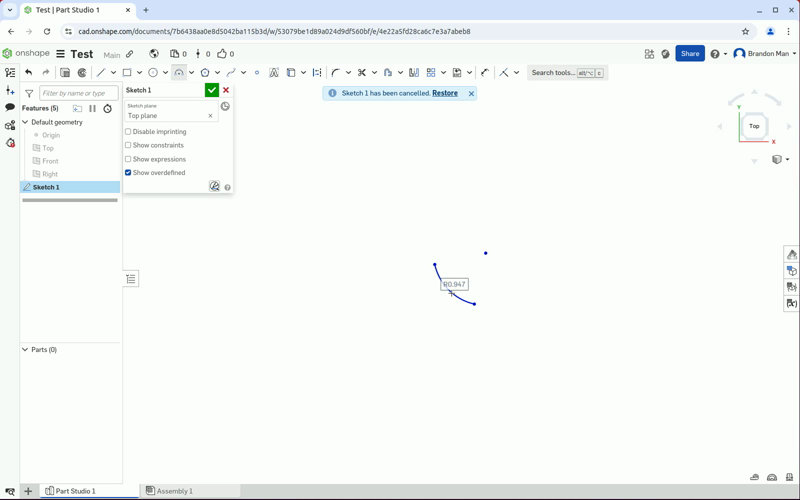
scroll(-6)
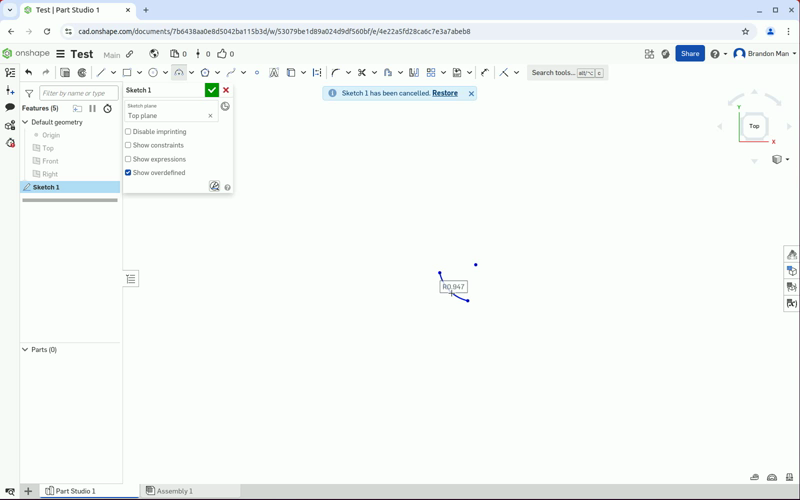
scroll(-6)
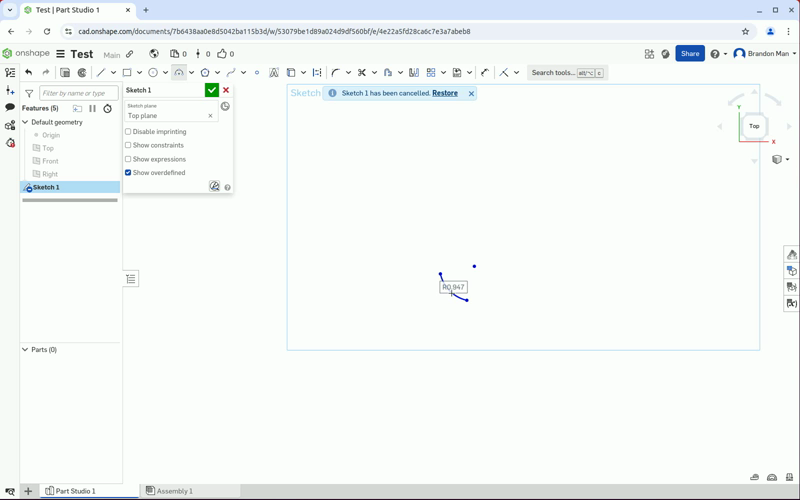
scroll(-6)
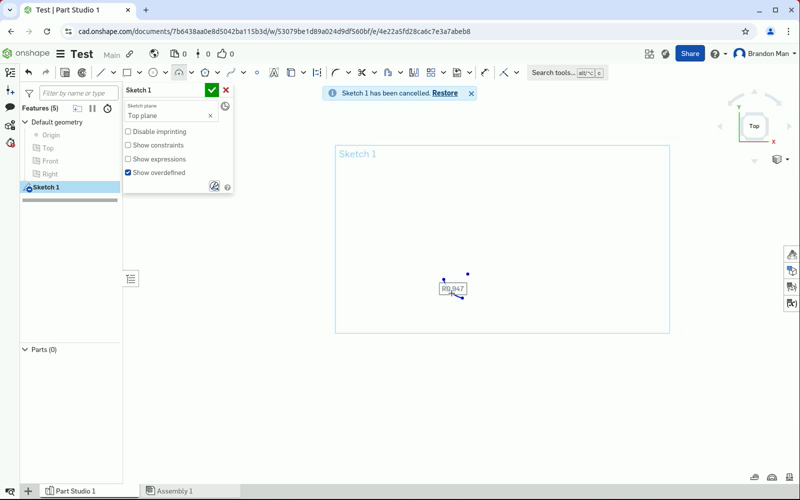
scroll(-6)
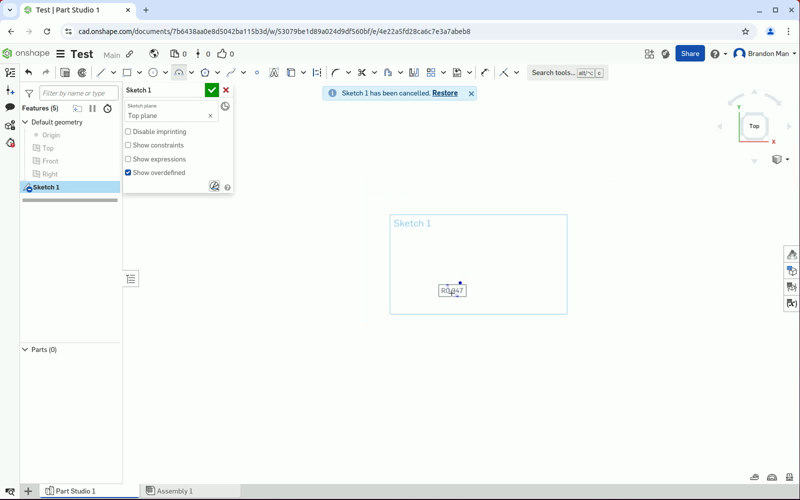
scroll(-6)
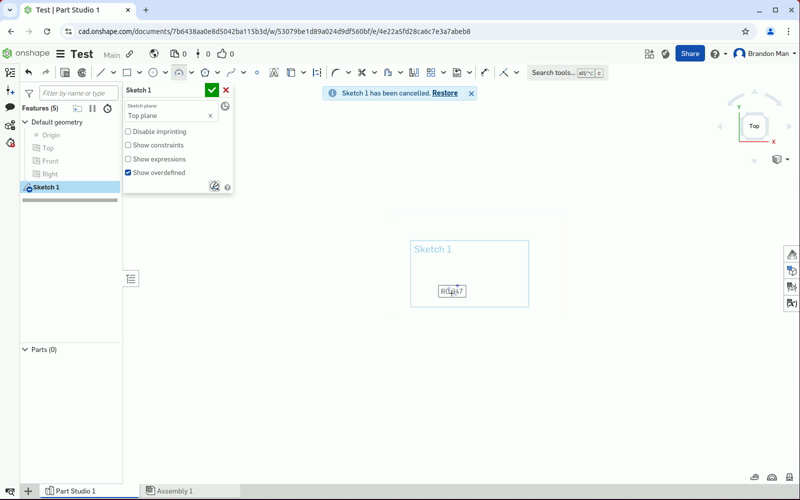
scroll(-6)
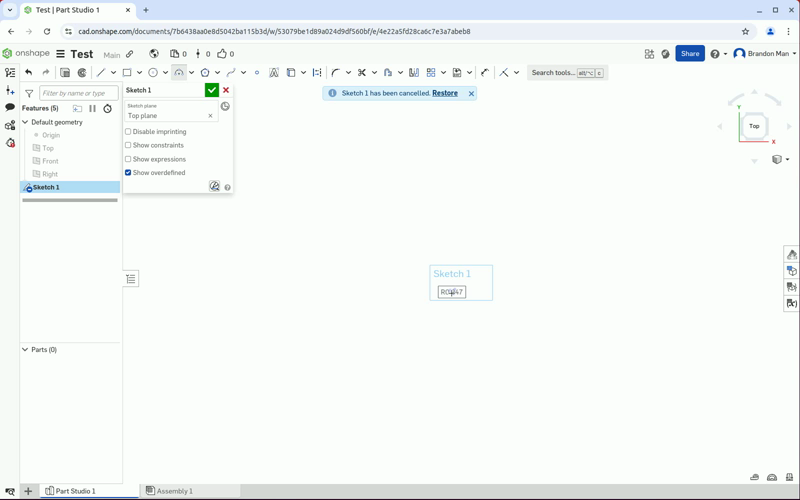
key_up(shift)
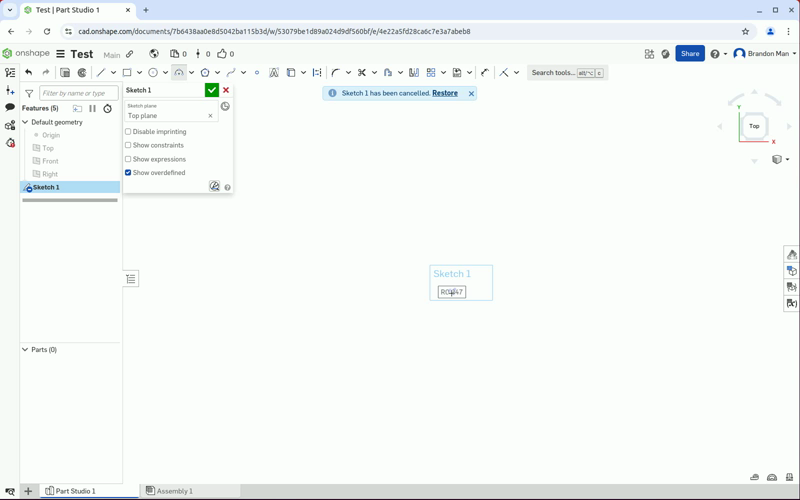
key(esc)
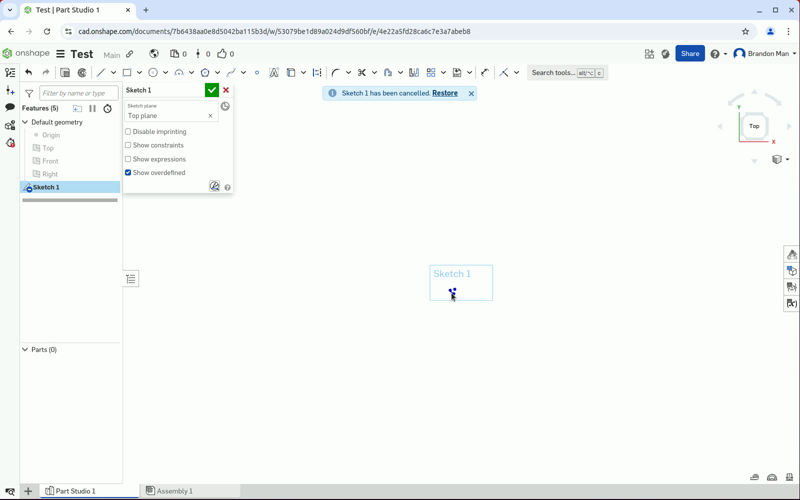
key(l)
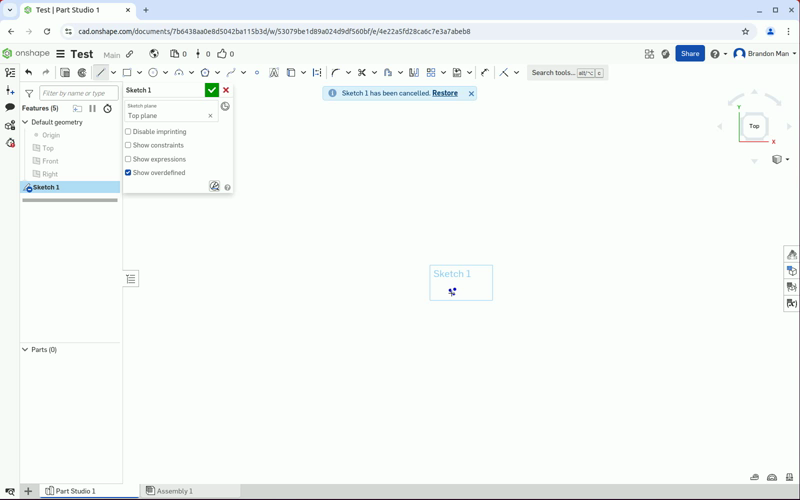
mouse_move(453, 293)
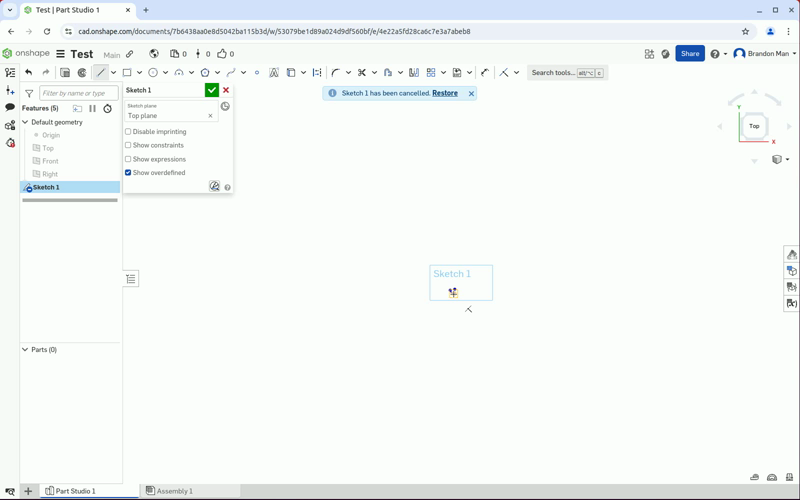
scroll(6)
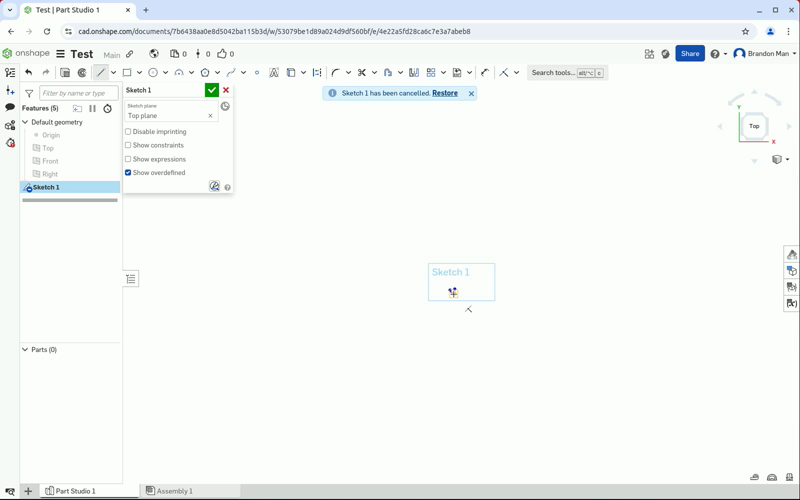
scroll(6)
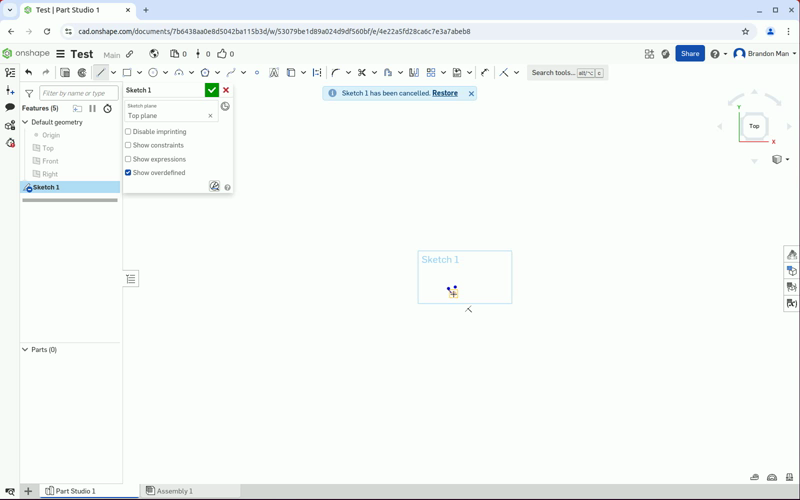
scroll(6)
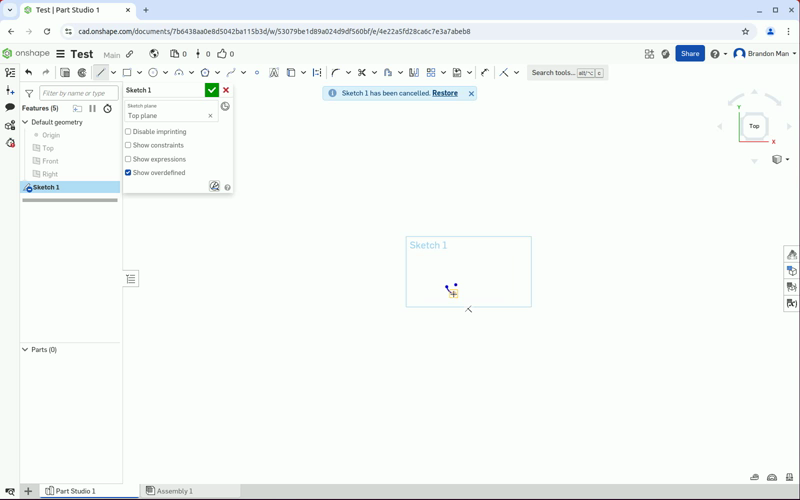
scroll(6)
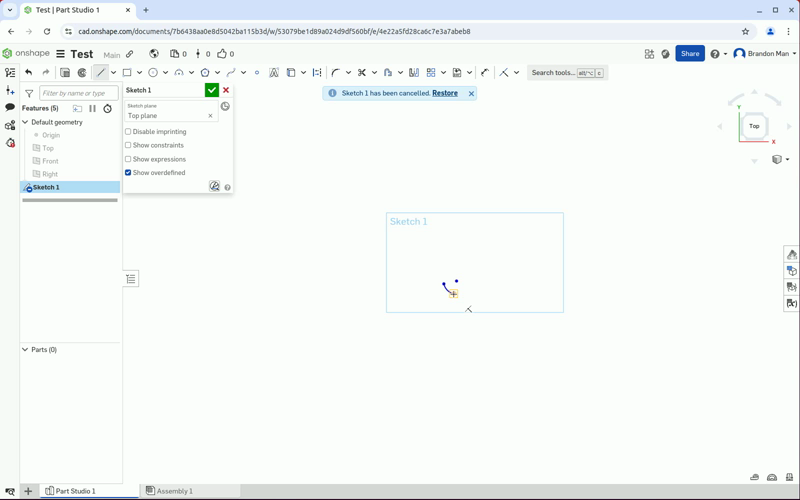
scroll(6)
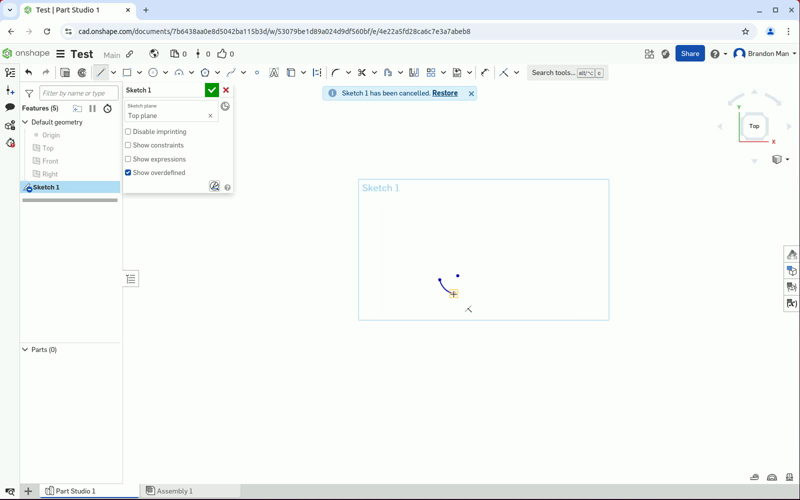
scroll(6)
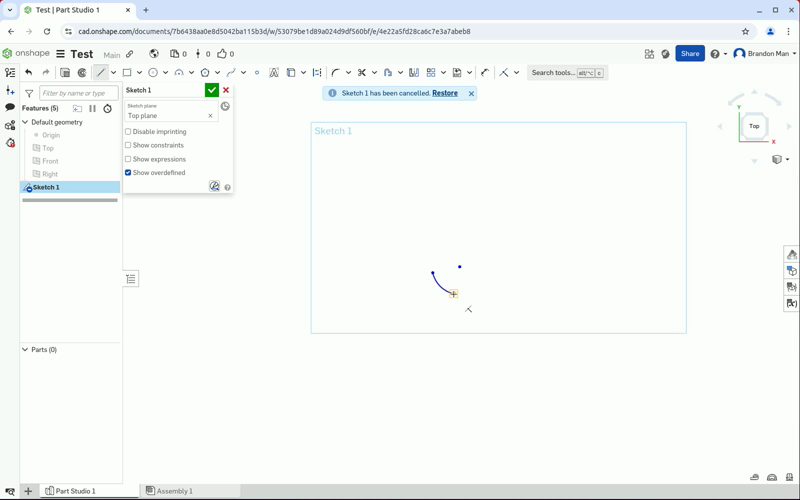
scroll(6)
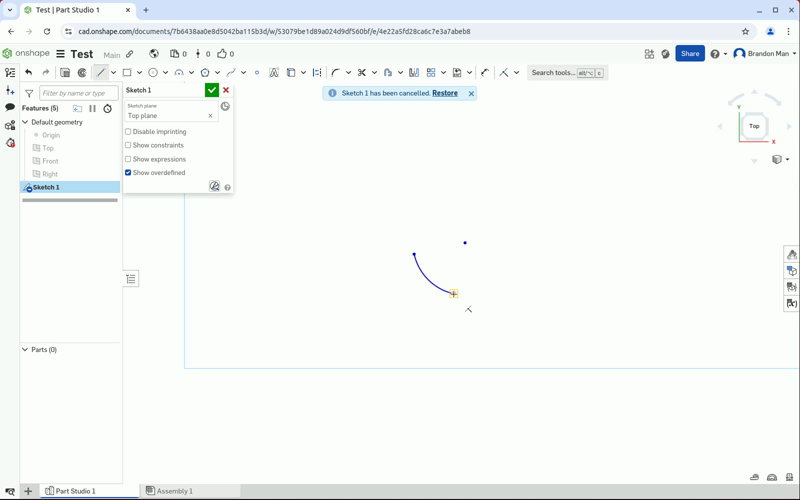
click(453, 293)
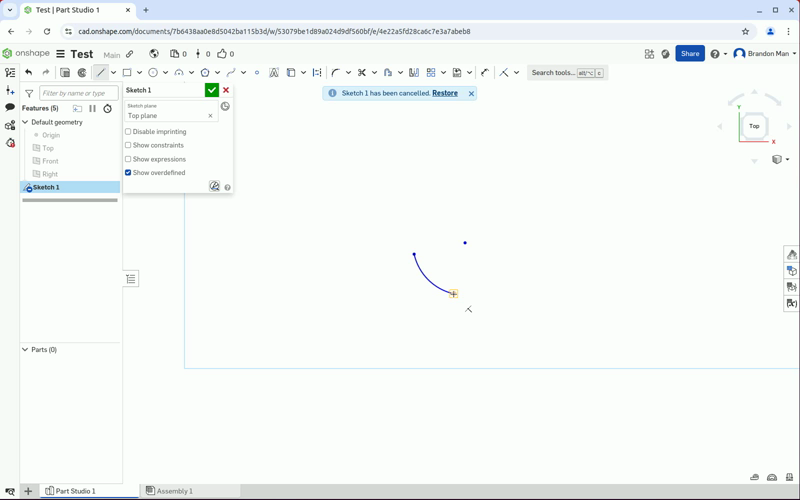
scroll(-6)
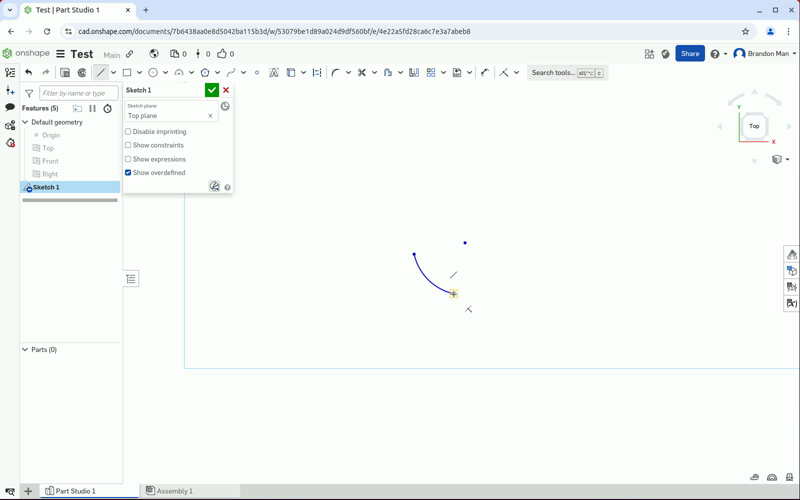
scroll(-6)
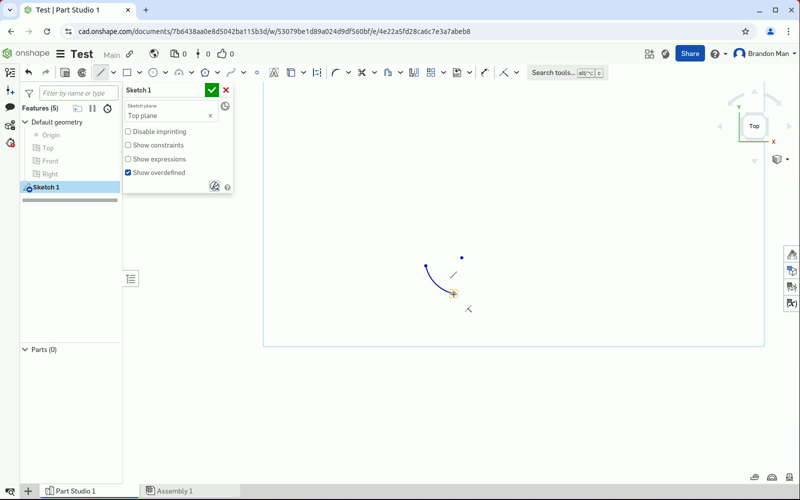
scroll(-6)
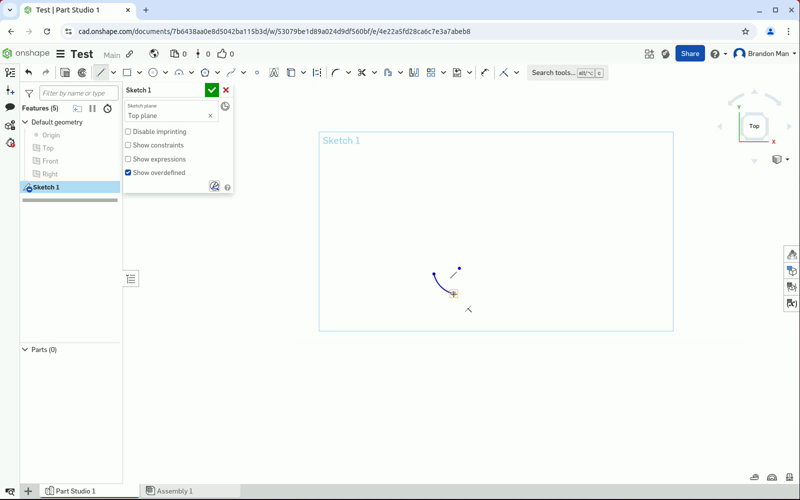
scroll(-6)
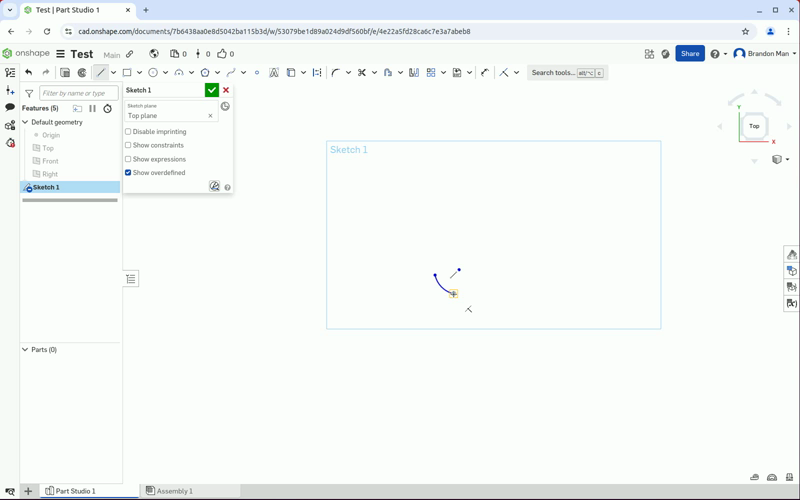
scroll(-6)
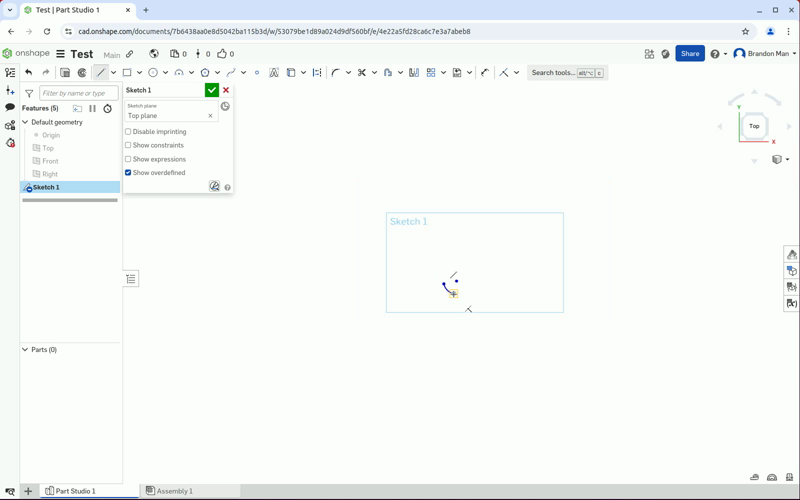
scroll(-6)
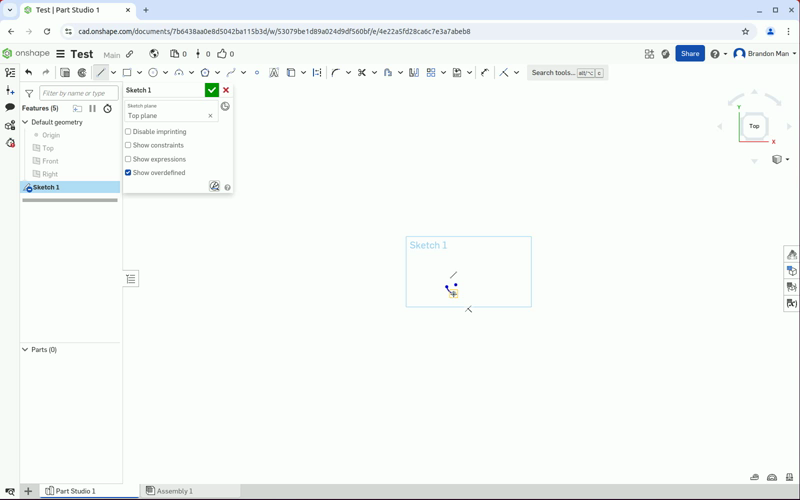
scroll(-6)
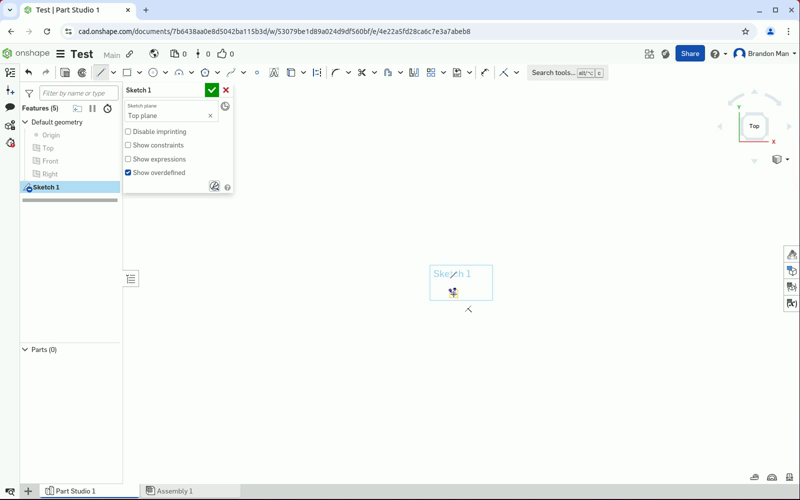
key_down(shift)
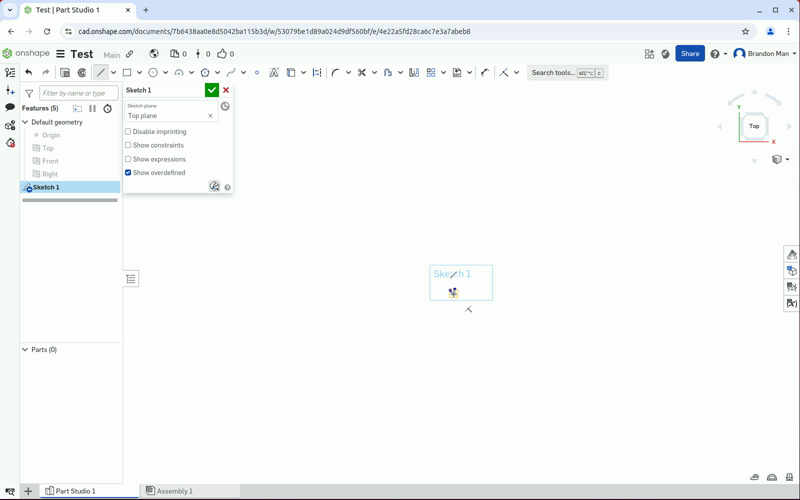
mouse_move(483, 293)
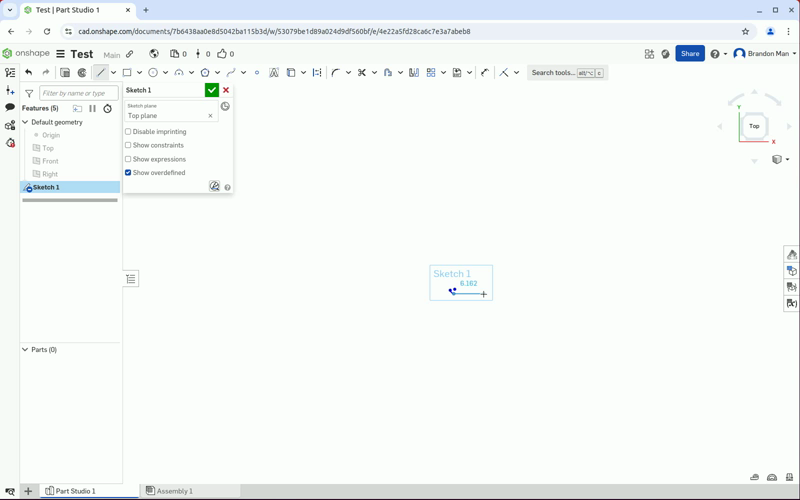
mouse_move(468, 293)
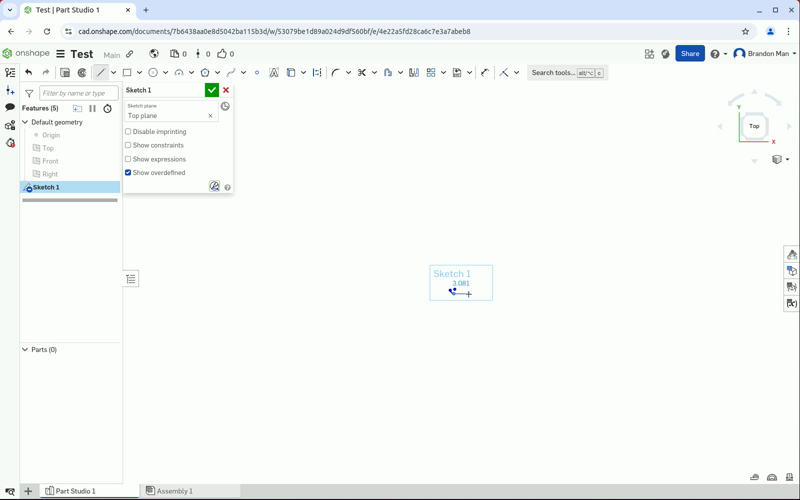
click(468, 293)
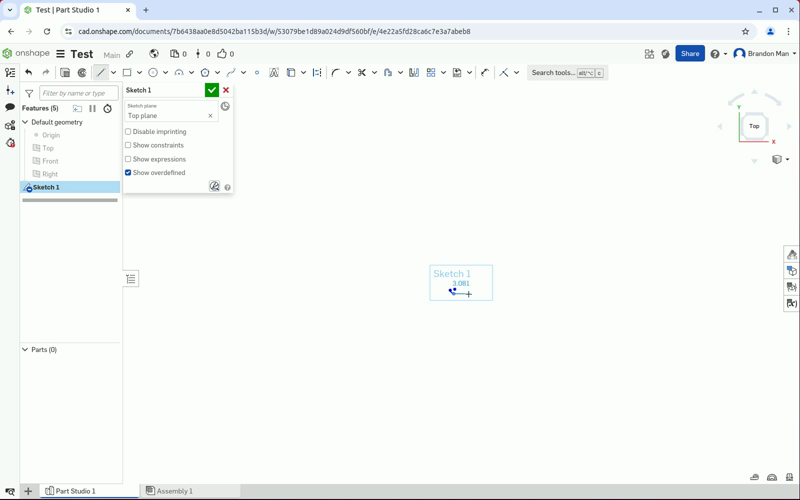
key_up(shift)
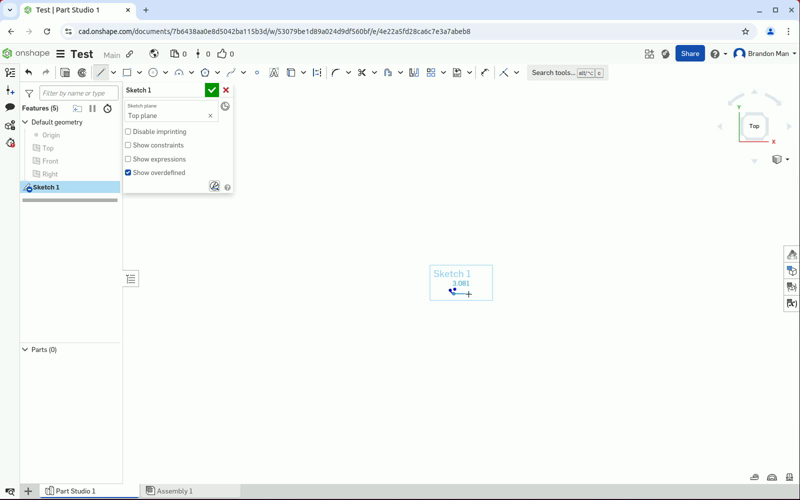
key(esc)
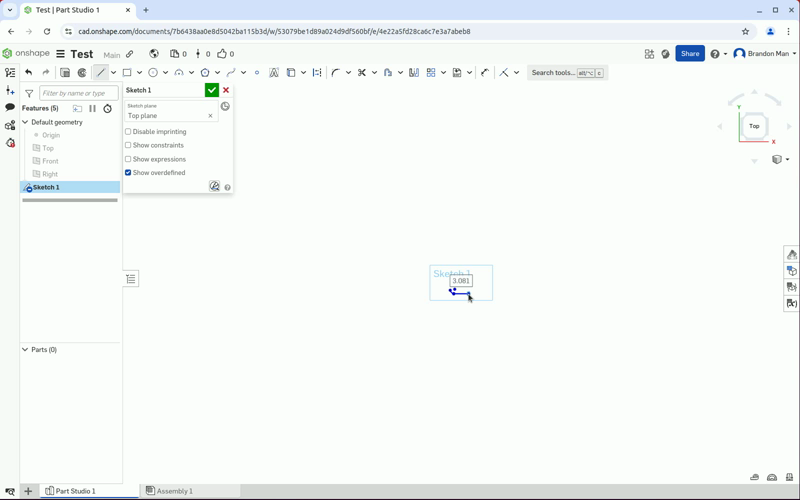
key(a)
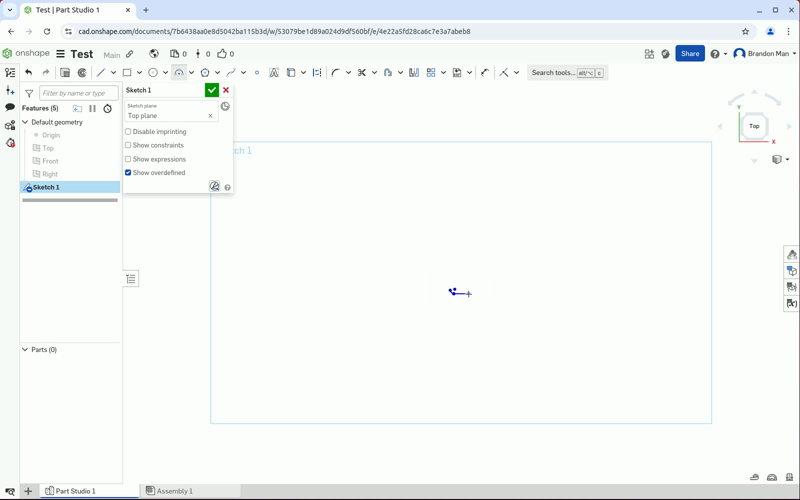
mouse_move(468, 293)
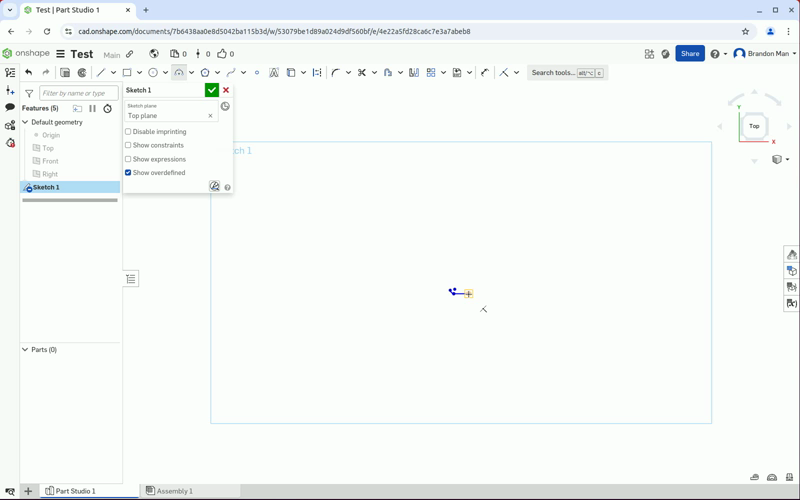
click(468, 293)
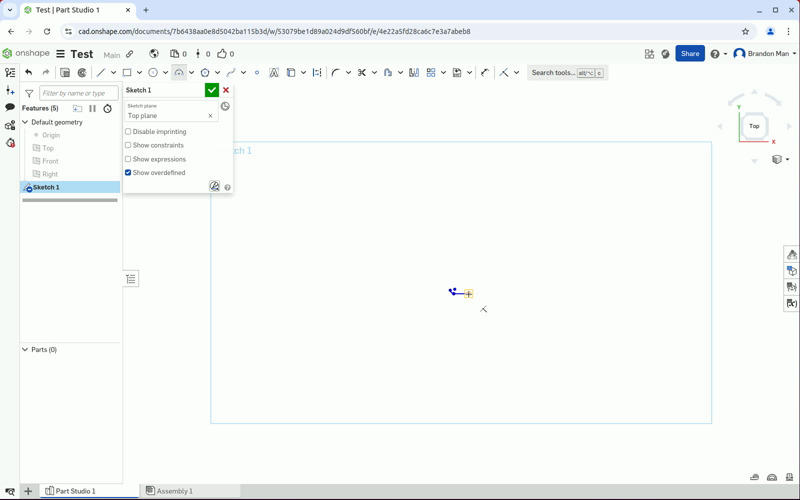
key_down(shift)
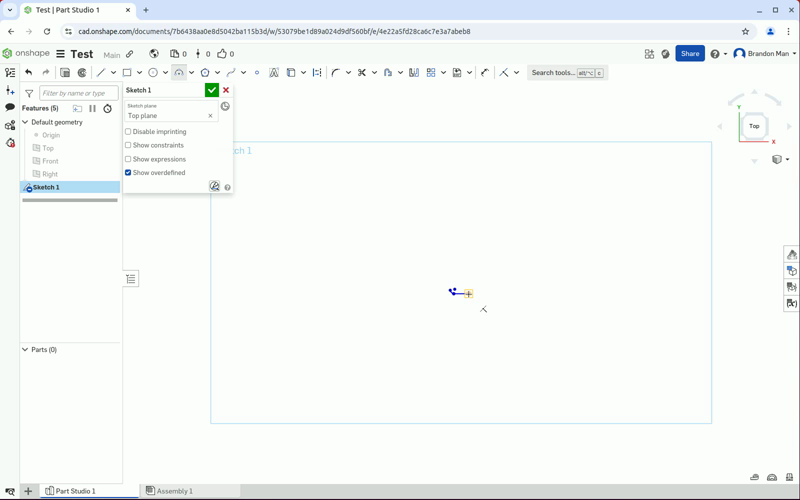
mouse_move(472, 290)
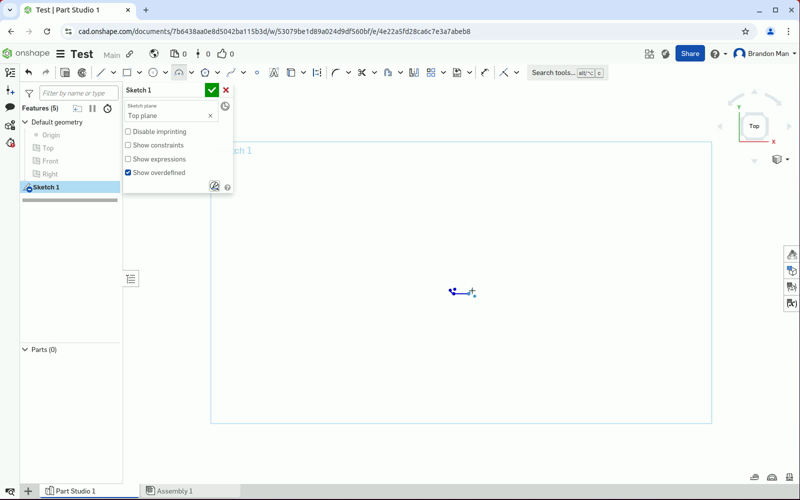
scroll(6)
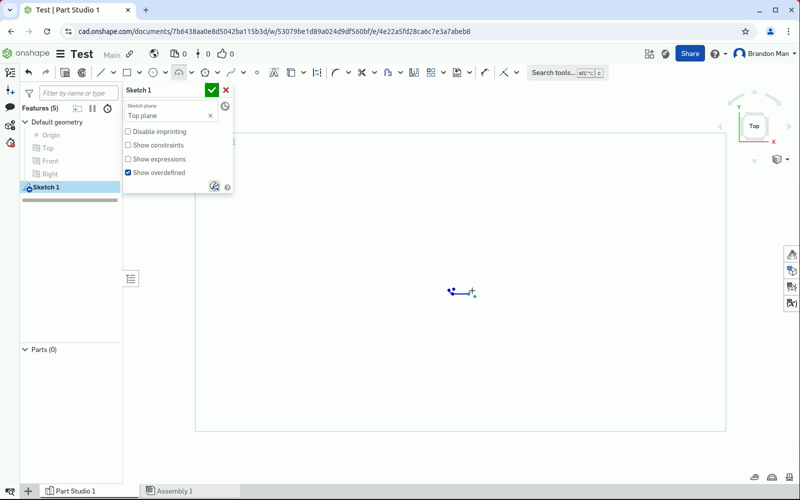
scroll(6)
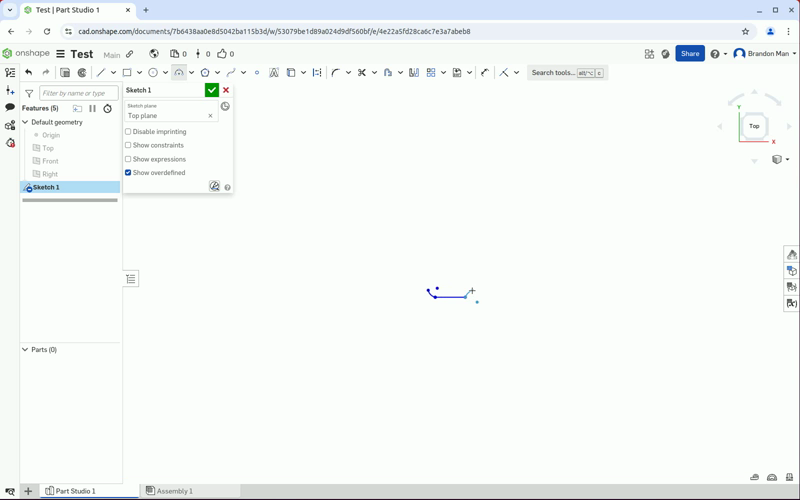
scroll(6)
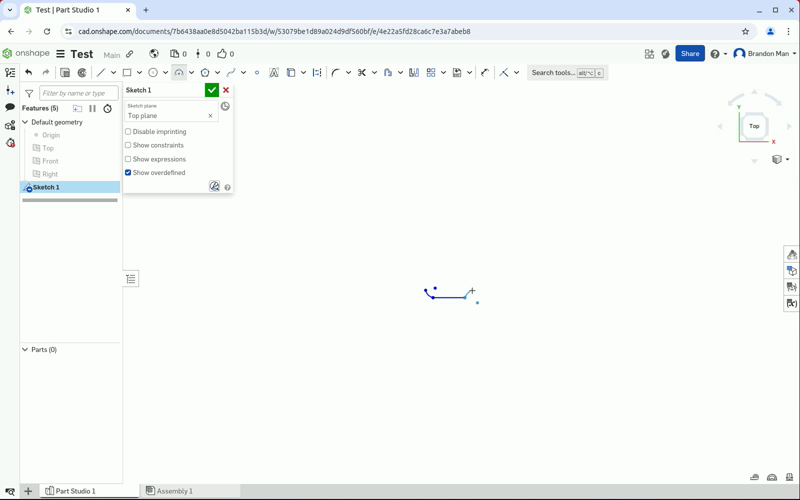
scroll(6)
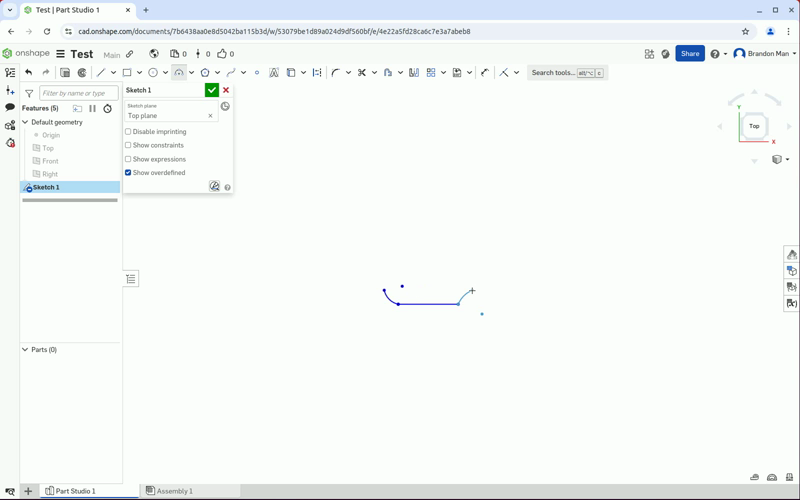
scroll(6)
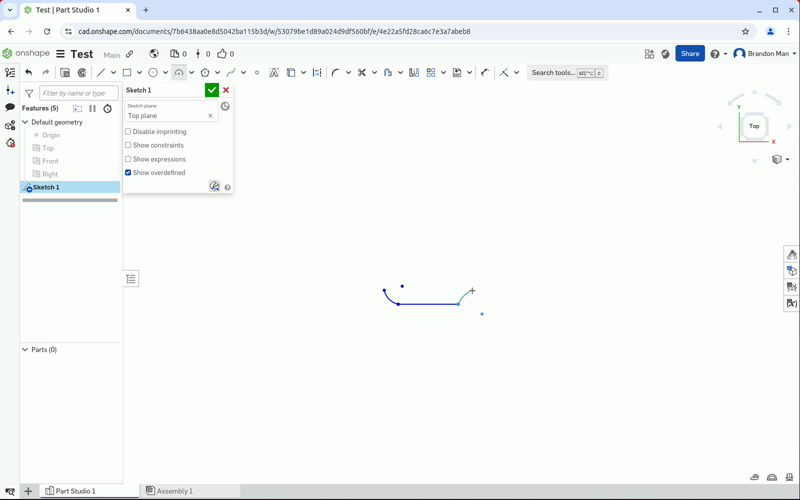
scroll(6)
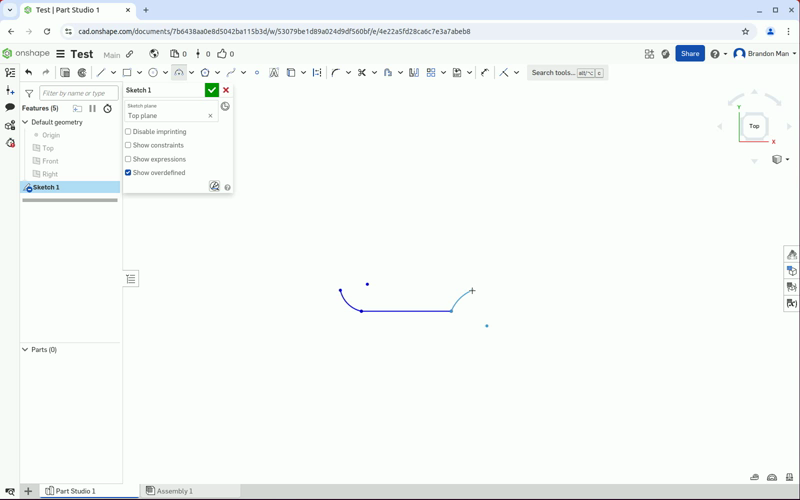
scroll(6)
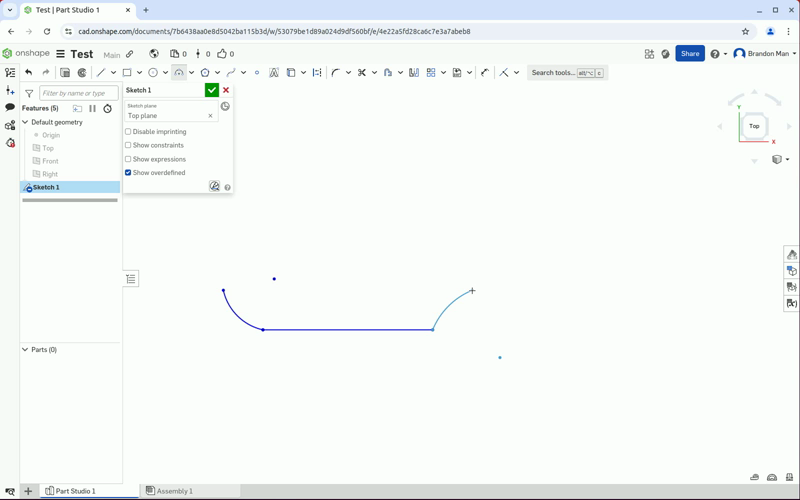
click(472, 290)
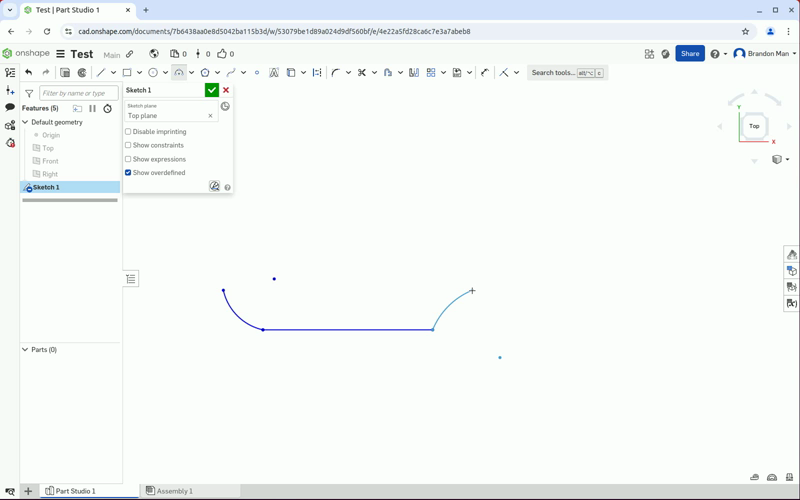
scroll(-6)
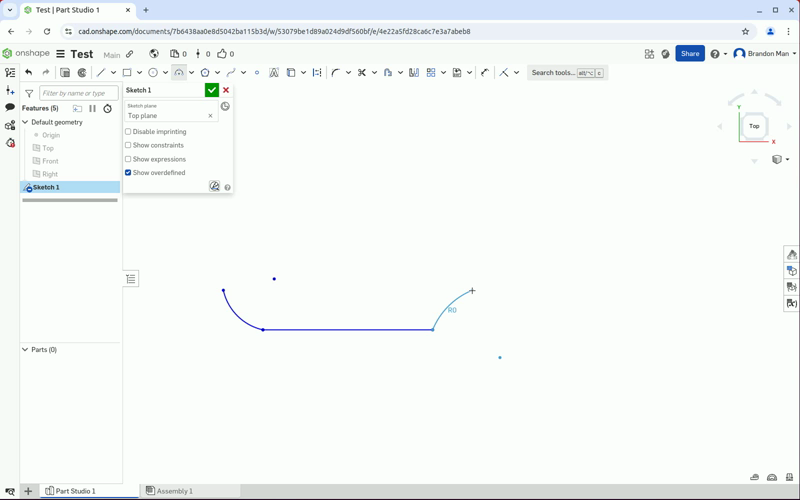
scroll(-6)
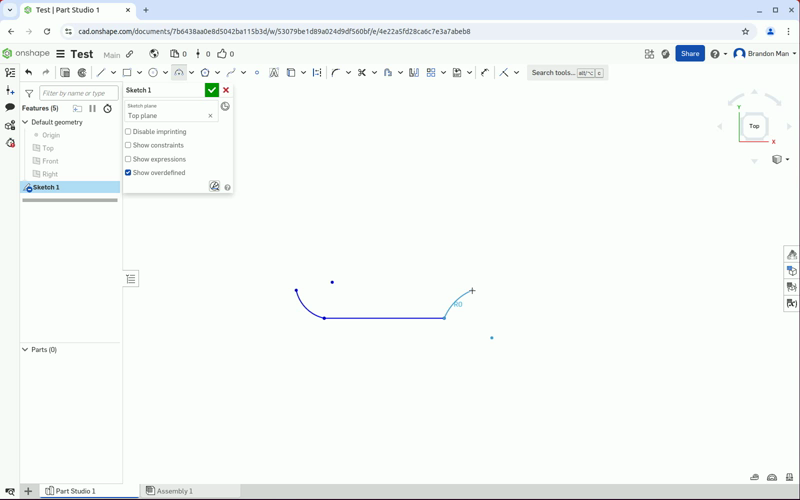
scroll(-6)
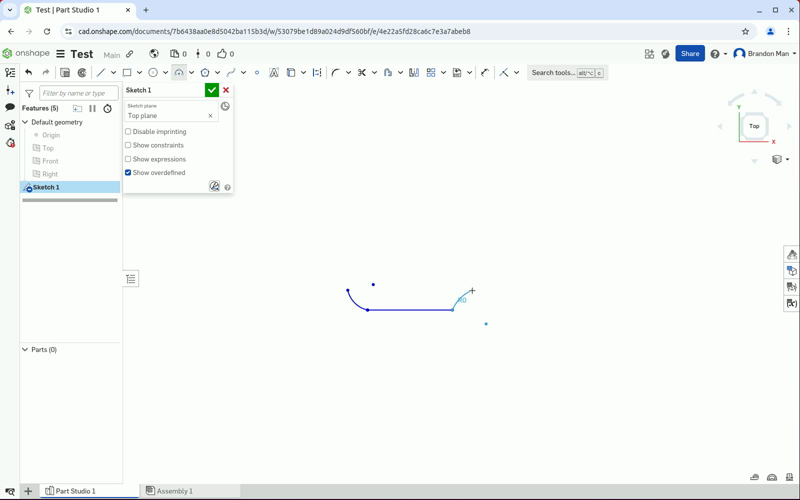
scroll(-6)
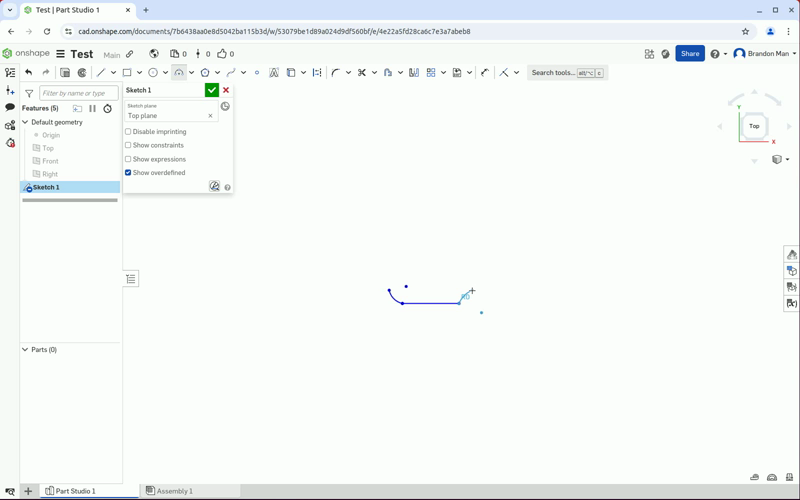
scroll(-6)
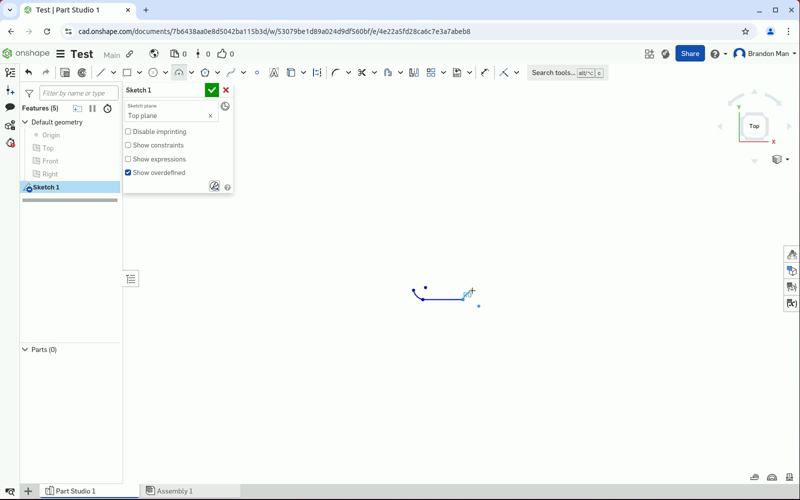
scroll(-6)
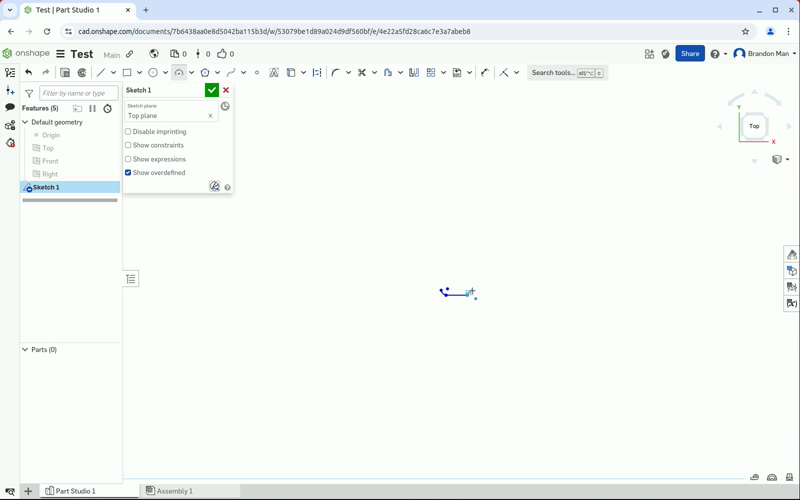
scroll(-6)
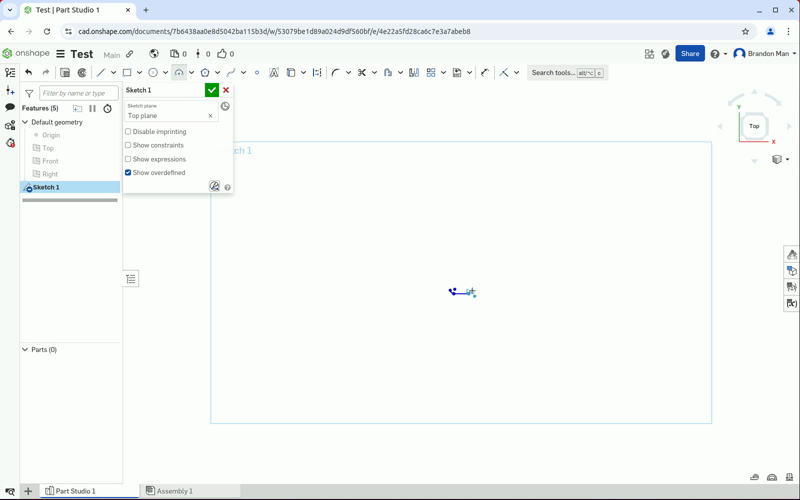
mouse_move(471, 292)
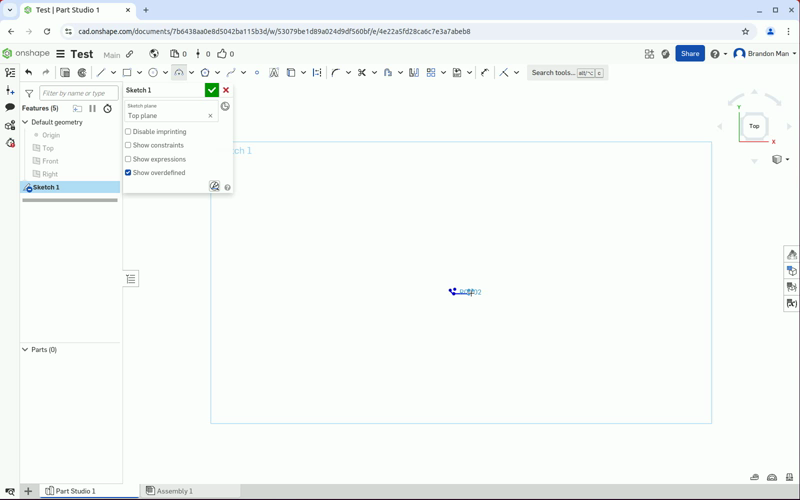
scroll(6)
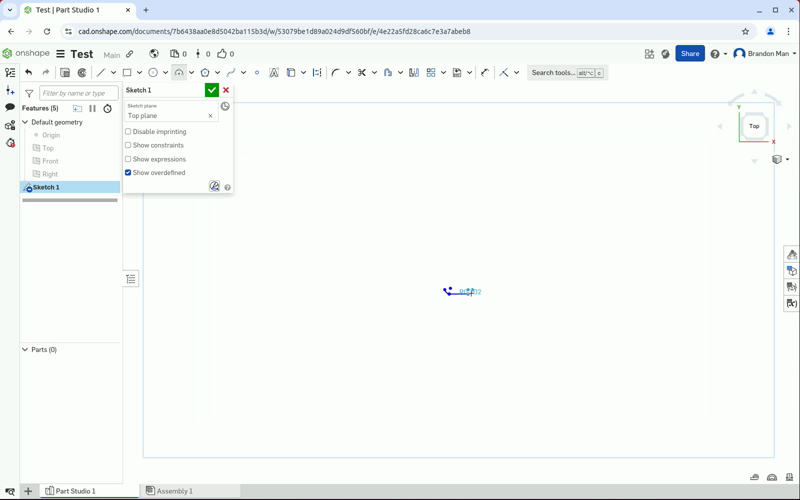
scroll(6)
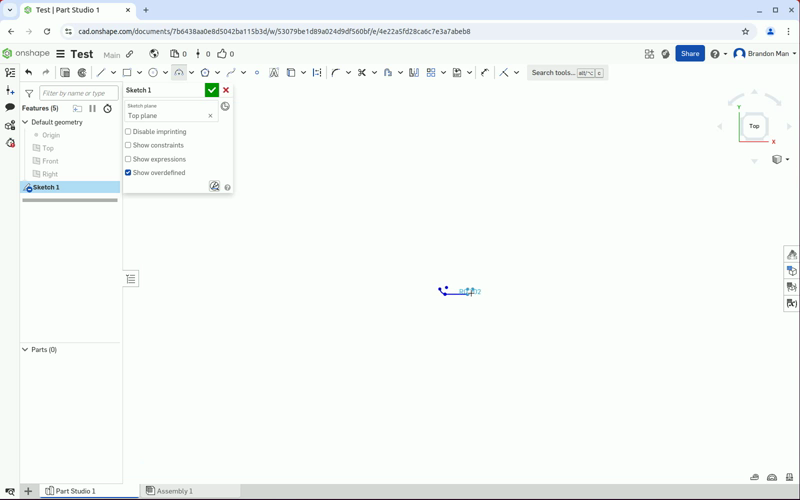
scroll(6)
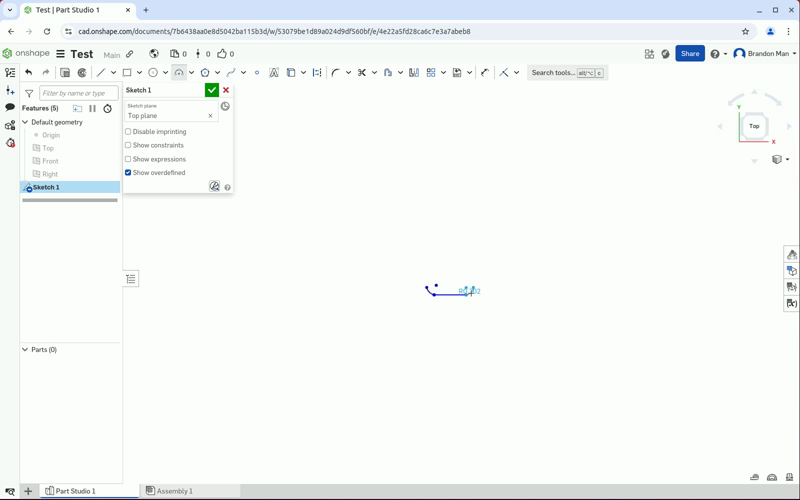
scroll(6)
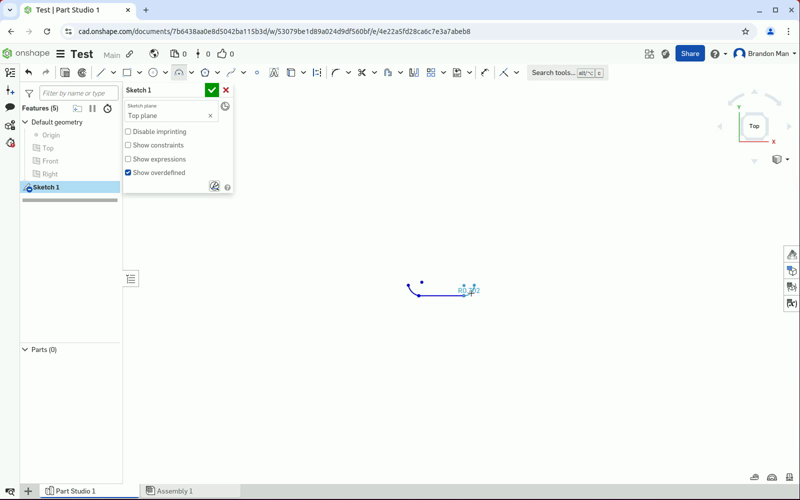
scroll(6)
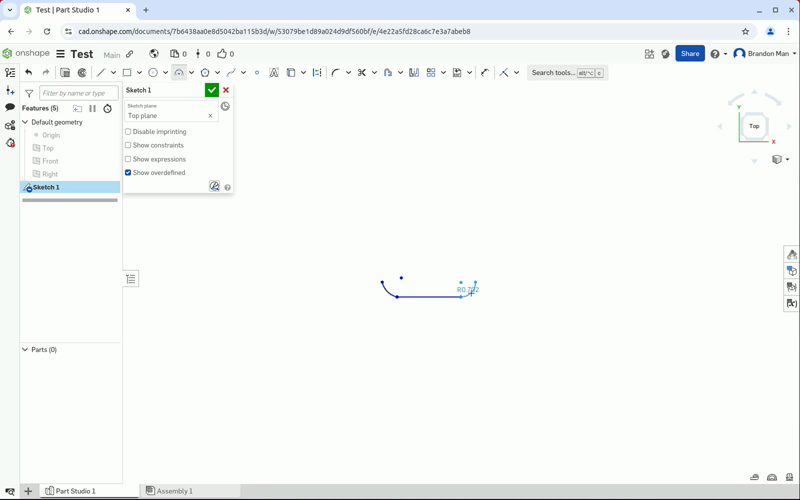
scroll(6)
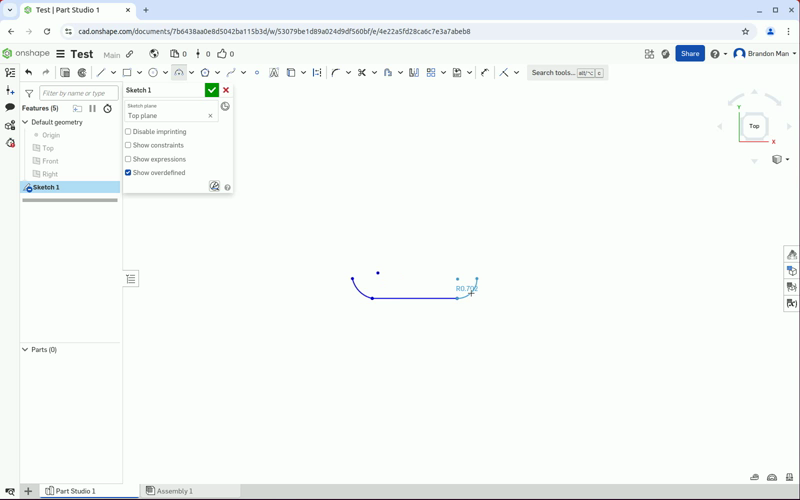
scroll(6)
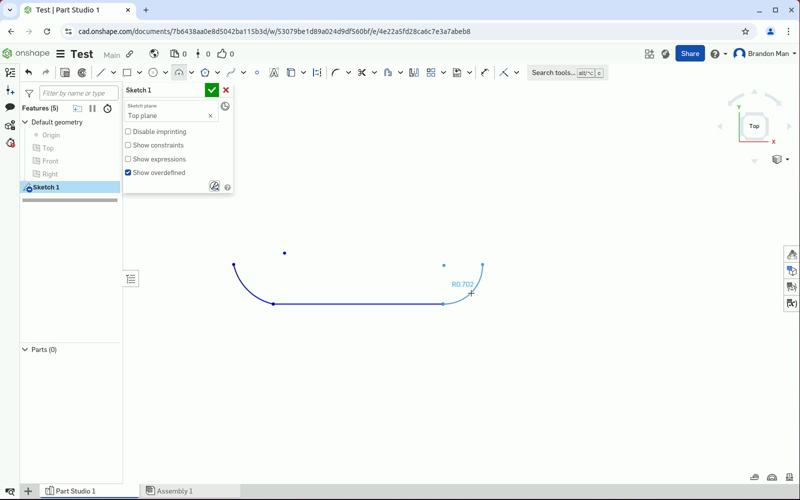
click(471, 292)
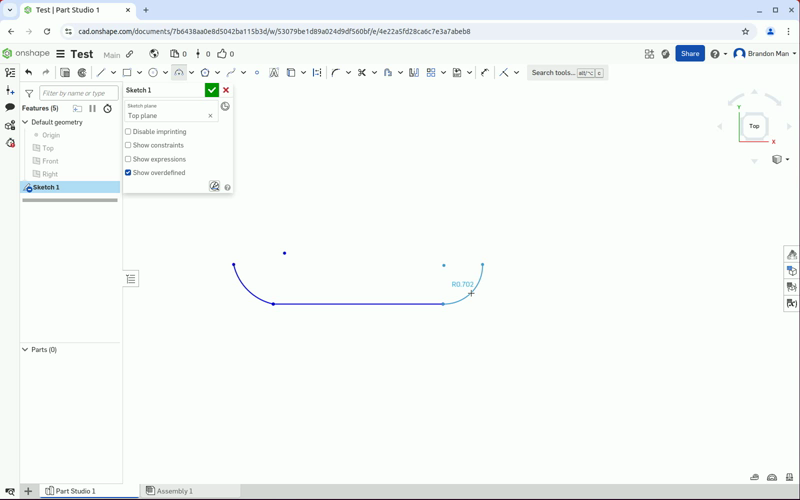
scroll(-6)
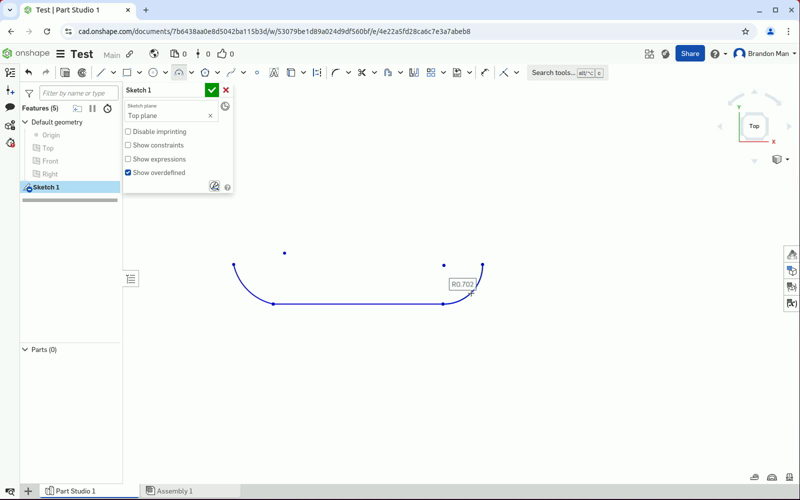
scroll(-6)
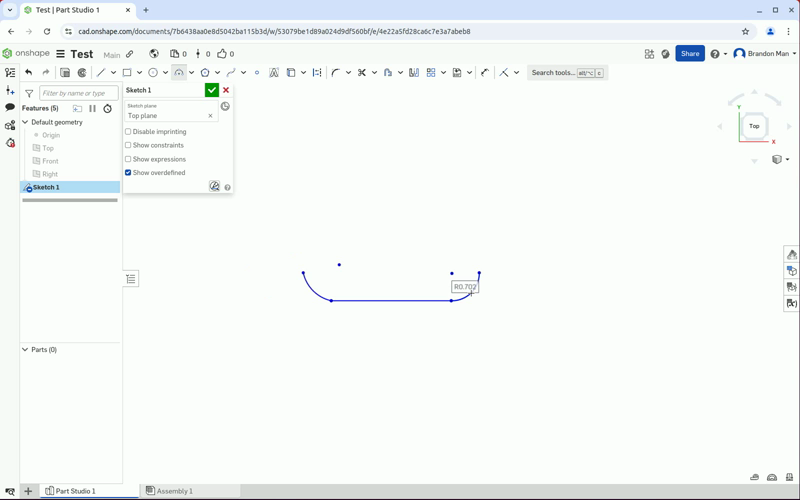
scroll(-6)
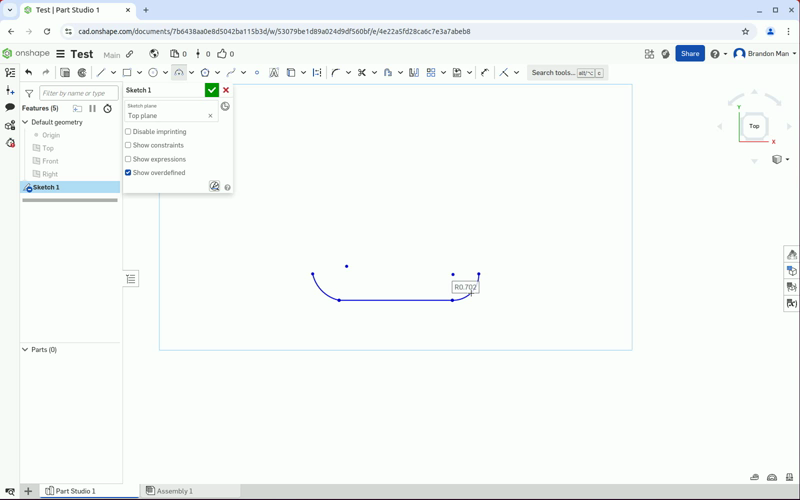
scroll(-6)
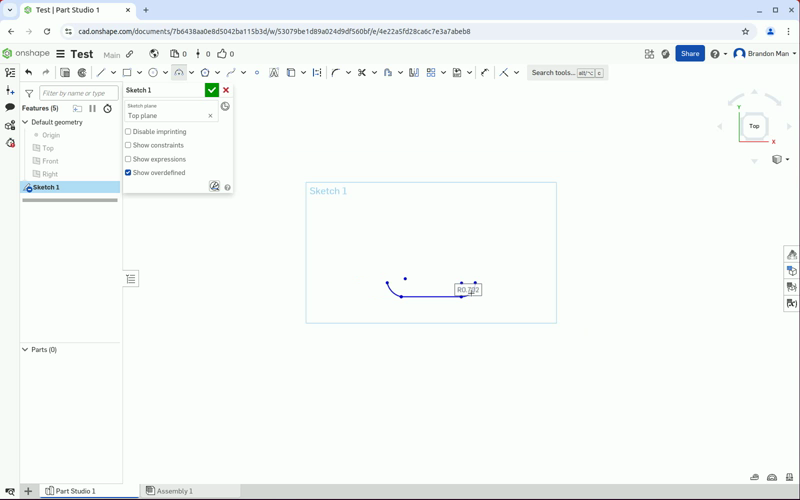
scroll(-6)
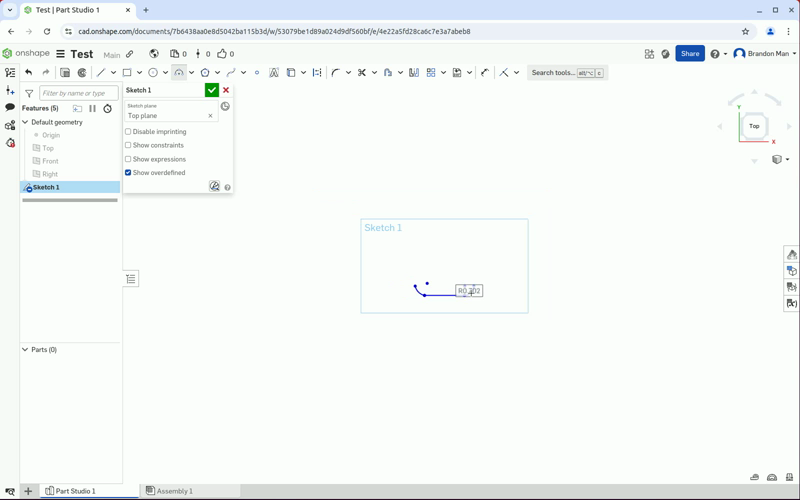
scroll(-6)
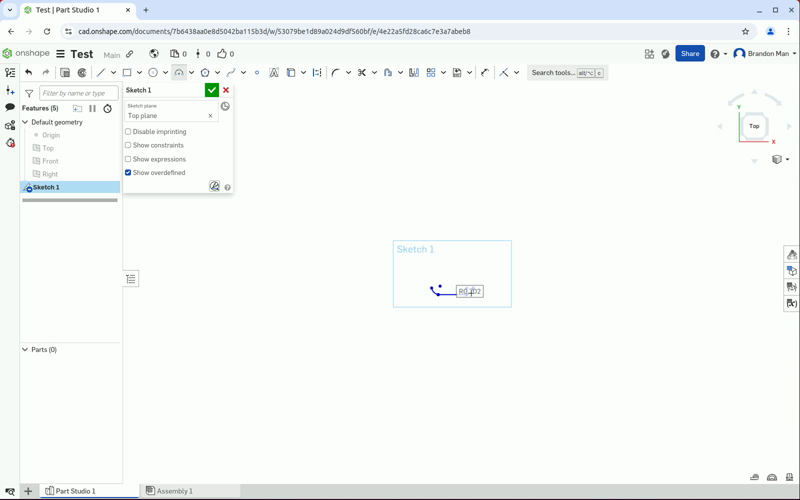
scroll(-6)
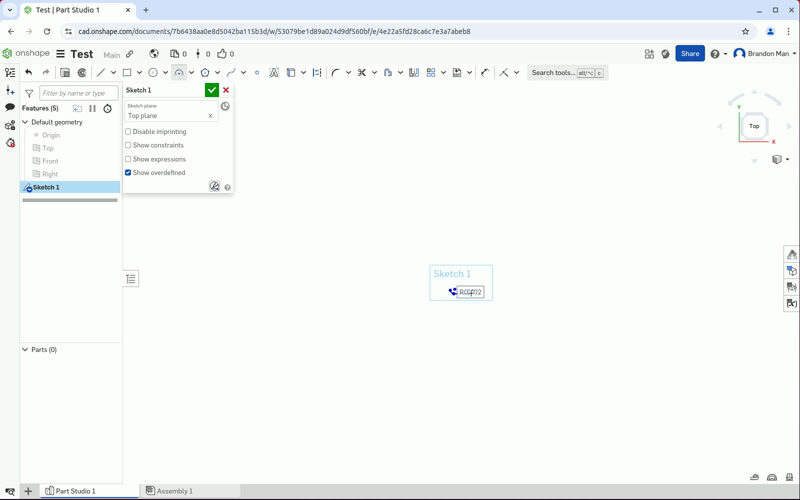
key_up(shift)
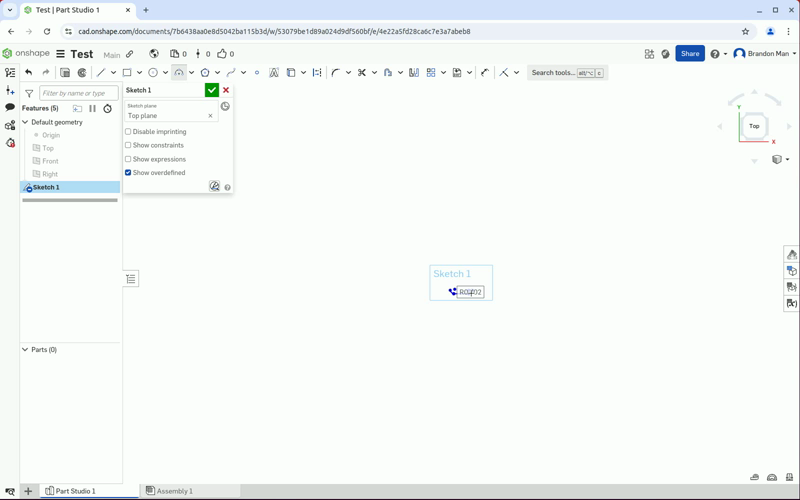
key(esc)
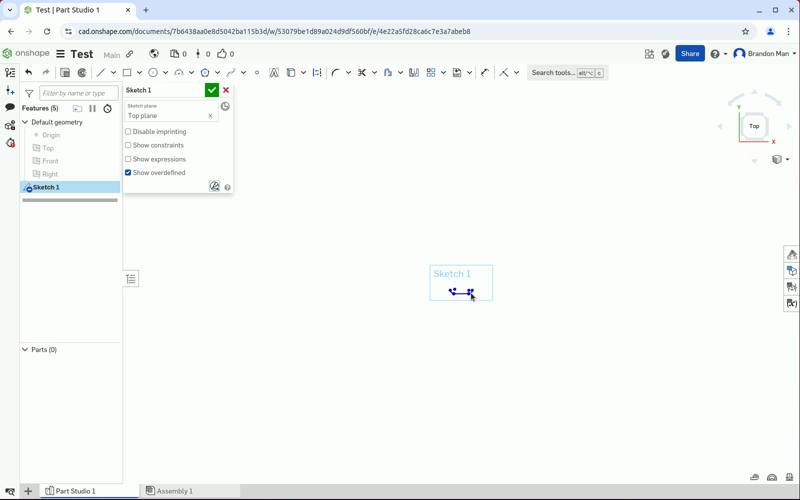
key(l)
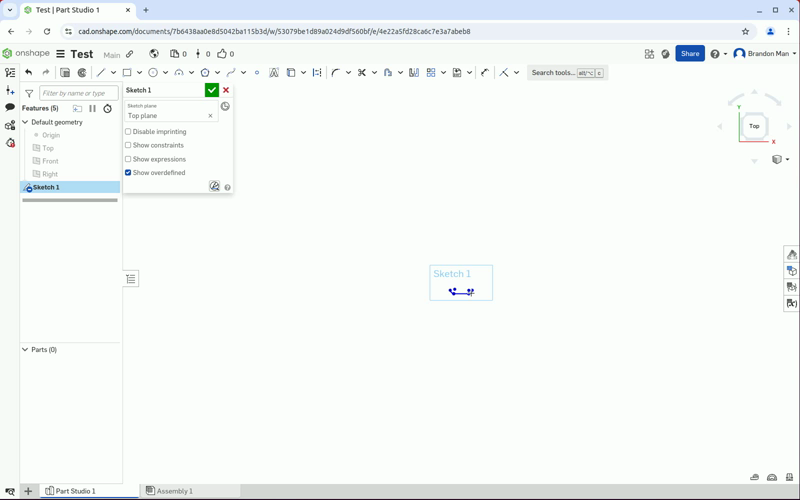
mouse_move(472, 290)
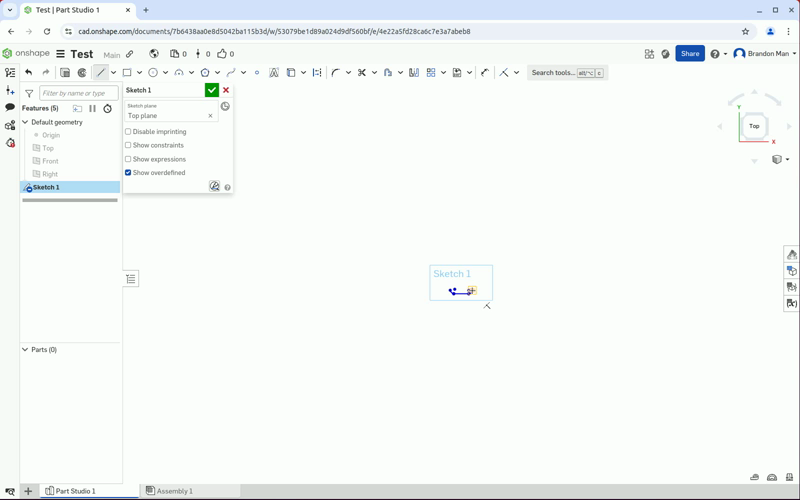
scroll(6)
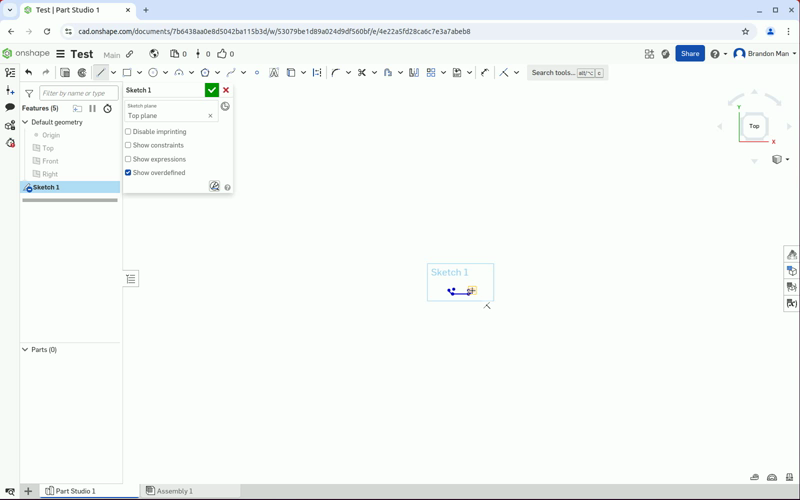
scroll(6)
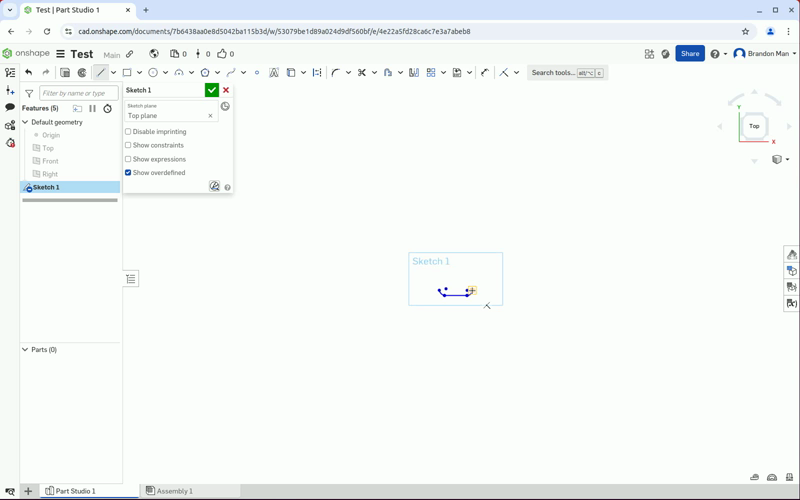
scroll(6)
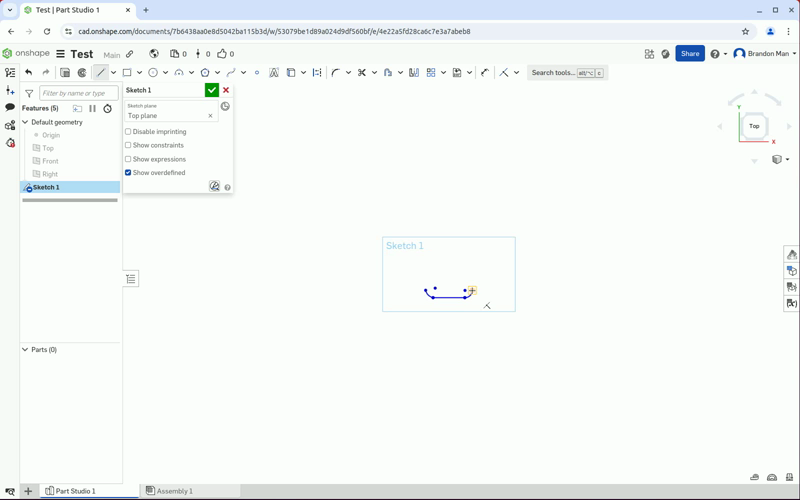
scroll(6)
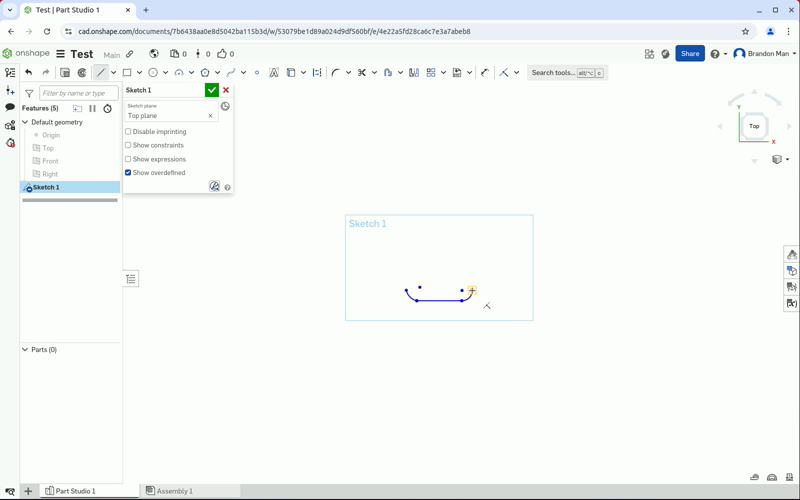
scroll(6)
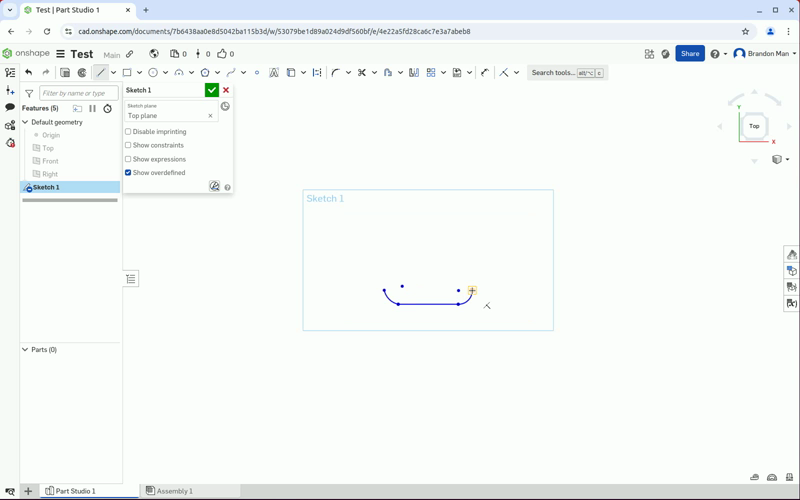
scroll(6)
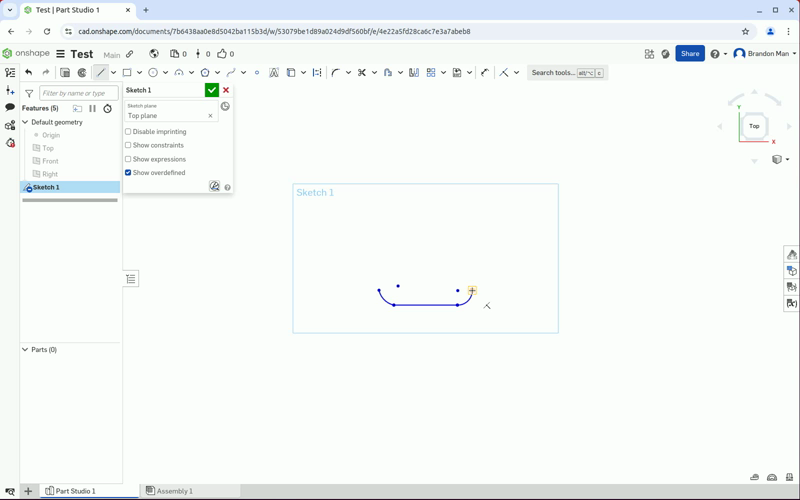
scroll(6)
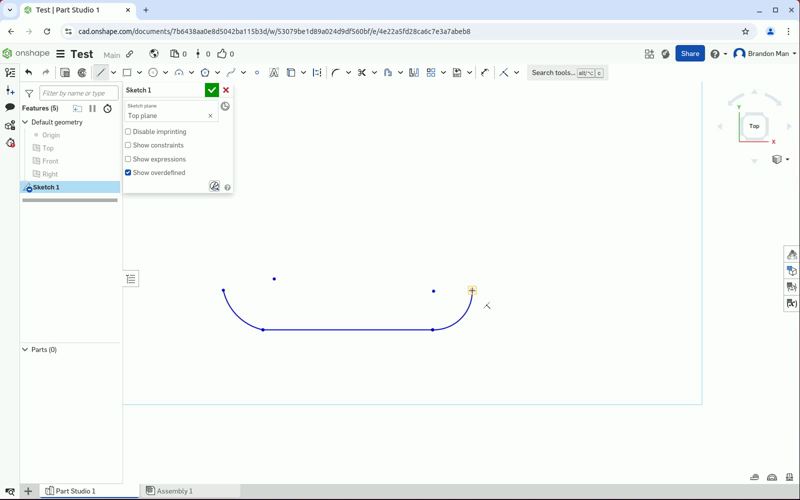
click(472, 290)
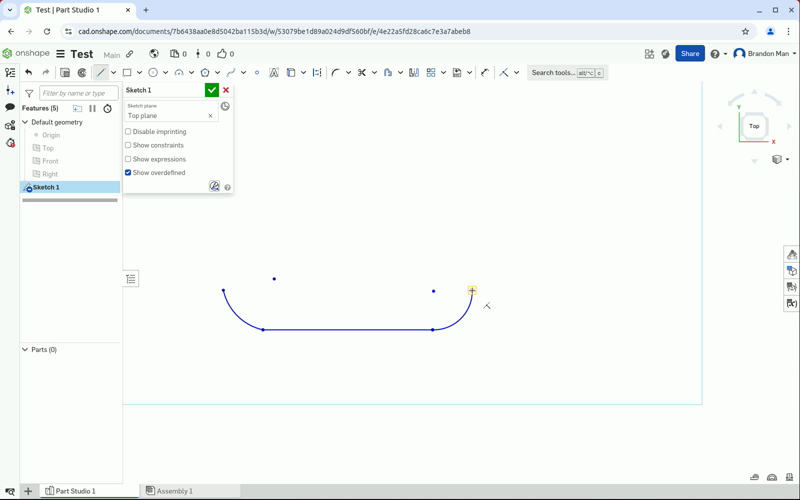
scroll(-6)
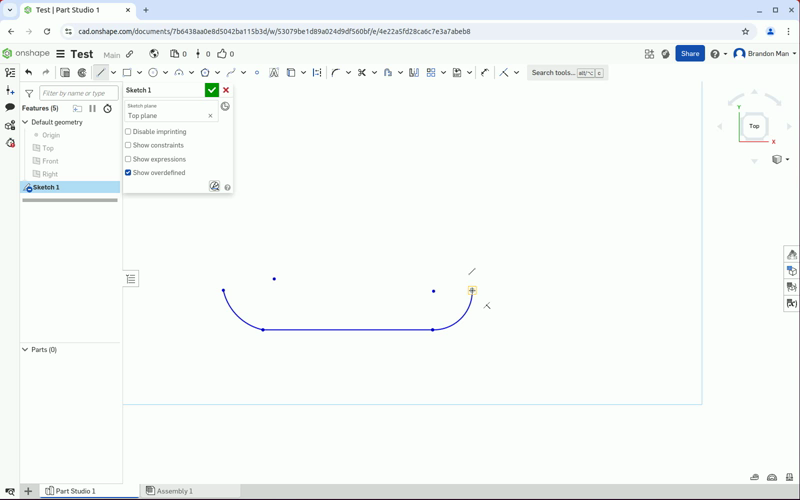
scroll(-6)
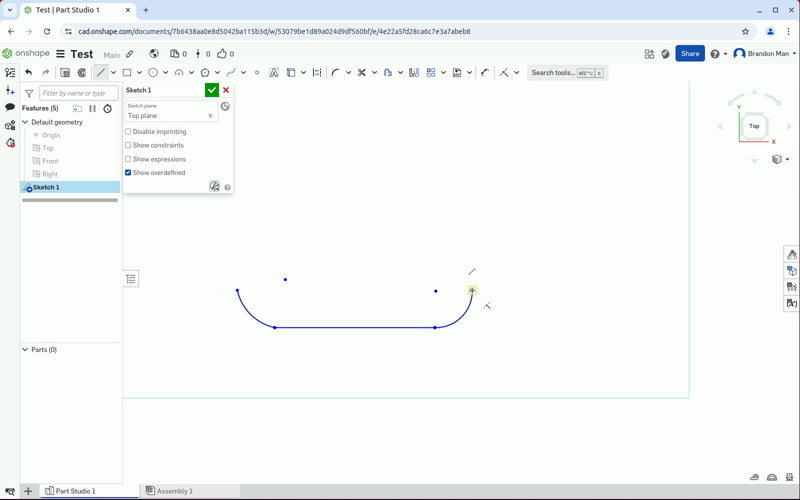
scroll(-6)
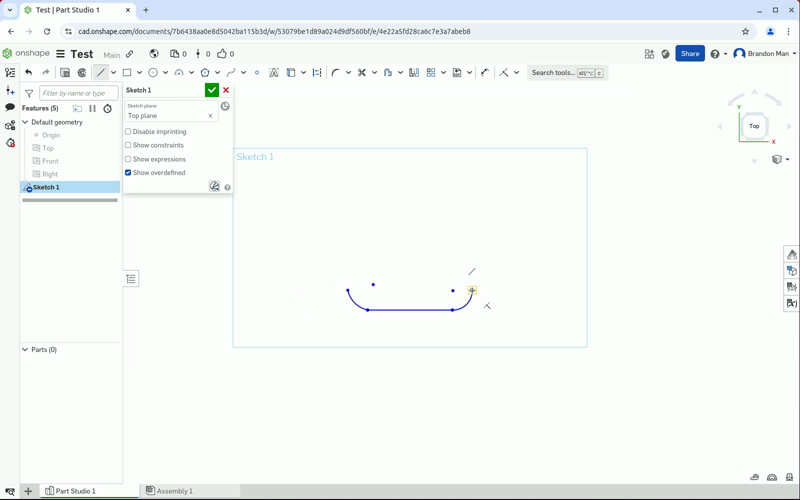
scroll(-6)
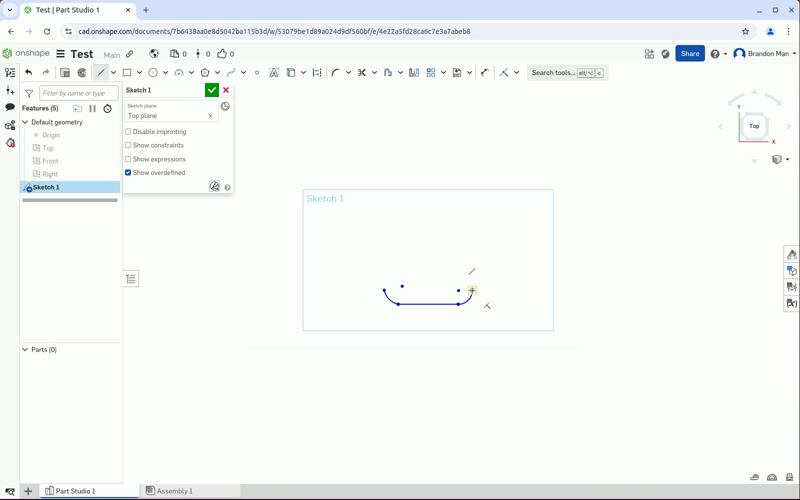
scroll(-6)
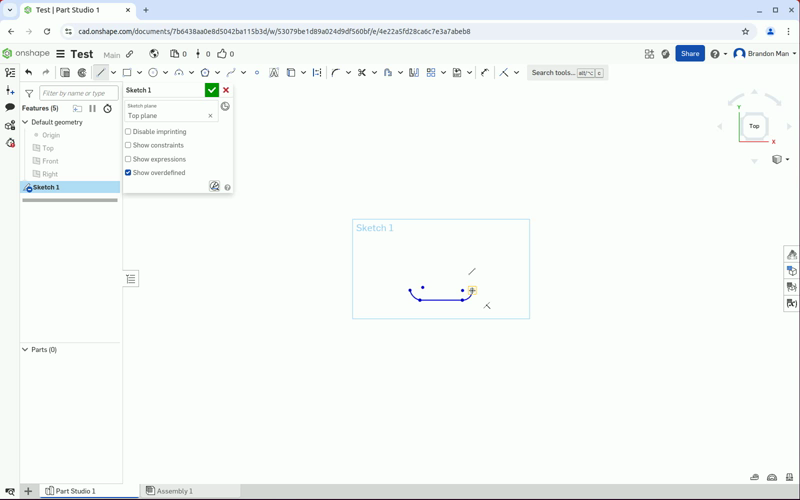
scroll(-6)
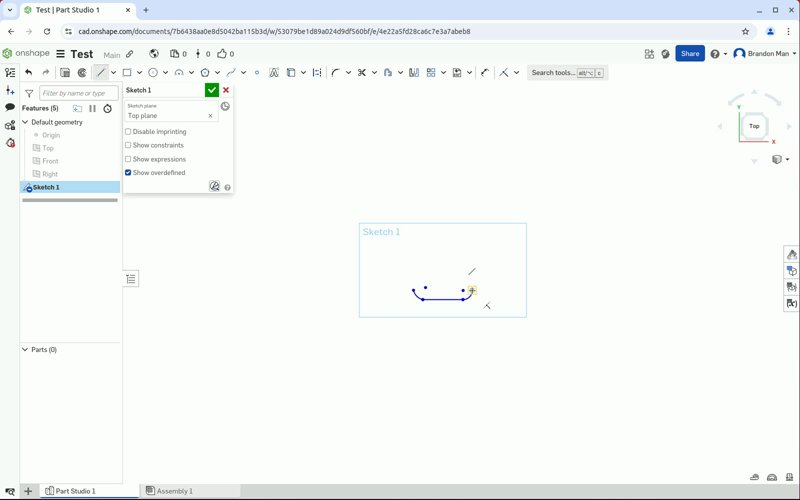
scroll(-6)
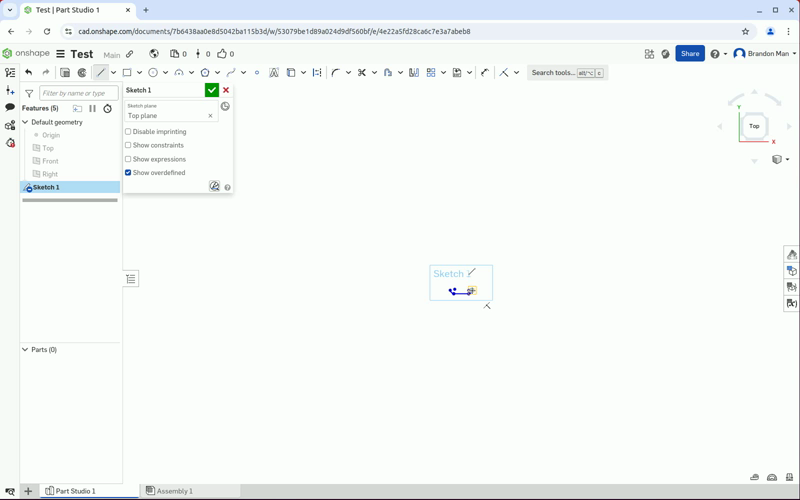
key_down(shift)
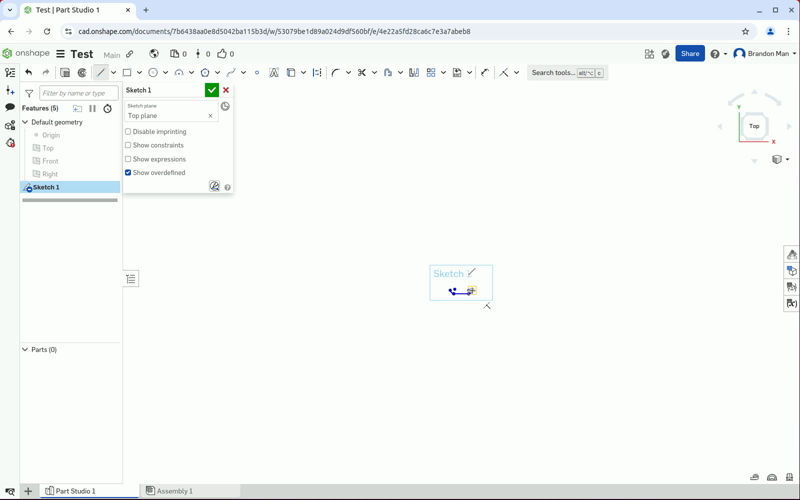
mouse_move(502, 290)
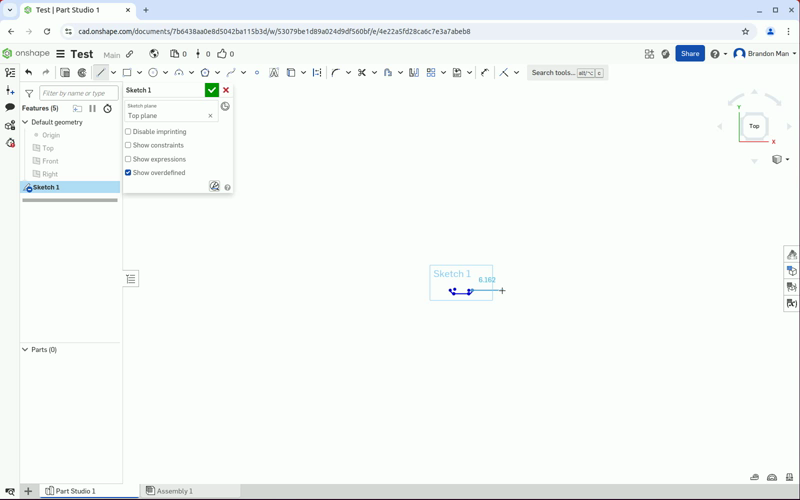
mouse_move(472, 275)
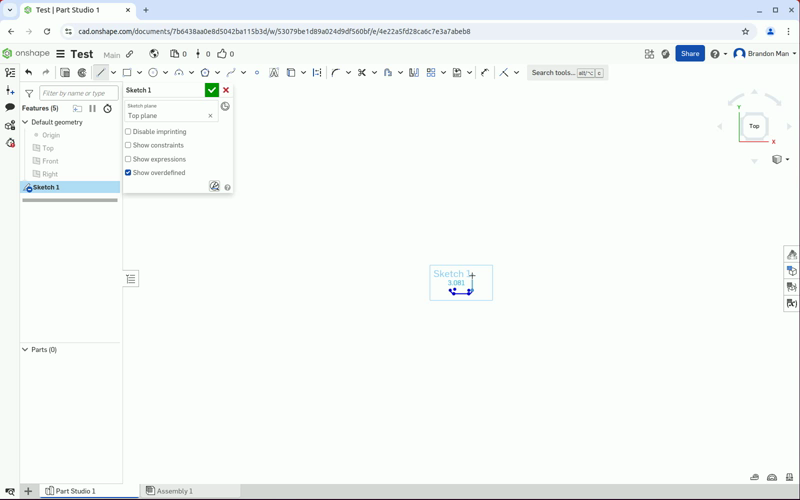
click(472, 275)
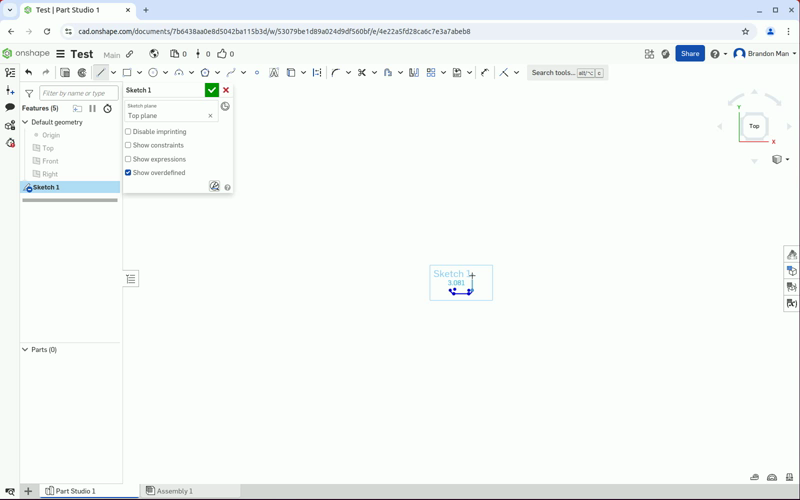
key_up(shift)
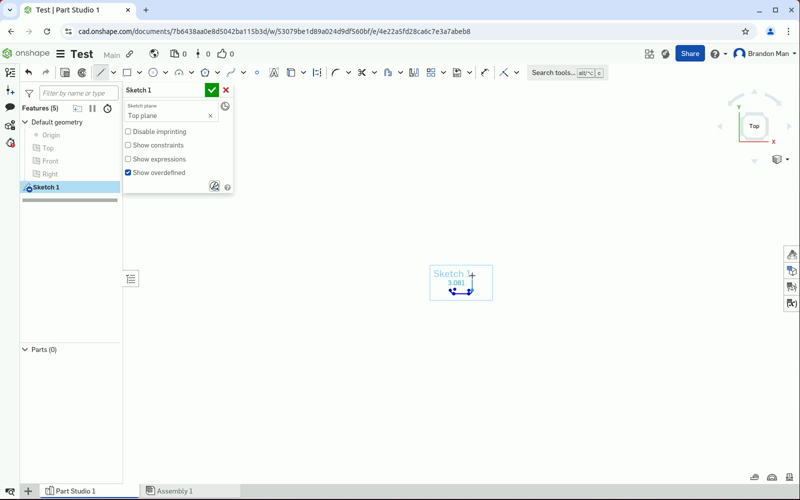
key(esc)
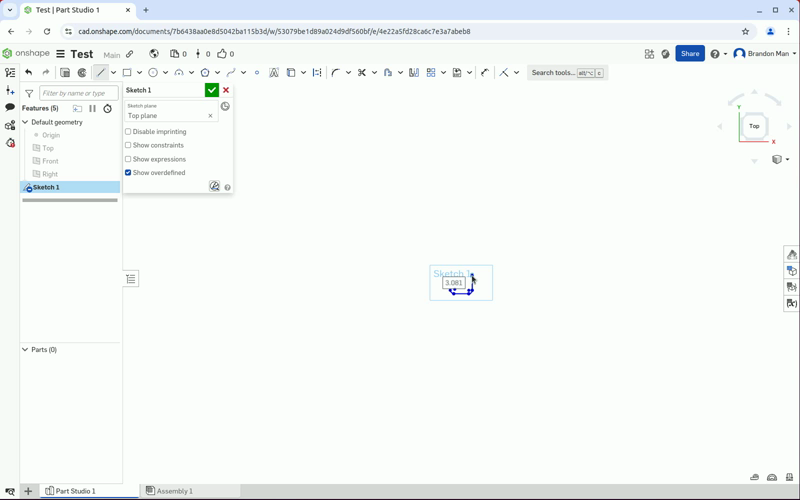
key(a)
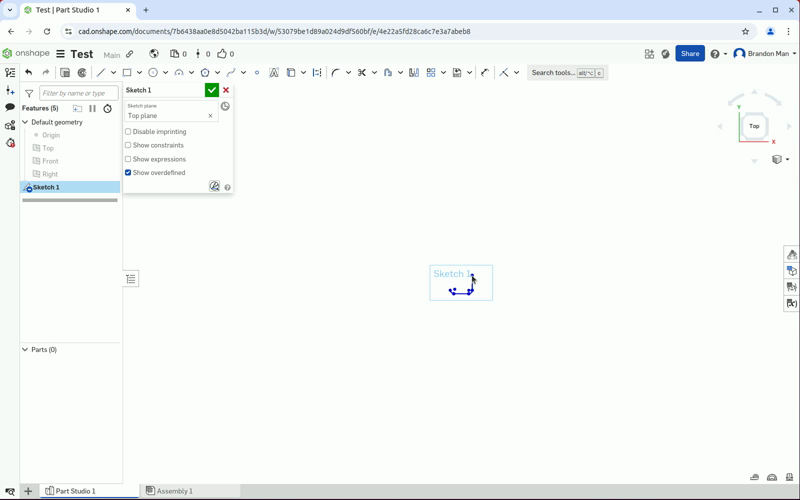
mouse_move(472, 275)
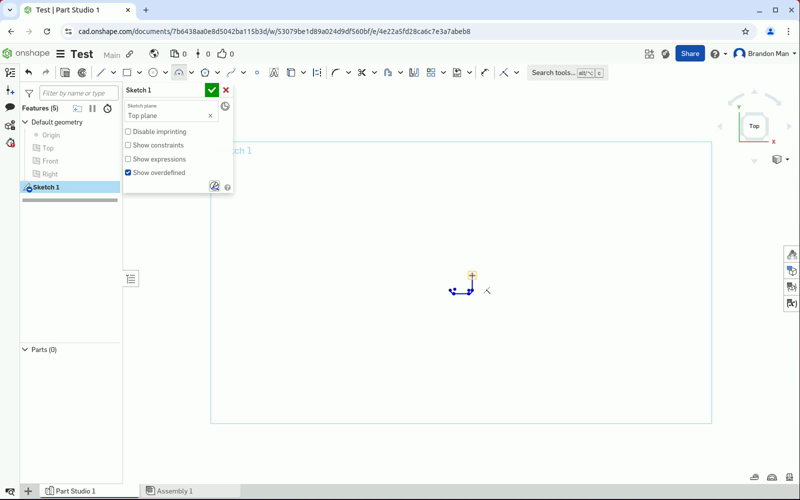
click(472, 275)
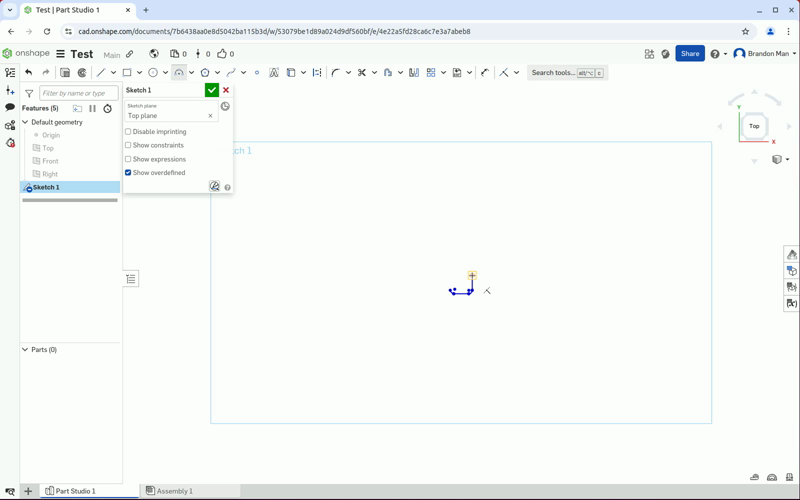
key_down(shift)
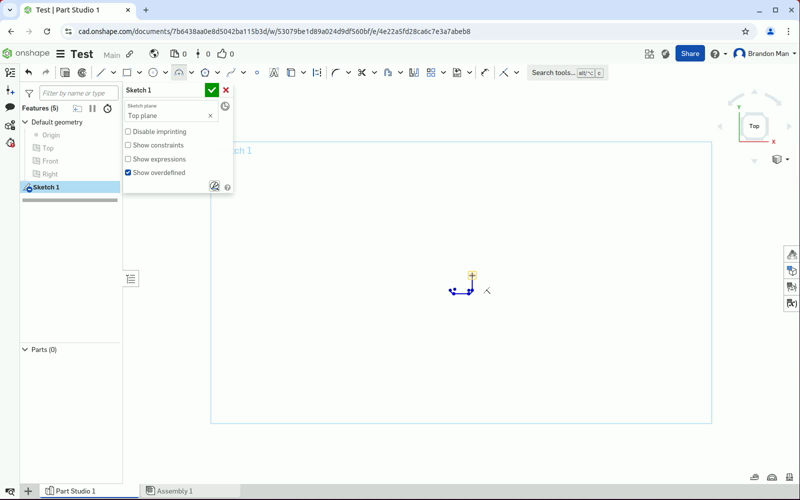
mouse_move(468, 271)
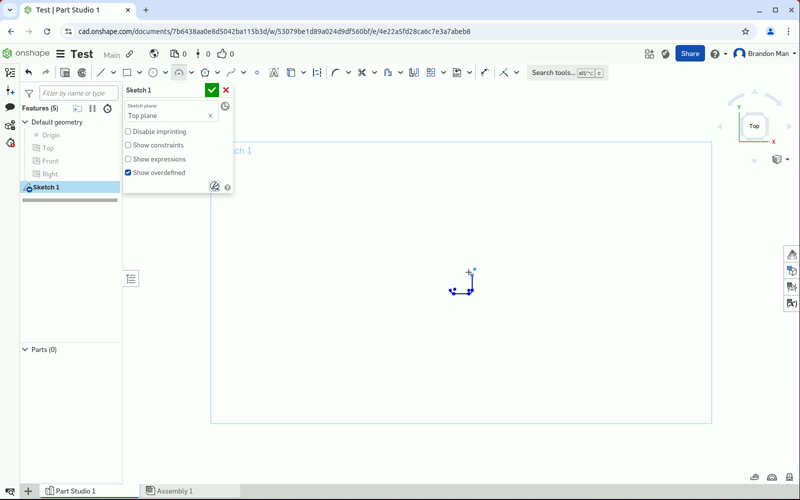
scroll(6)
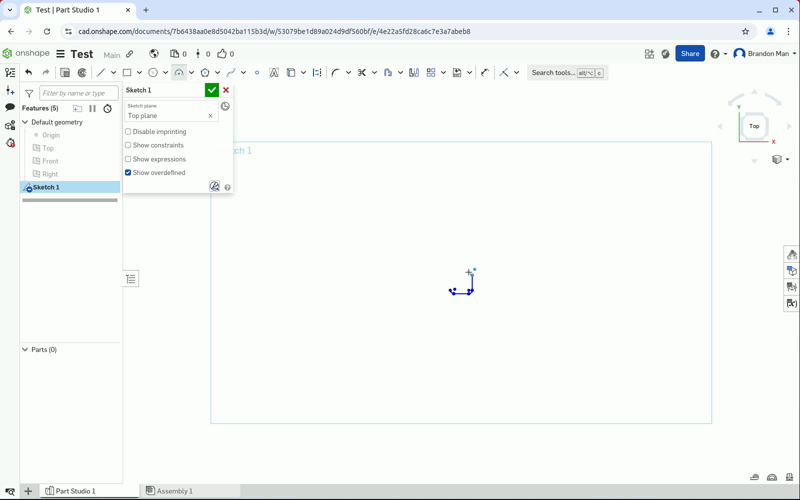
scroll(6)
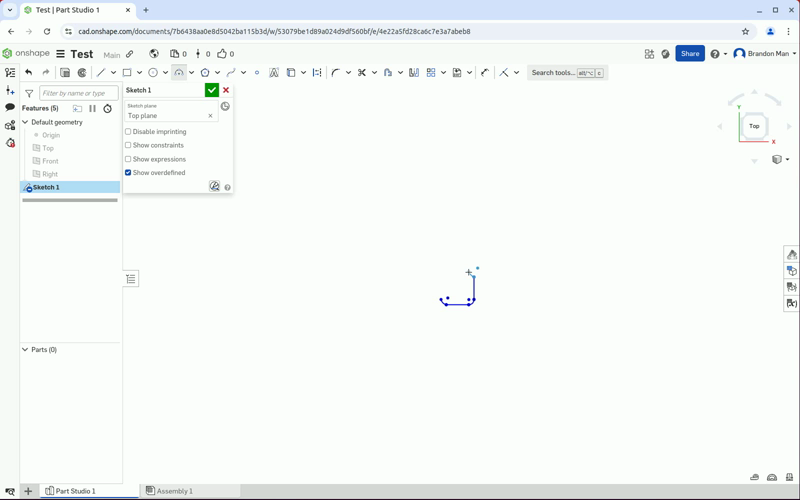
scroll(6)
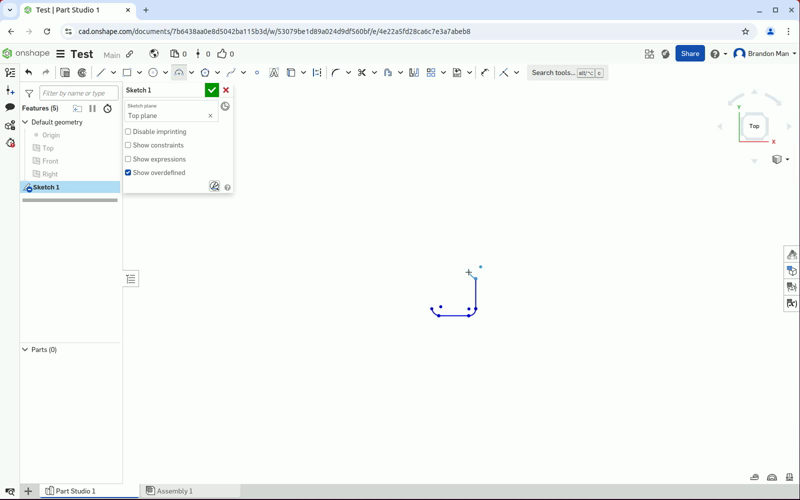
scroll(6)
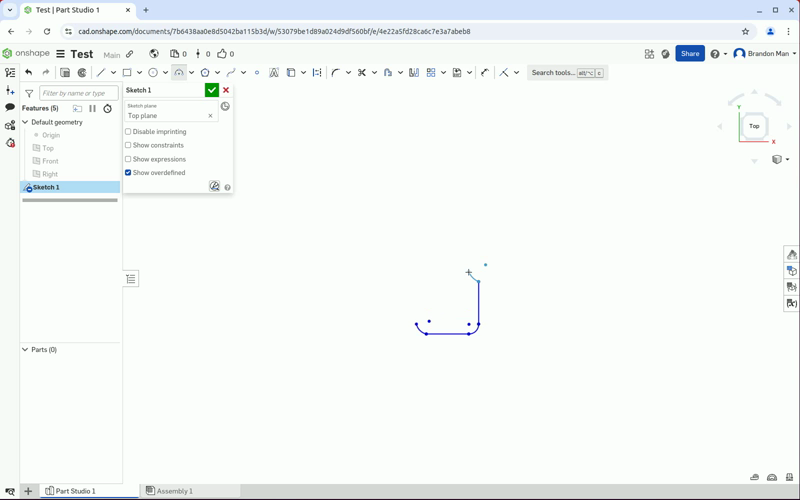
scroll(6)
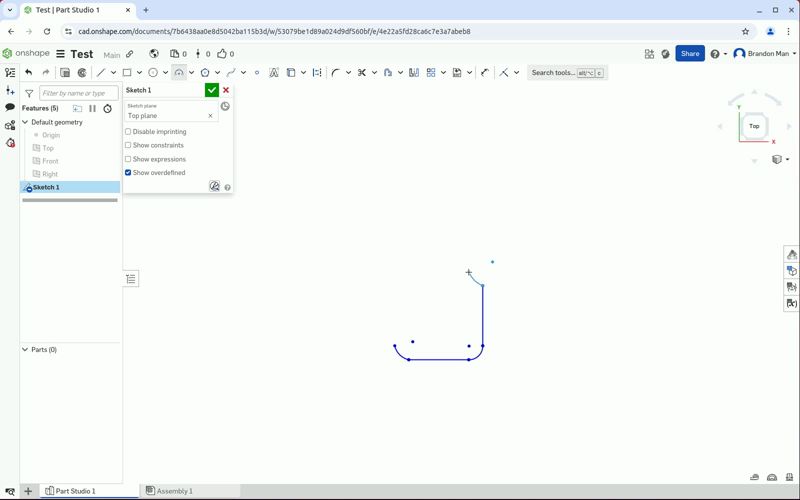
scroll(6)
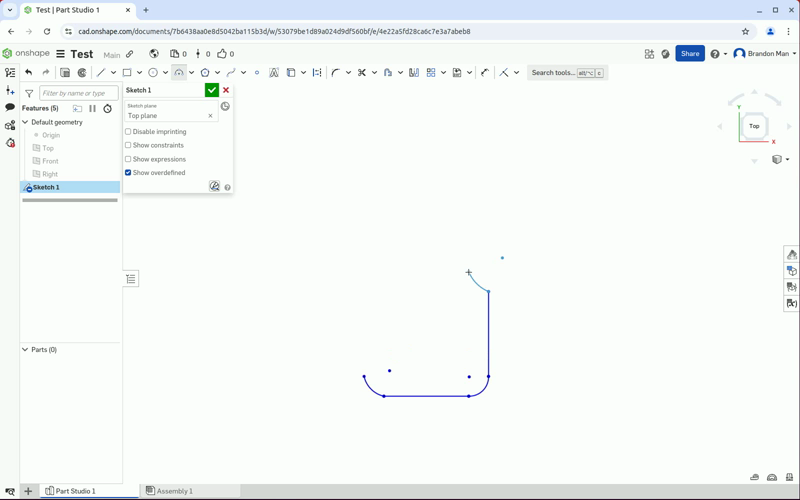
scroll(6)
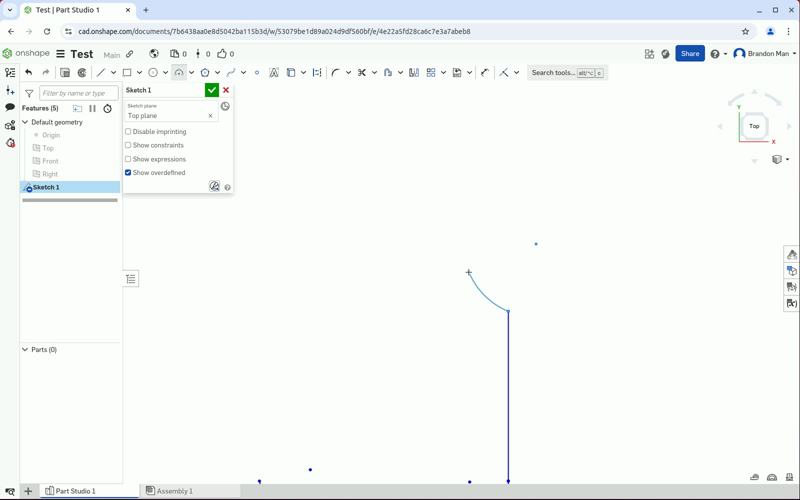
click(468, 271)
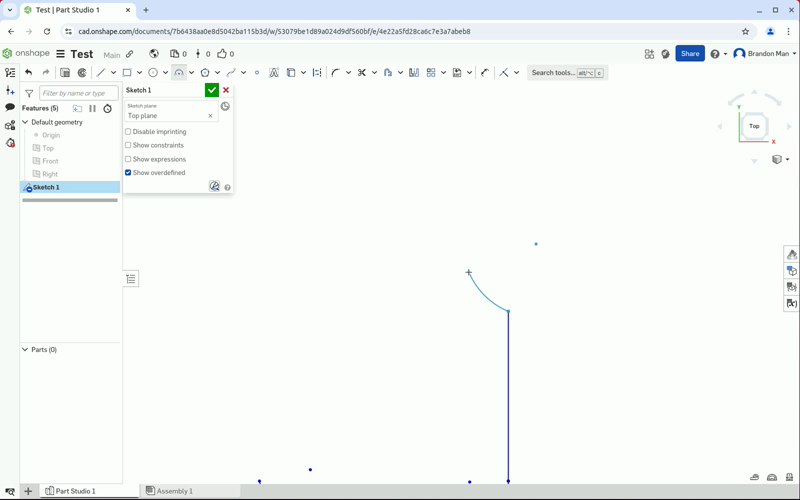
scroll(-6)
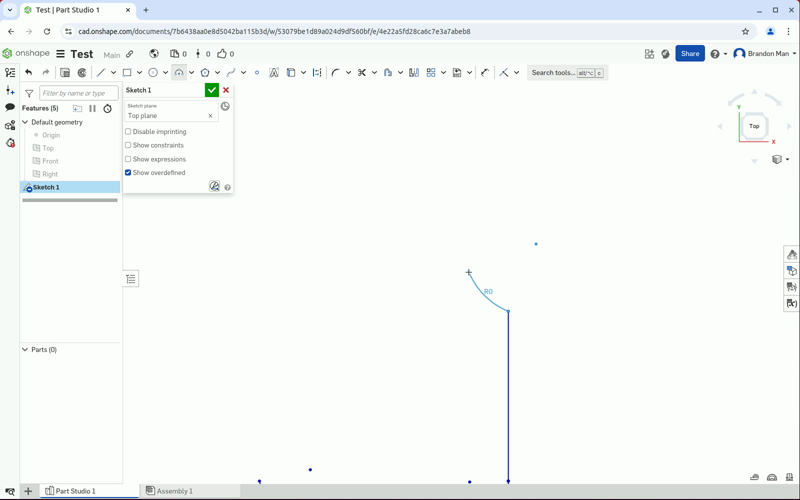
scroll(-6)
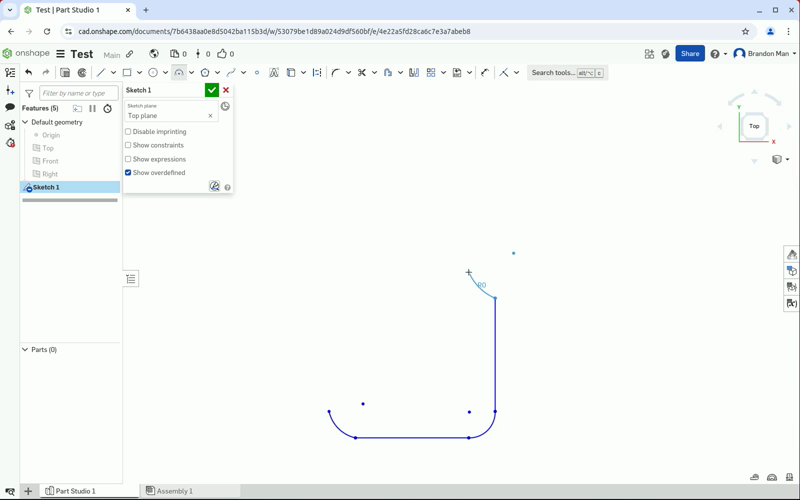
scroll(-6)
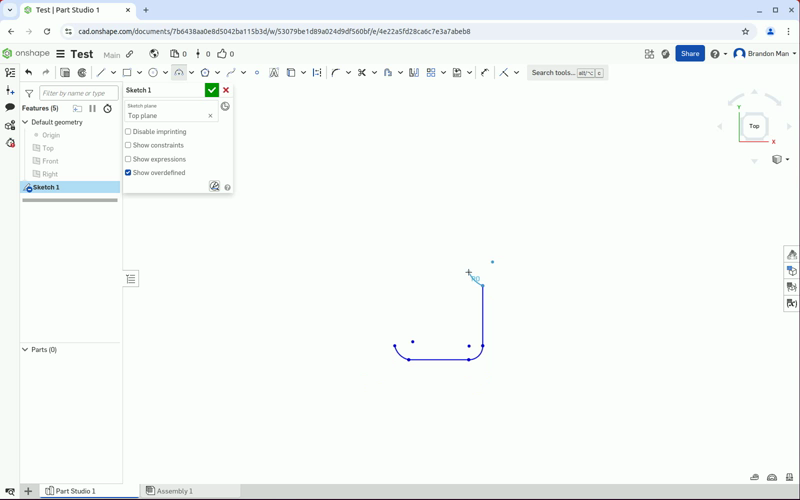
scroll(-6)
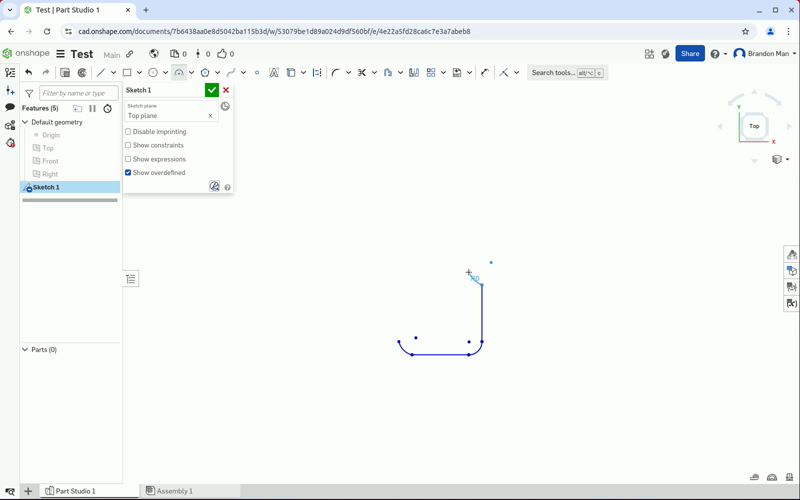
scroll(-6)
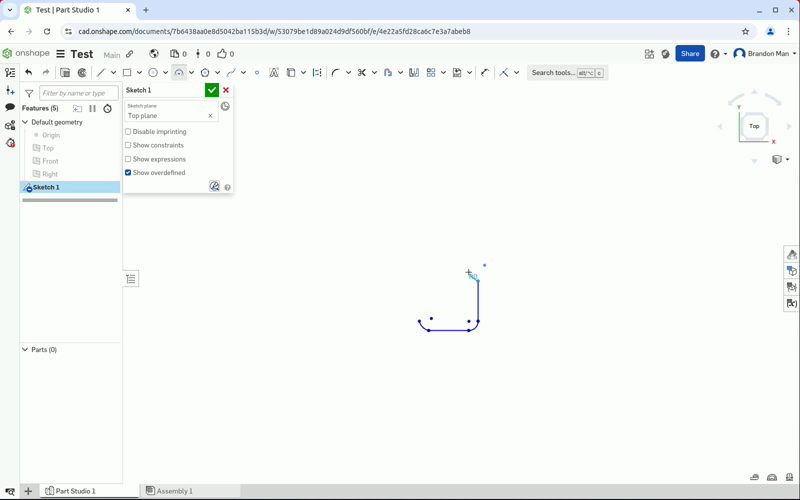
scroll(-6)
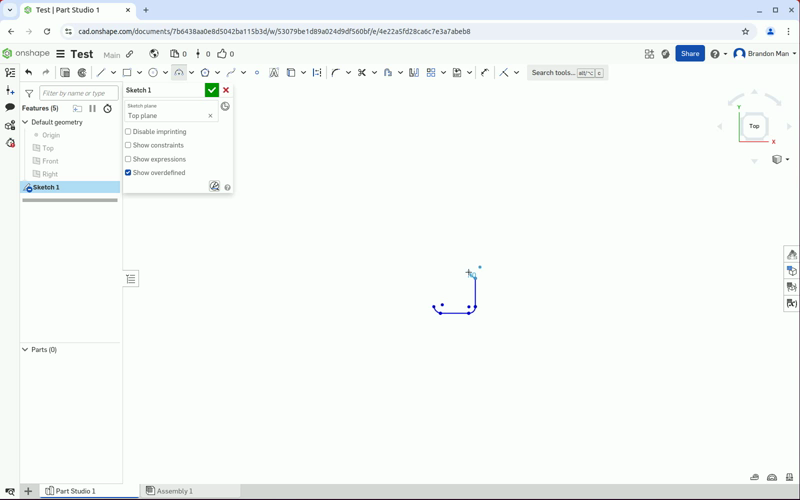
scroll(-6)
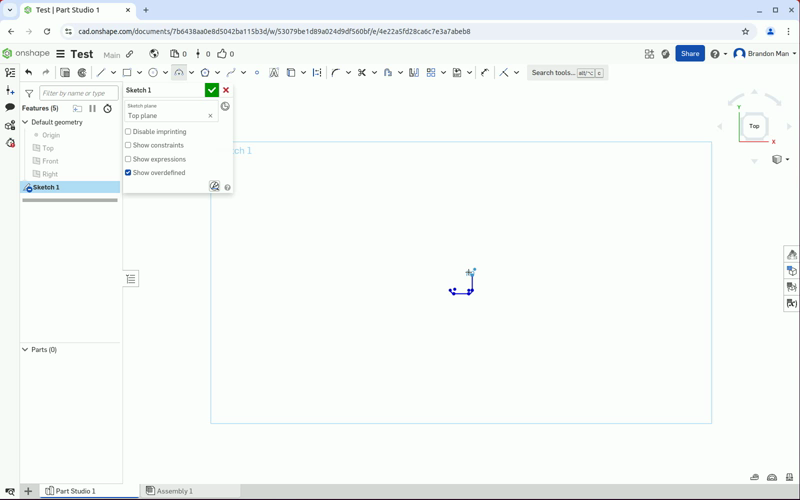
mouse_move(471, 272)
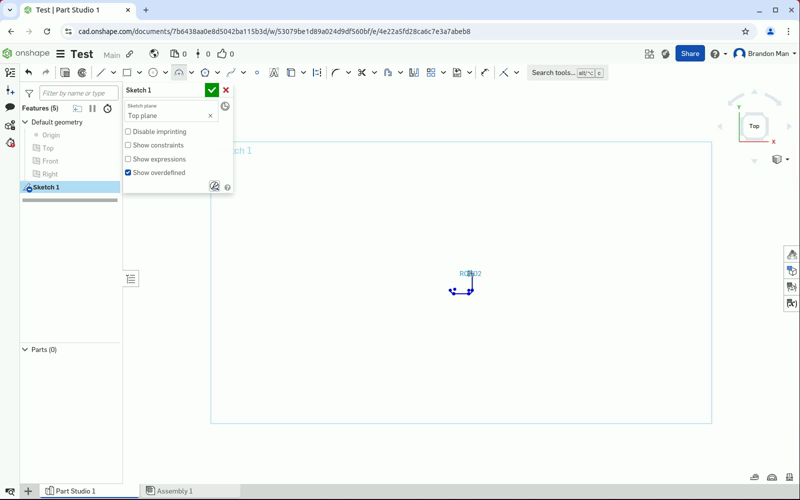
scroll(6)
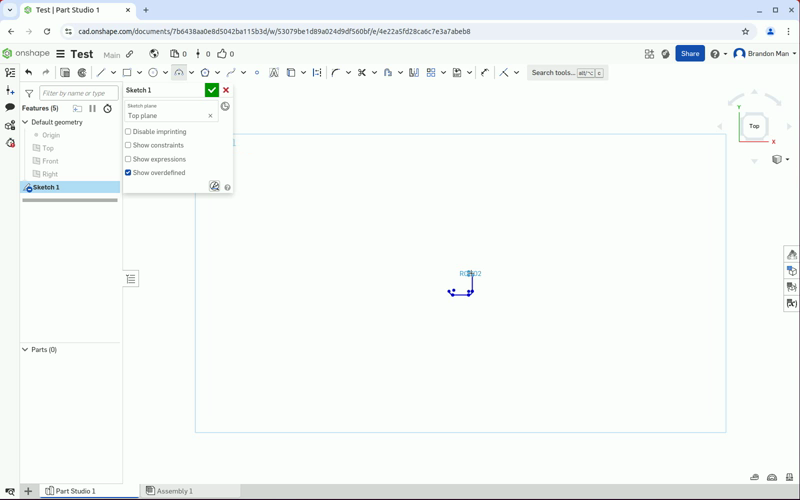
scroll(6)
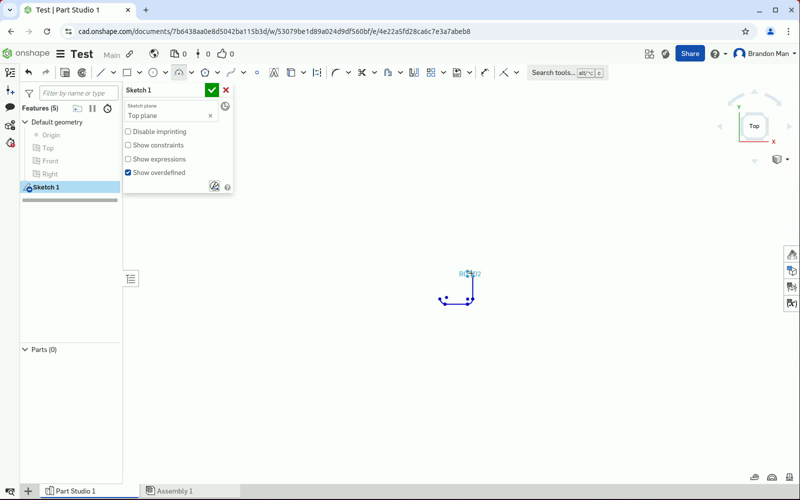
scroll(6)
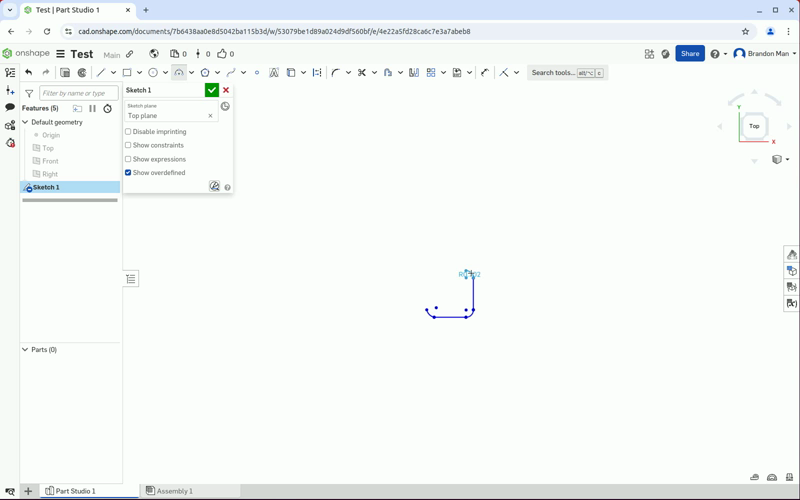
scroll(6)
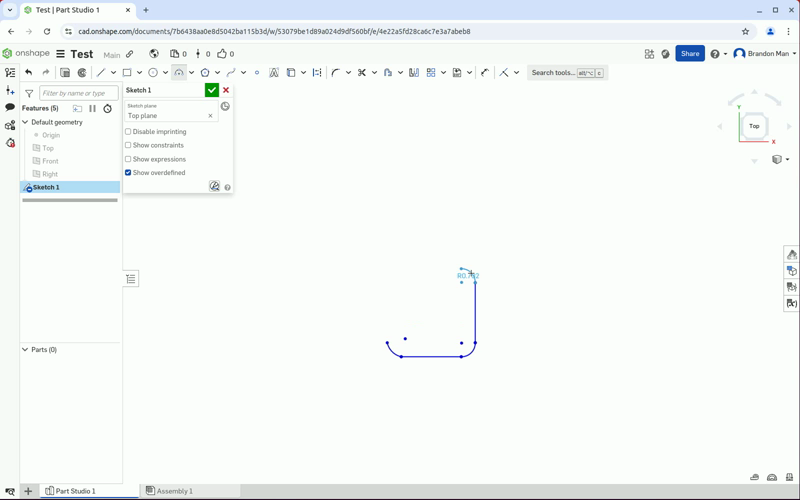
scroll(6)
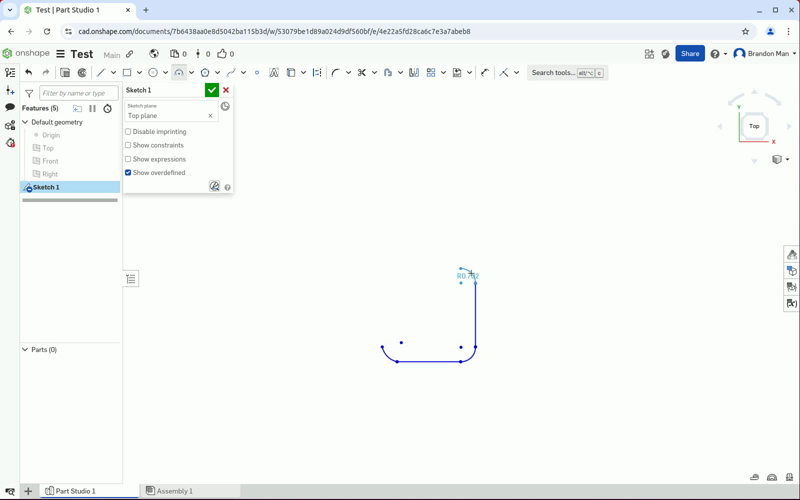
scroll(6)
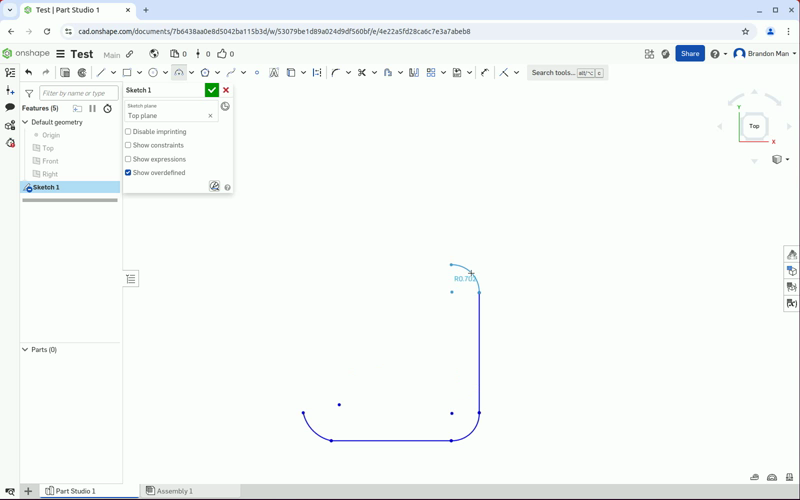
scroll(6)
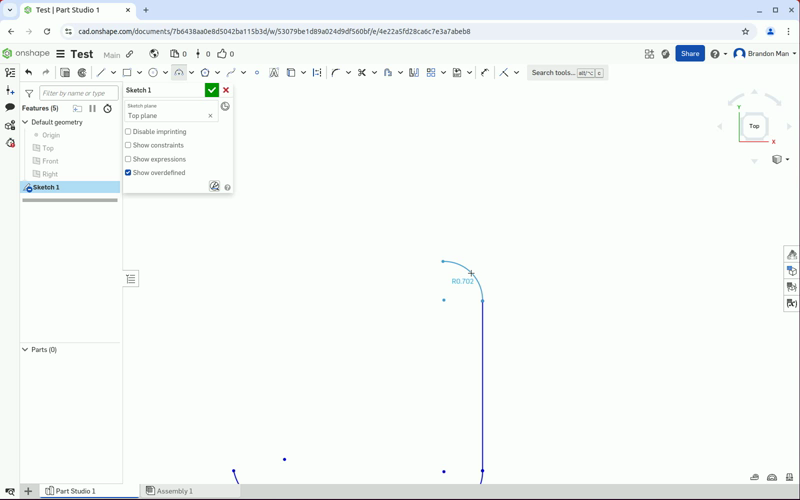
click(471, 272)
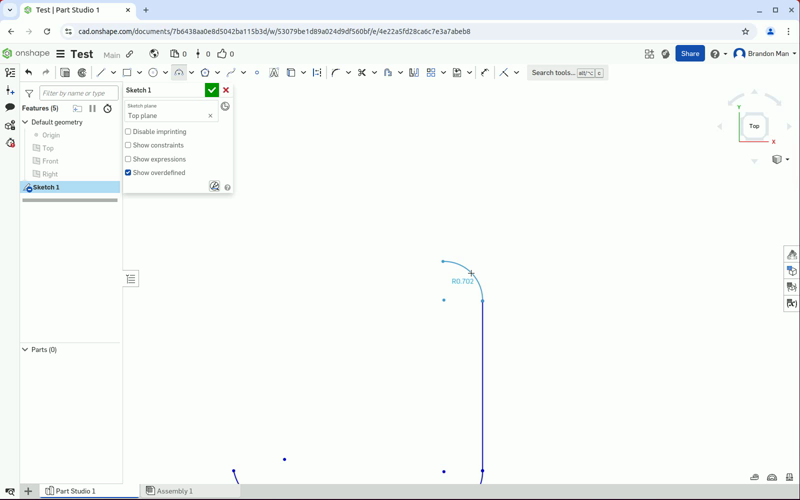
scroll(-6)
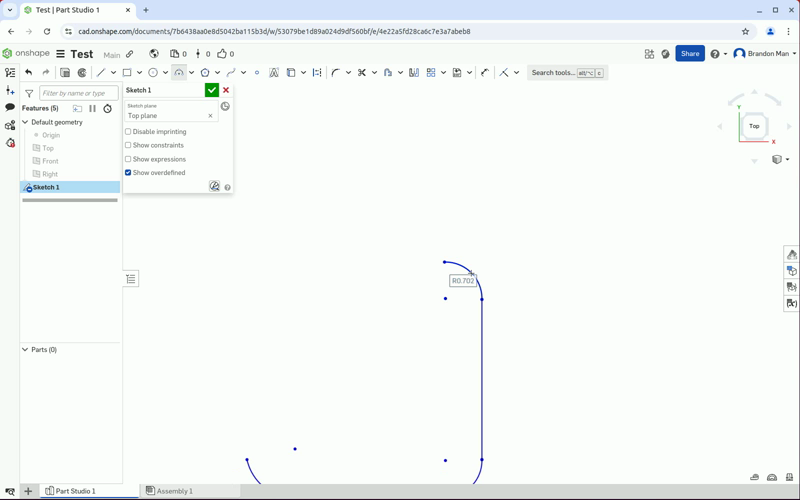
scroll(-6)
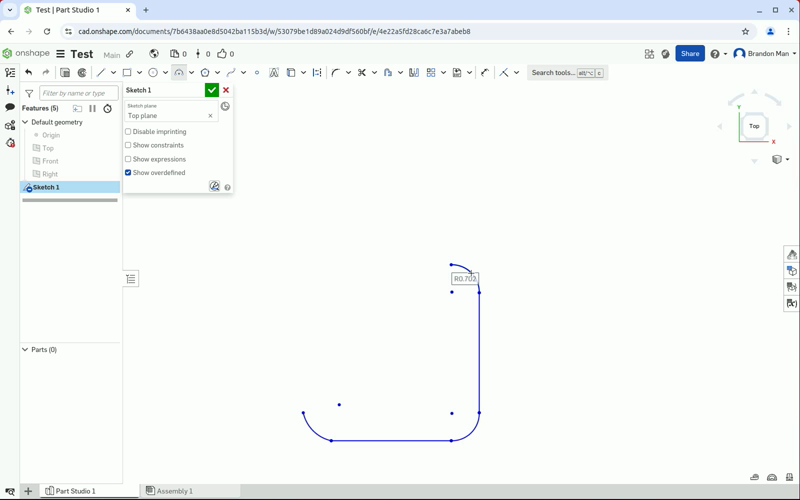
scroll(-6)
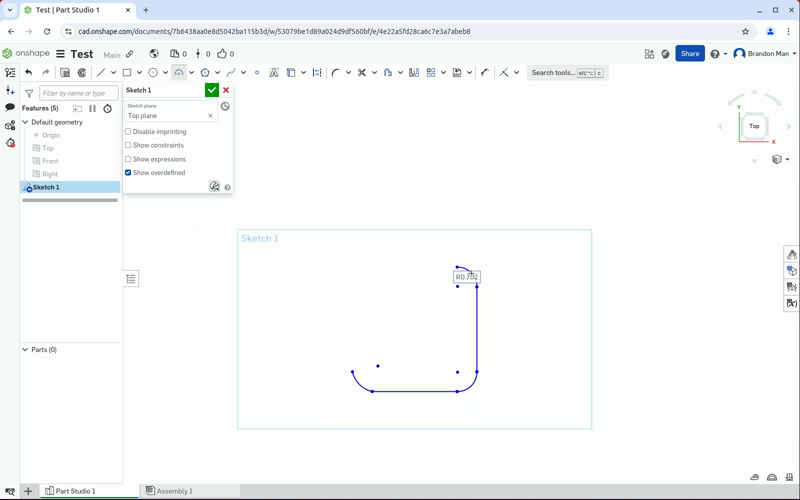
scroll(-6)
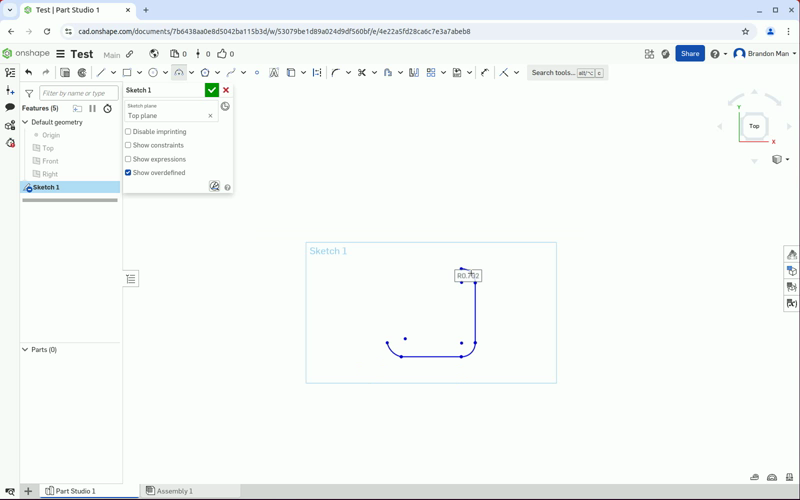
scroll(-6)
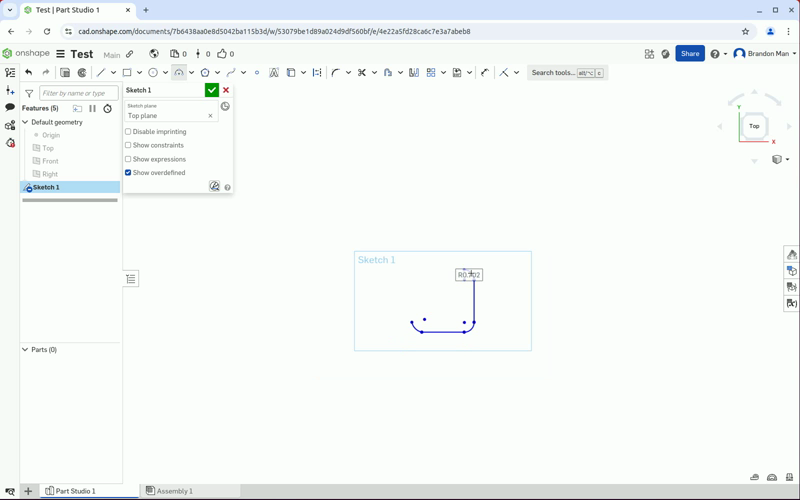
scroll(-6)
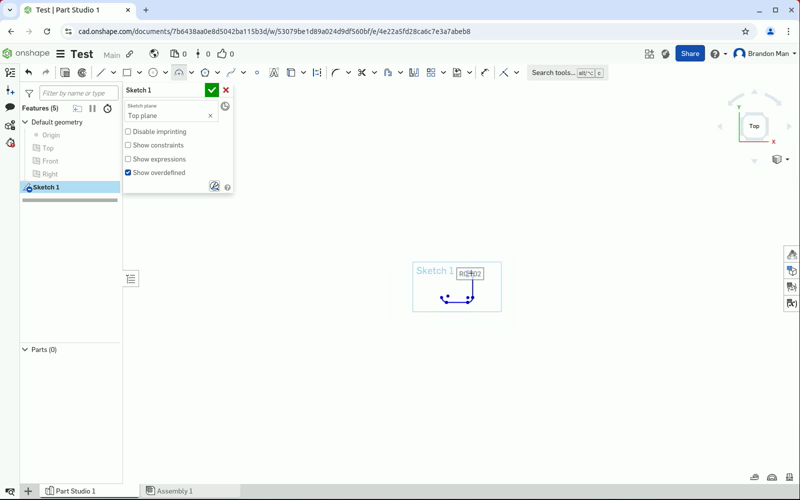
scroll(-6)
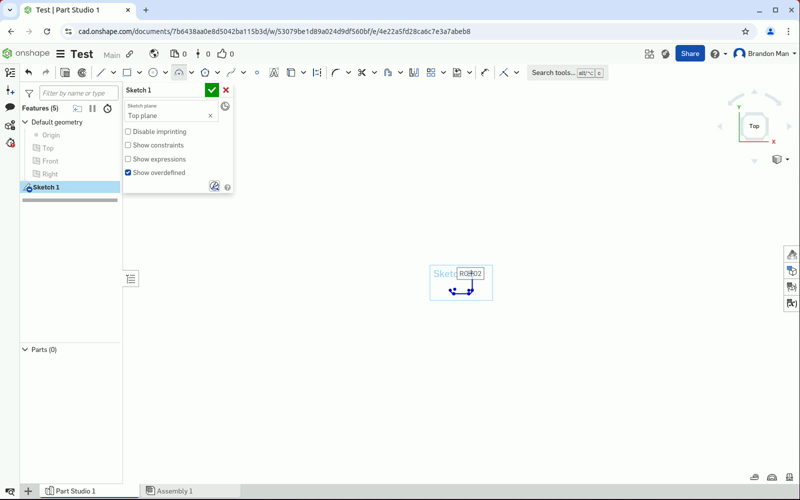
key_up(shift)
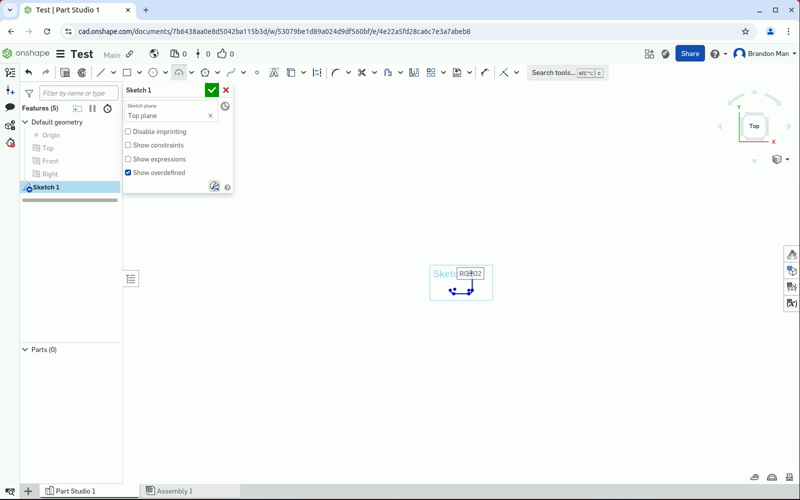
key(esc)
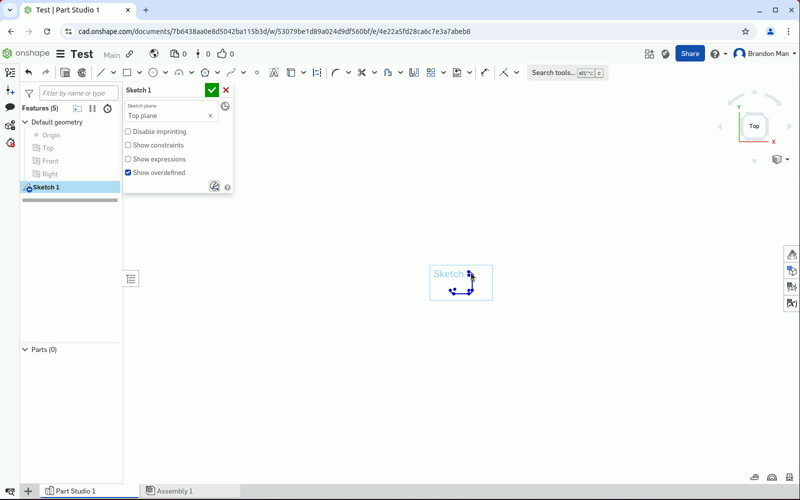
key(l)
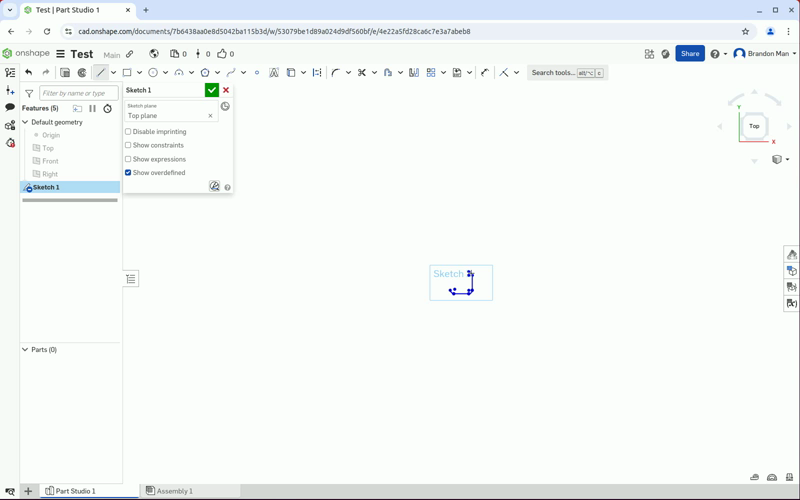
mouse_move(468, 271)
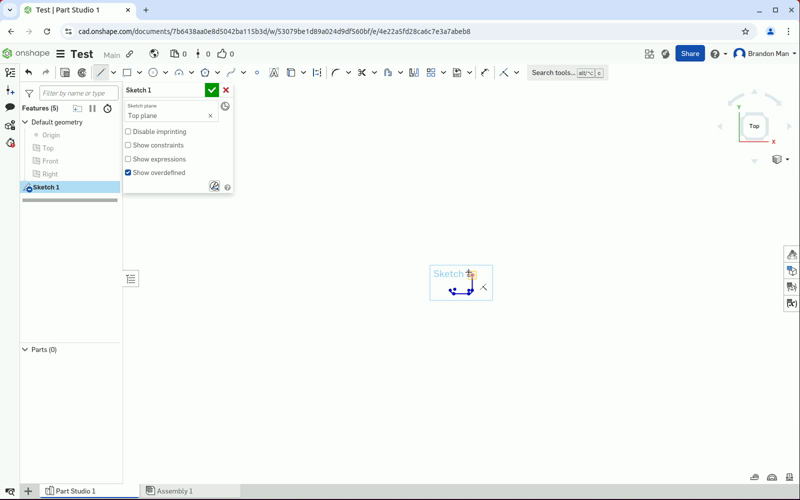
scroll(6)
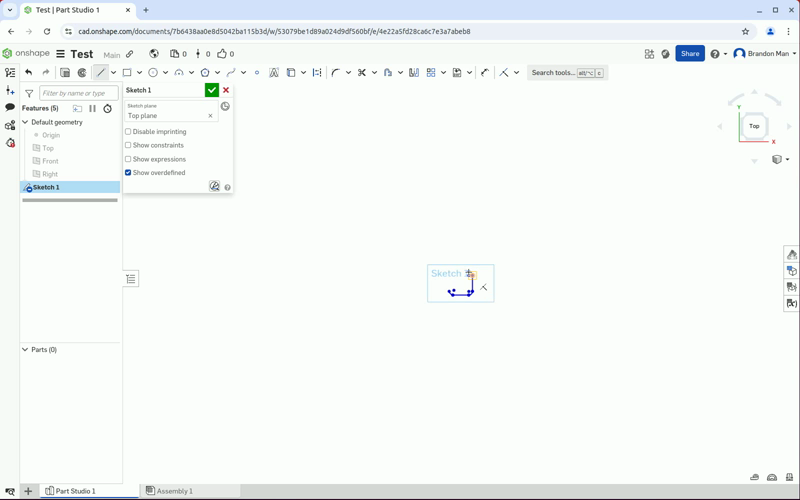
scroll(6)
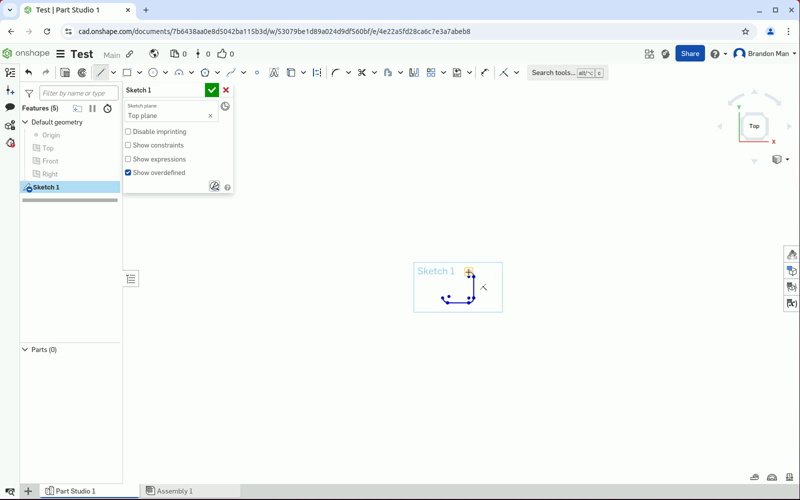
scroll(6)
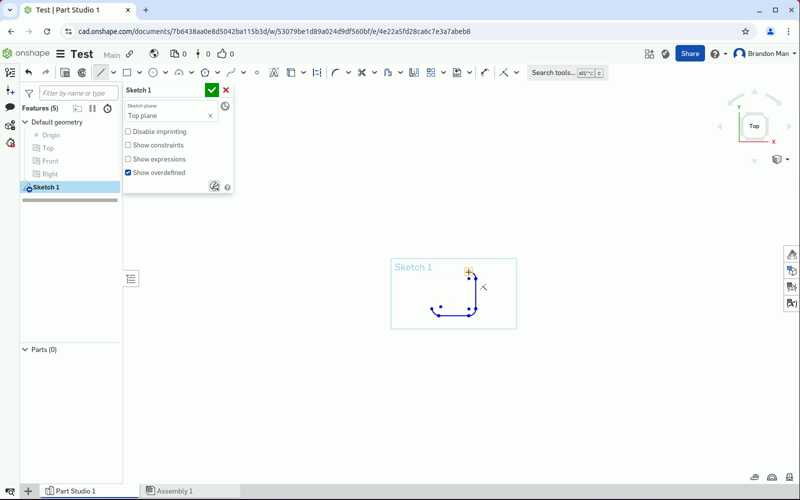
scroll(6)
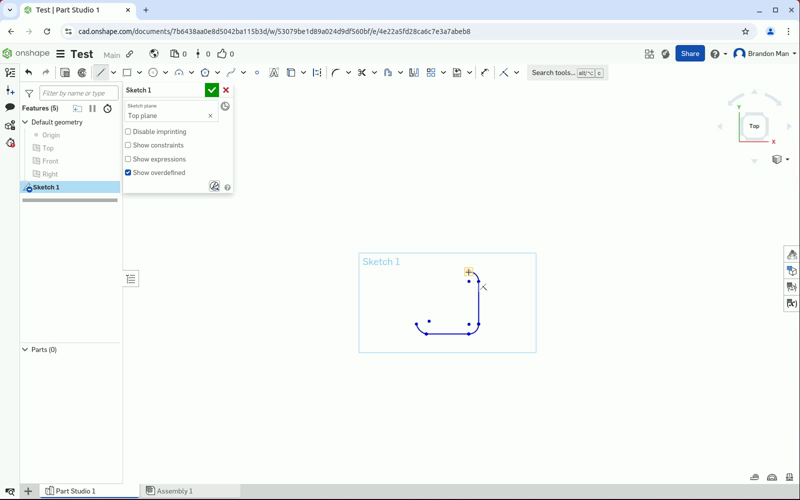
scroll(6)
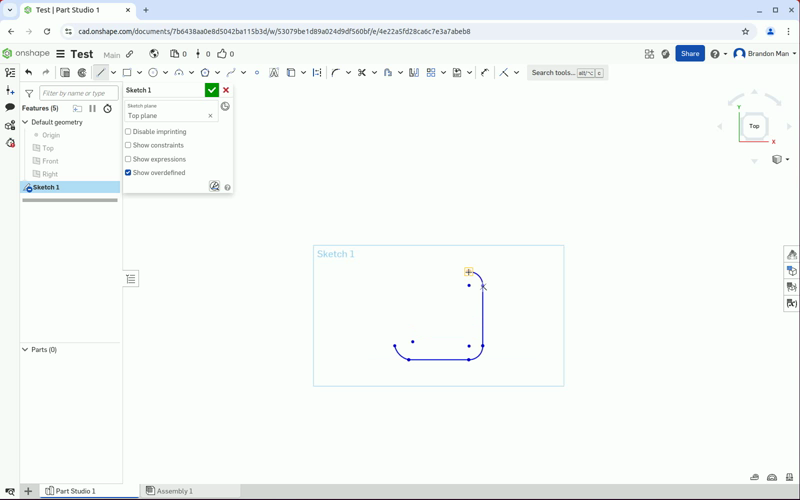
scroll(6)
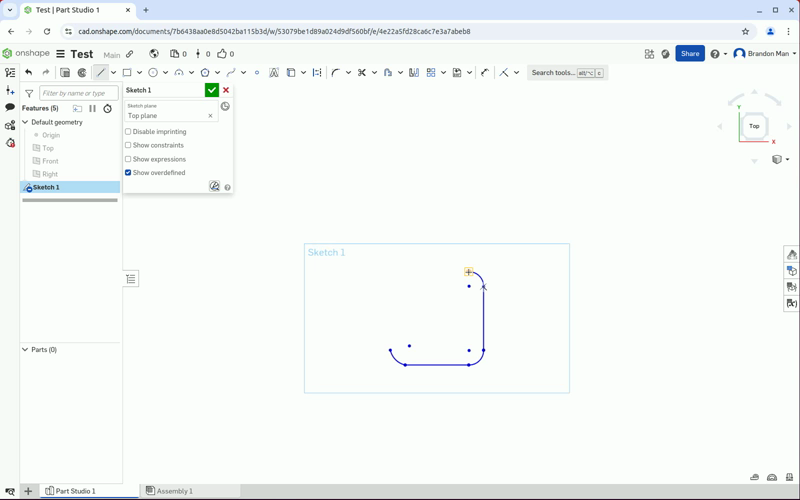
scroll(6)
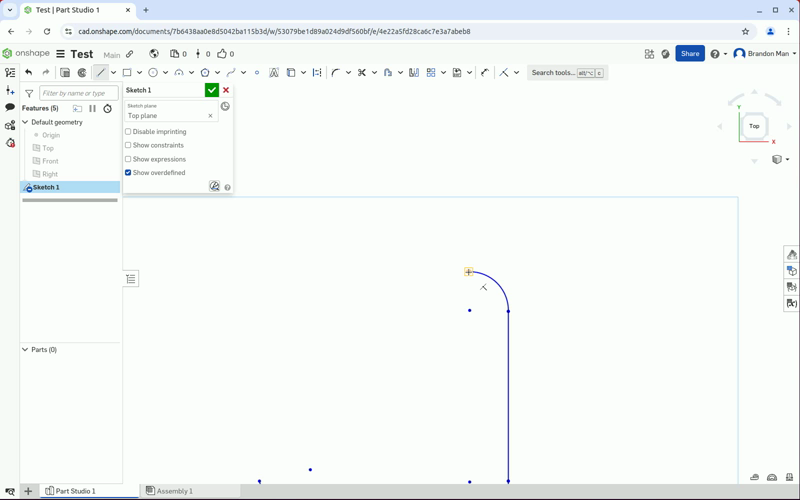
click(468, 271)
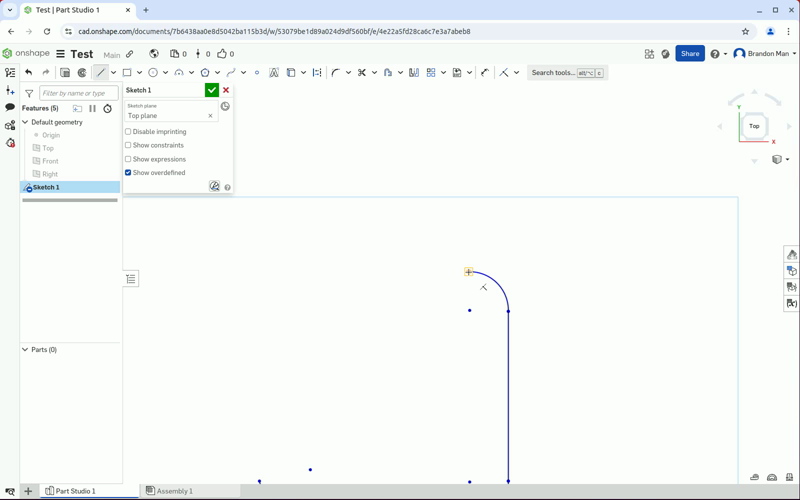
scroll(-6)
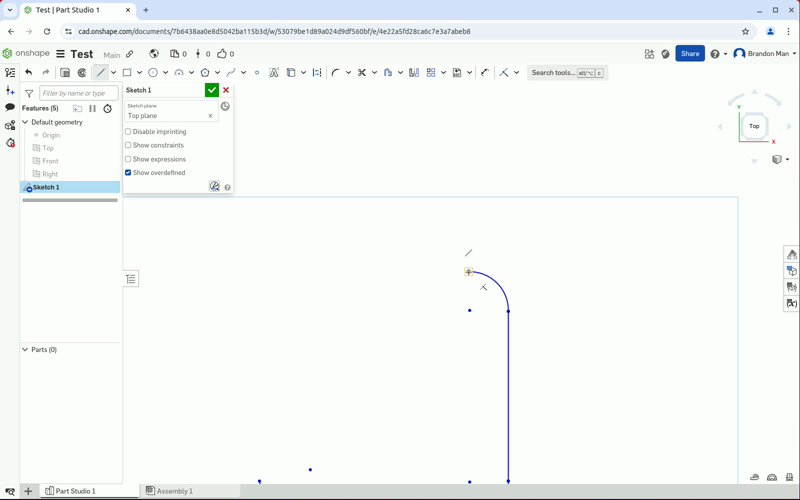
scroll(-6)
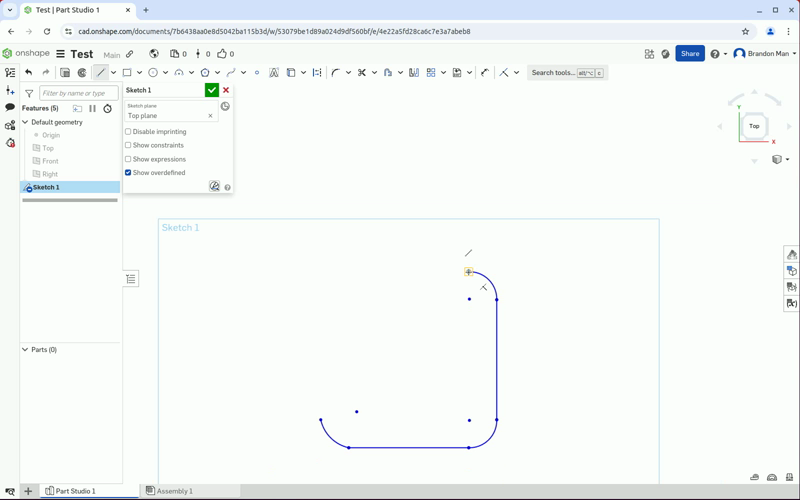
scroll(-6)
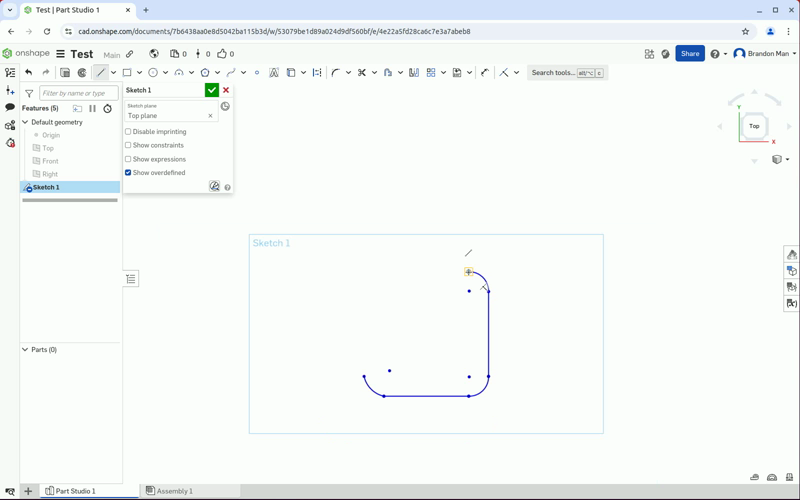
scroll(-6)
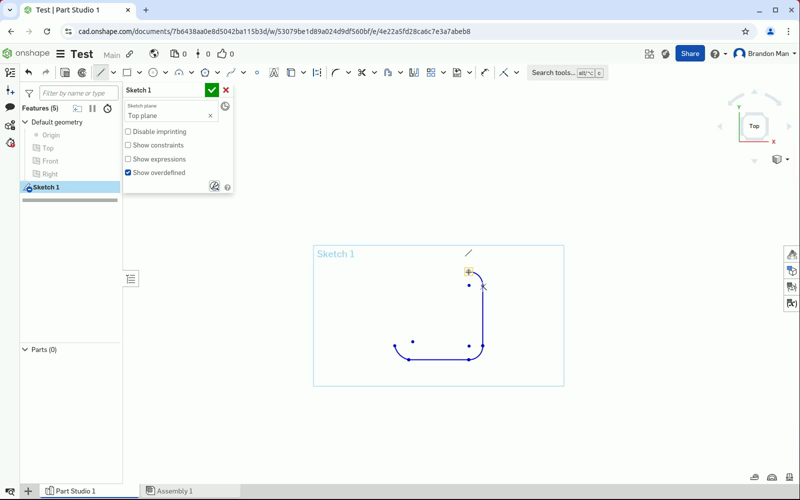
scroll(-6)
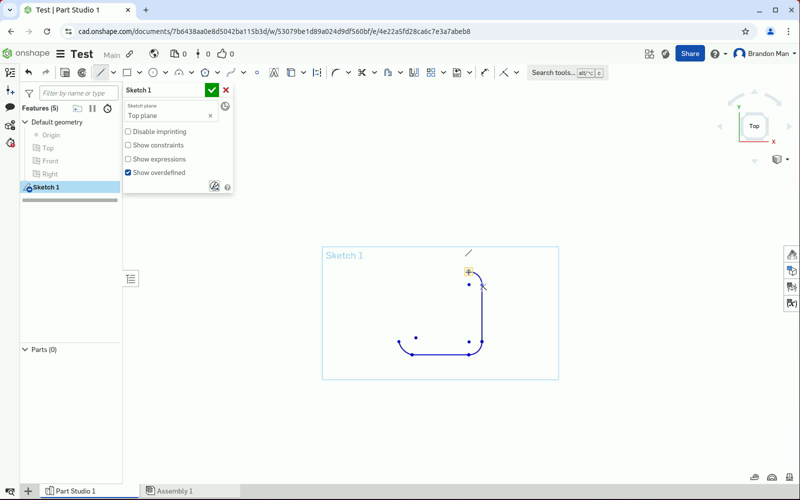
scroll(-6)
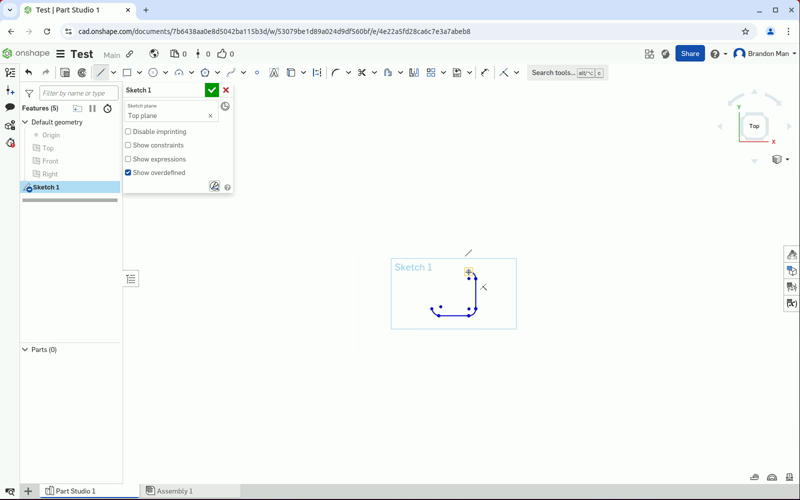
scroll(-6)
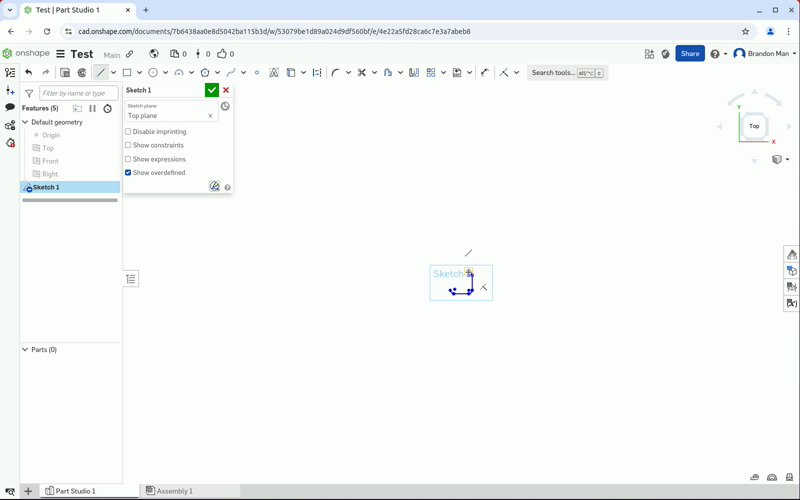
key_down(shift)
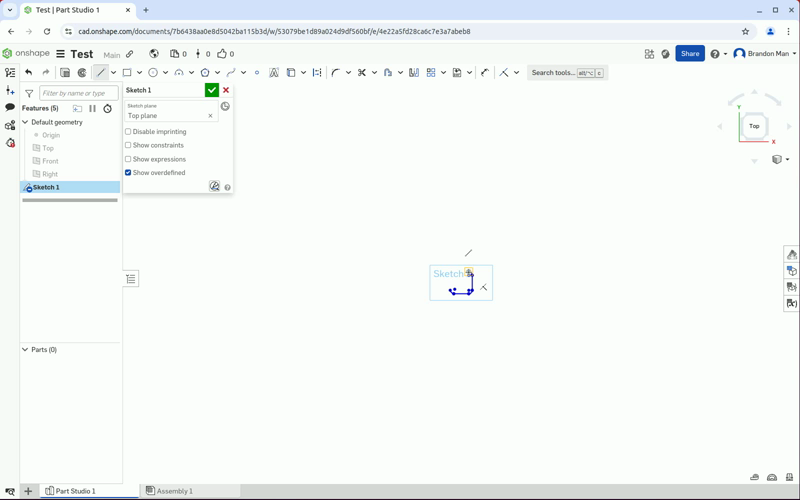
mouse_move(498, 271)
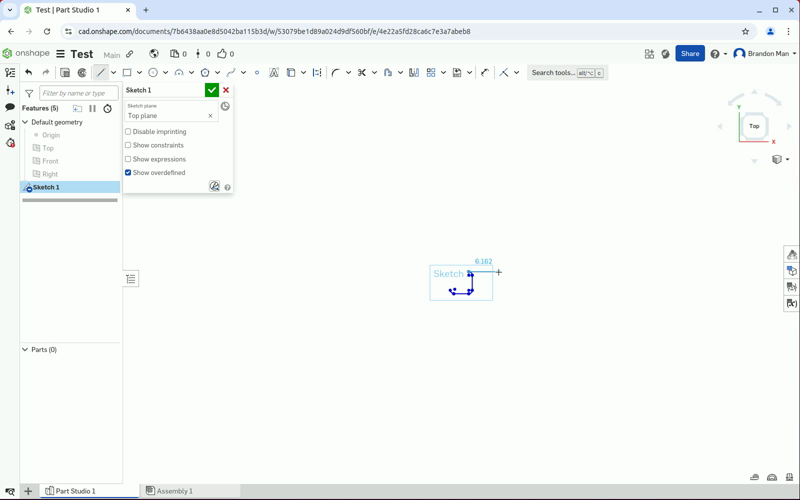
mouse_move(453, 271)
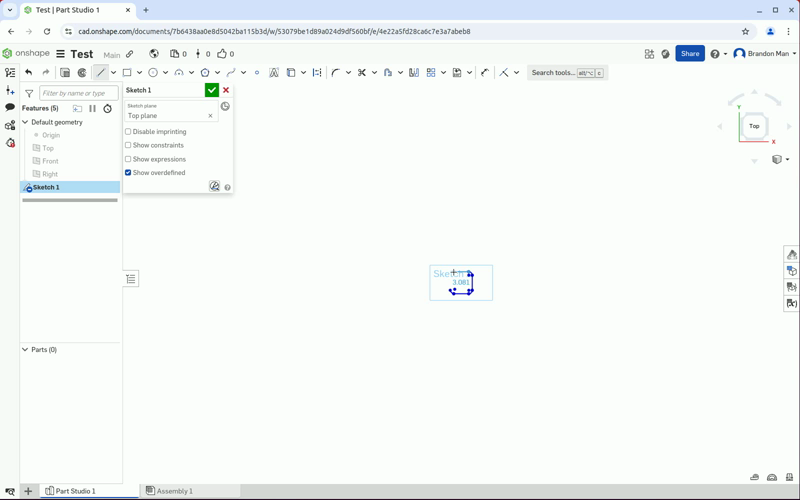
click(453, 271)
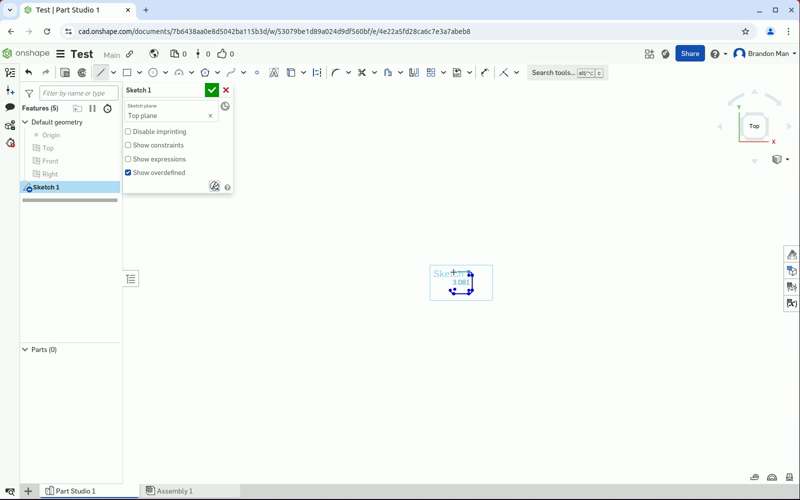
key_up(shift)
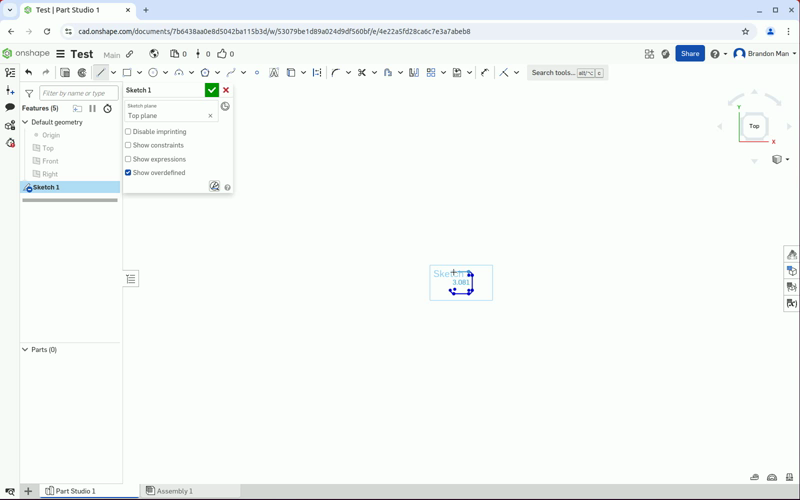
key(esc)
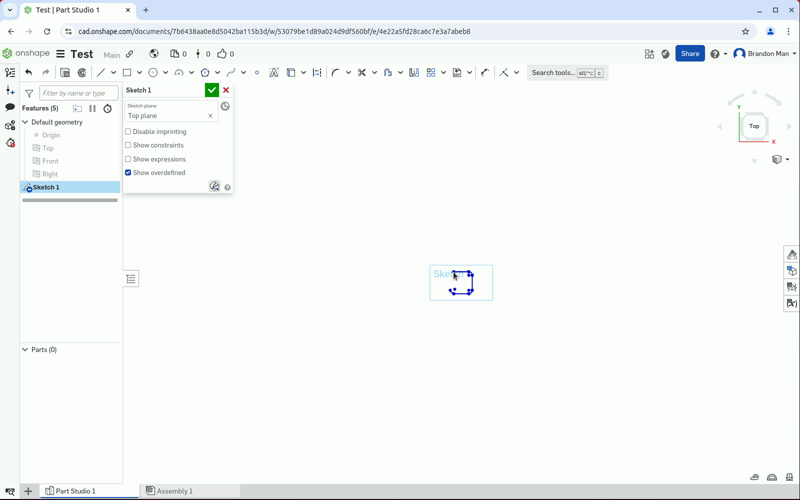
key(a)
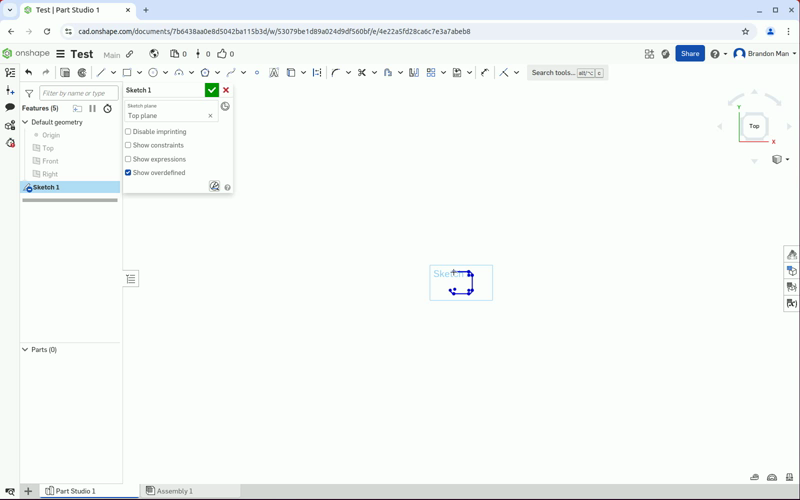
mouse_move(453, 271)
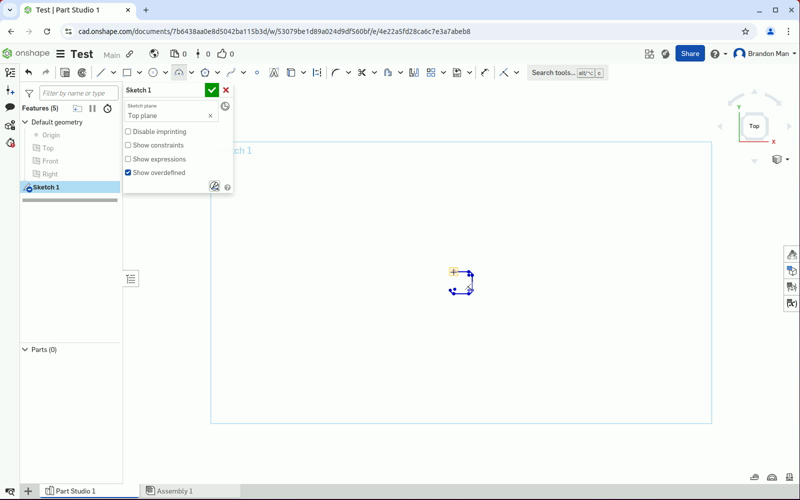
click(453, 271)
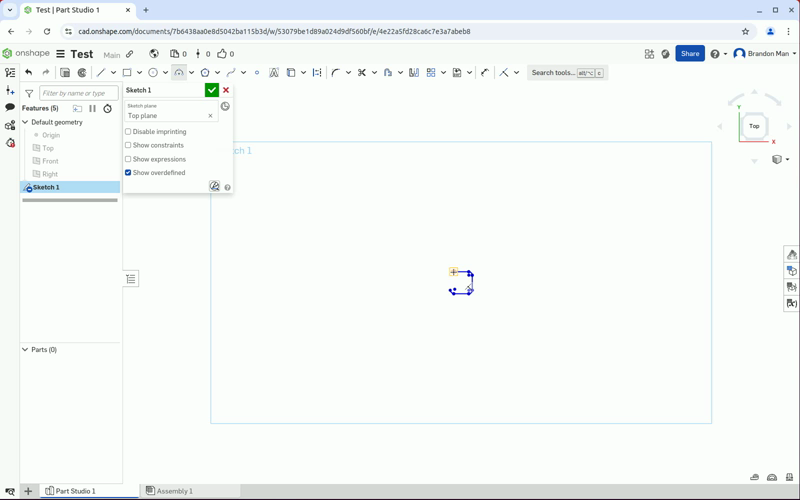
key_down(shift)
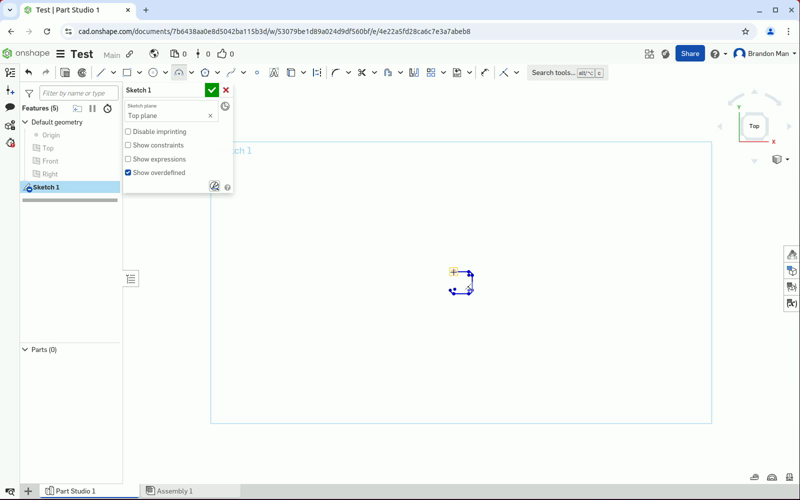
mouse_move(450, 275)
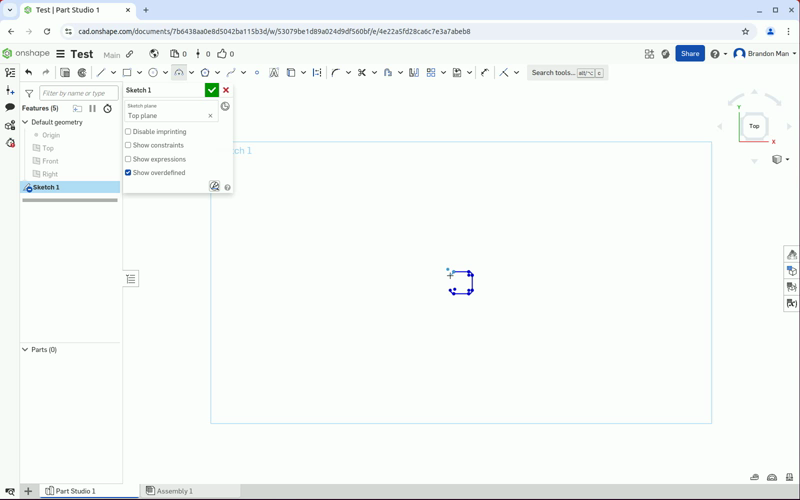
scroll(6)
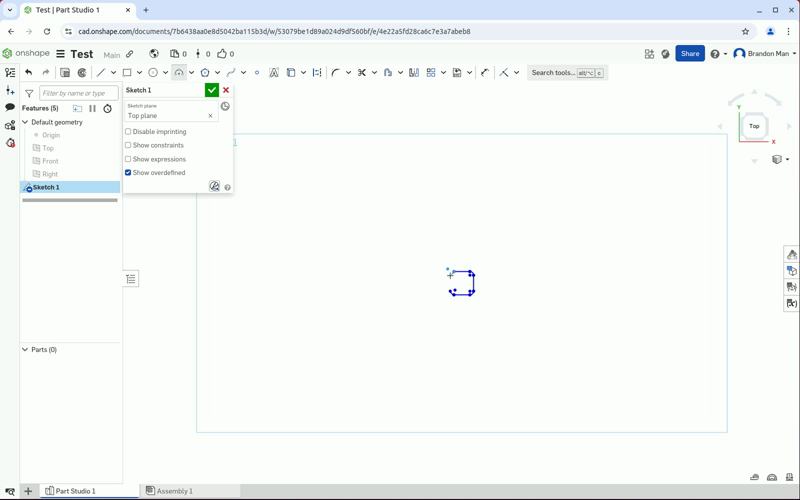
scroll(6)
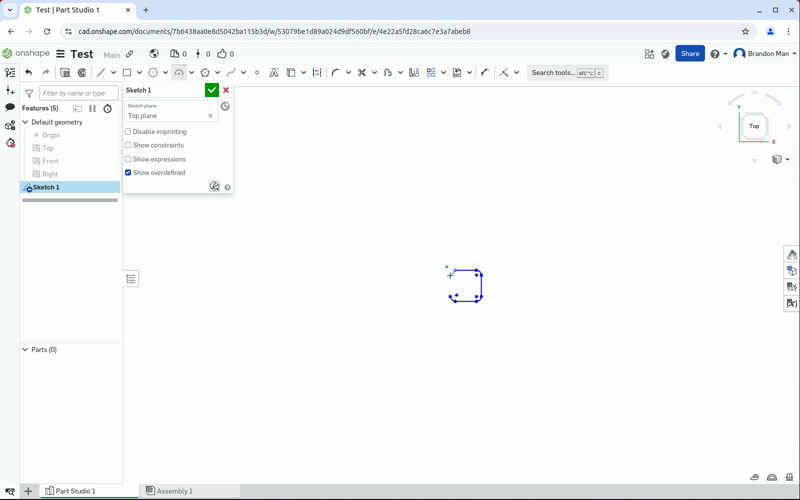
scroll(6)
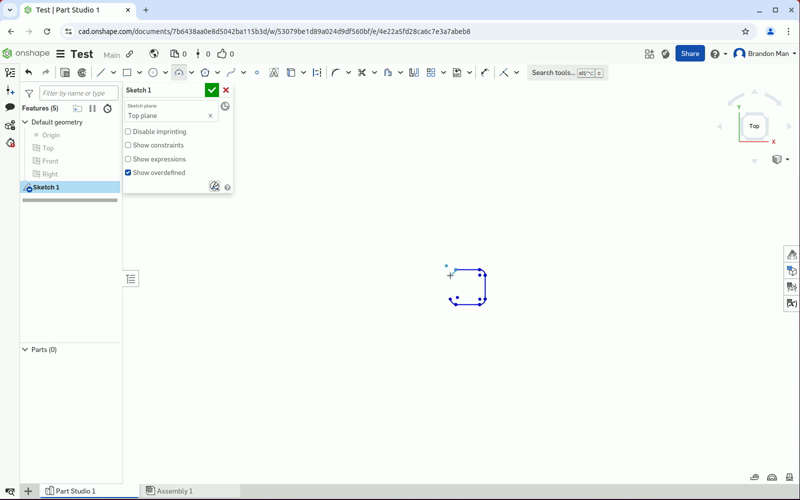
scroll(6)
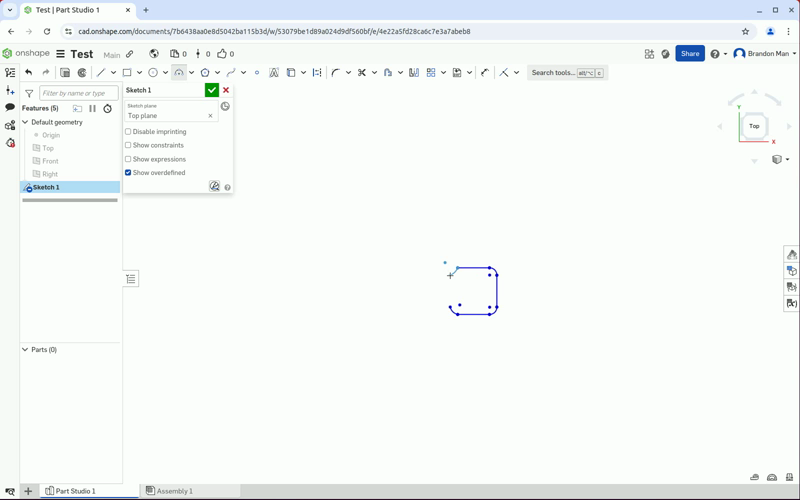
scroll(6)
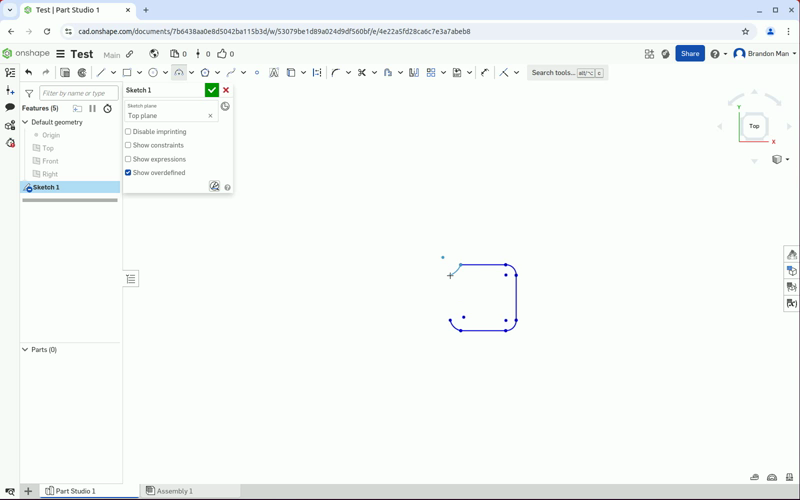
scroll(6)
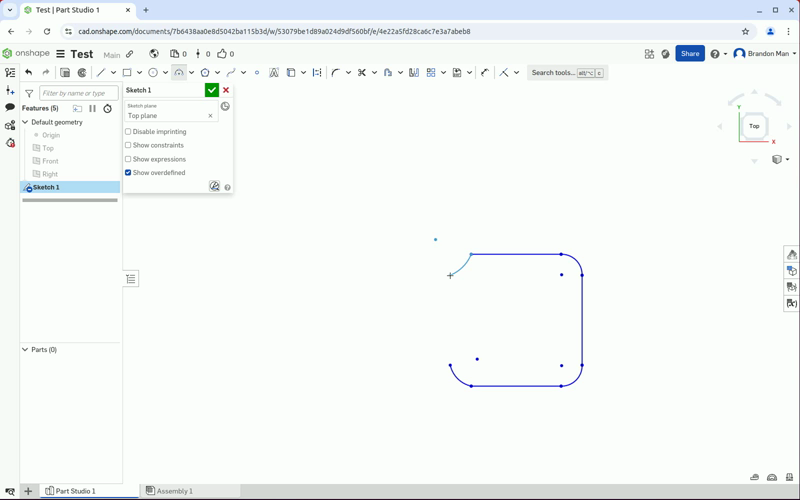
scroll(6)
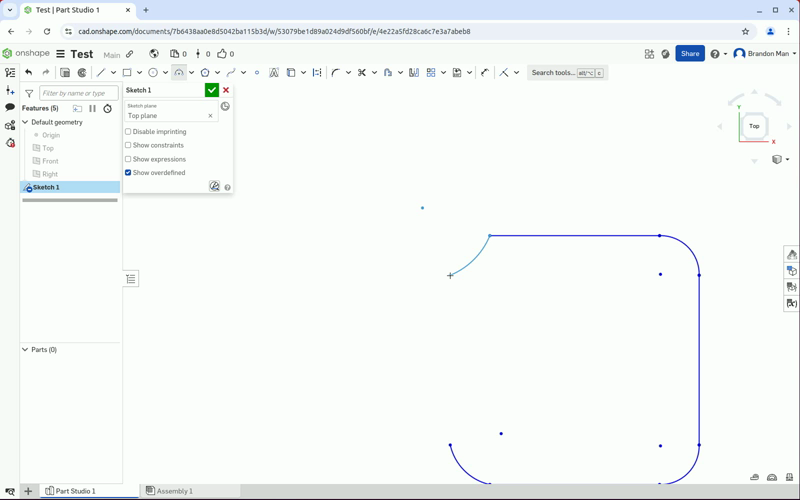
click(450, 275)
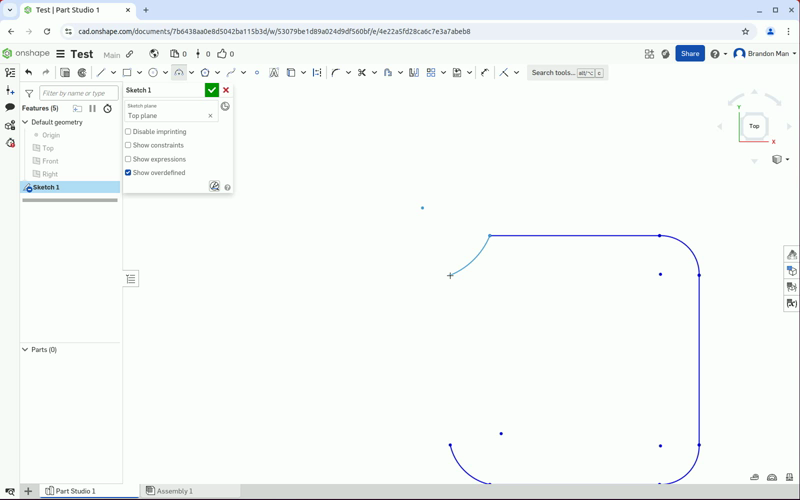
scroll(-6)
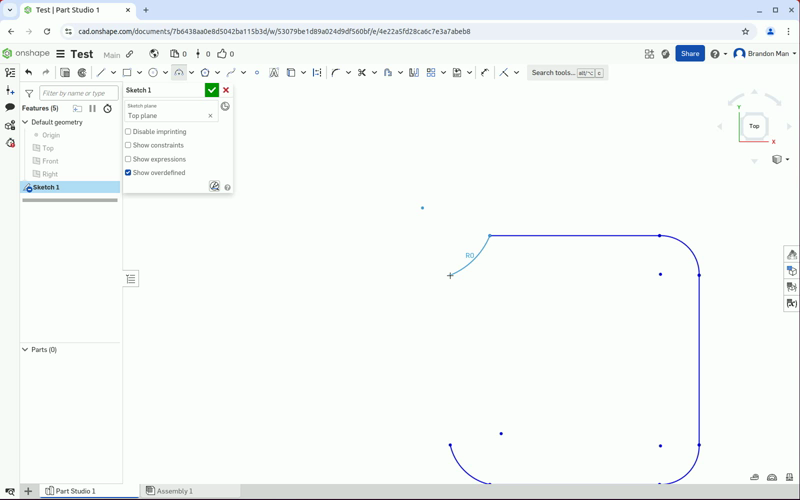
scroll(-6)
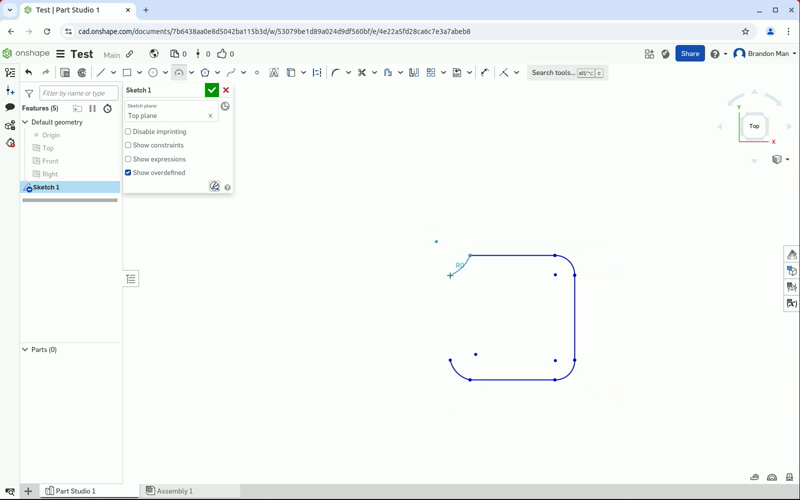
scroll(-6)
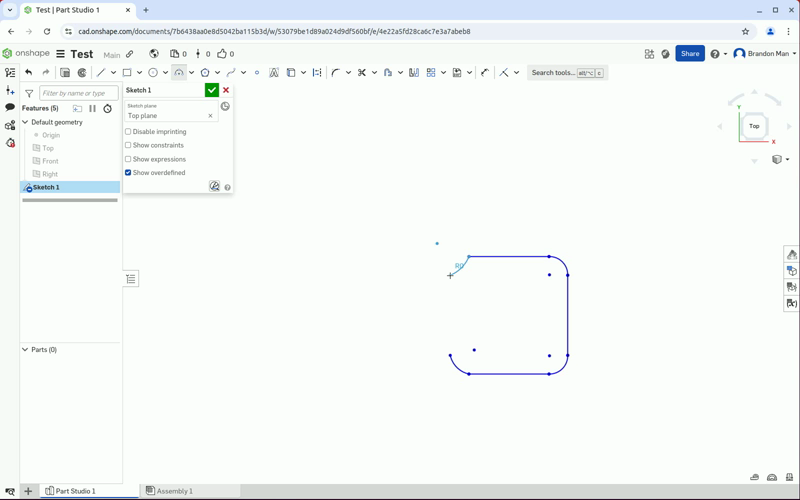
scroll(-6)
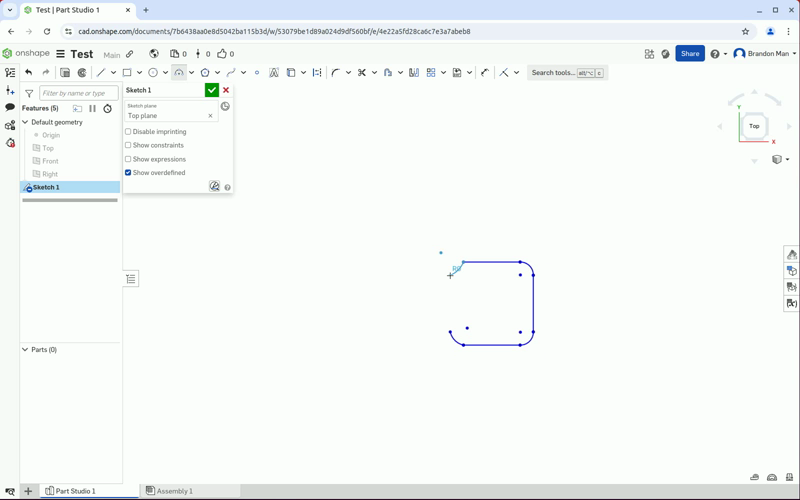
scroll(-6)
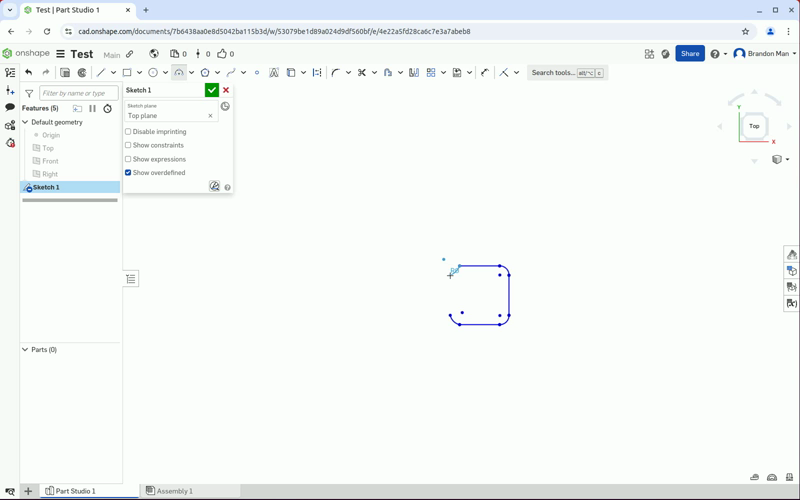
scroll(-6)
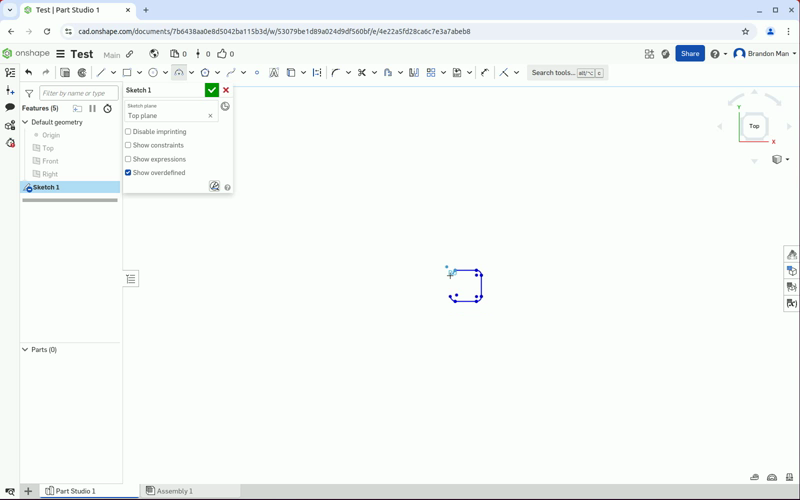
scroll(-6)
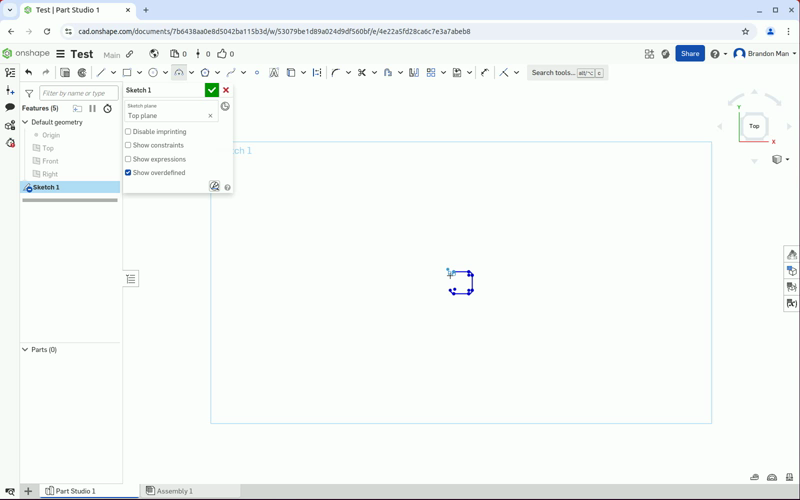
mouse_move(451, 272)
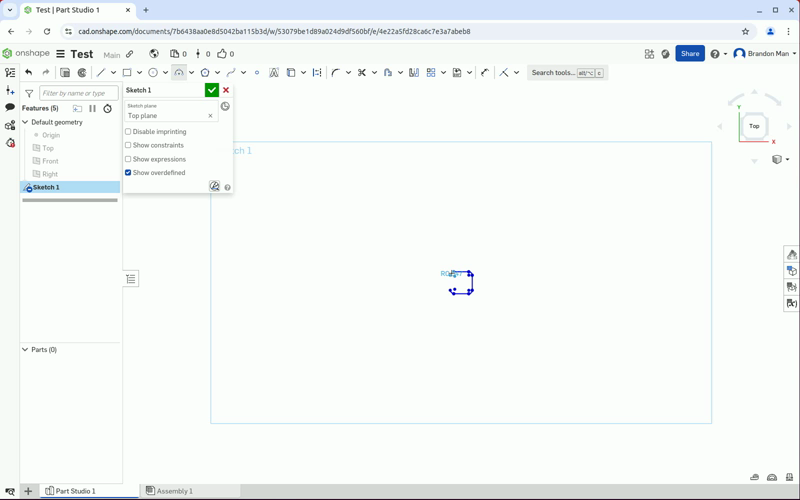
scroll(6)
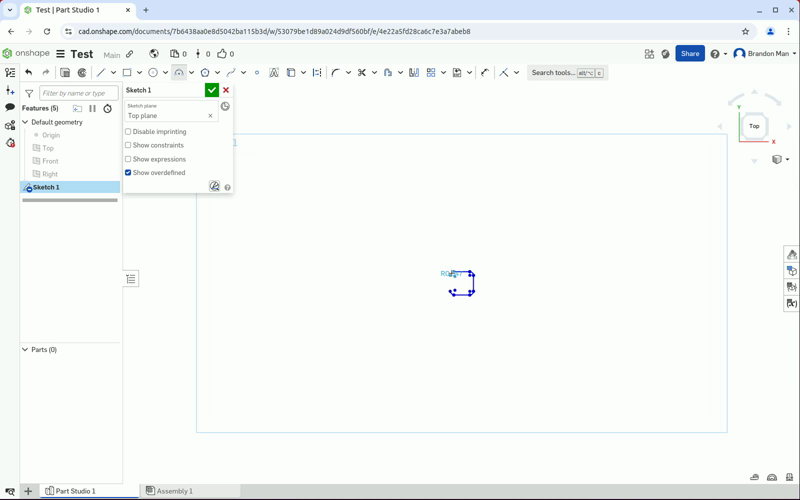
scroll(6)
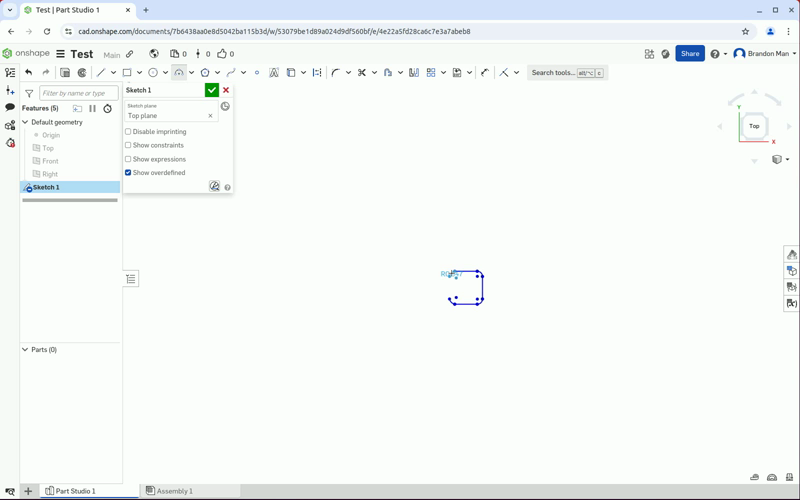
scroll(6)
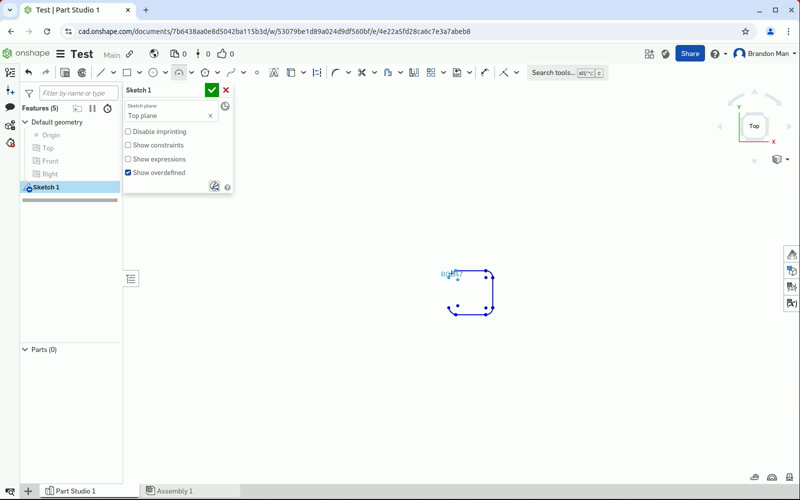
scroll(6)
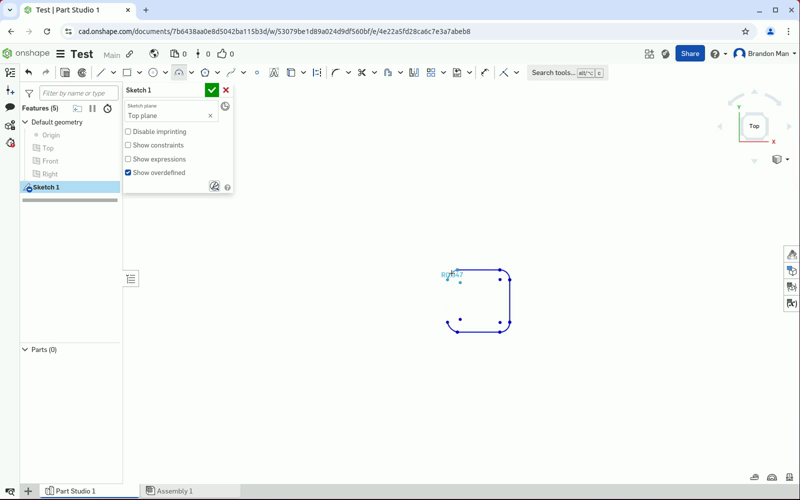
scroll(6)
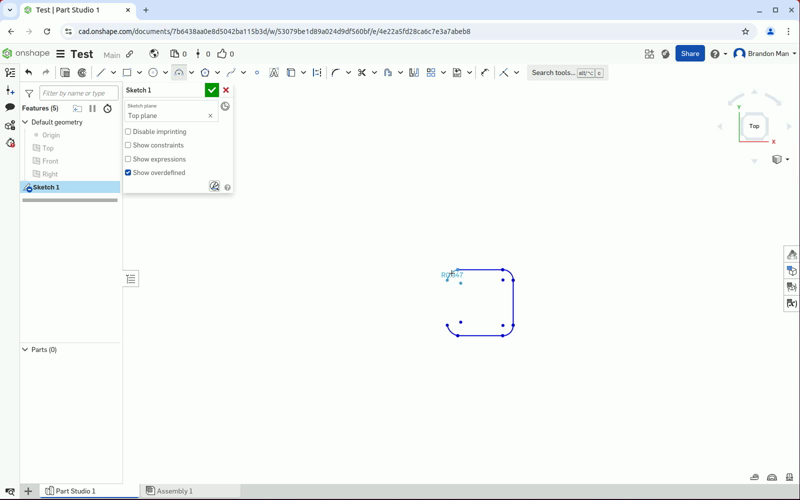
scroll(6)
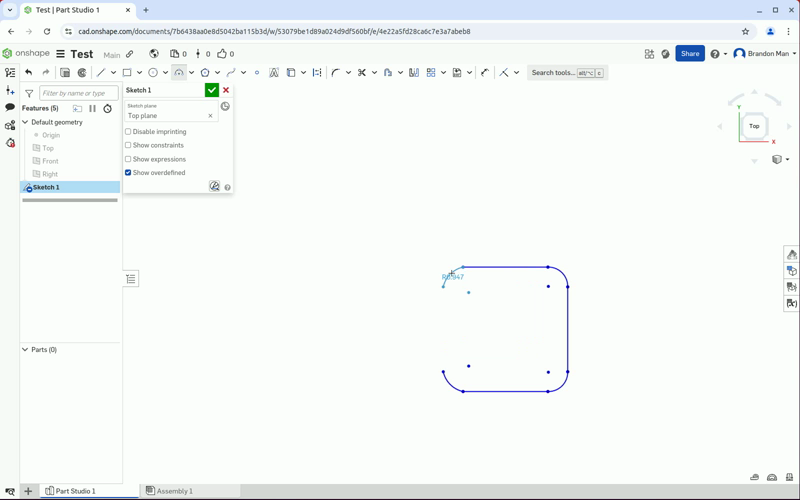
scroll(6)
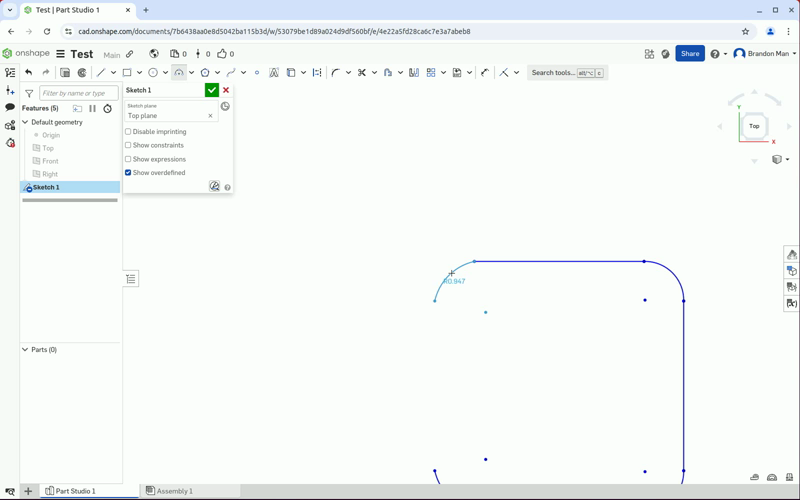
click(451, 272)
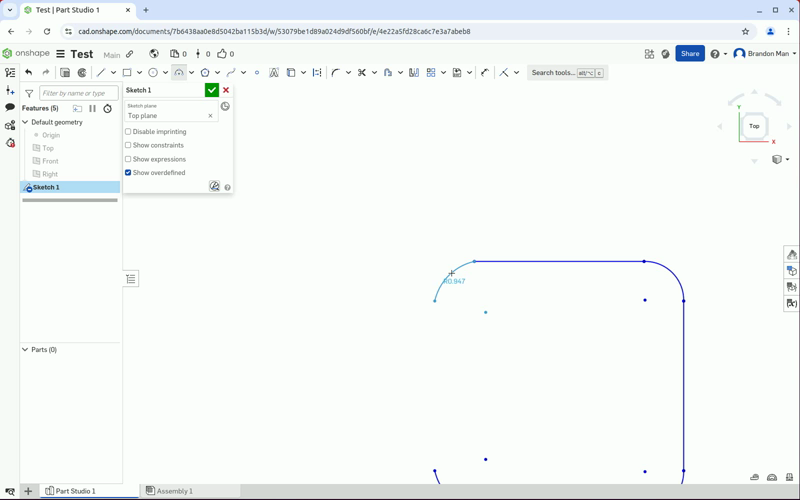
scroll(-6)
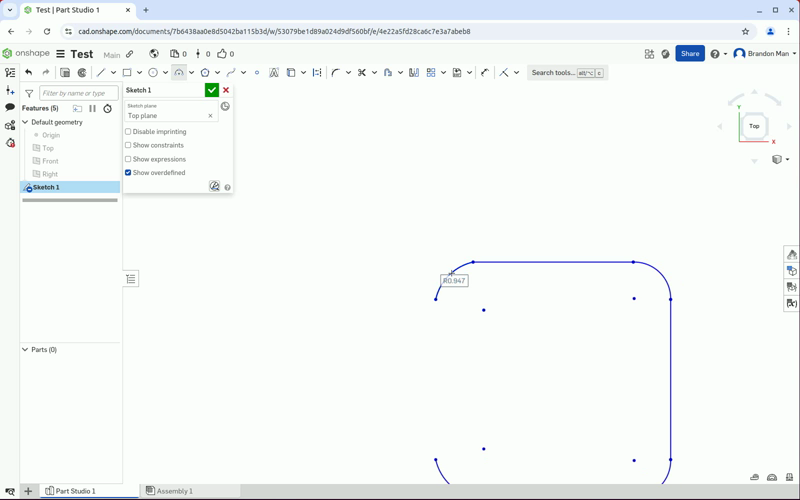
scroll(-6)
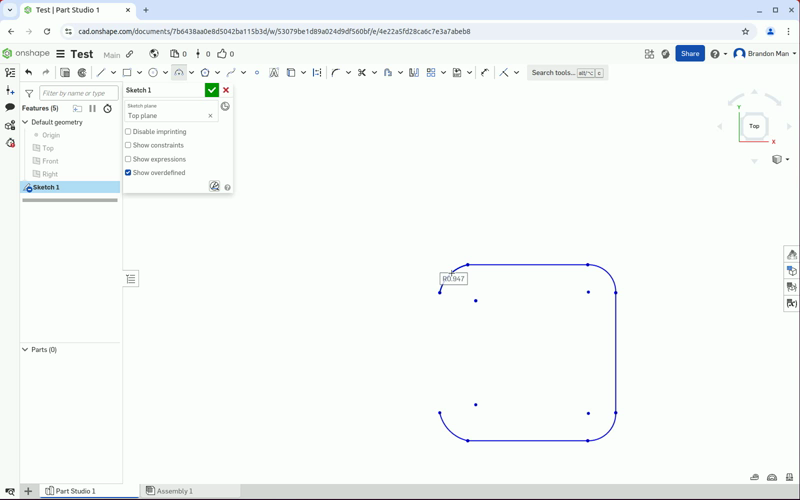
scroll(-6)
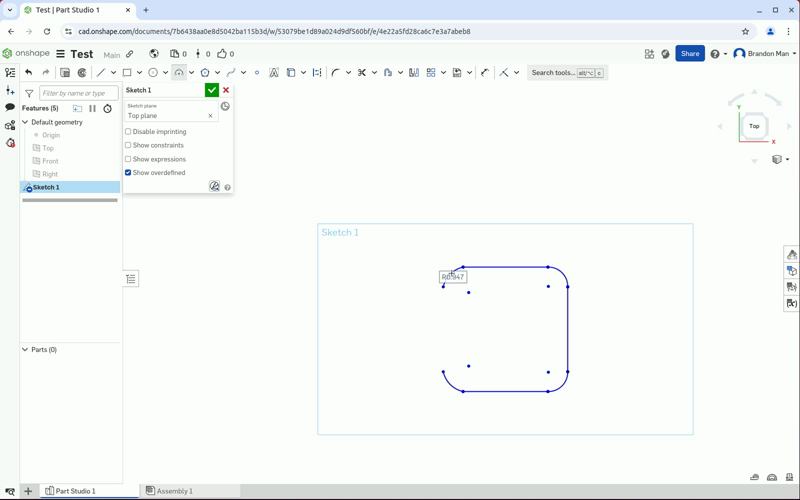
scroll(-6)
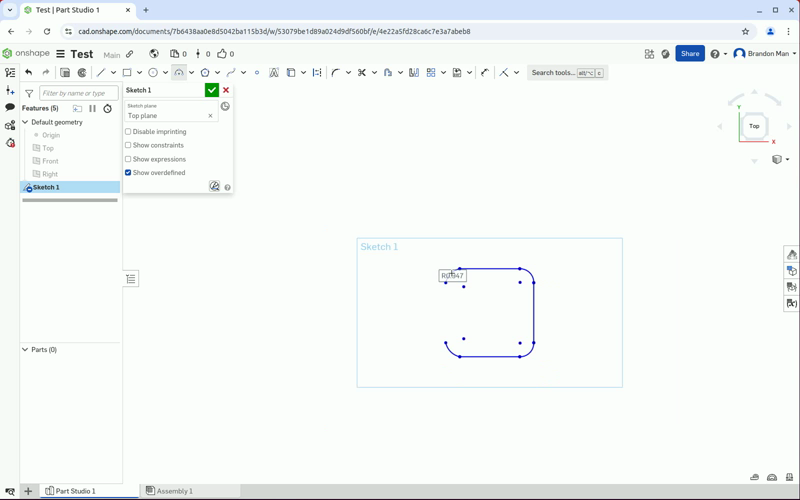
scroll(-6)
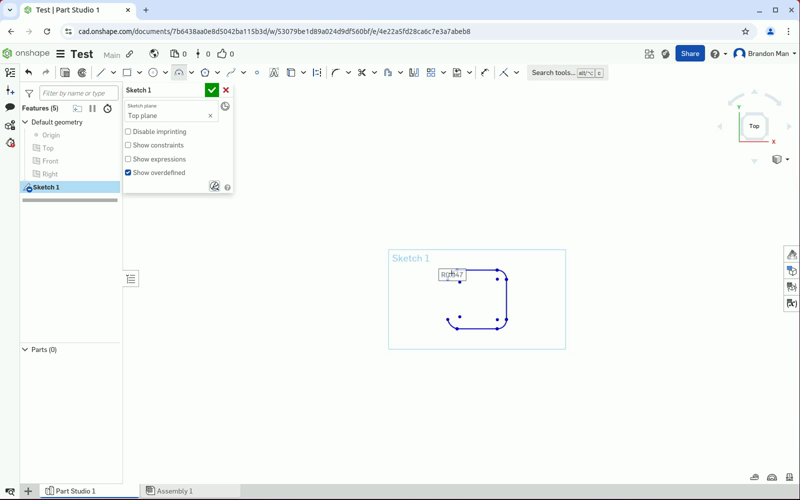
scroll(-6)
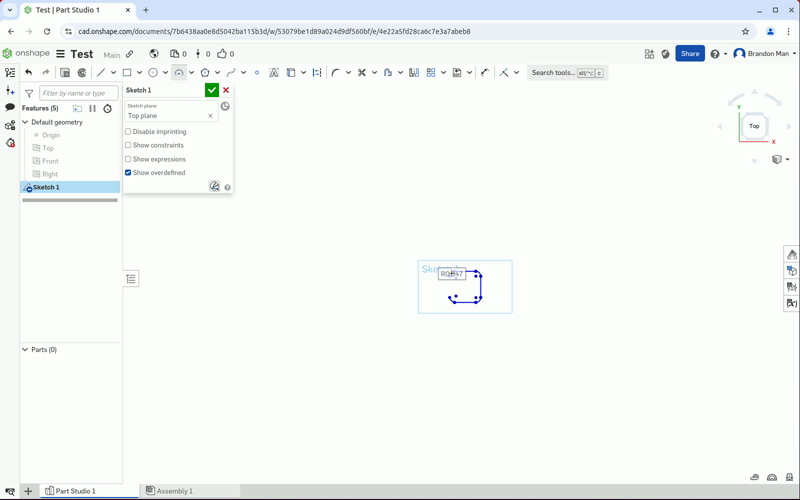
scroll(-6)
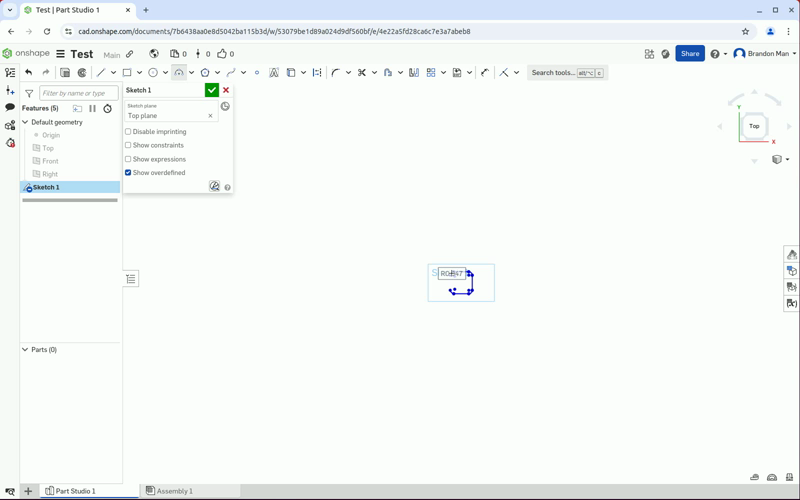
key_up(shift)
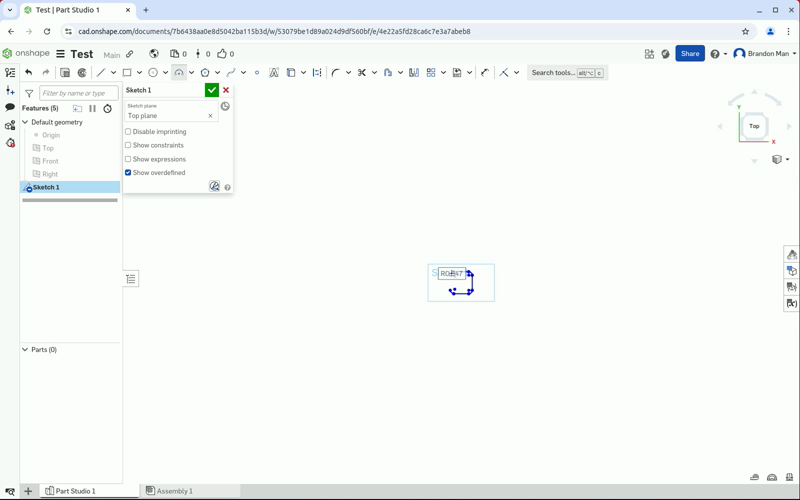
key(esc)
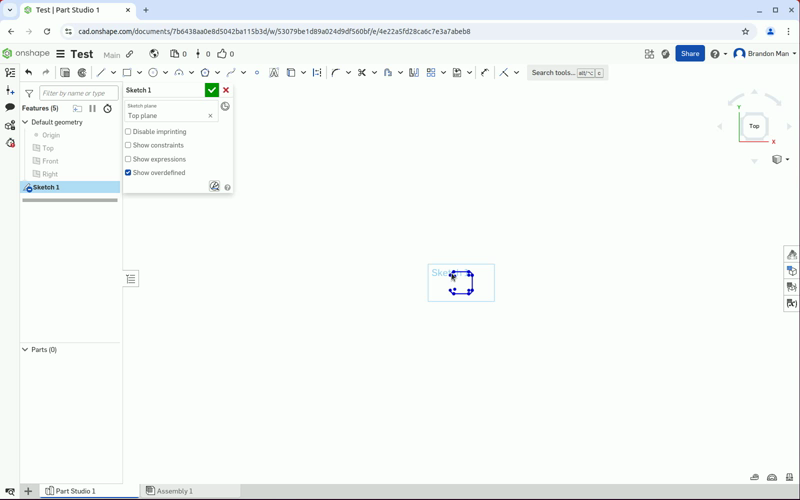
key(l)
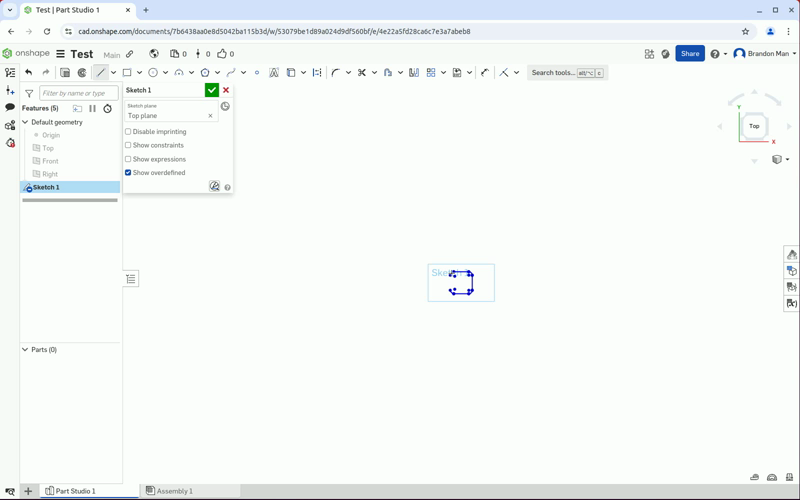
mouse_move(450, 275)
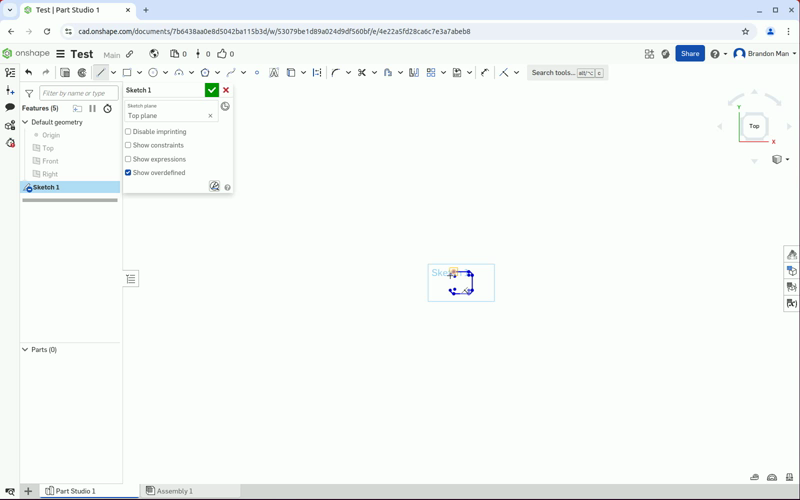
scroll(6)
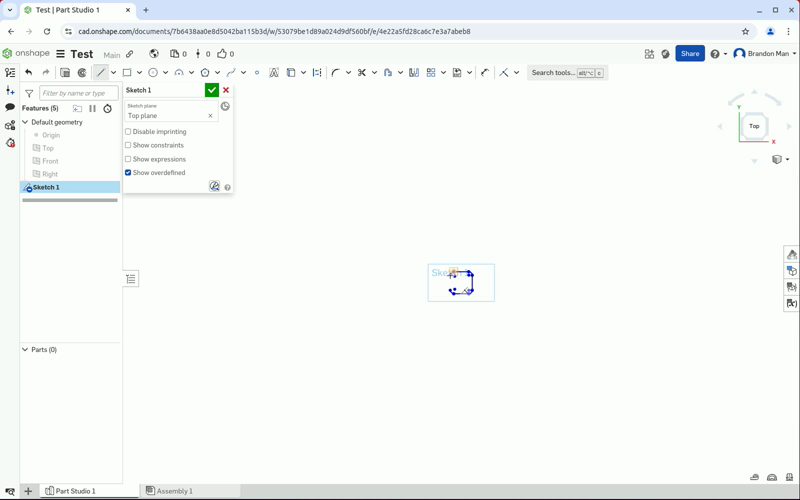
scroll(6)
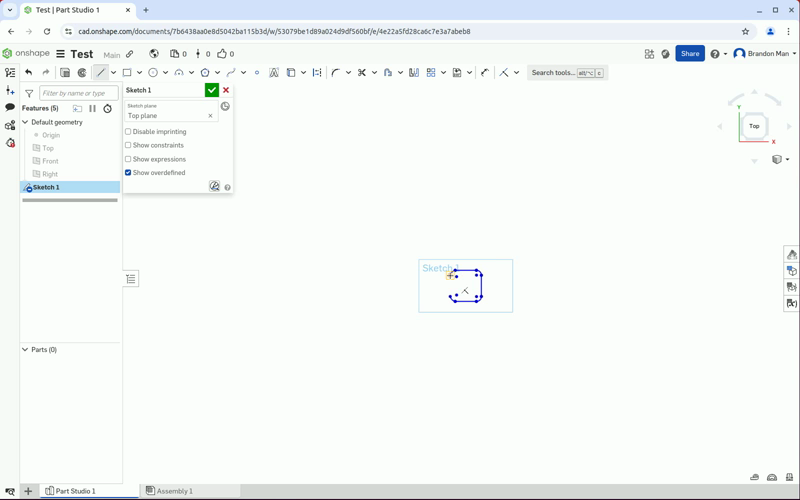
scroll(6)
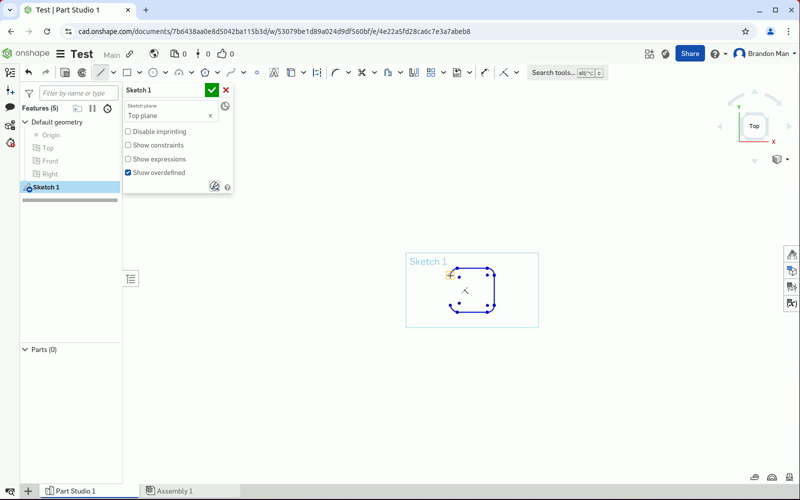
scroll(6)
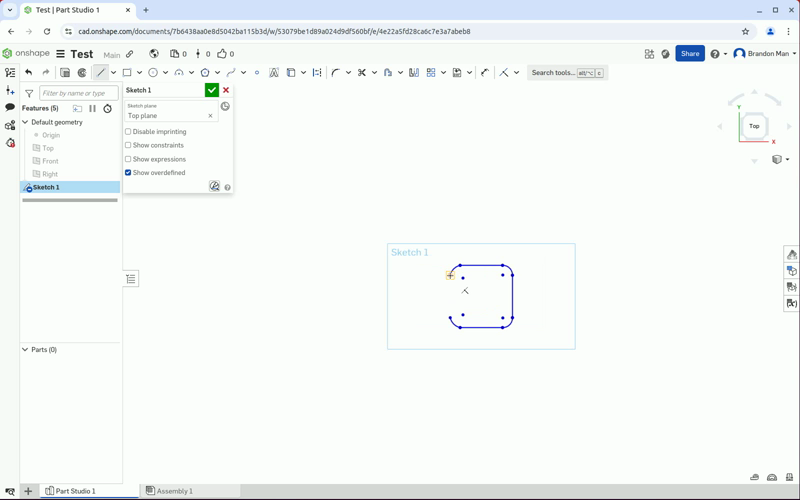
scroll(6)
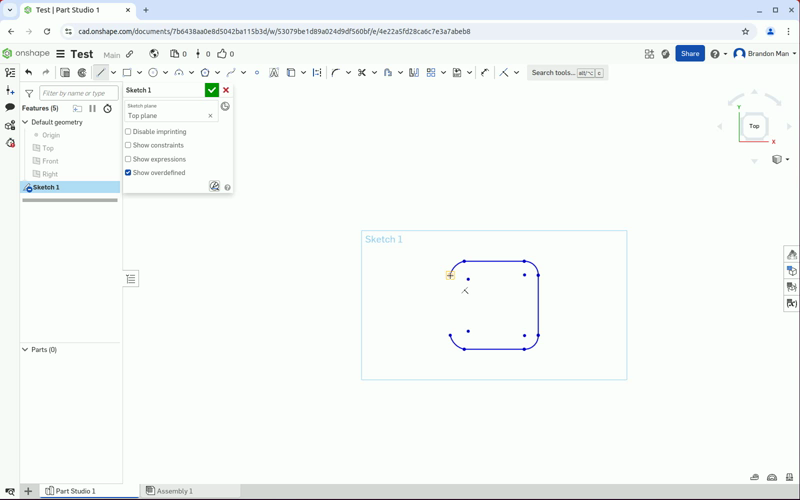
scroll(6)
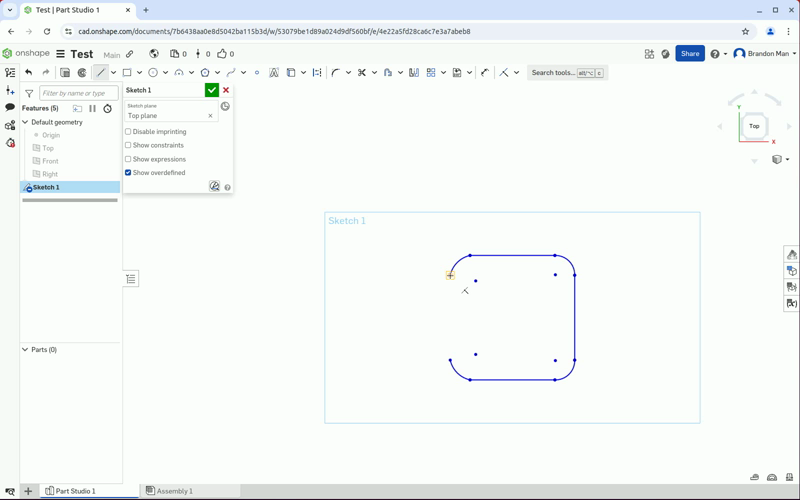
scroll(6)
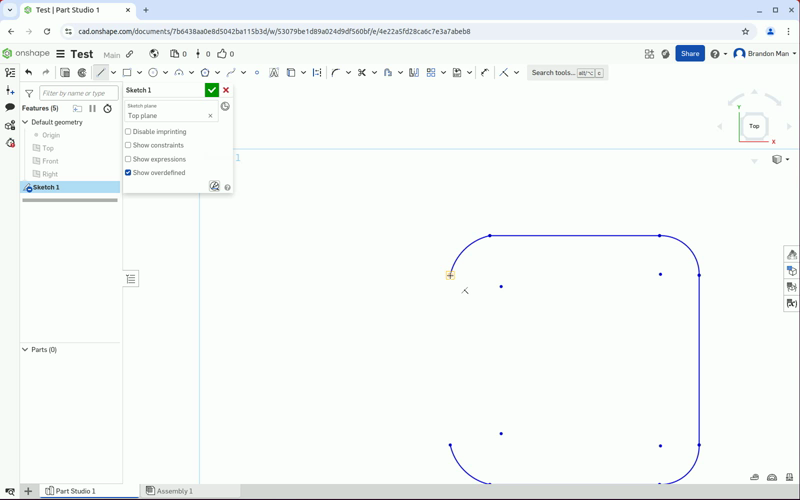
click(450, 275)
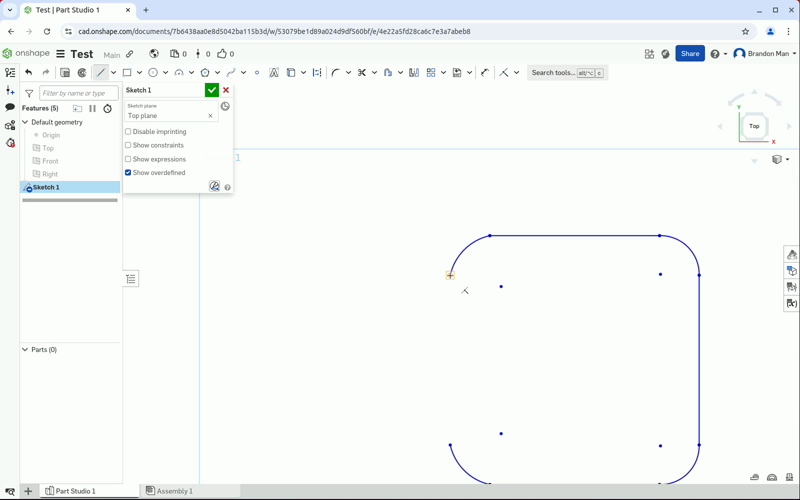
scroll(-6)
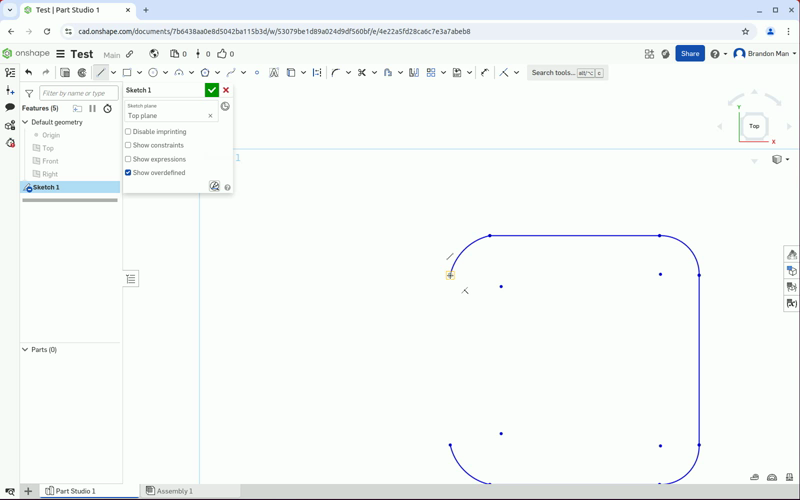
scroll(-6)
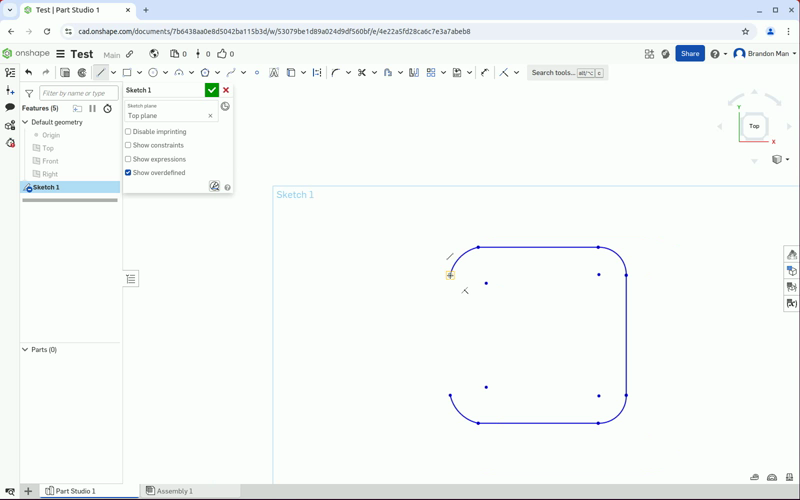
scroll(-6)
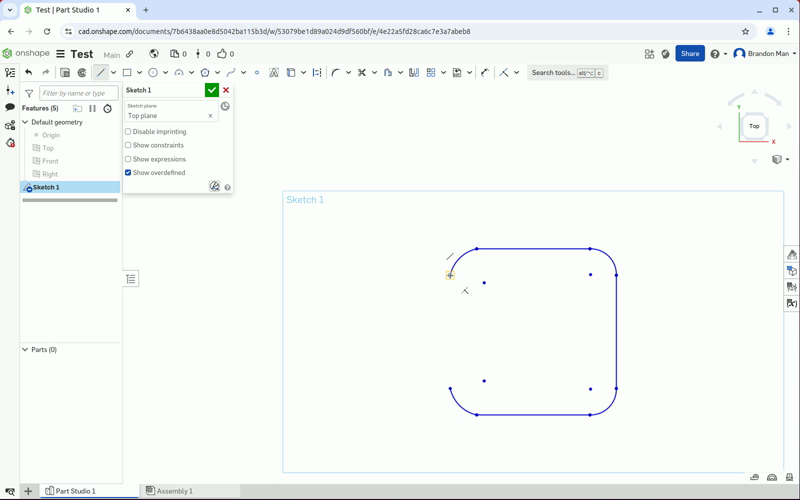
scroll(-6)
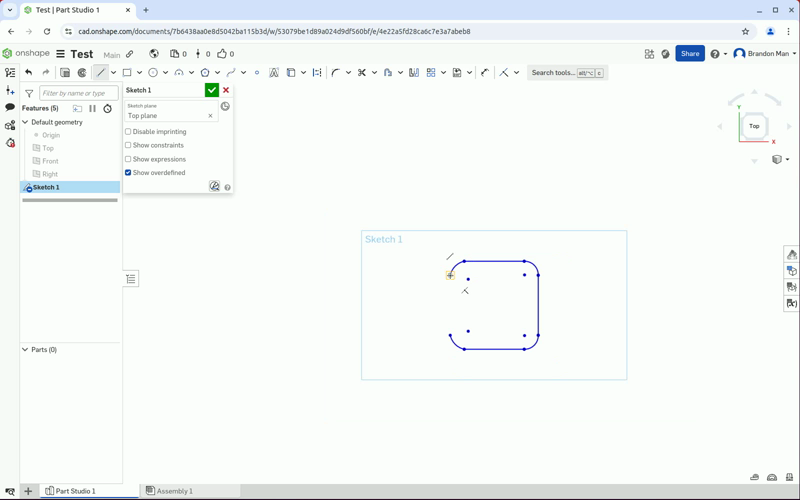
scroll(-6)
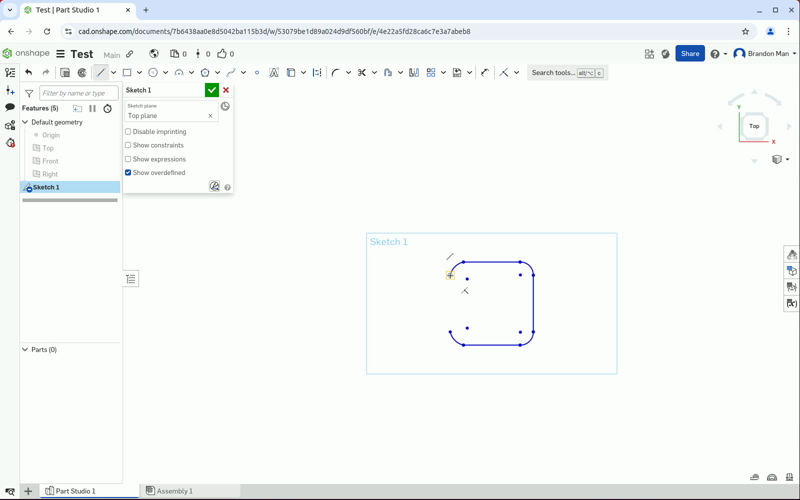
scroll(-6)
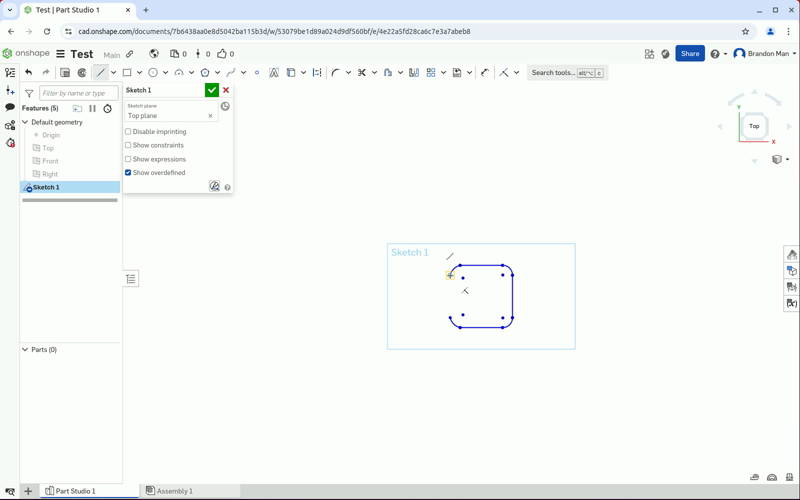
scroll(-6)
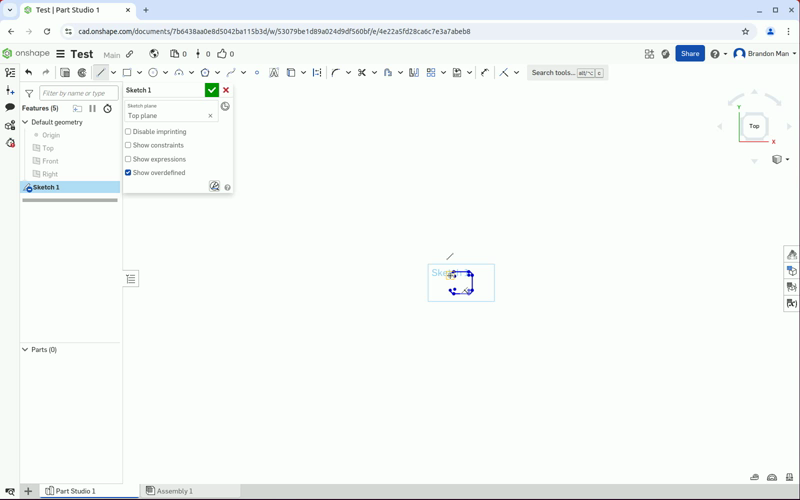
mouse_move(480, 275)
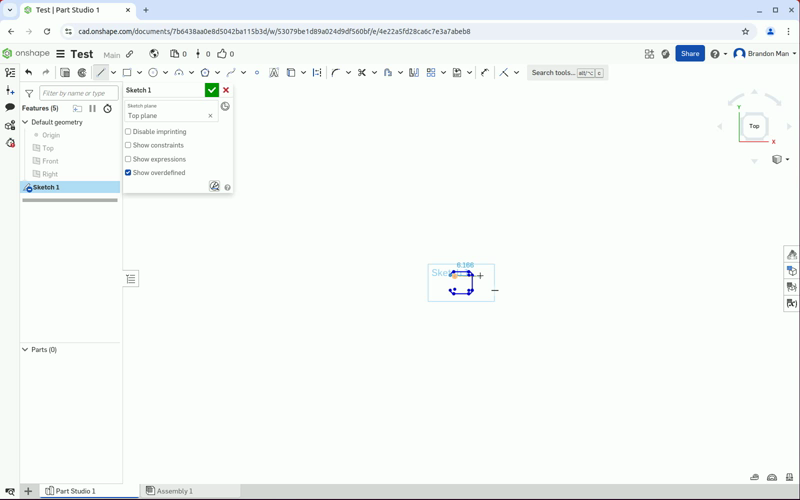
key_down(shift)
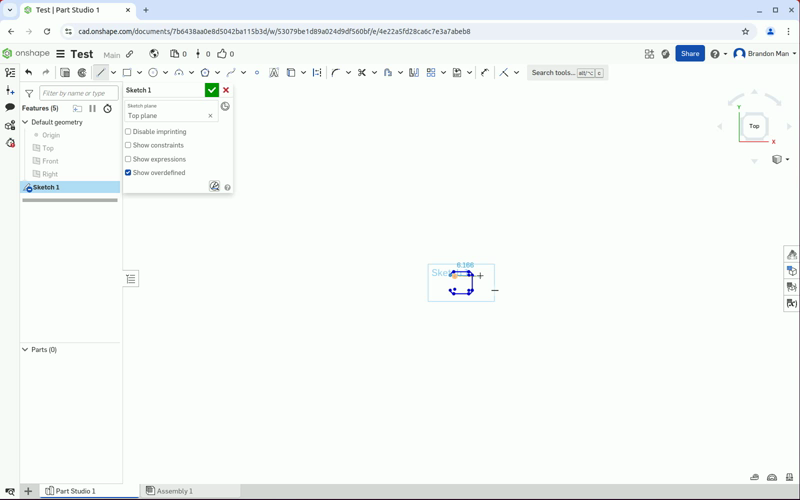
mouse_move(450, 290)
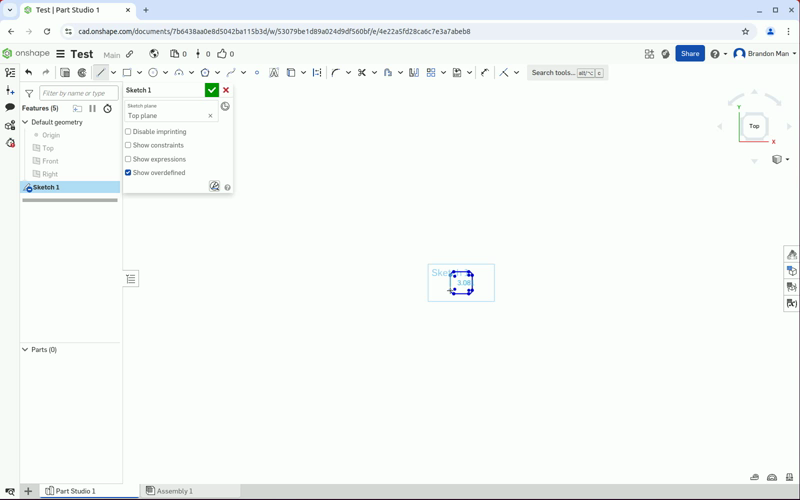
scroll(6)
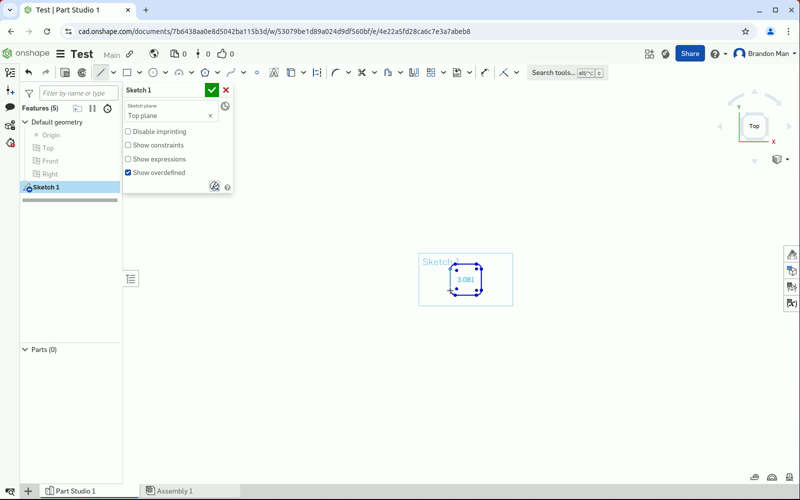
scroll(6)
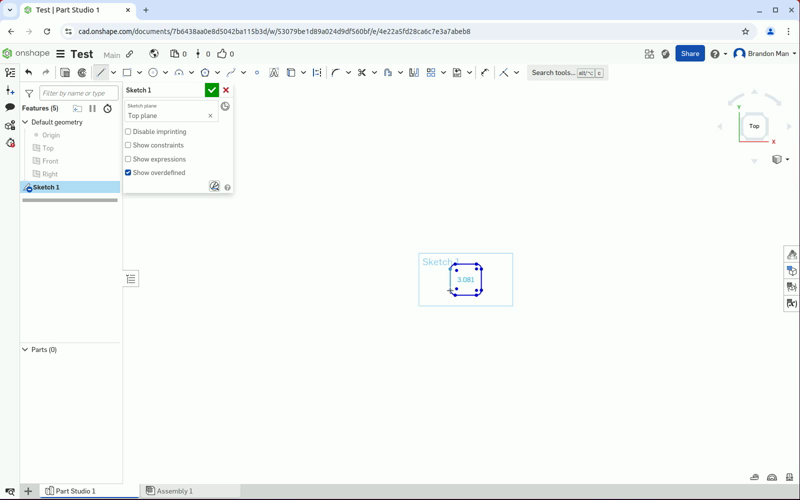
scroll(6)
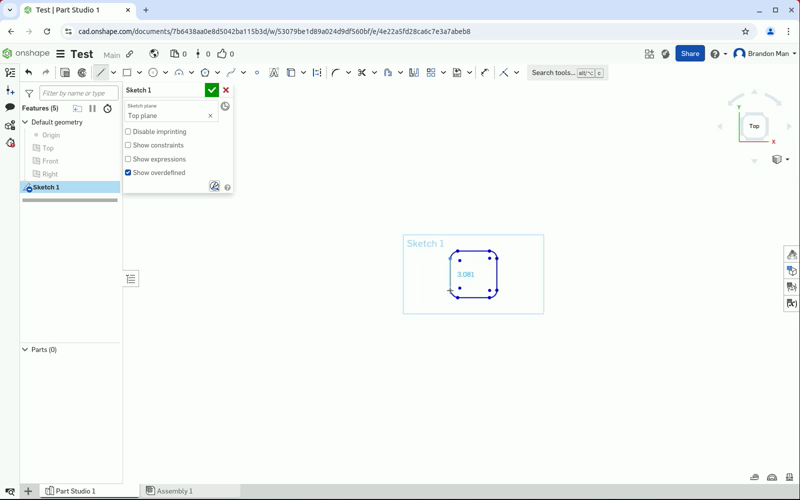
scroll(6)
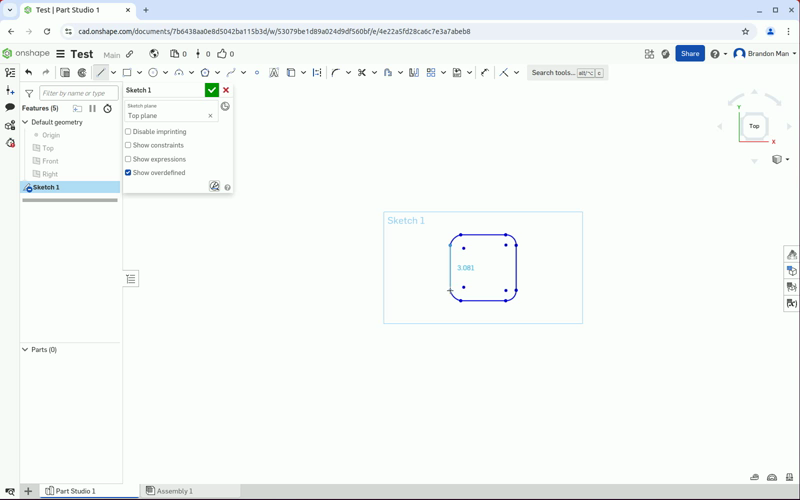
scroll(6)
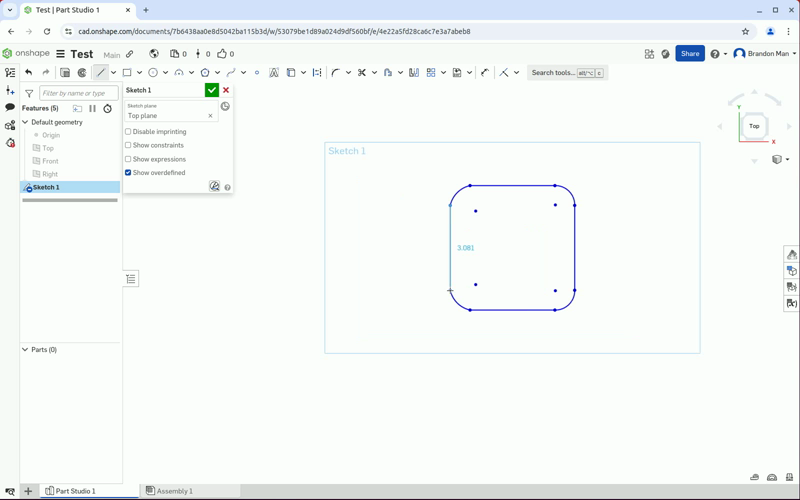
scroll(6)
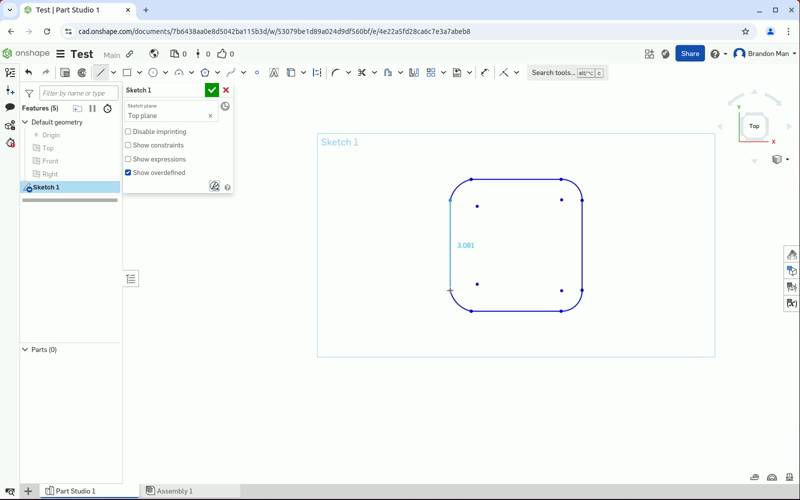
scroll(6)
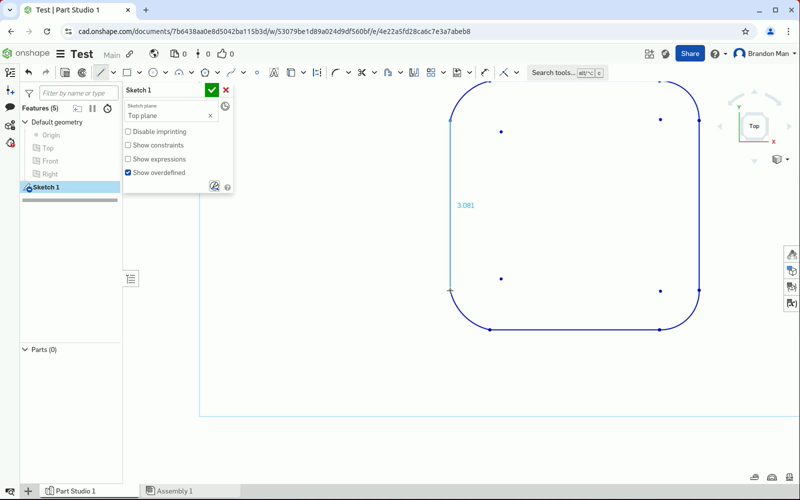
key_up(shift)
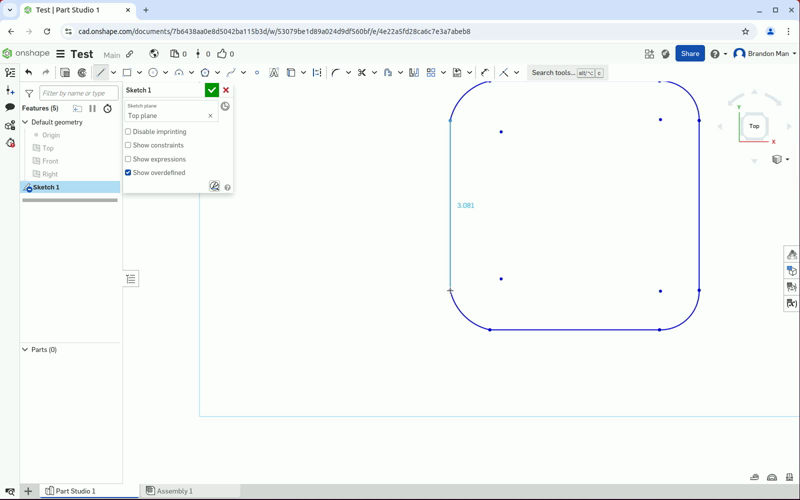
click(450, 290)
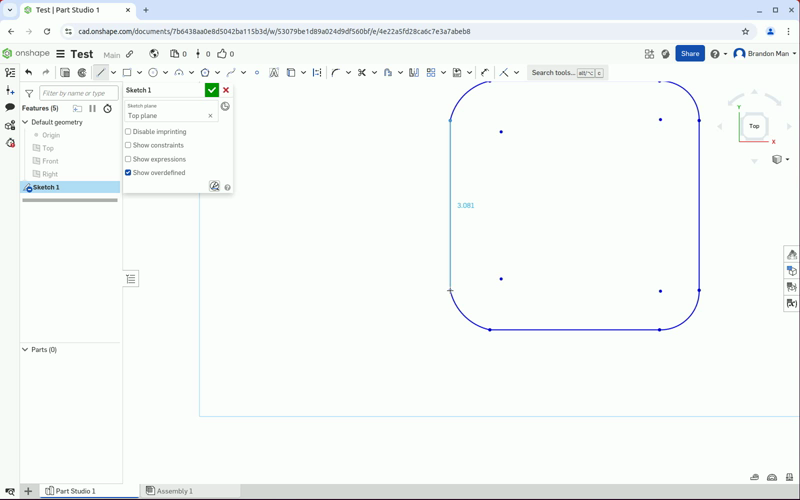
scroll(-6)
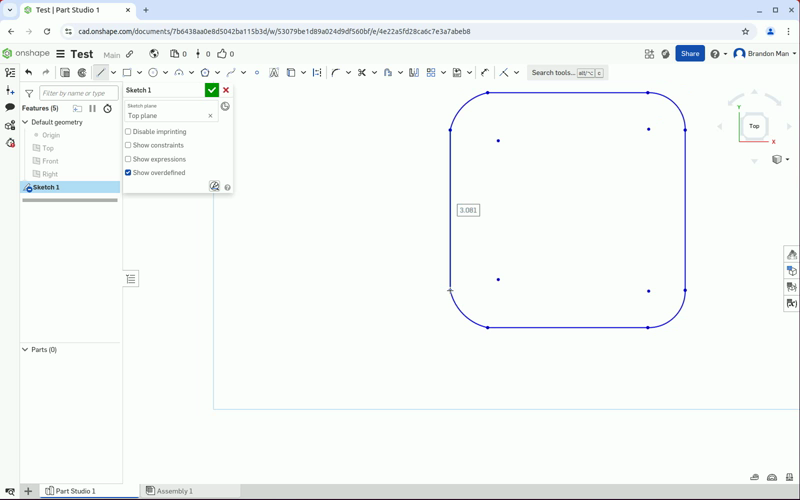
scroll(-6)
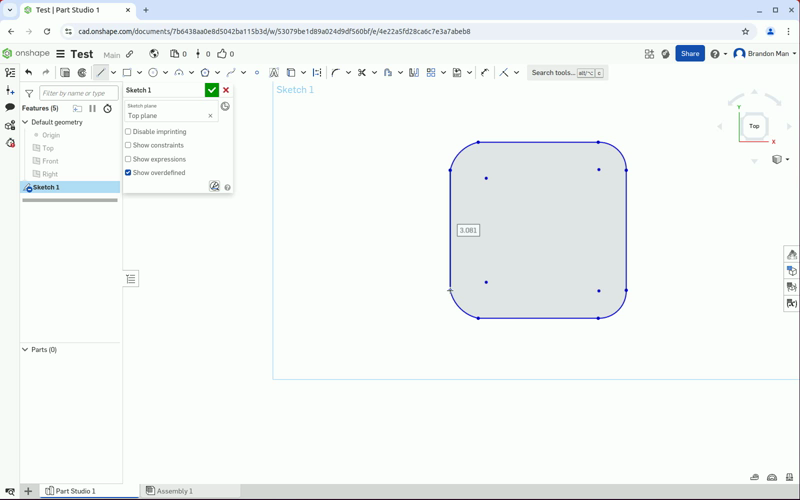
scroll(-6)
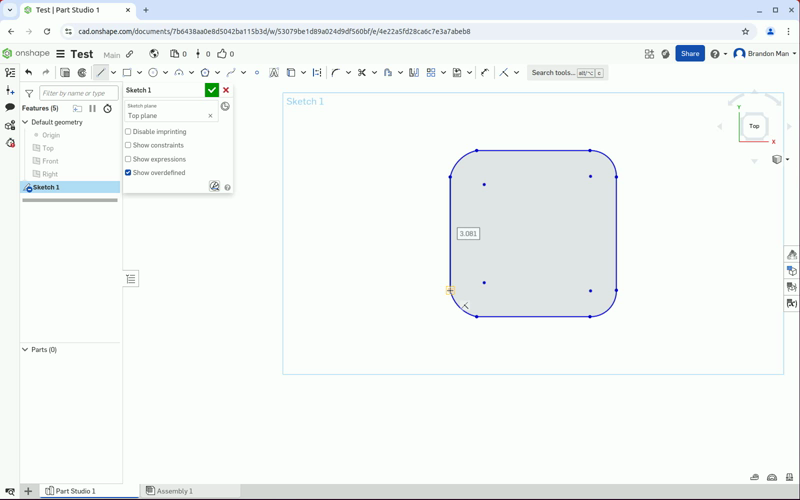
scroll(-6)
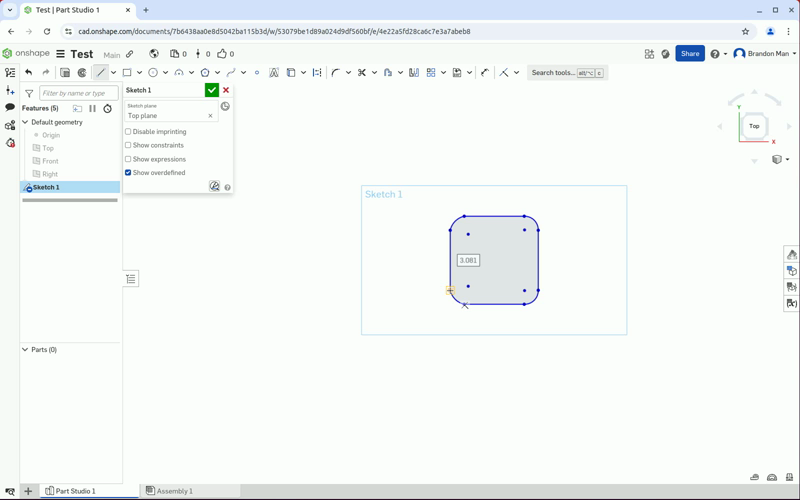
scroll(-6)
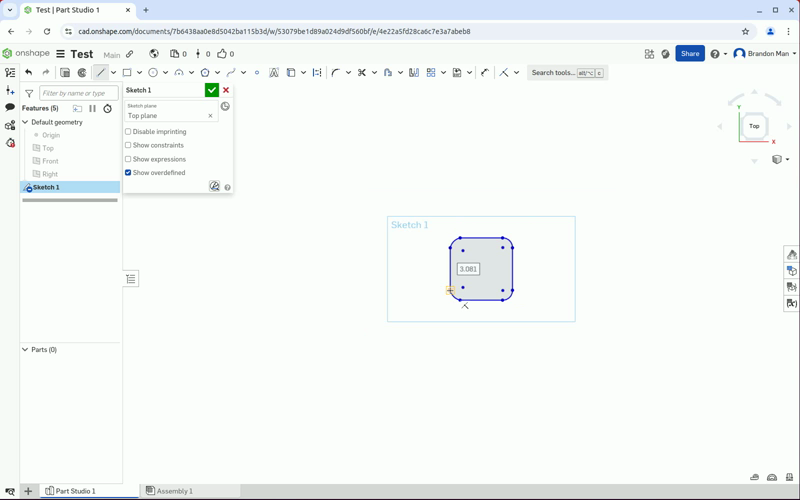
scroll(-6)
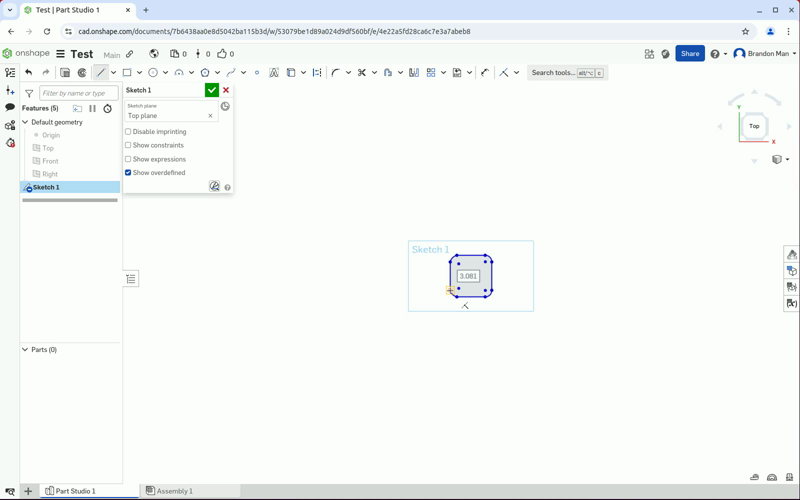
scroll(-6)
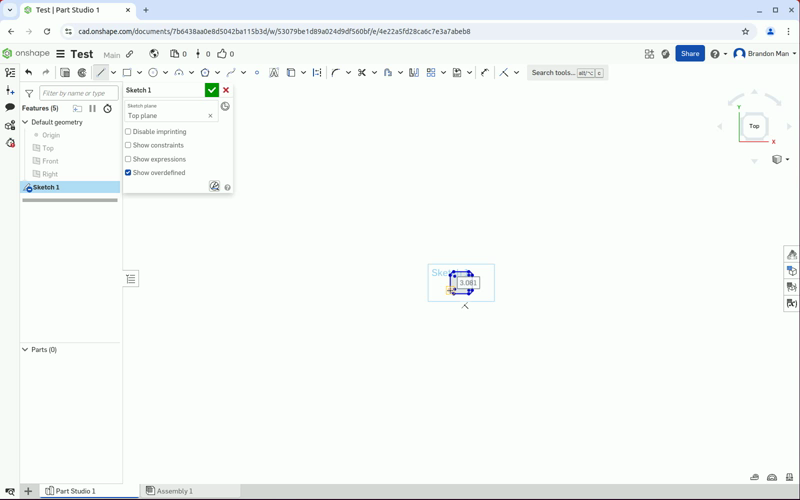
key(esc)
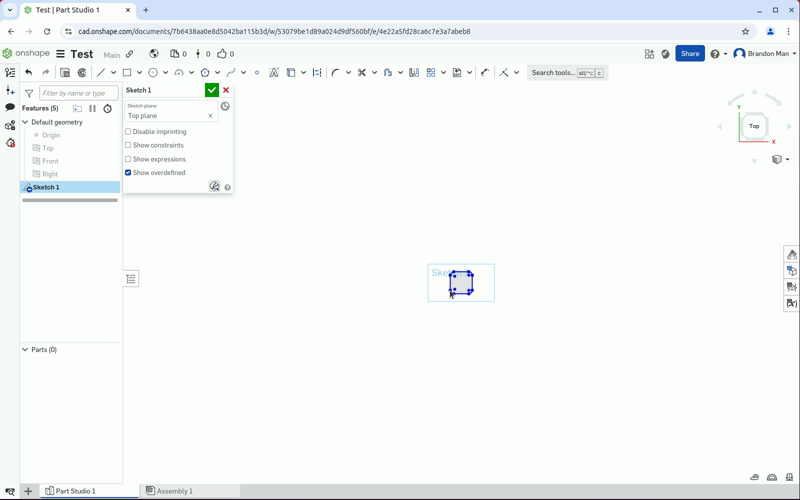
mouse_move(453, 273)
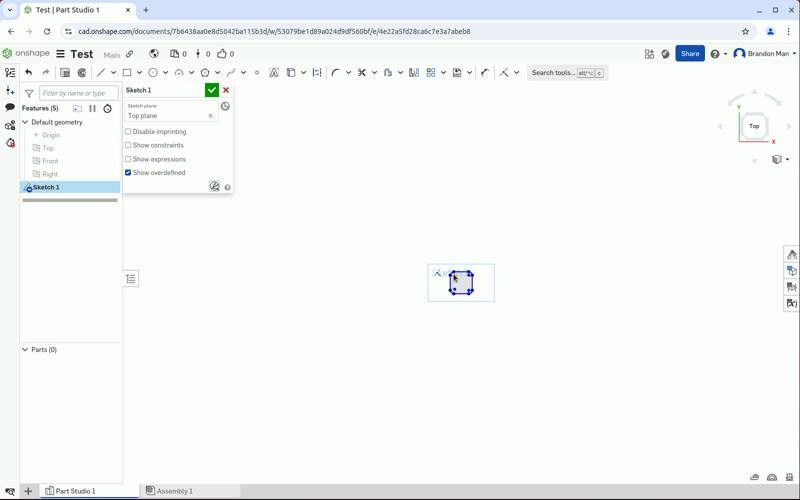
scroll(6)
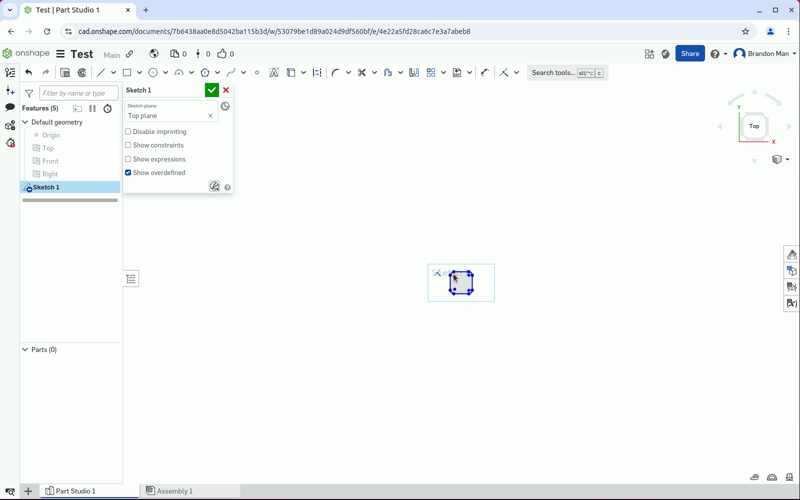
scroll(6)
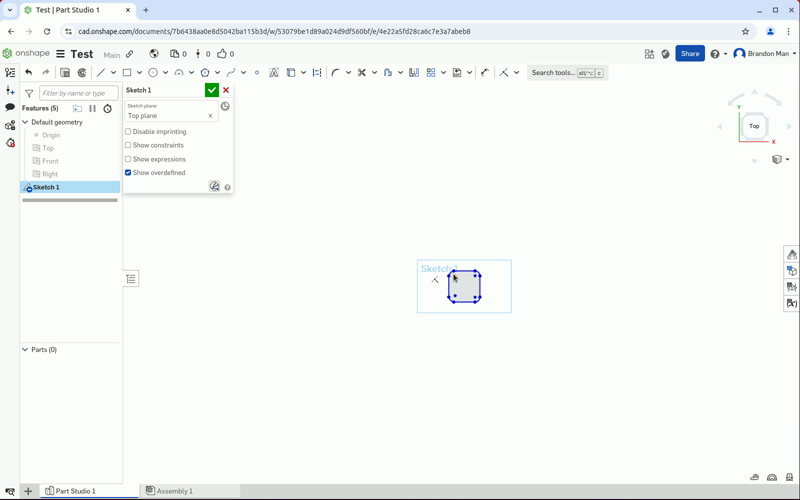
scroll(6)
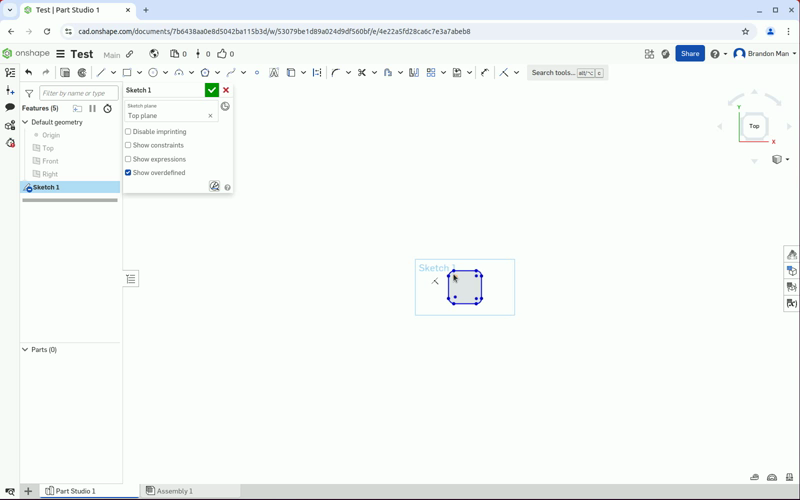
scroll(6)
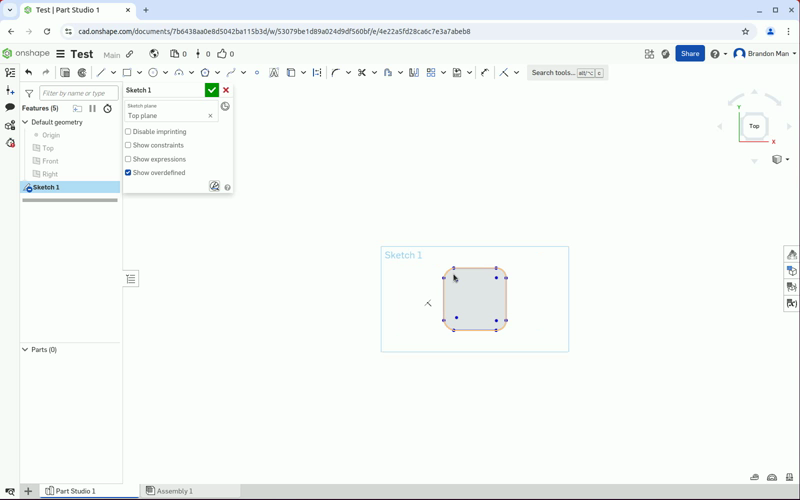
scroll(6)
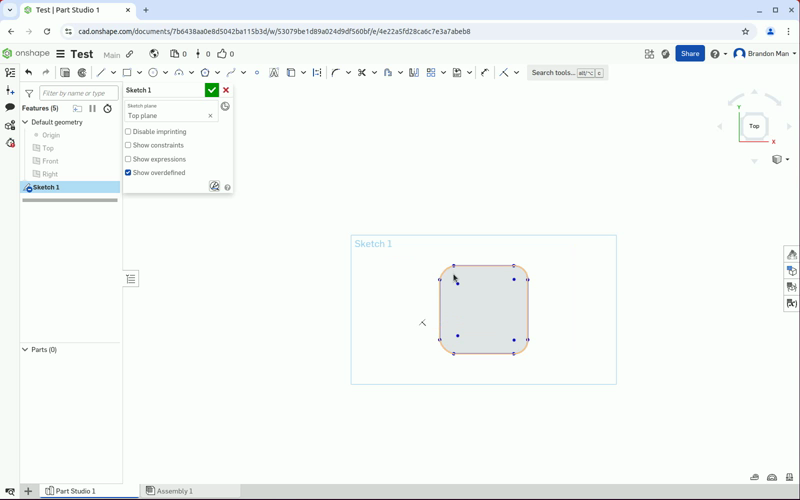
scroll(6)
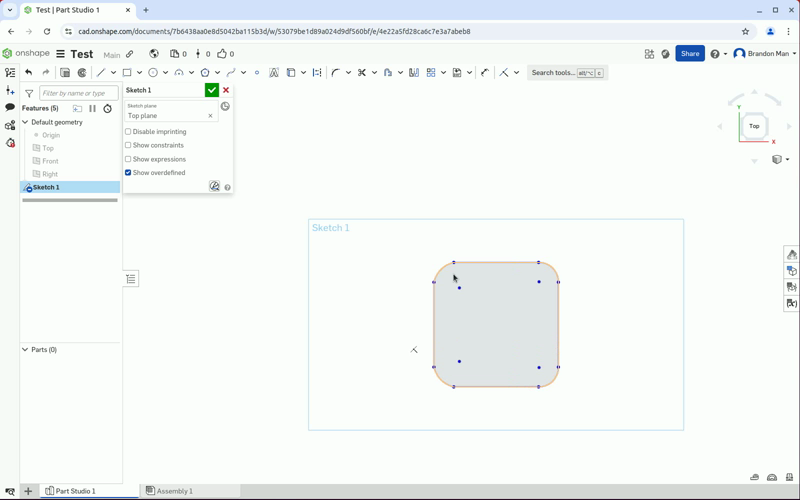
scroll(6)
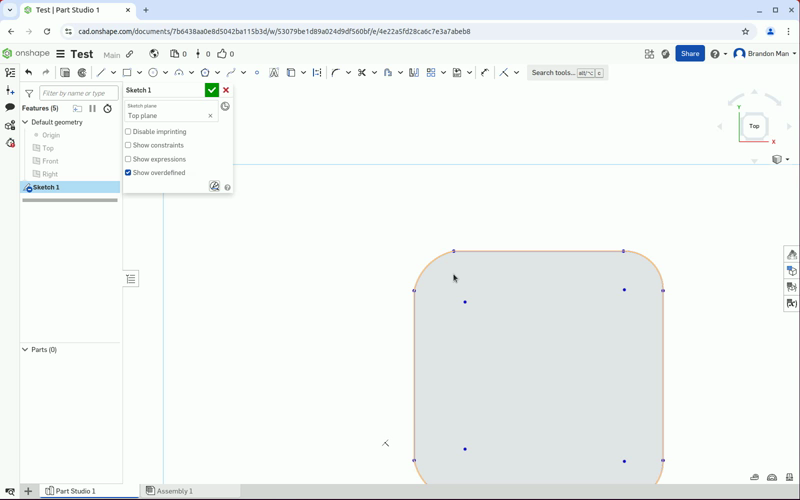
click(453, 273)
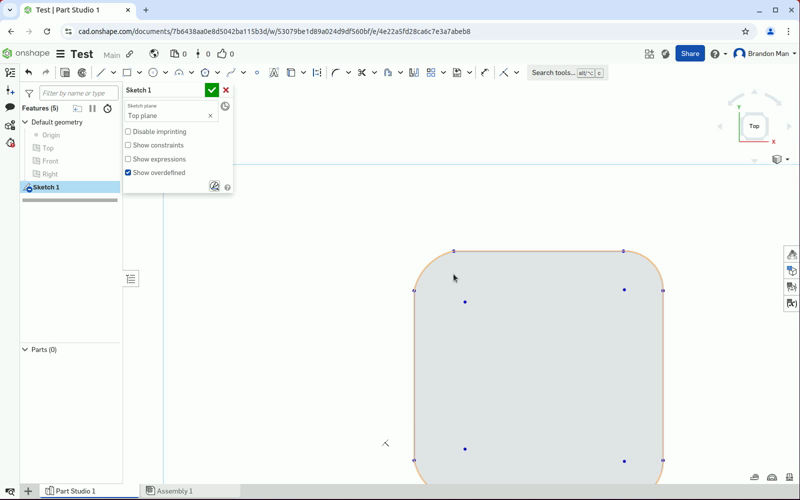
scroll(-6)
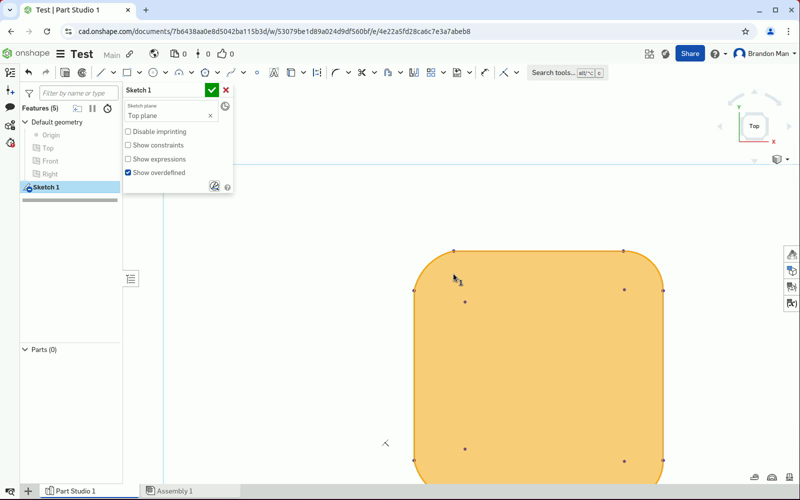
scroll(-6)
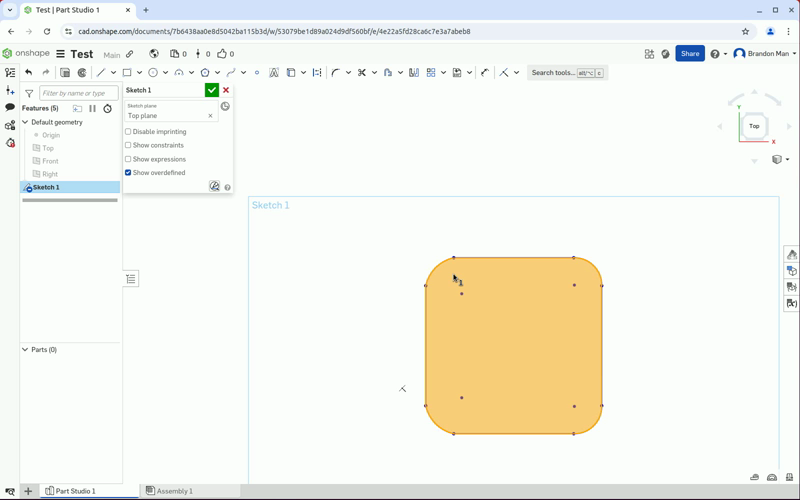
scroll(-6)
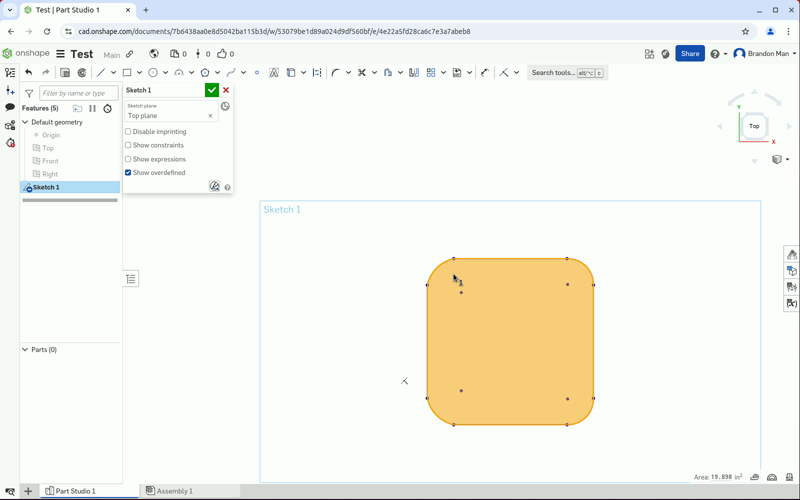
scroll(-6)
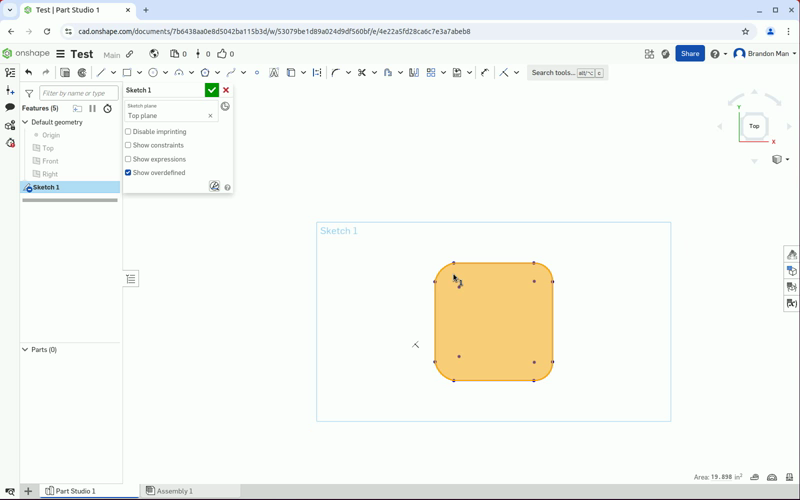
scroll(-6)
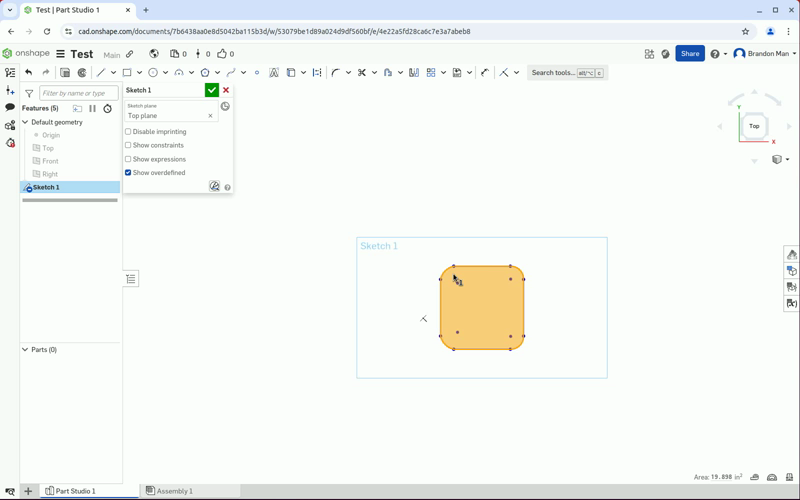
scroll(-6)
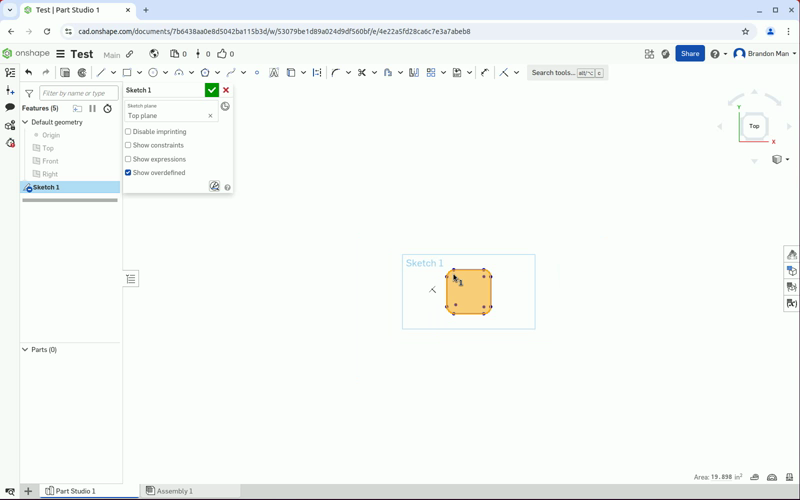
scroll(-6)
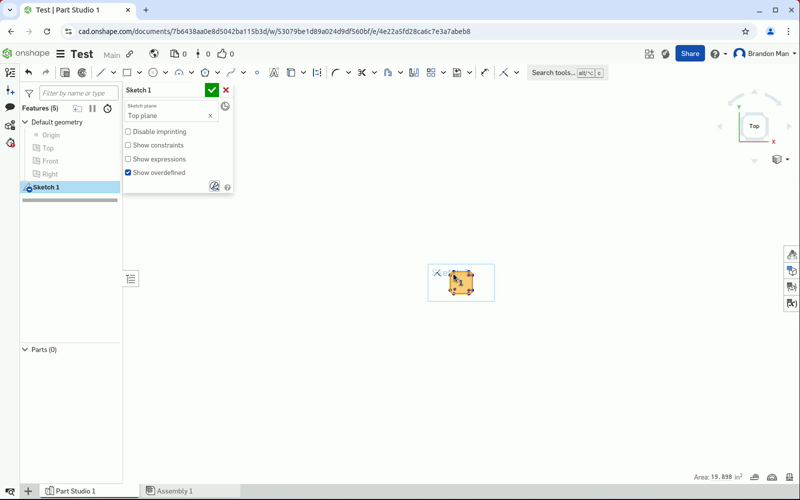
mouse_move(73, 352)
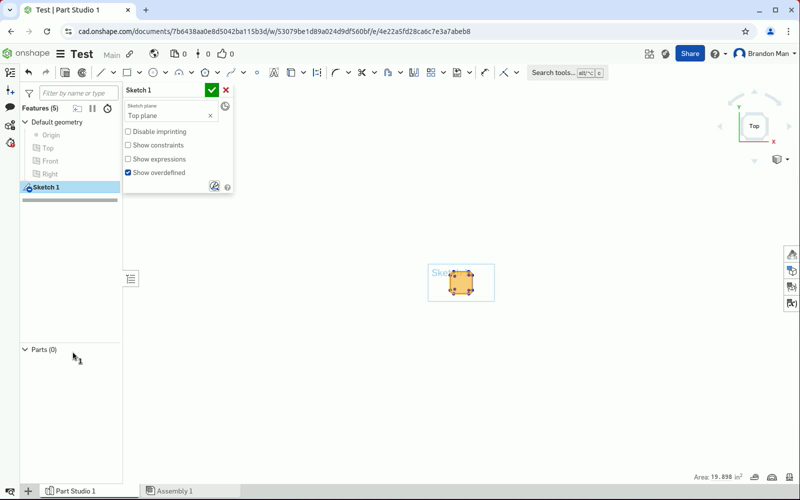
key(shift+y)
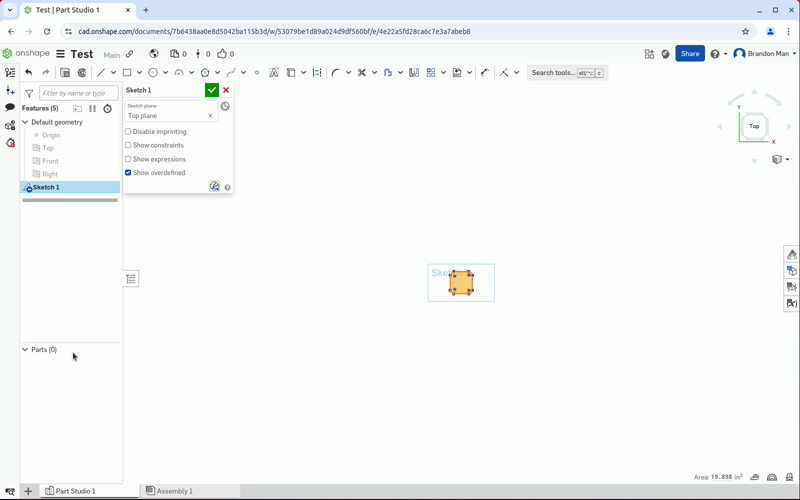
key(shift+e)
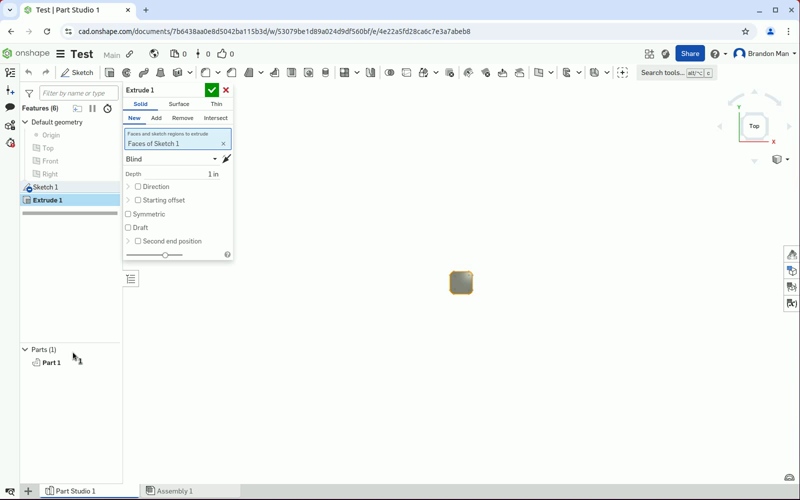
mouse_move(143, 106)
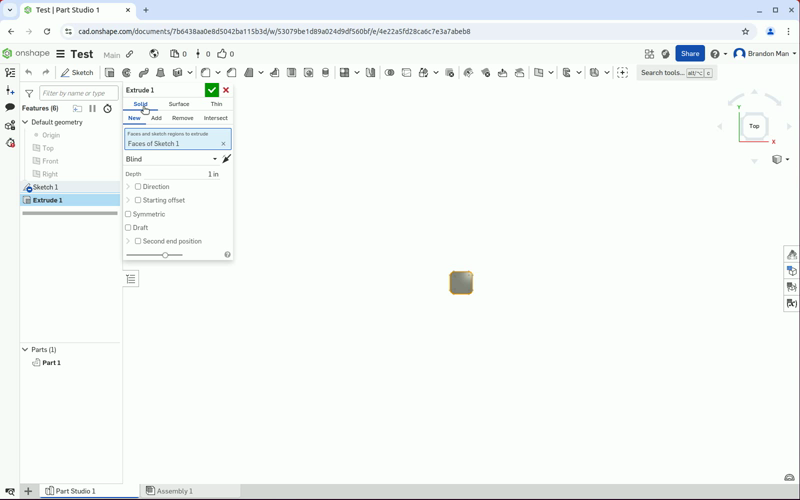
click(143, 106)
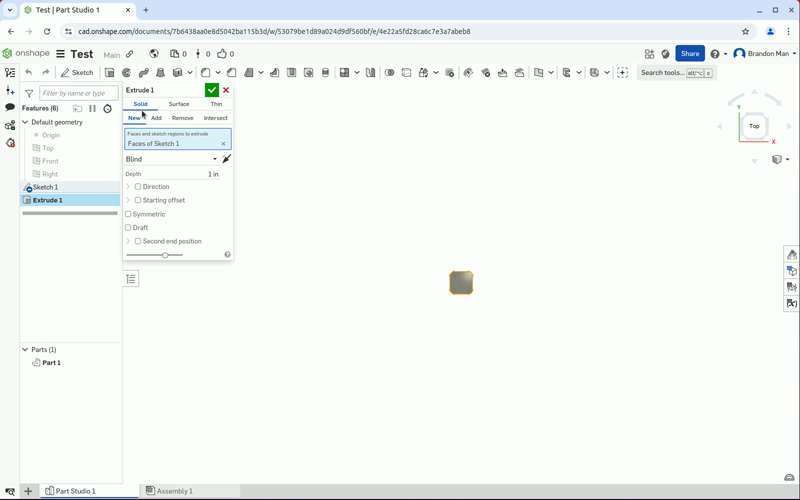
mouse_move(137, 120)
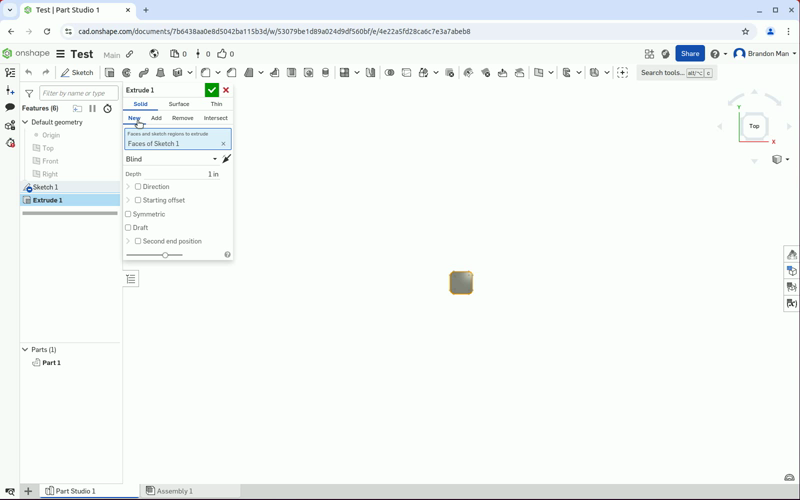
click(137, 120)
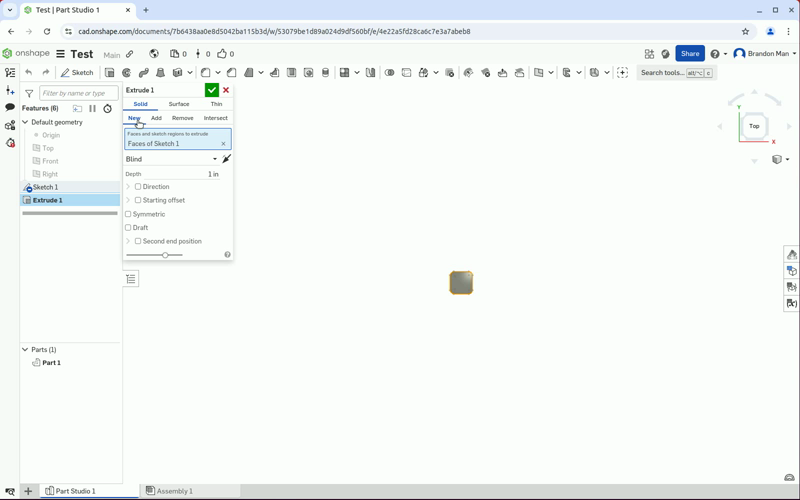
key(tab, 4)
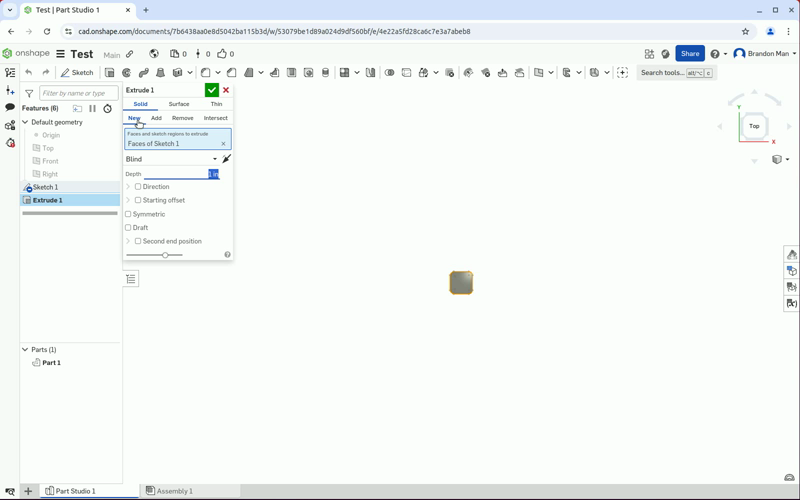
text(22.145)
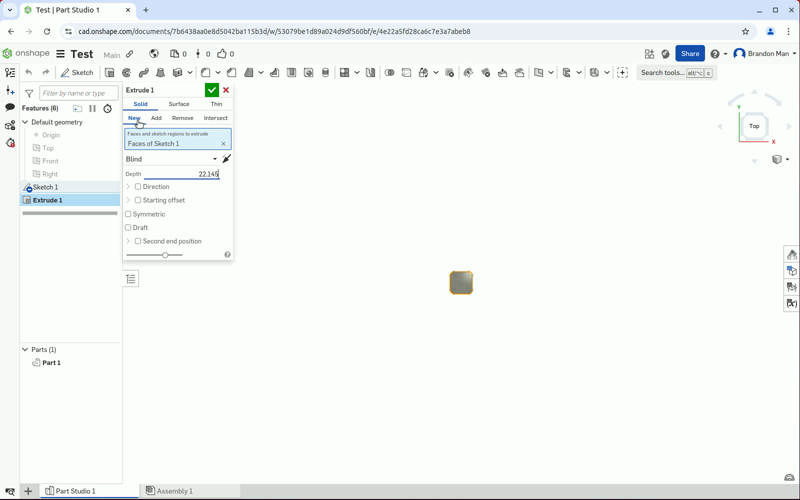
key(enter)
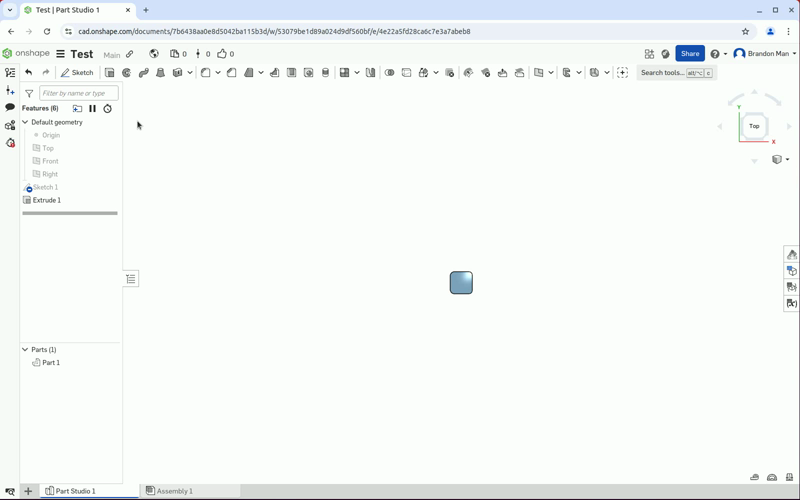
key(shift+h)
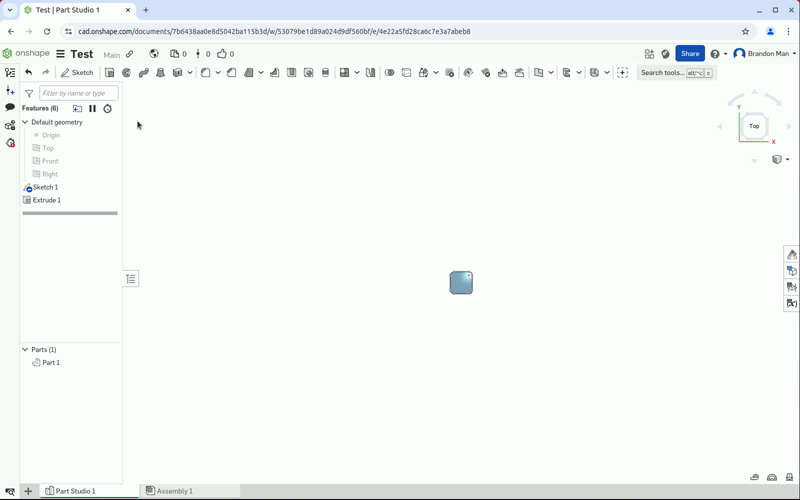
key(shift+h)
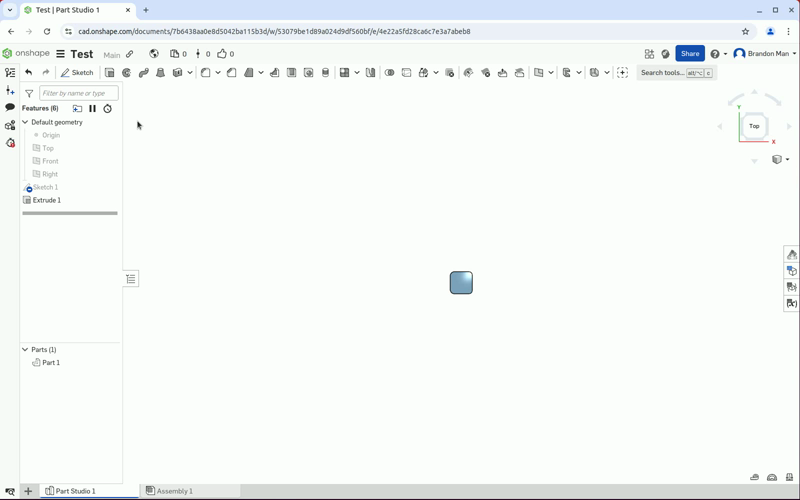
mouse_move(73, 189)
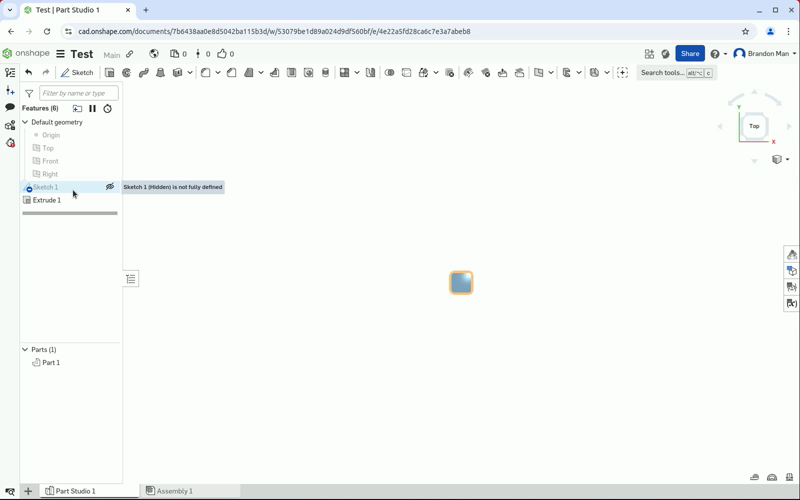
click(73, 189)
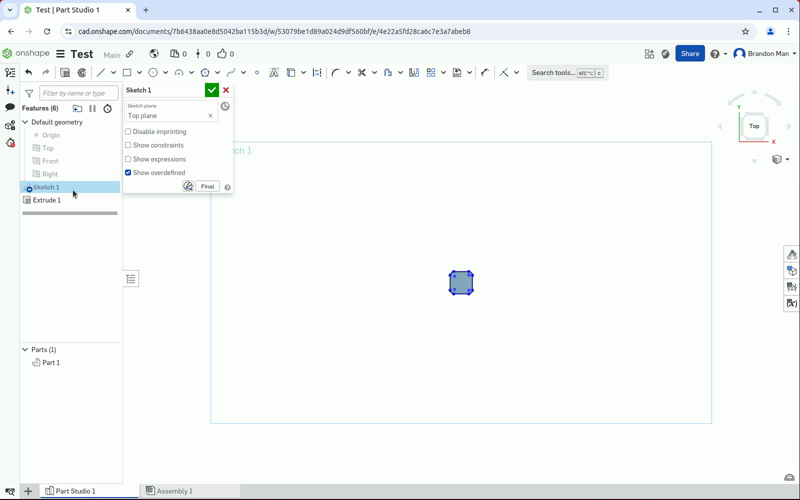
mouse_move(229, 92)
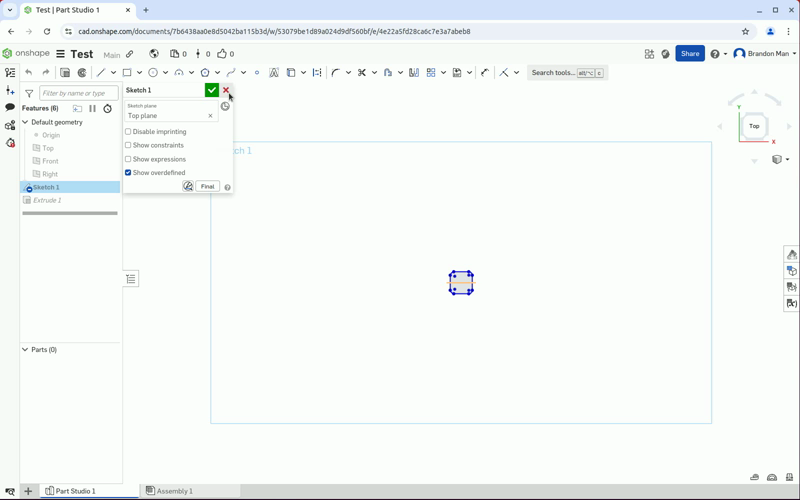
click(229, 92)
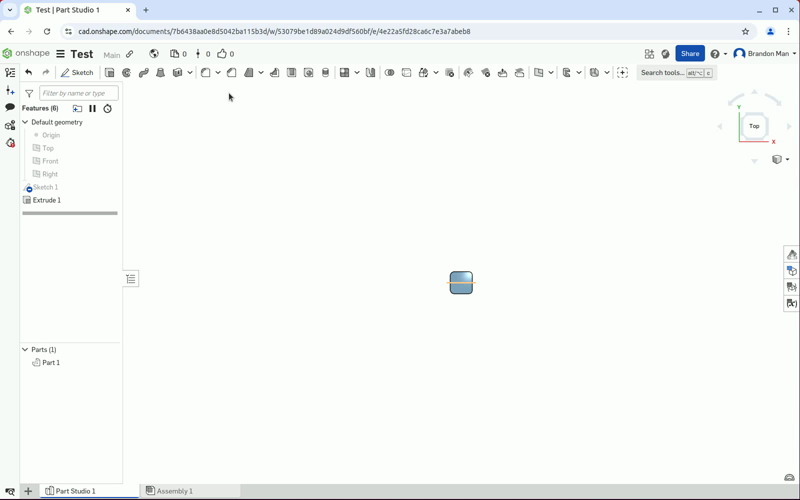
mouse_move(73, 352)
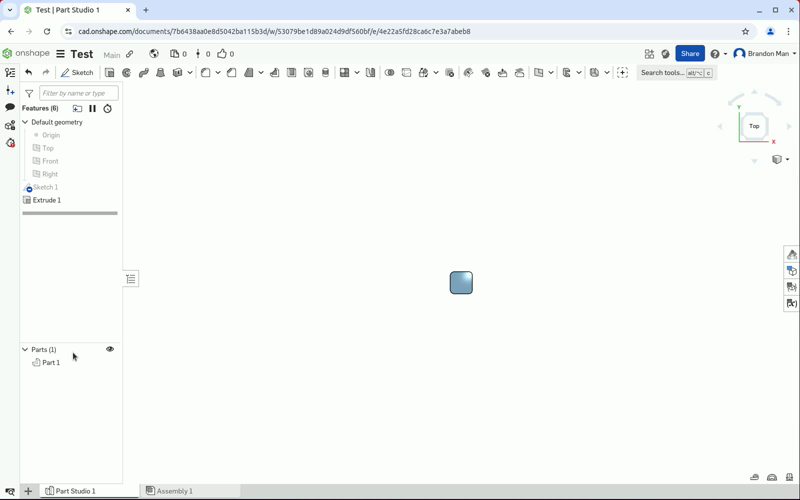
key(y)
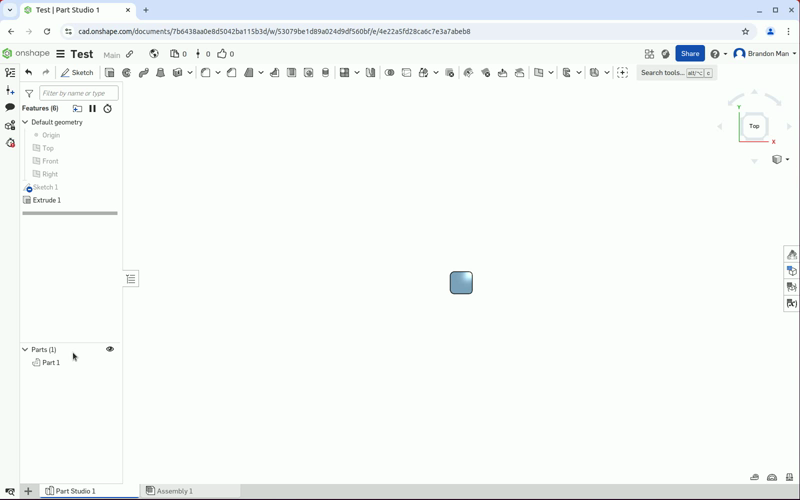
key(shift+p)
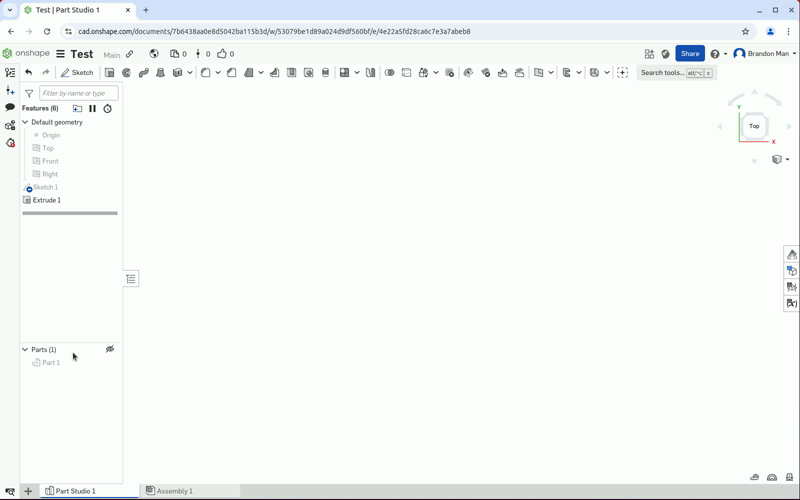
key(space)
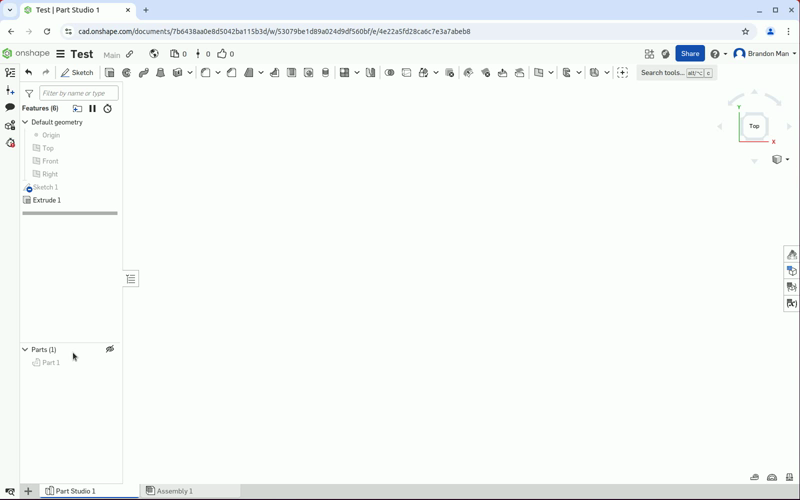
key_down(shift)
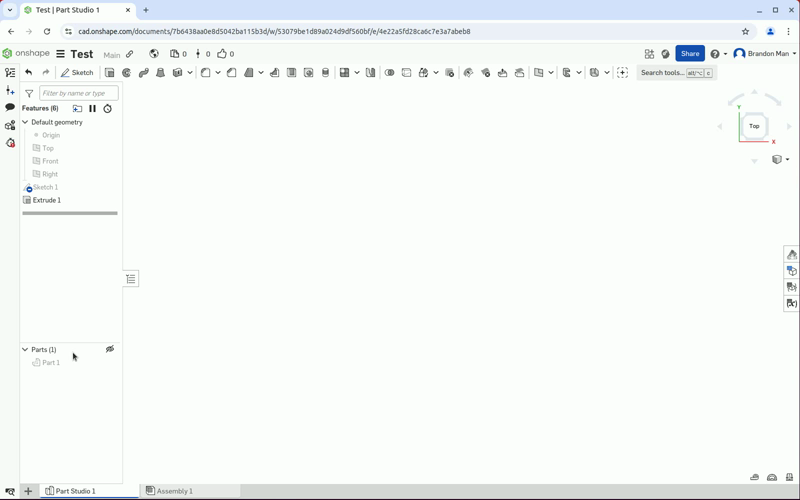
key(up)
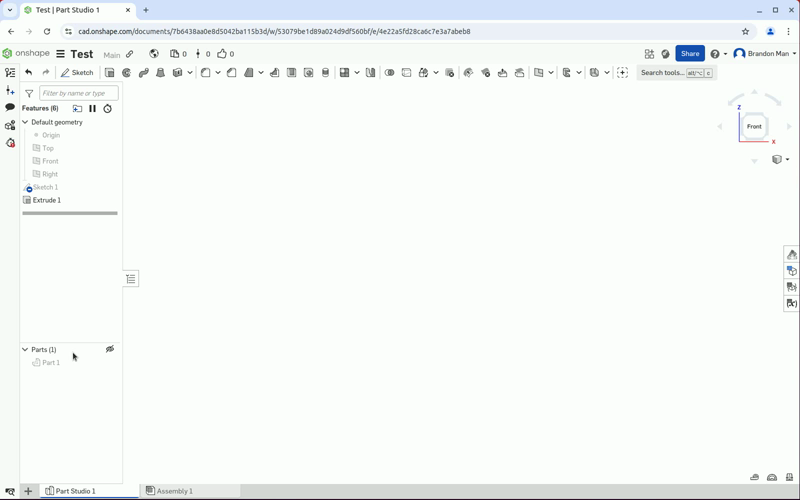
key_up(shift)
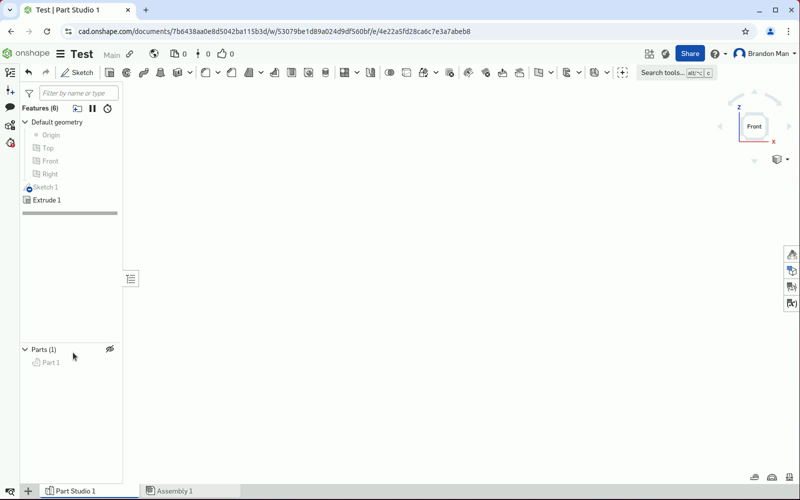
key(space)
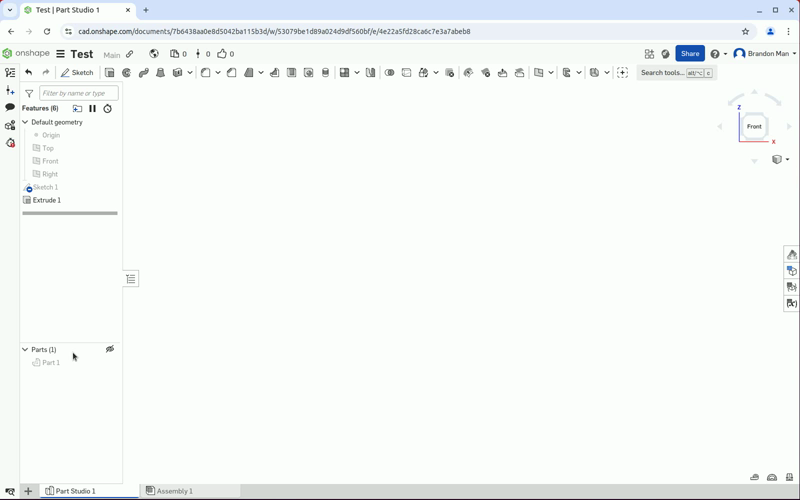
key_down(shift)
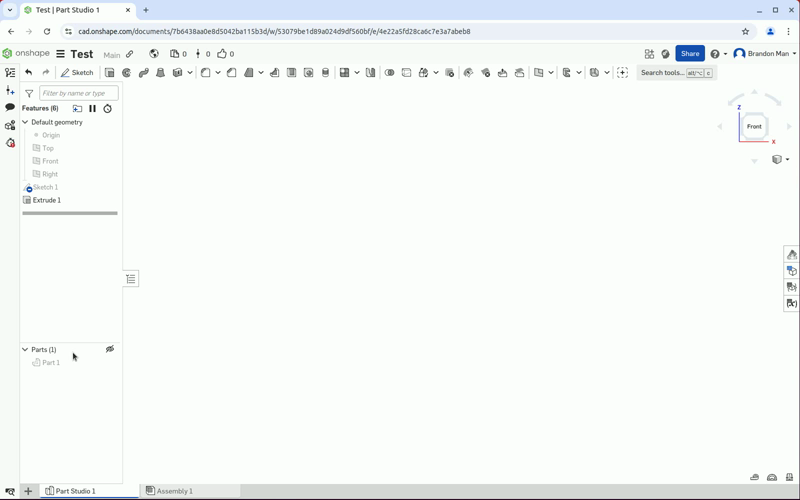
key(left)
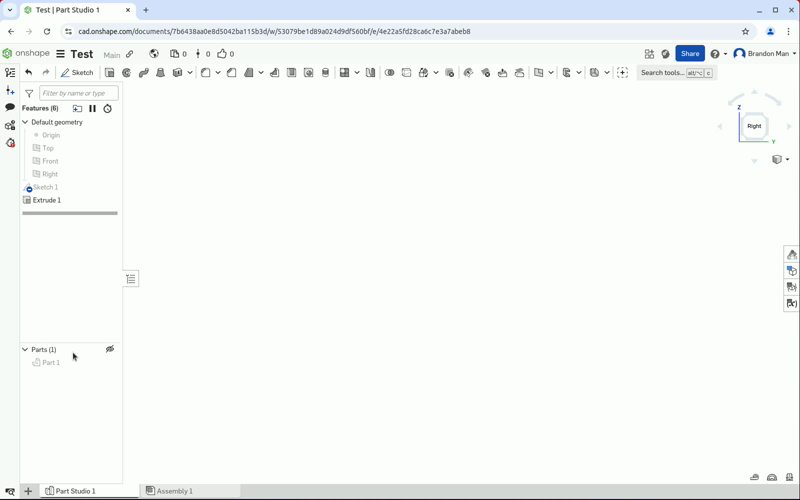
key_up(shift)
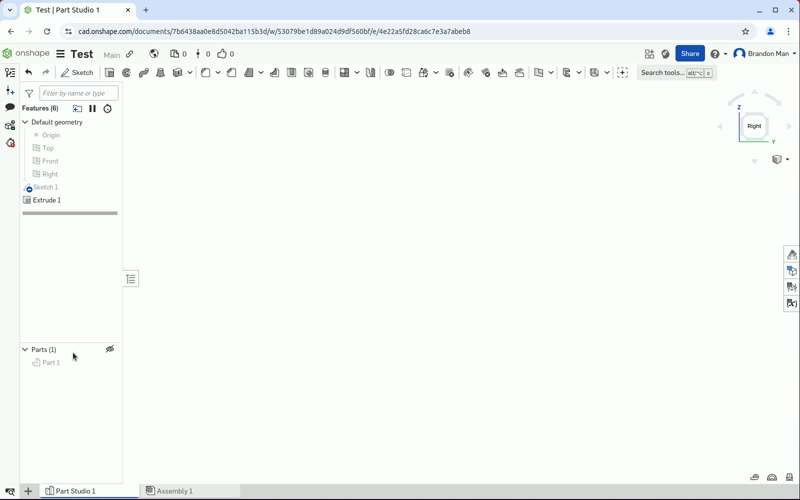
mouse_move(73, 352)
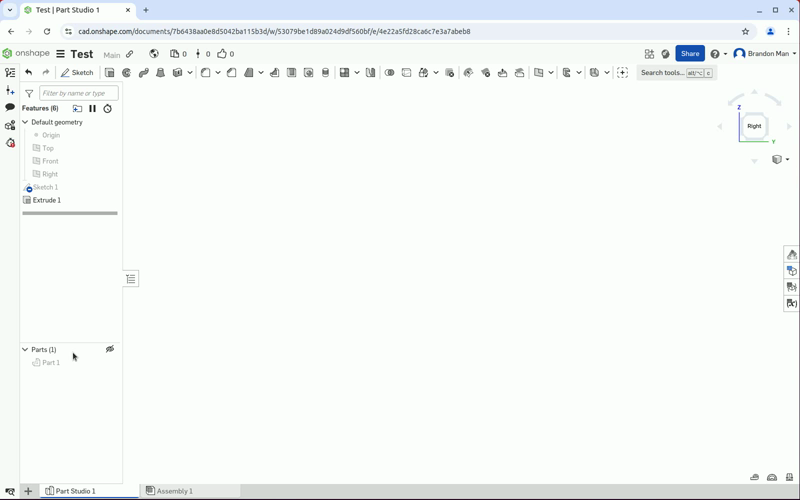
key(shift+y)
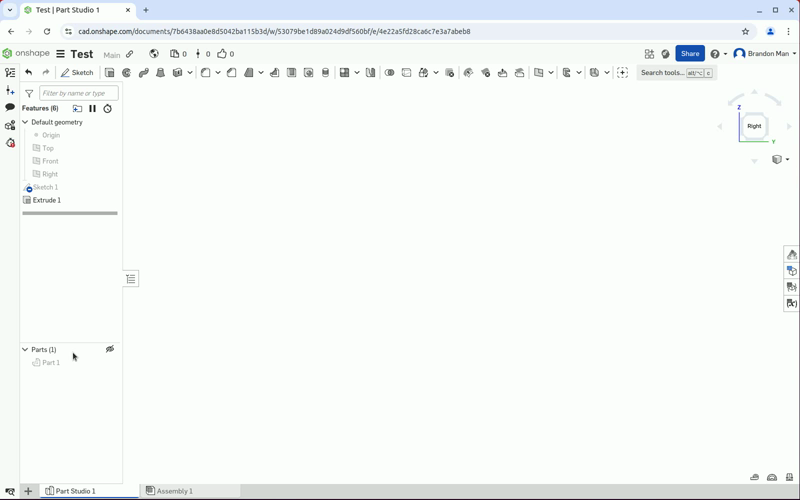
key(shift+s)
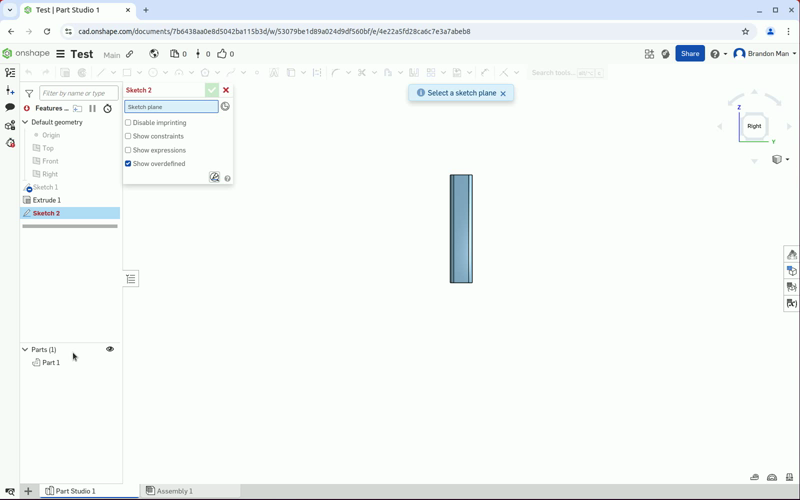
mouse_move(73, 176)
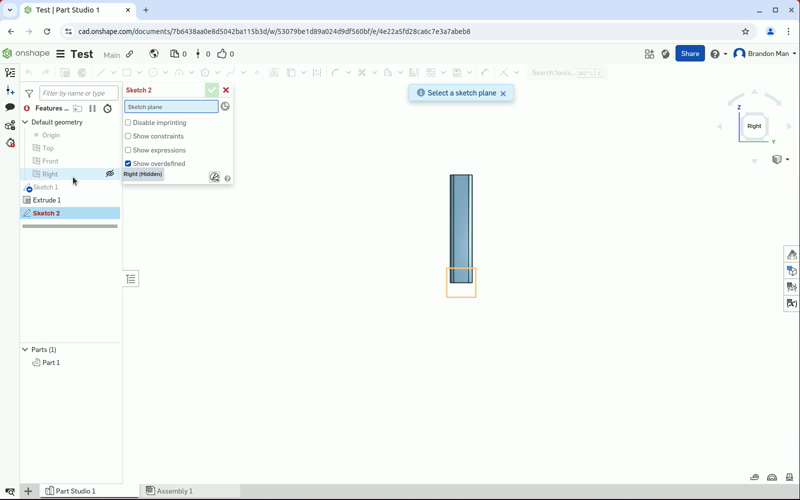
click(73, 176)
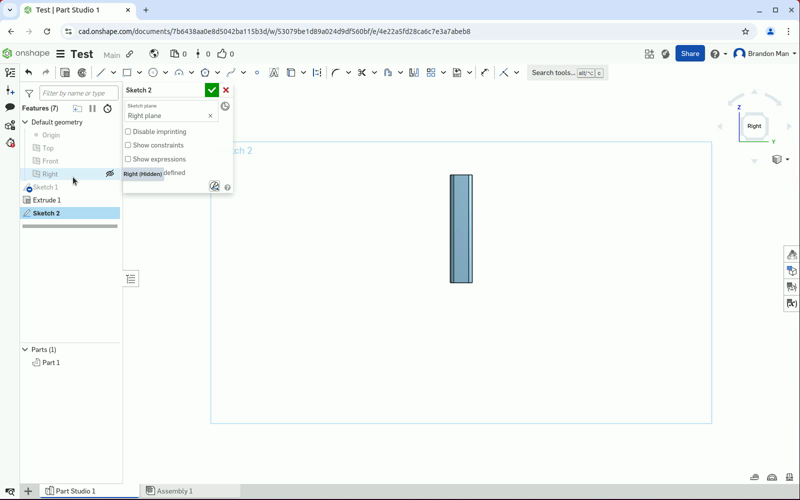
mouse_move(73, 352)
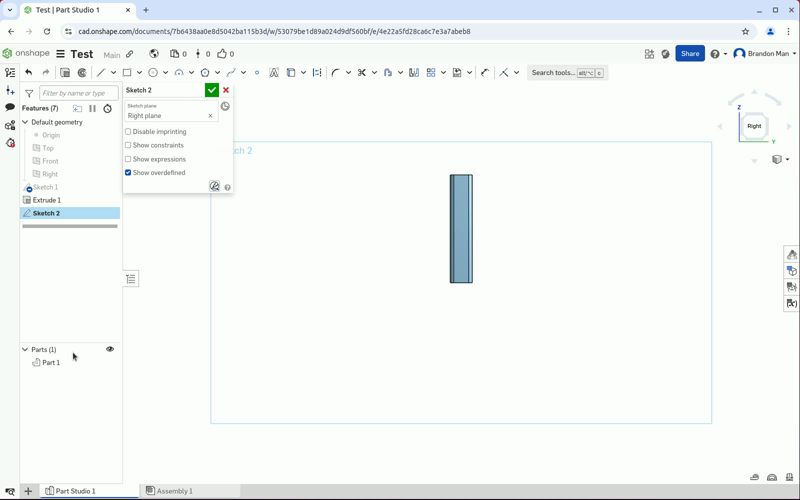
key(y)
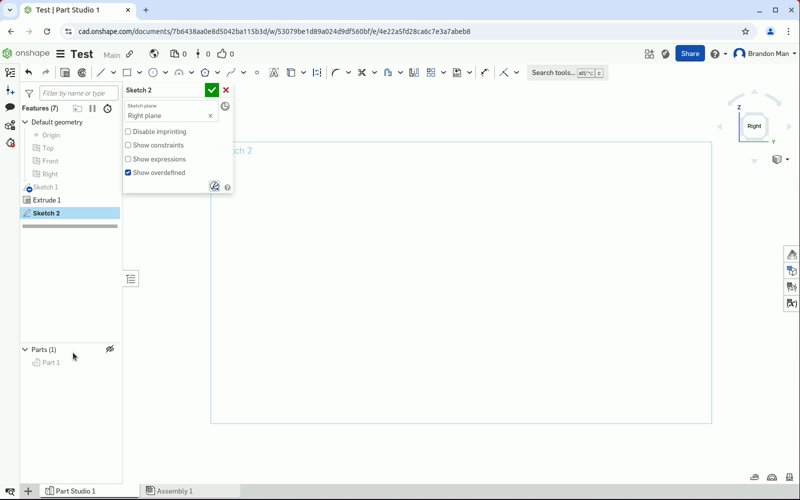
key(l)
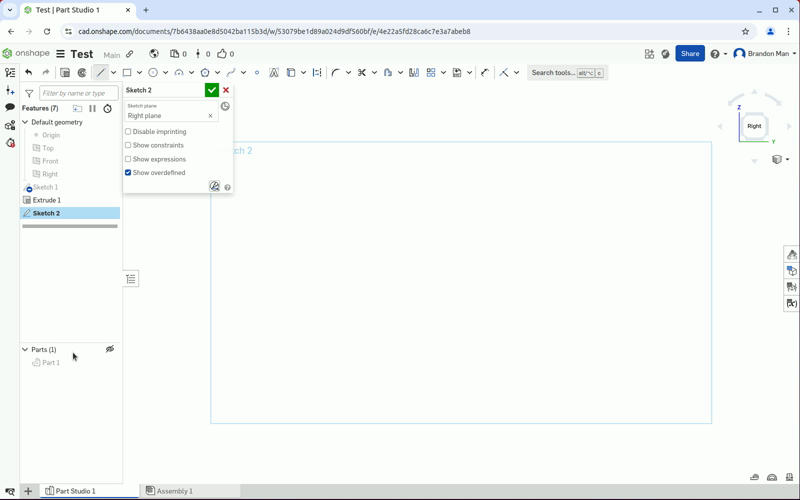
key_down(shift)
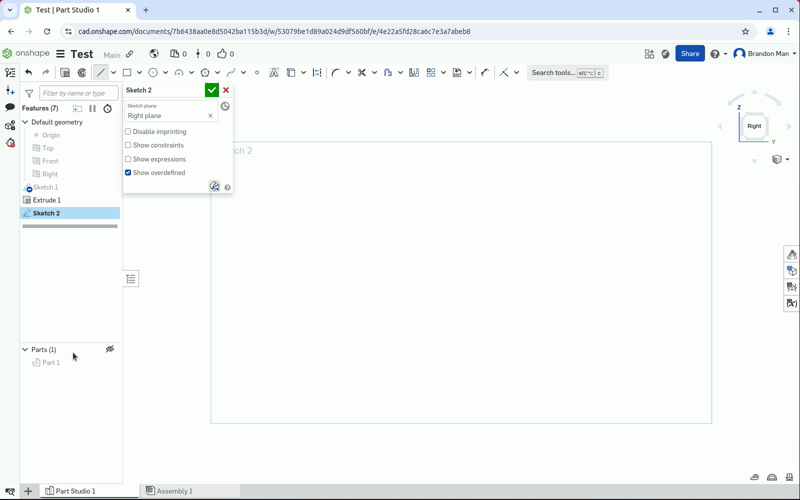
mouse_move(348, 324)
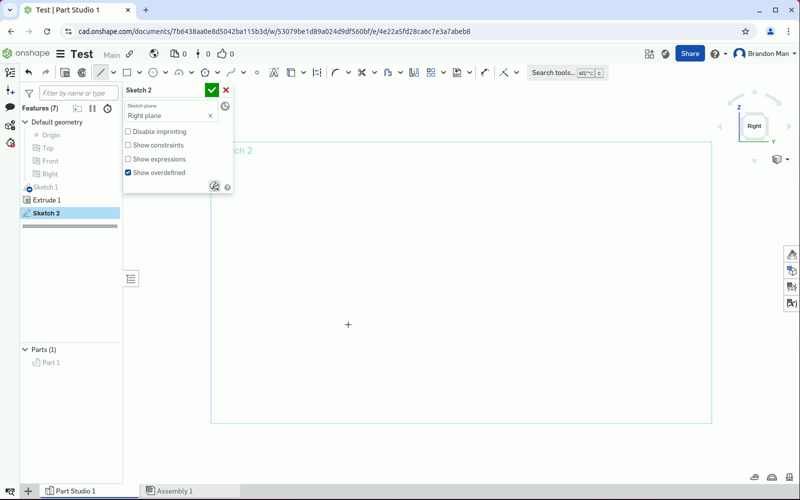
click(348, 324)
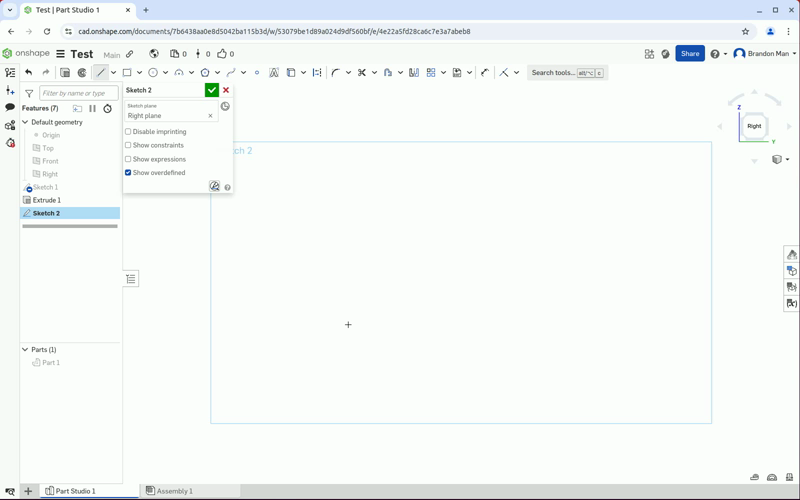
key_up(shift)
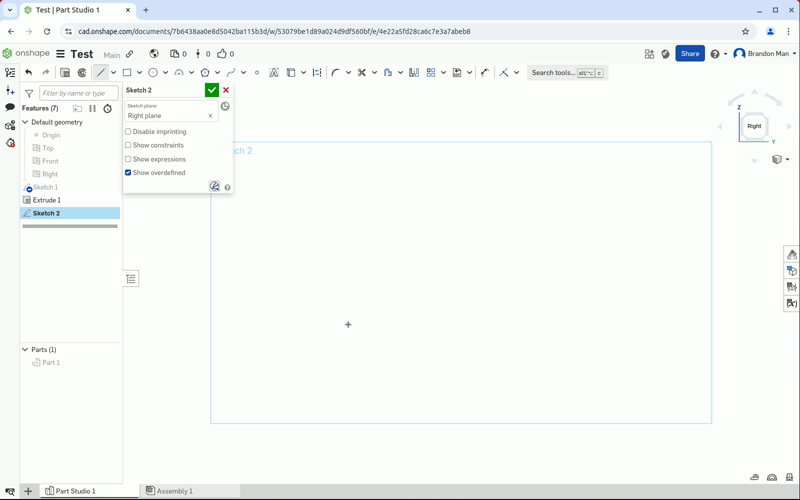
key_down(shift)
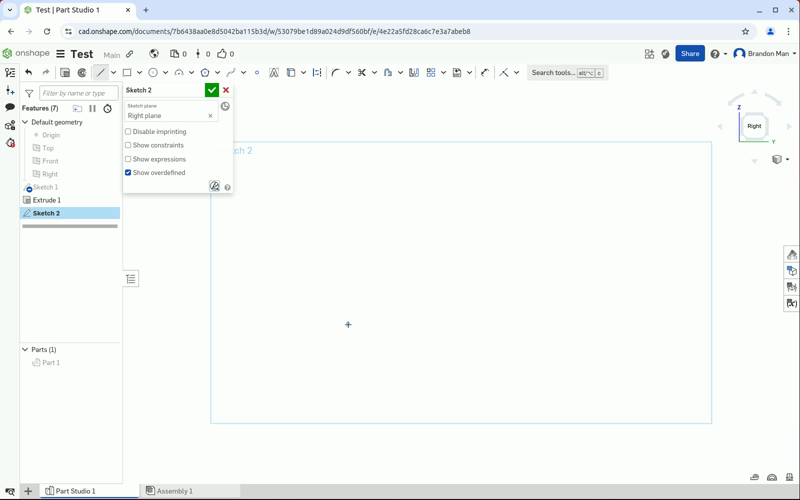
mouse_move(378, 324)
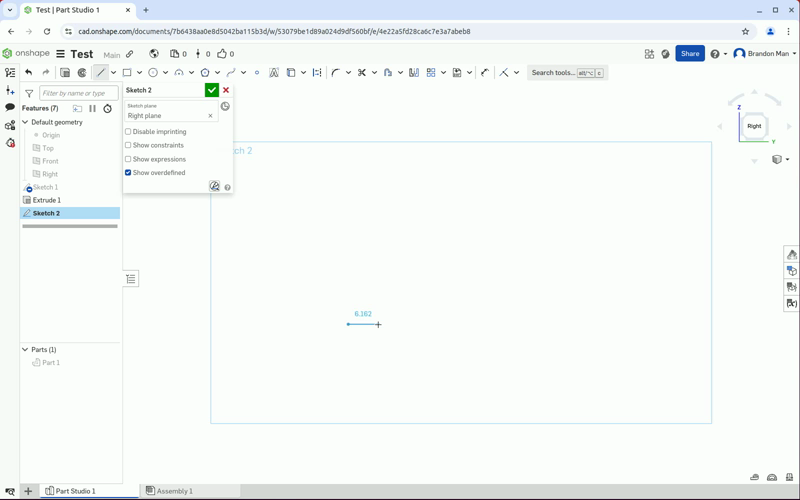
mouse_move(355, 324)
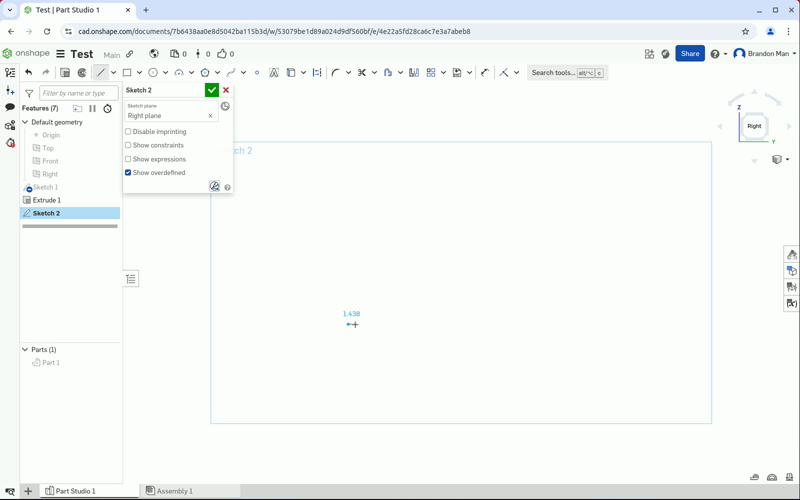
scroll(6)
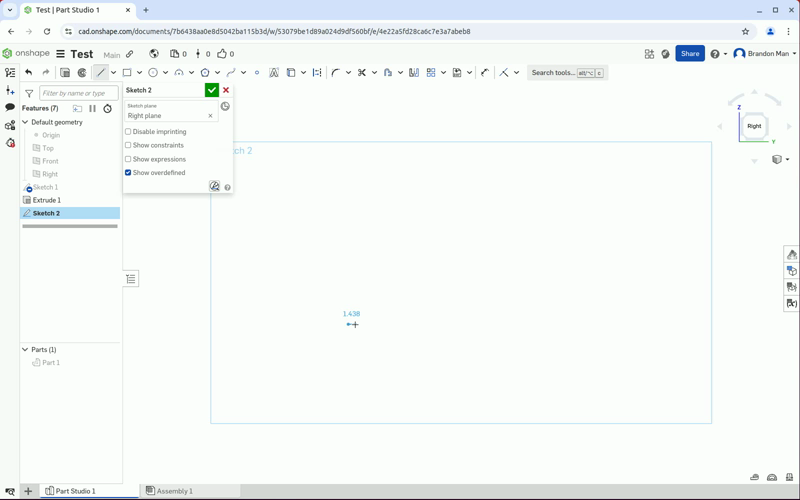
scroll(6)
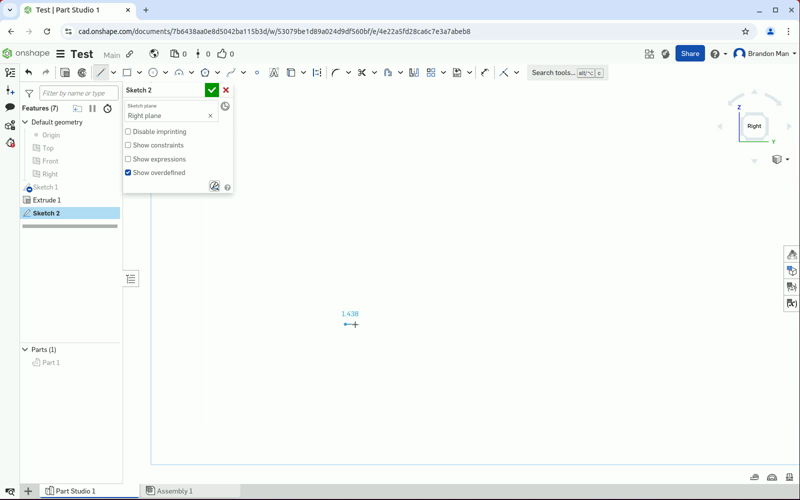
scroll(6)
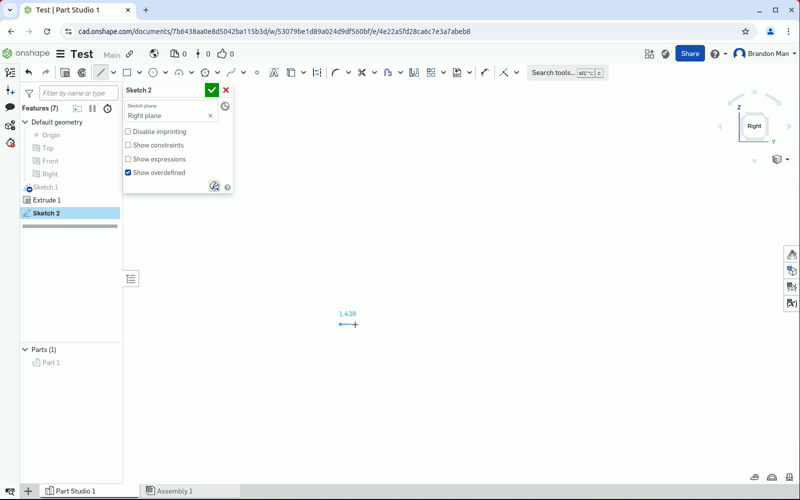
scroll(6)
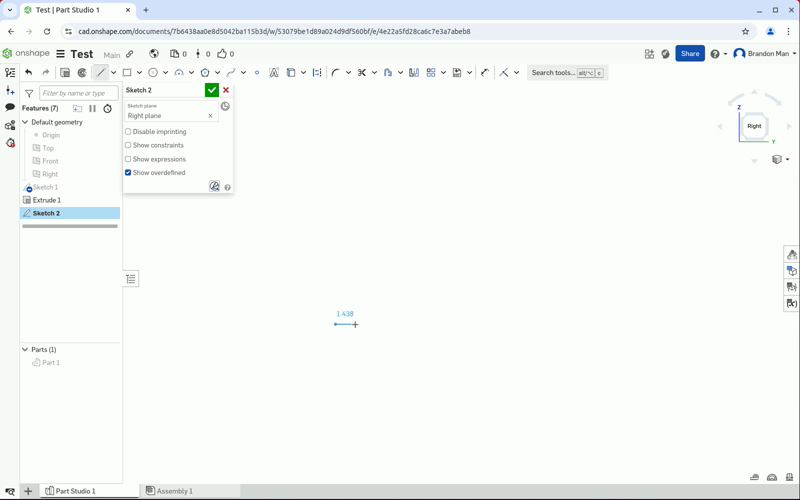
scroll(6)
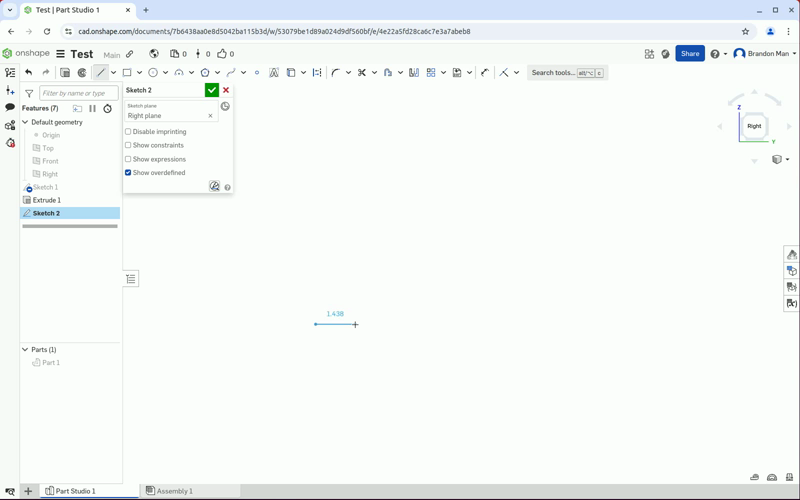
scroll(6)
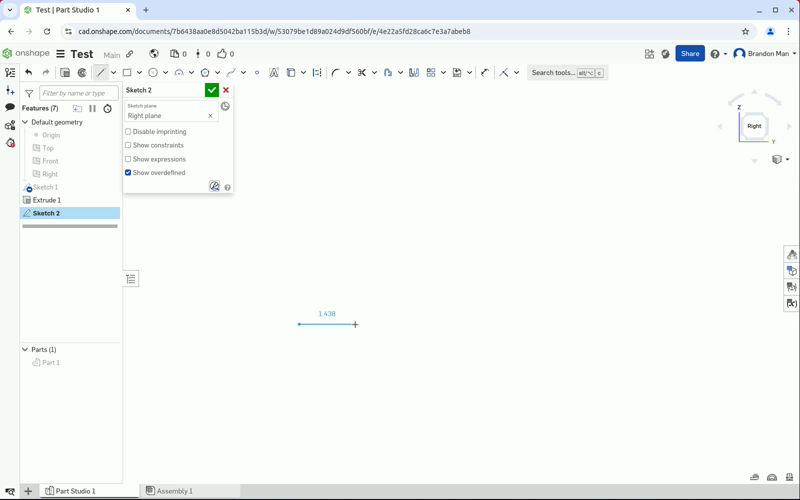
scroll(6)
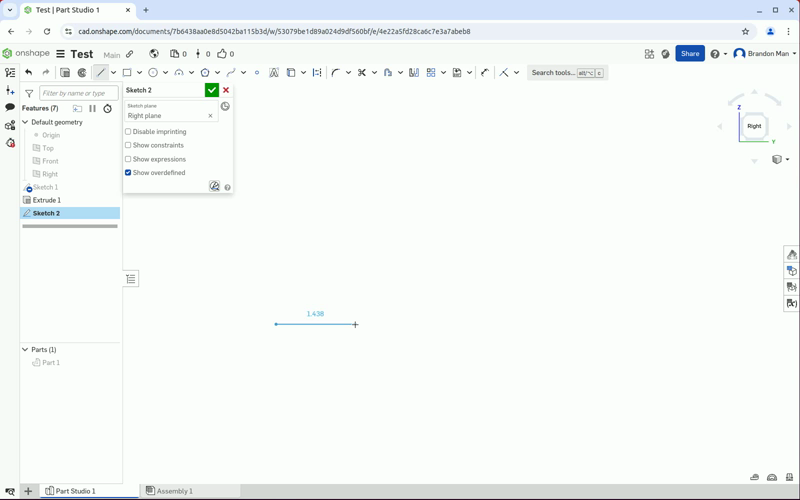
click(355, 324)
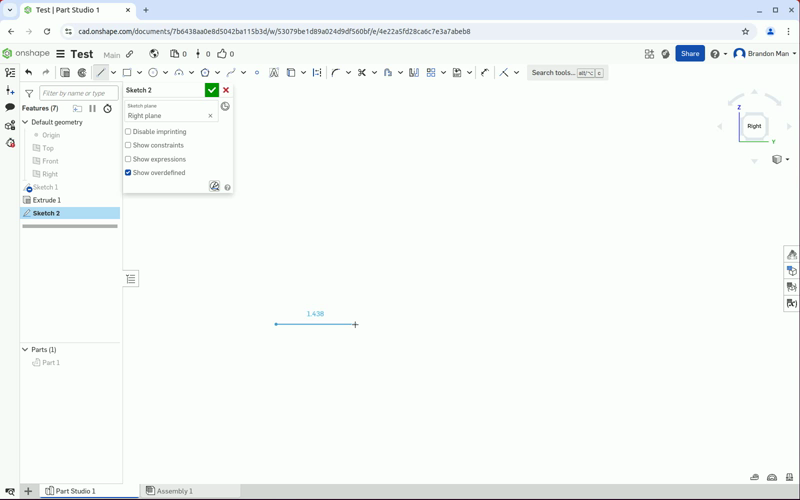
scroll(-6)
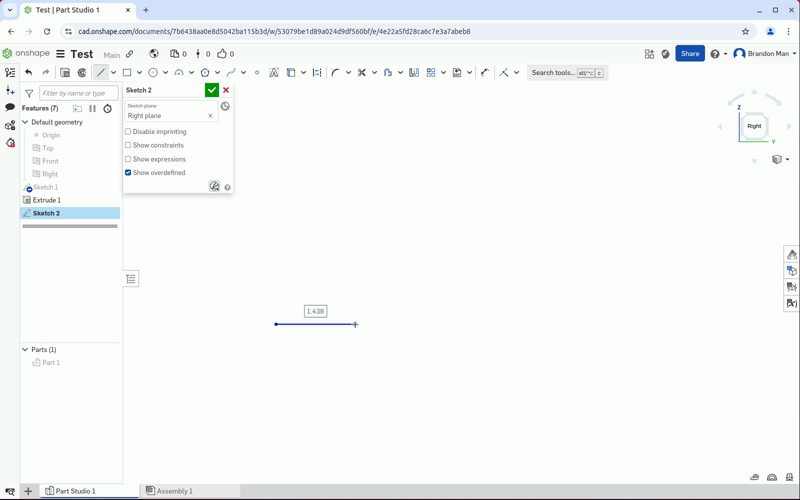
scroll(-6)
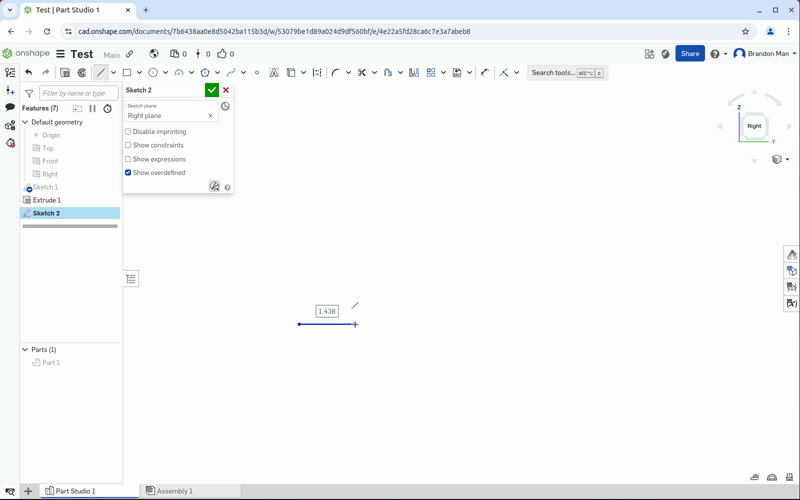
scroll(-6)
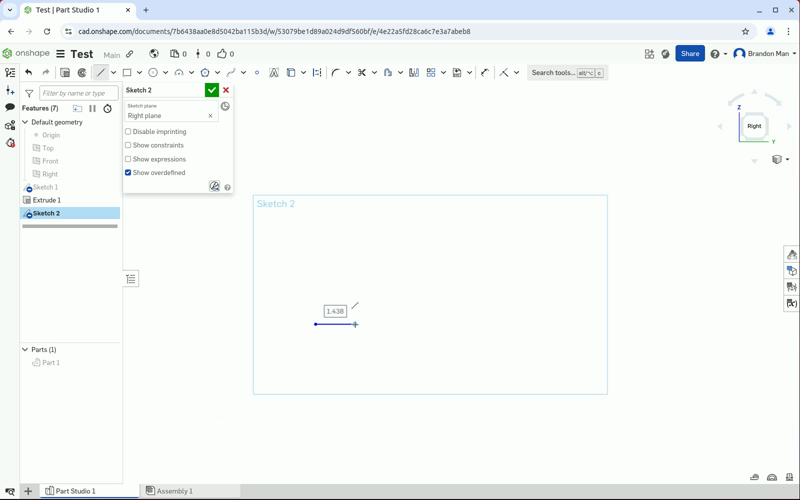
scroll(-6)
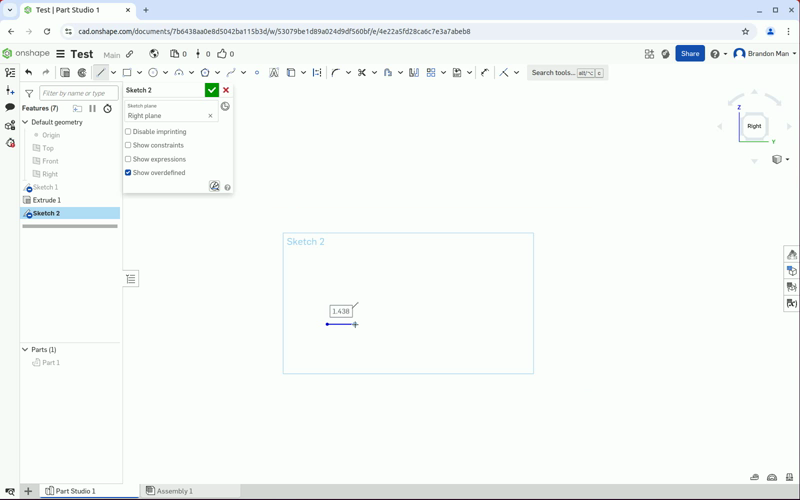
scroll(-6)
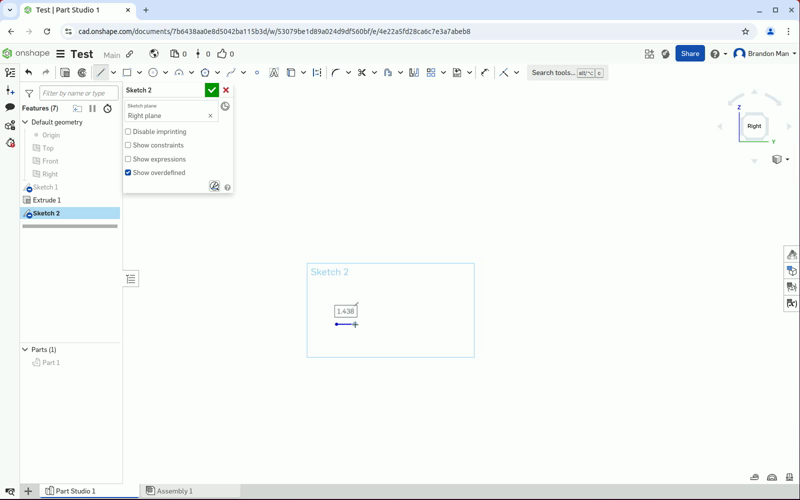
scroll(-6)
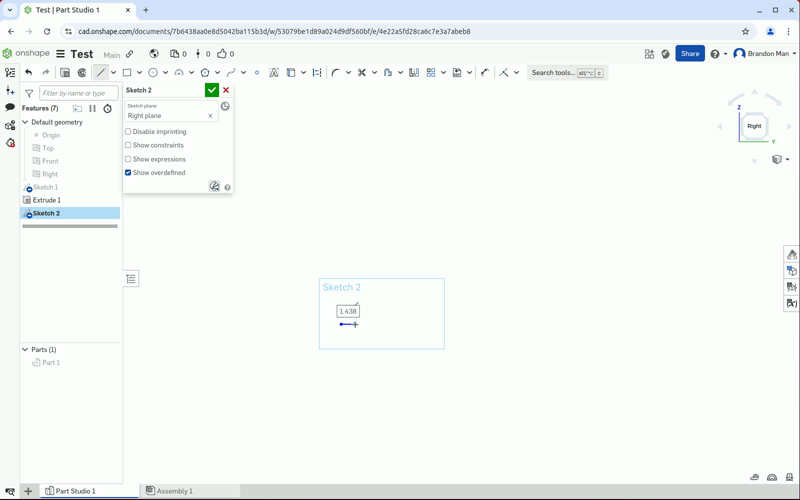
scroll(-6)
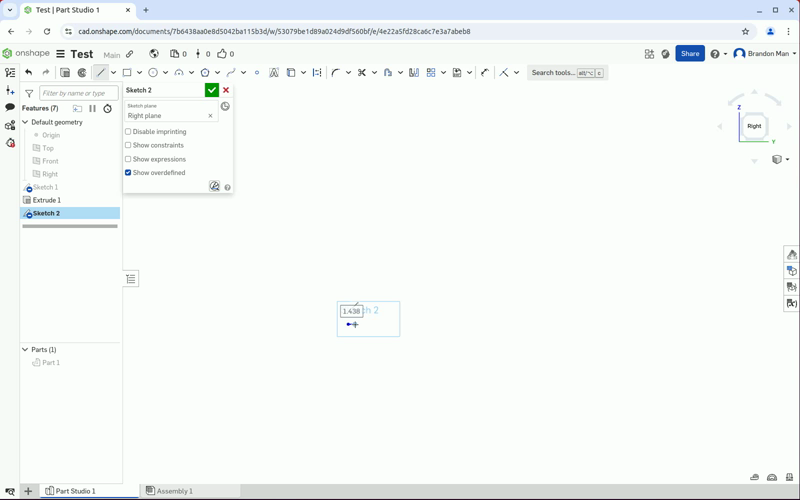
key_up(shift)
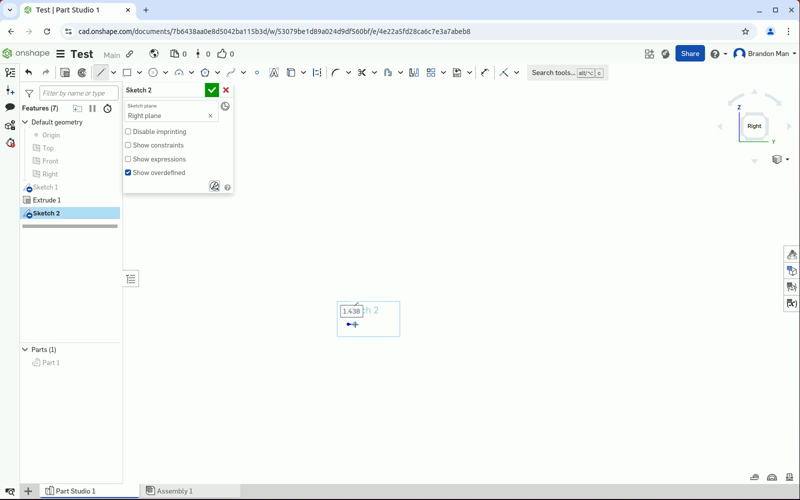
key_down(shift)
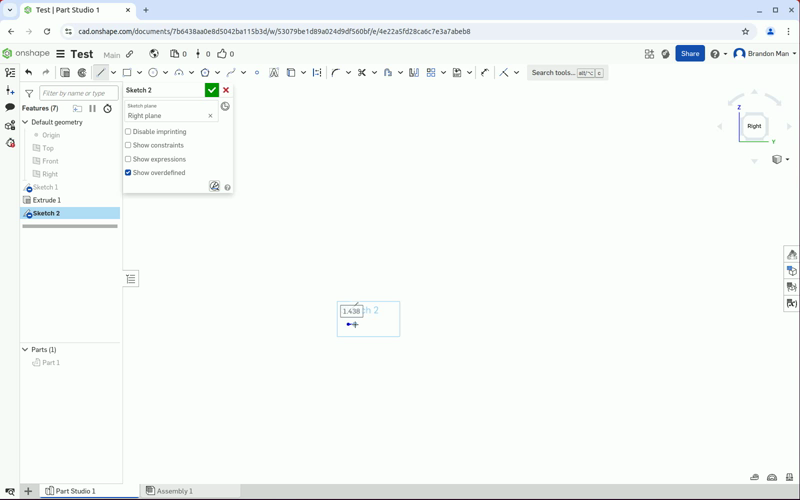
mouse_move(355, 216)
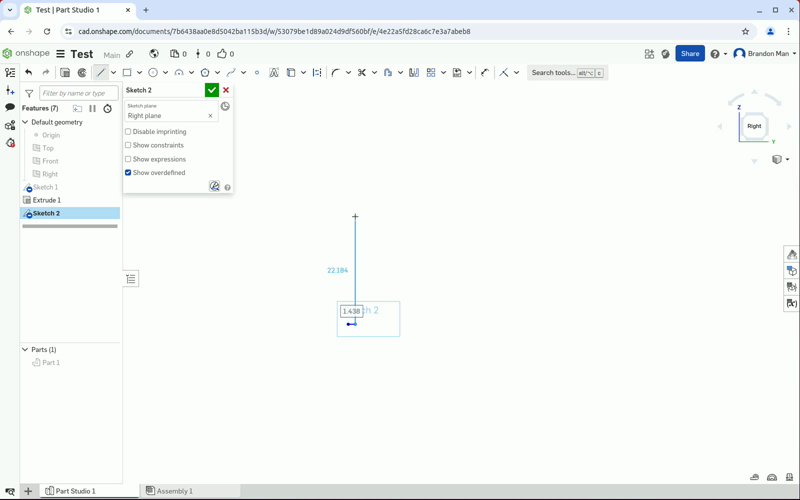
click(355, 216)
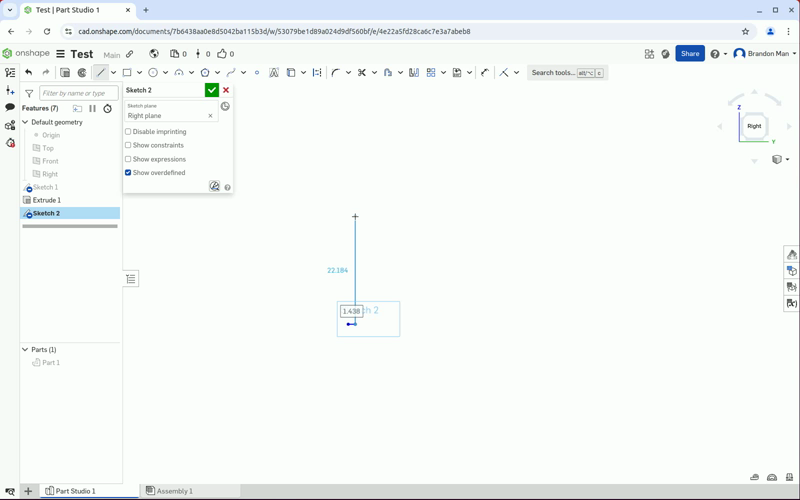
key_up(shift)
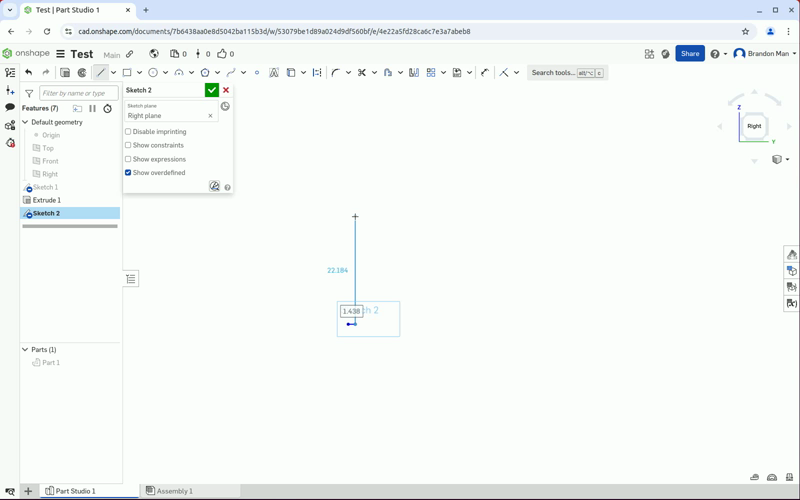
key_down(shift)
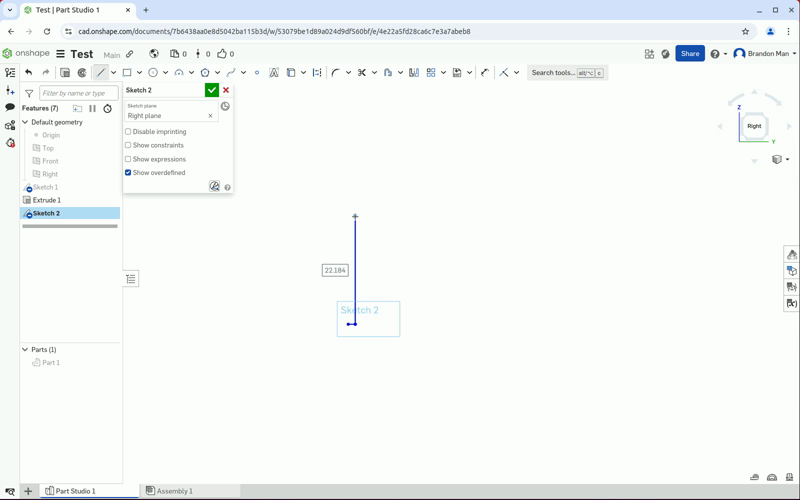
mouse_move(385, 216)
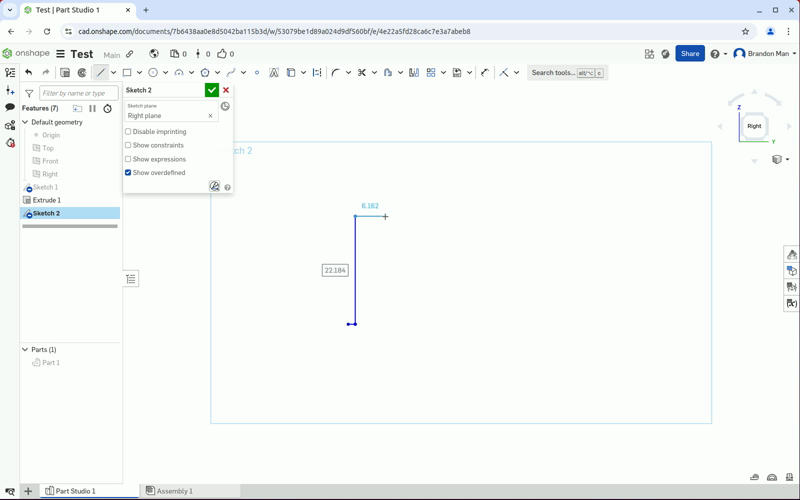
mouse_move(348, 216)
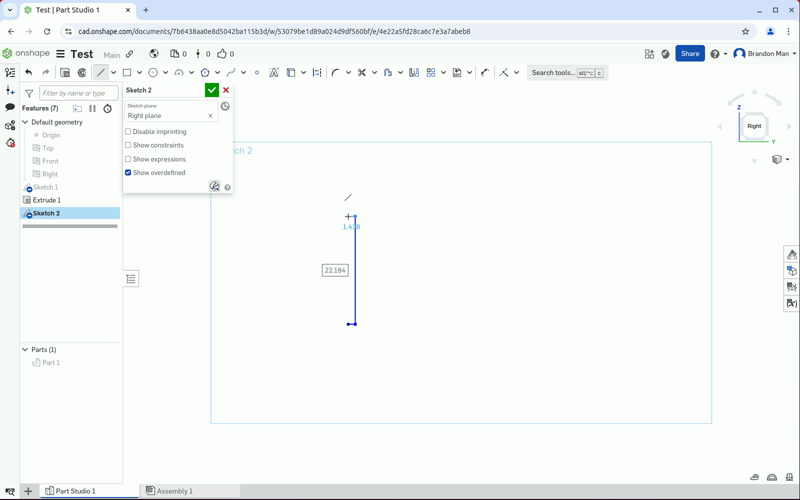
scroll(6)
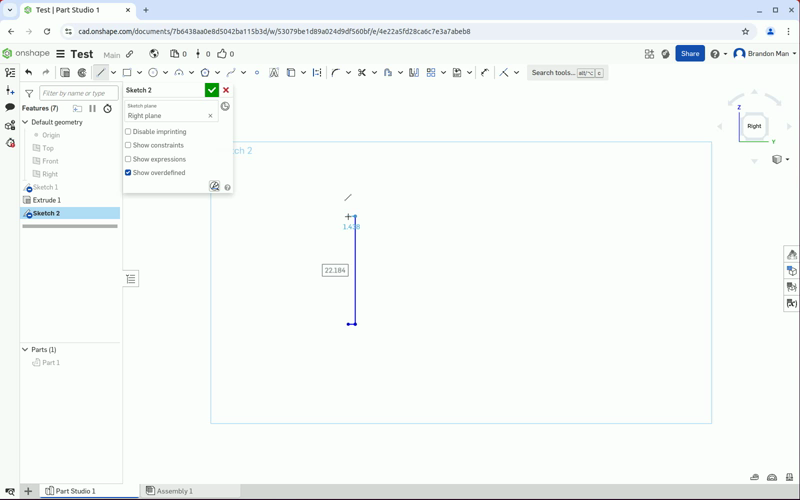
scroll(6)
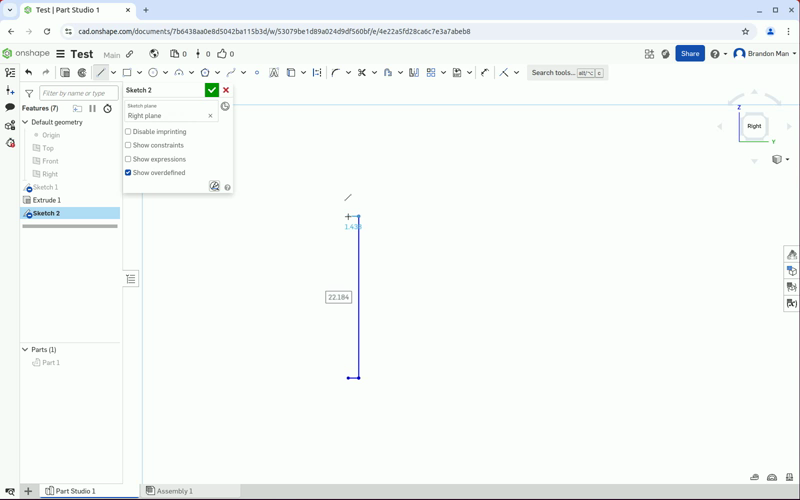
scroll(6)
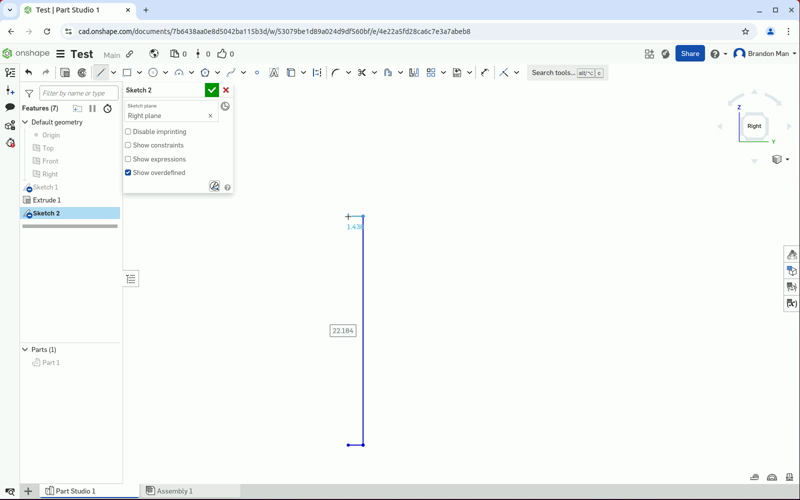
scroll(6)
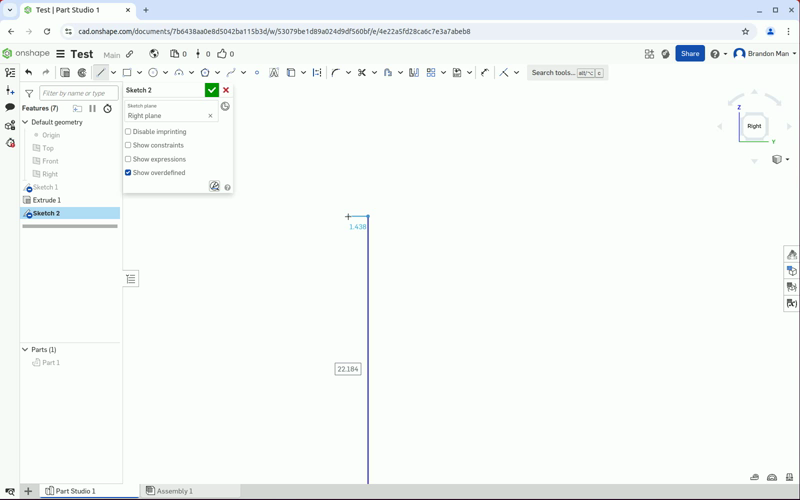
scroll(6)
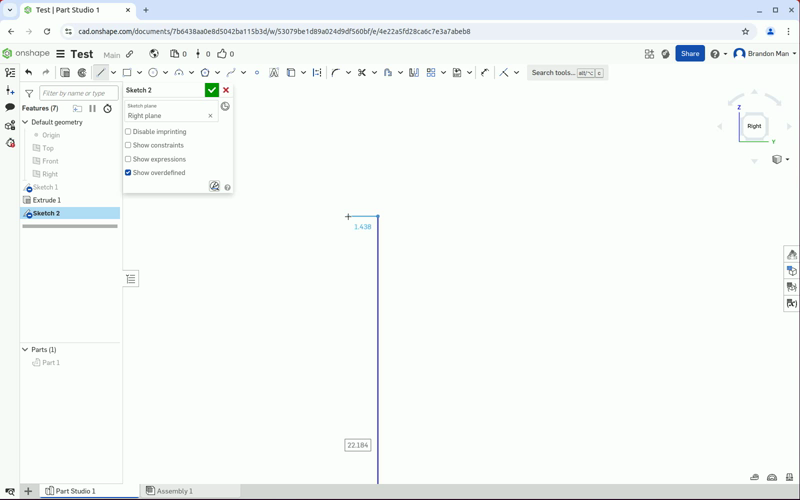
scroll(6)
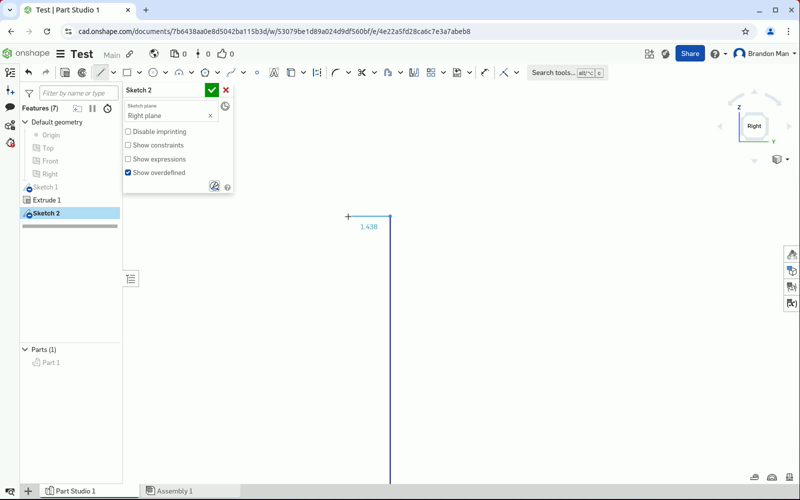
scroll(6)
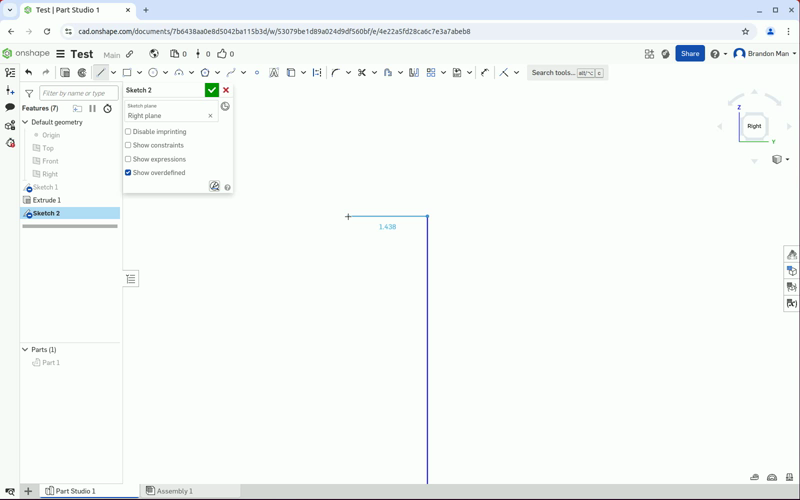
click(348, 216)
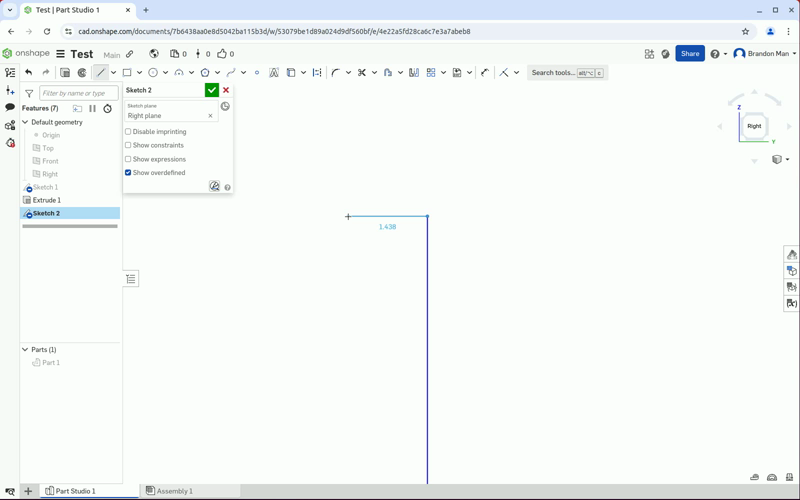
scroll(-6)
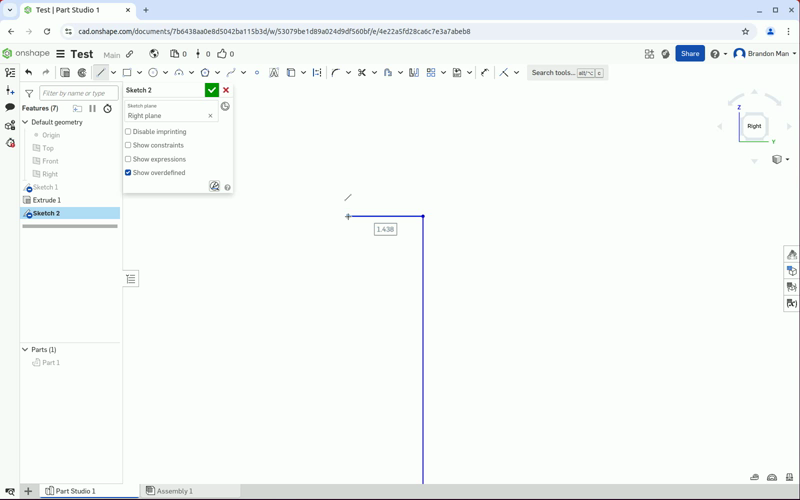
scroll(-6)
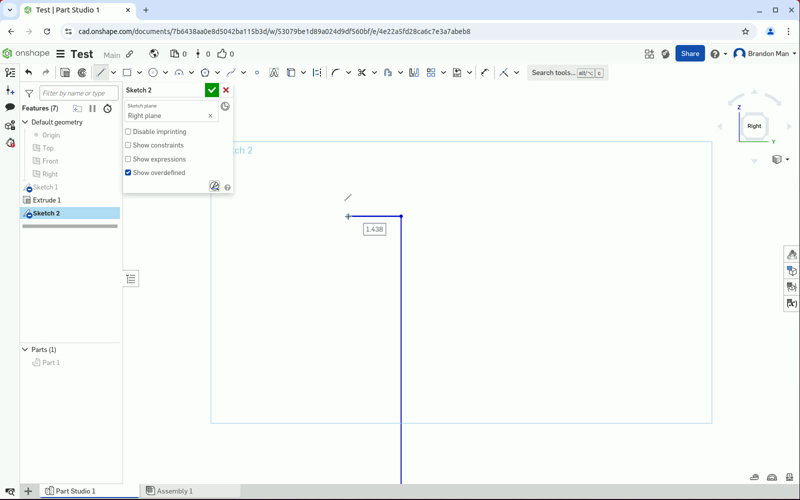
scroll(-6)
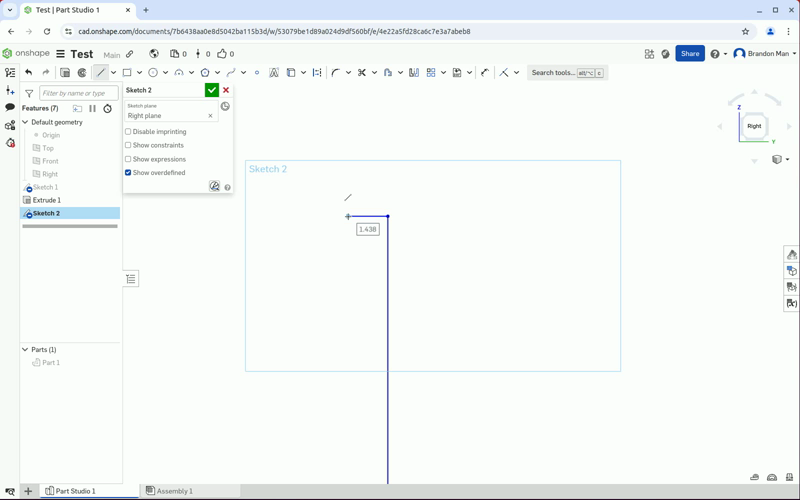
scroll(-6)
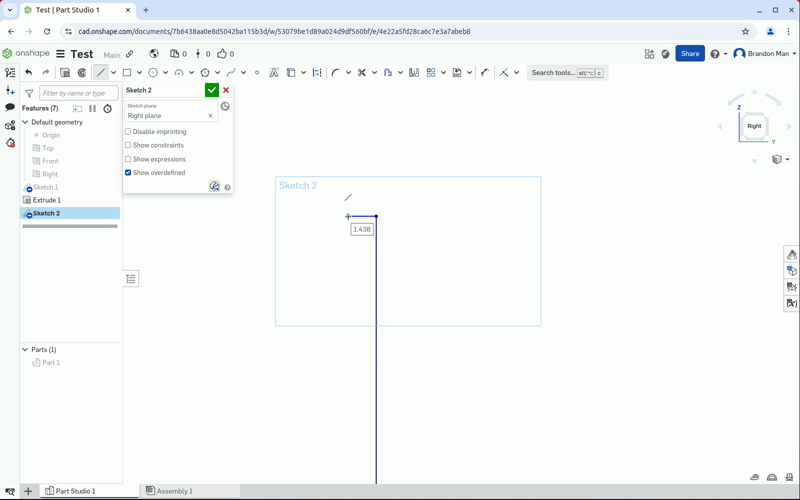
scroll(-6)
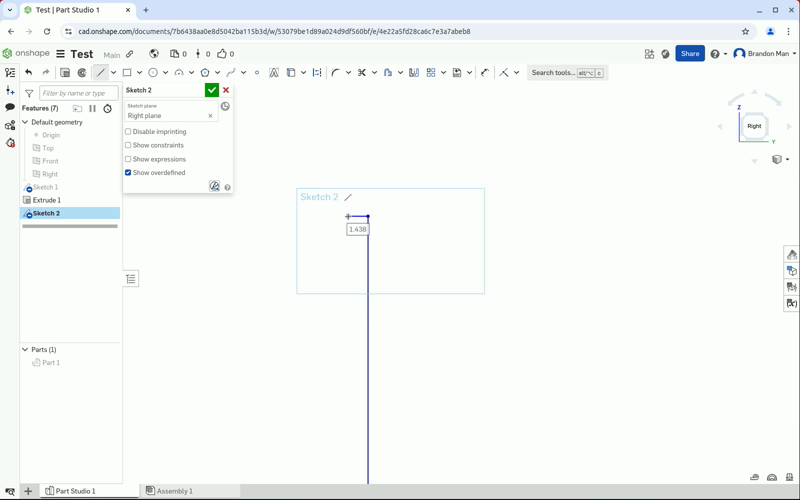
scroll(-6)
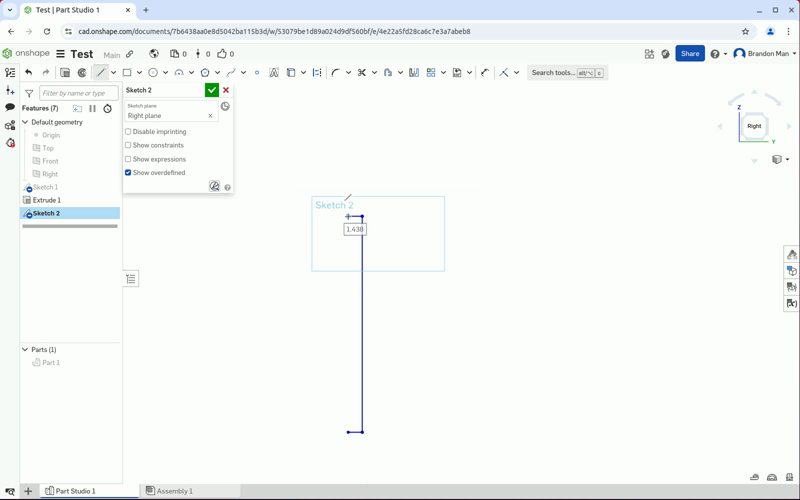
scroll(-6)
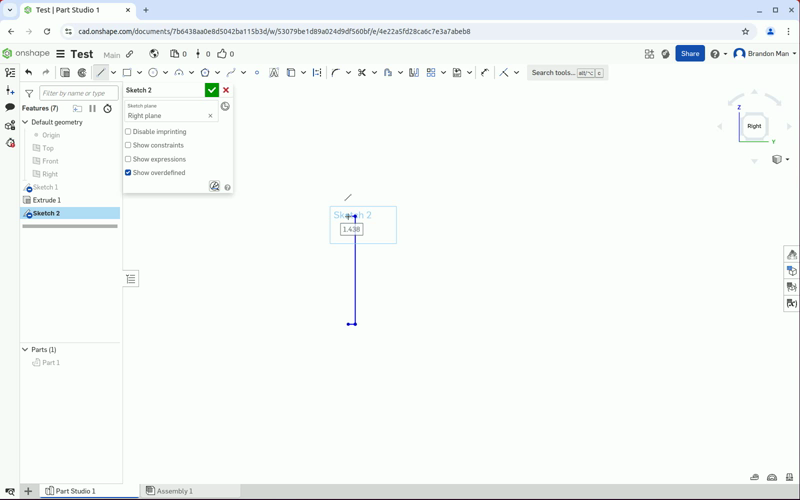
key_up(shift)
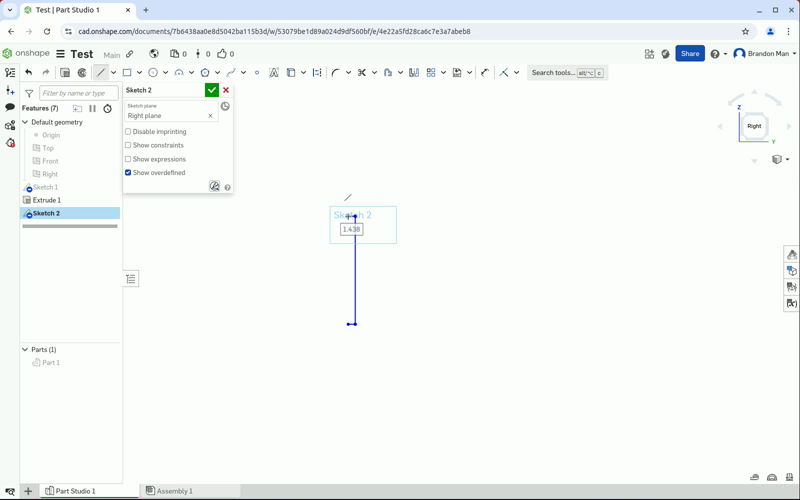
key_down(shift)
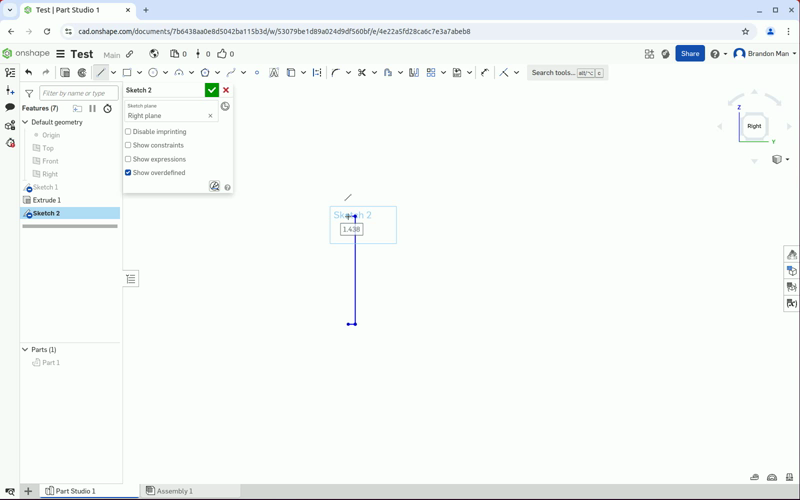
mouse_move(348, 324)
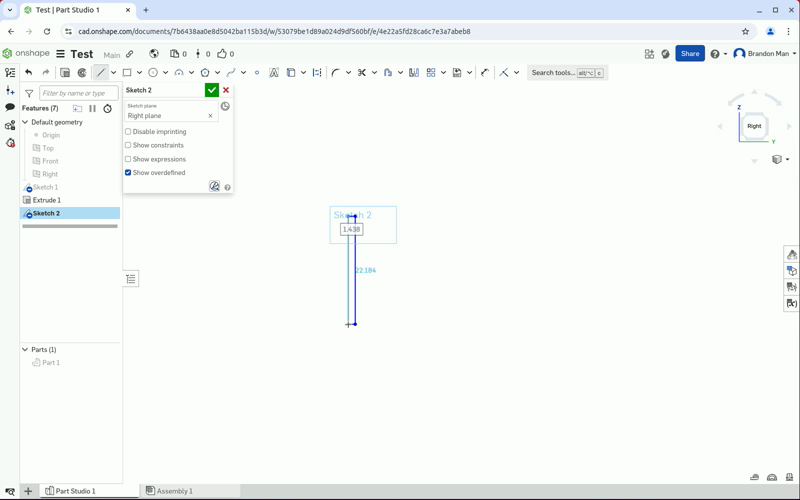
key_up(shift)
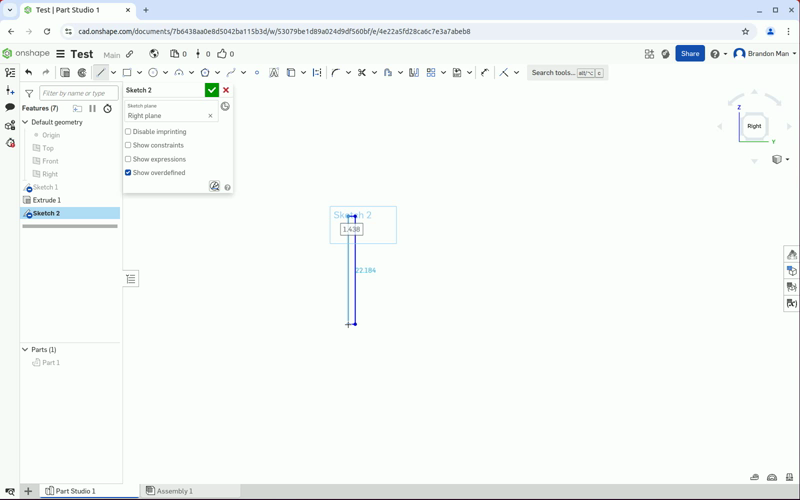
click(348, 324)
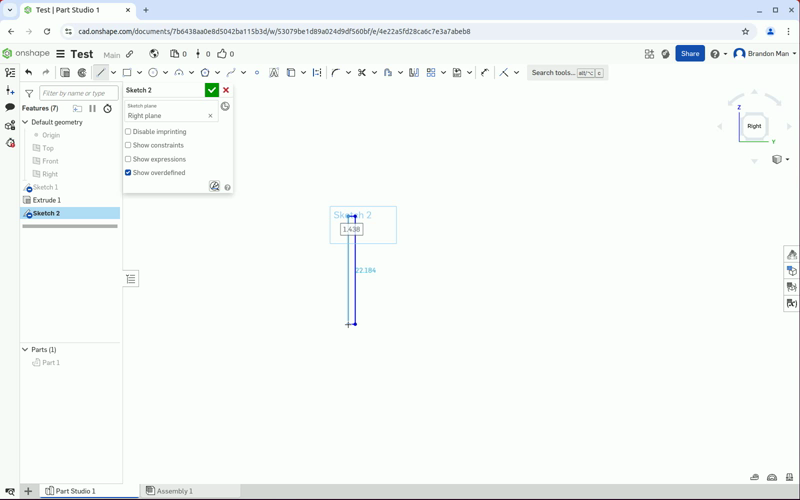
key(esc)
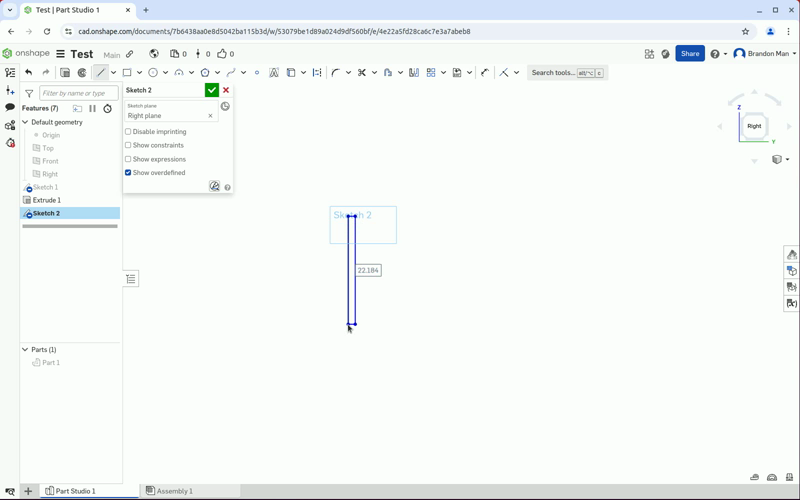
mouse_move(352, 228)
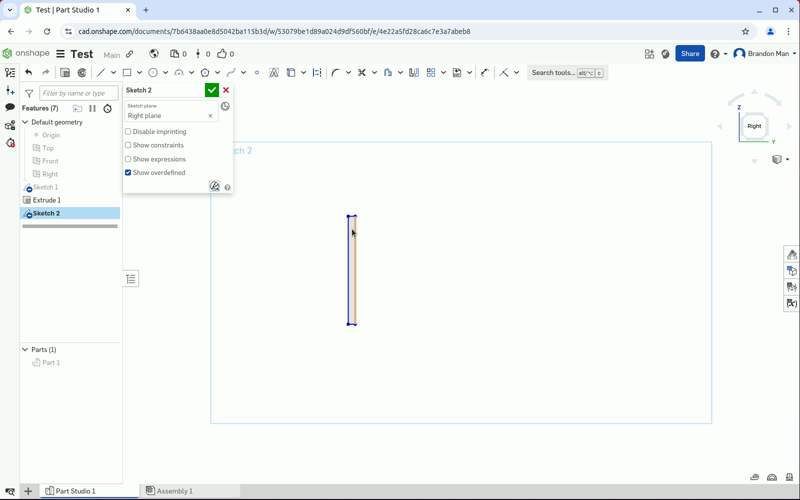
scroll(6)
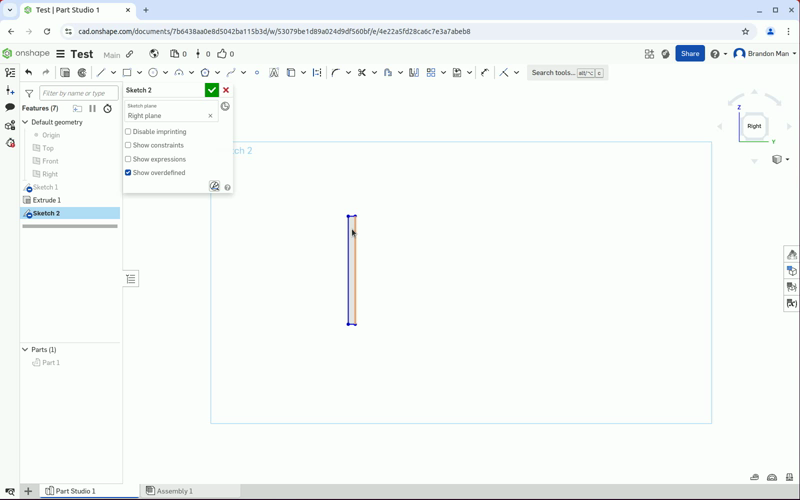
scroll(6)
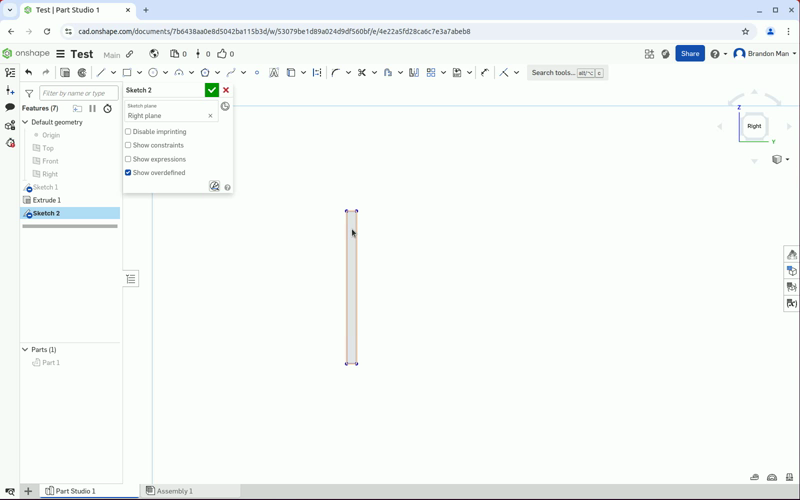
scroll(6)
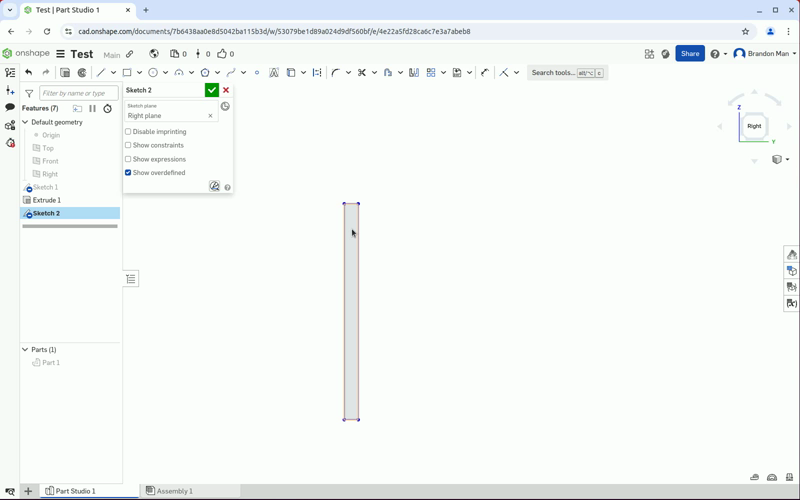
scroll(6)
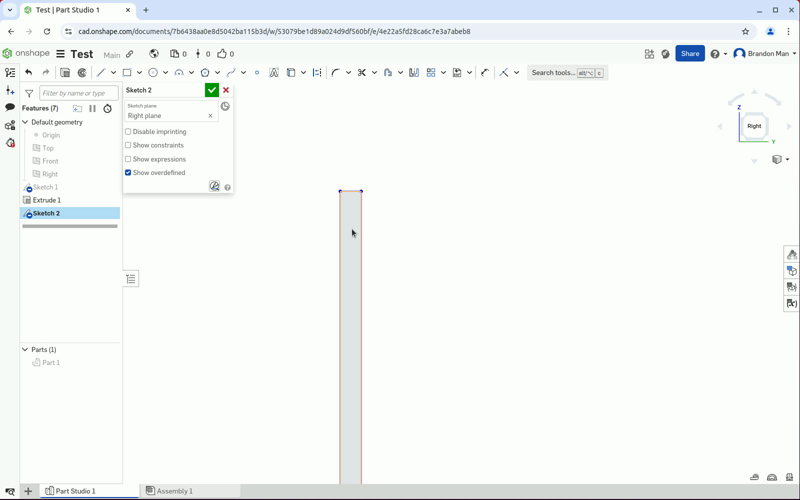
scroll(6)
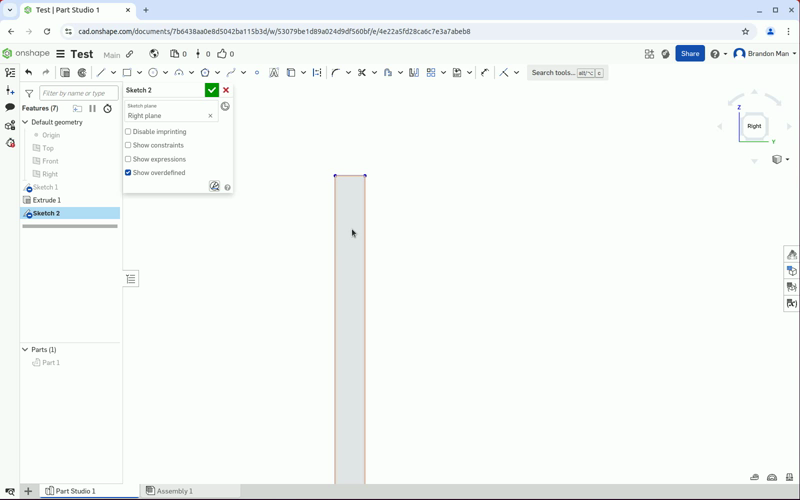
scroll(6)
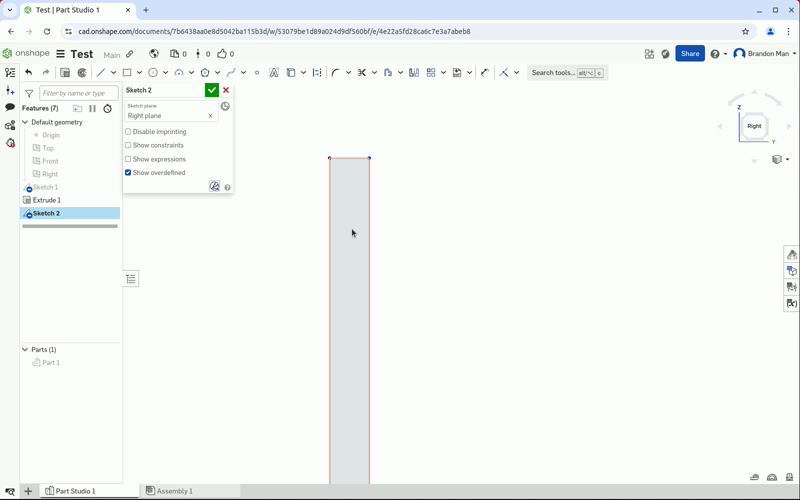
scroll(6)
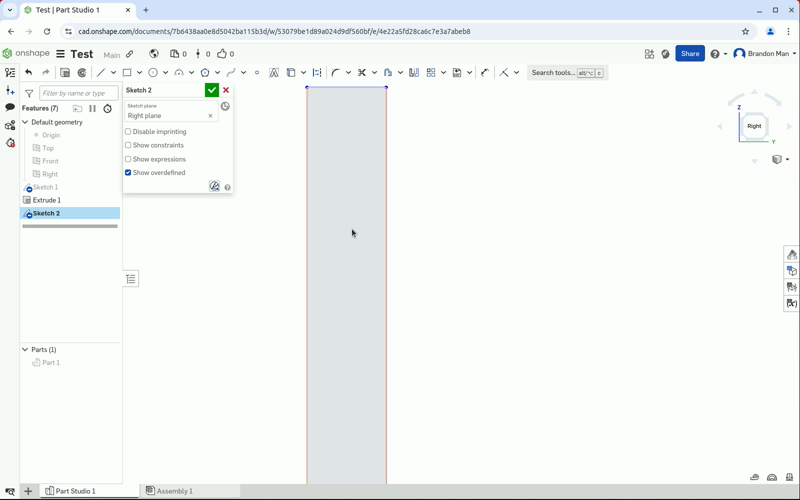
click(352, 228)
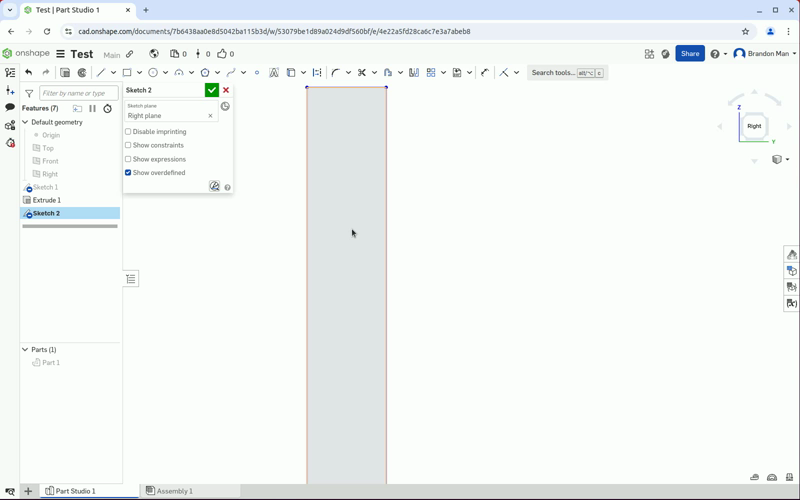
scroll(-6)
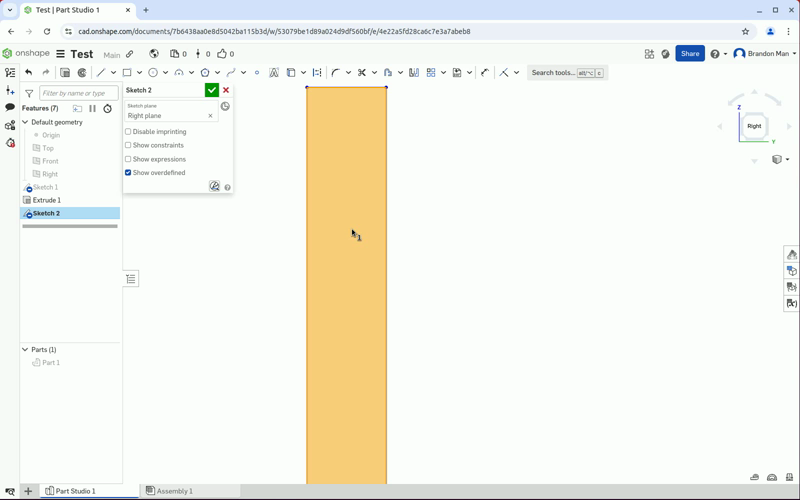
scroll(-6)
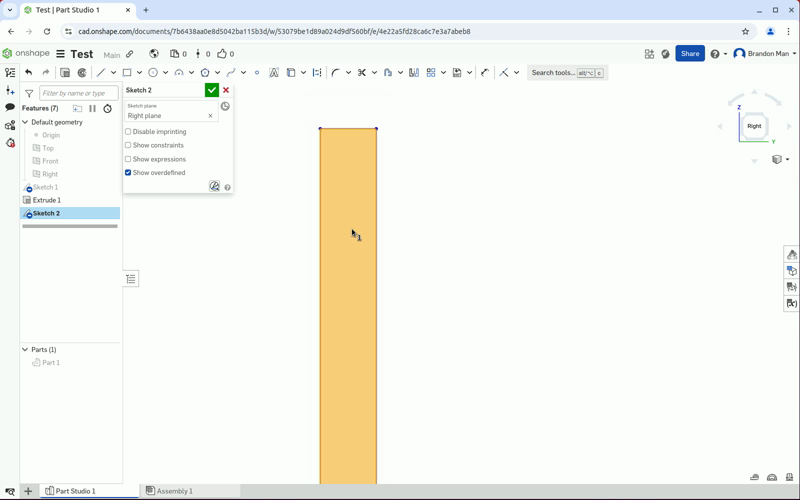
scroll(-6)
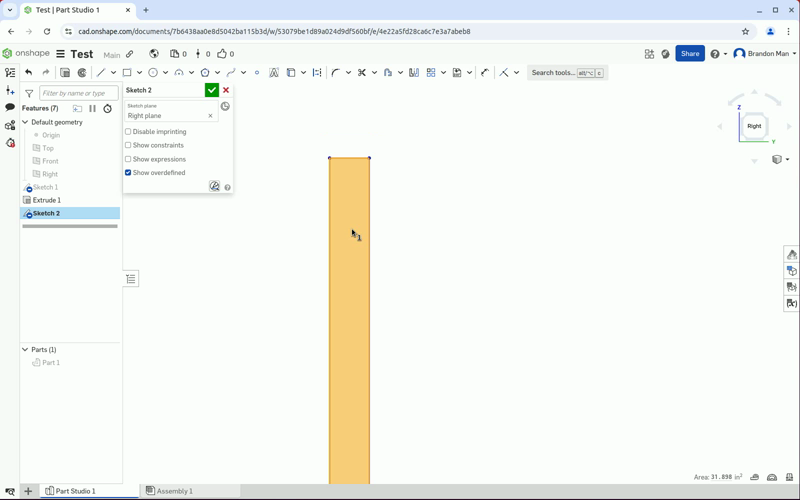
scroll(-6)
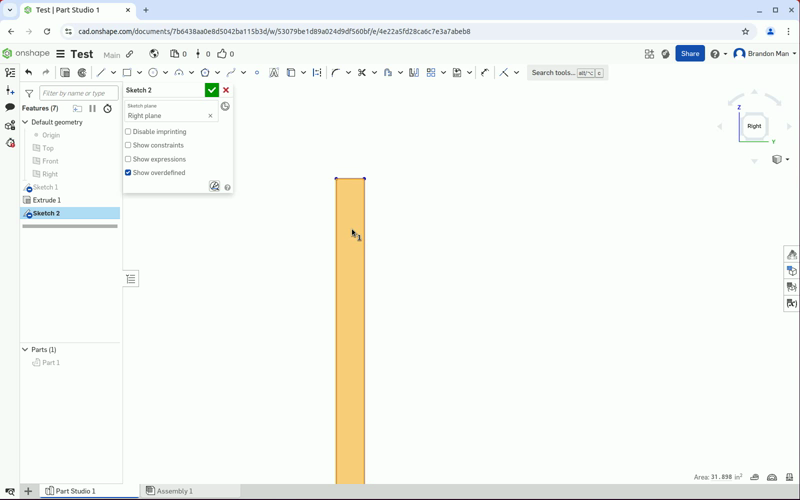
scroll(-6)
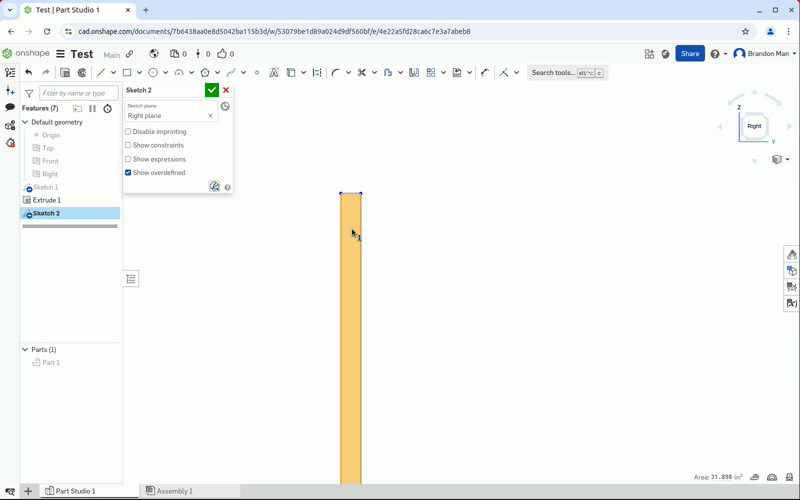
scroll(-6)
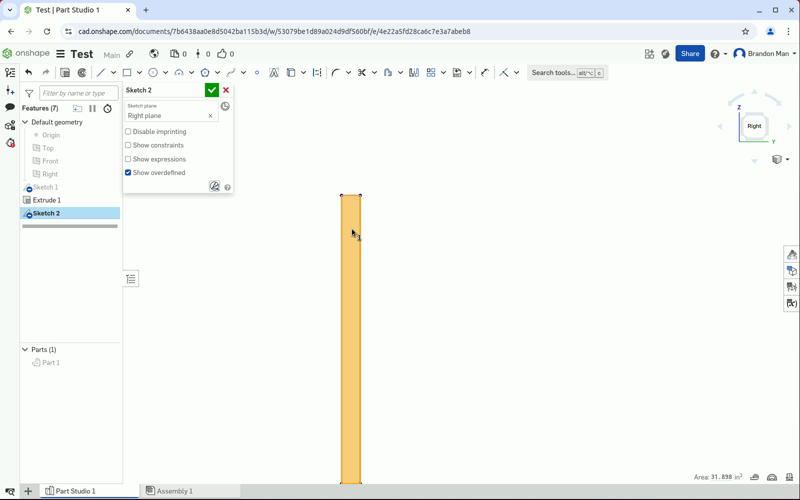
scroll(-6)
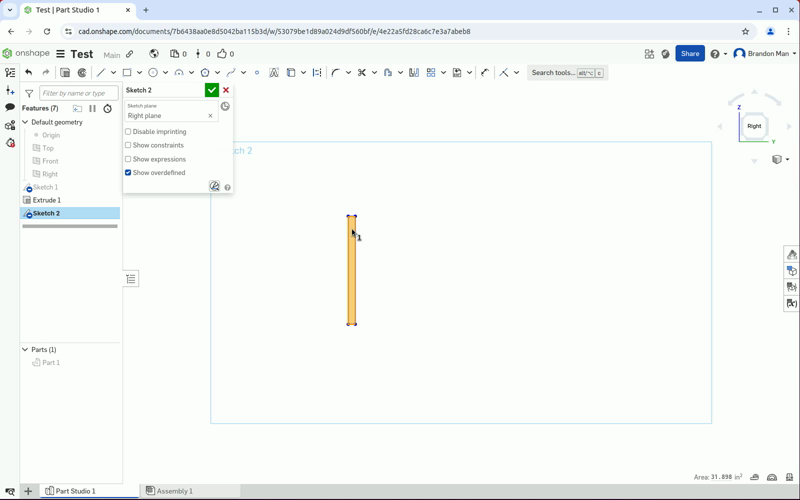
mouse_move(73, 352)
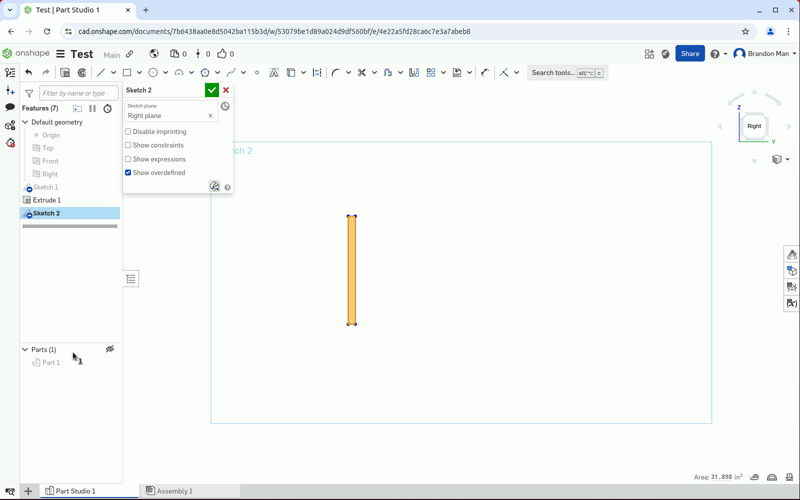
key(shift+y)
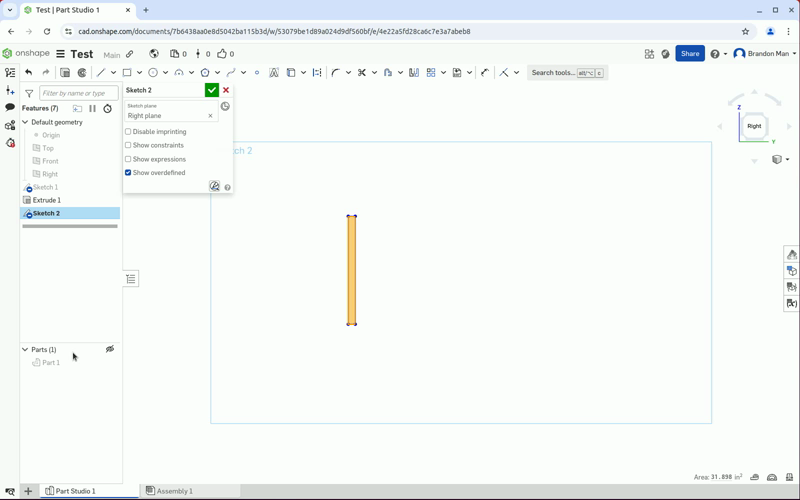
key(shift+e)
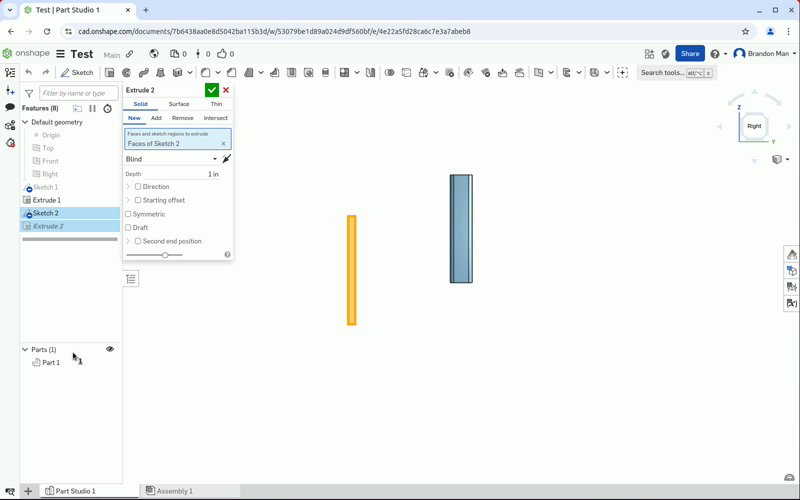
mouse_move(143, 106)
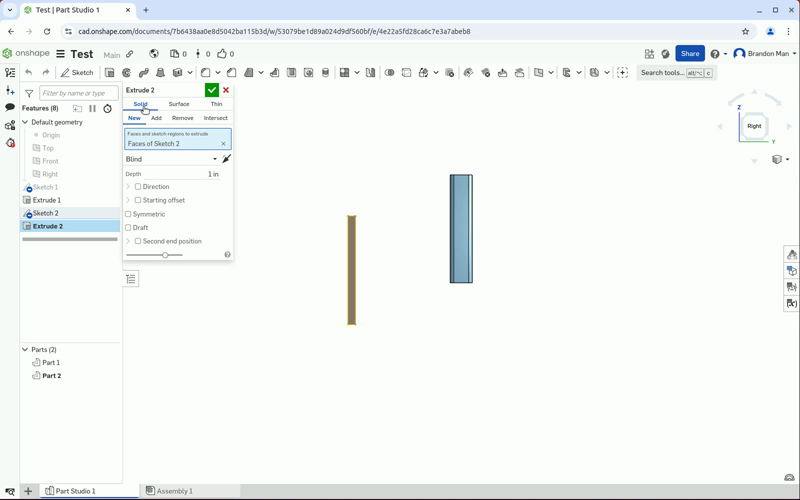
click(143, 106)
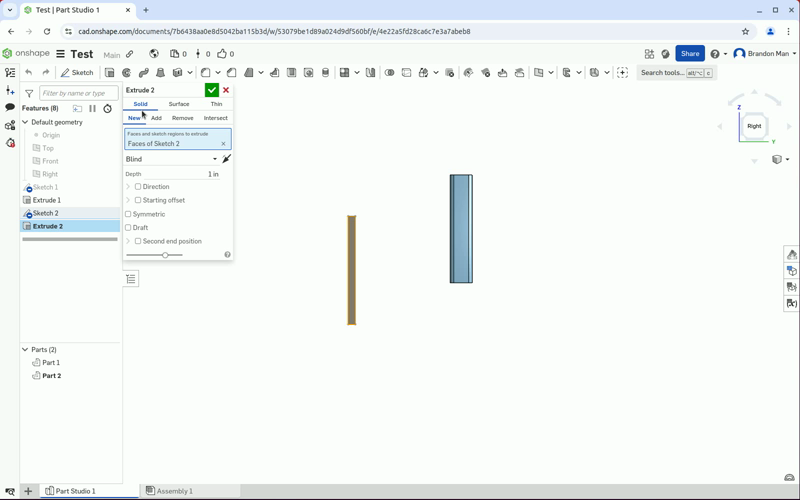
mouse_move(137, 120)
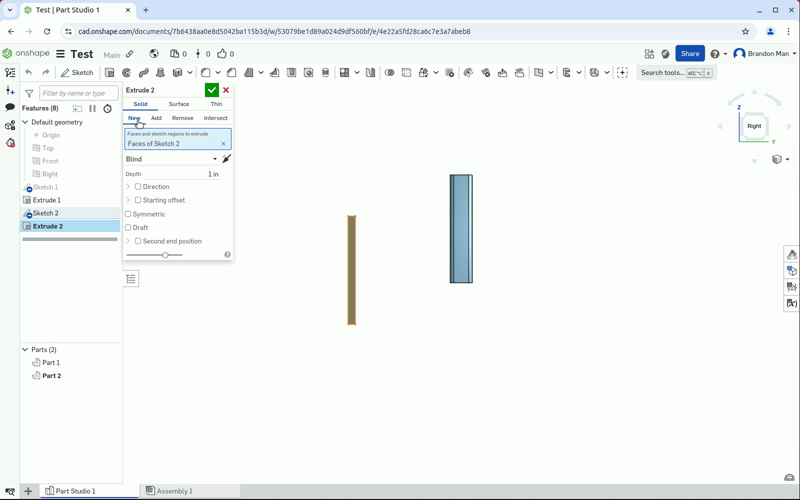
click(137, 120)
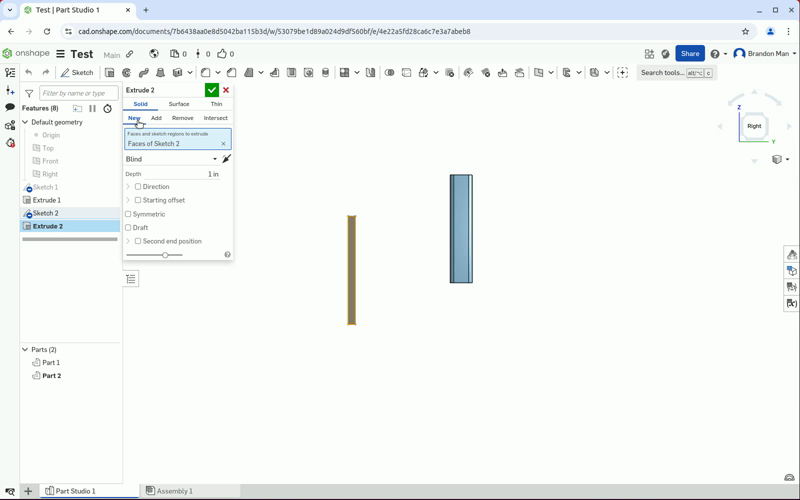
key(tab, 4)
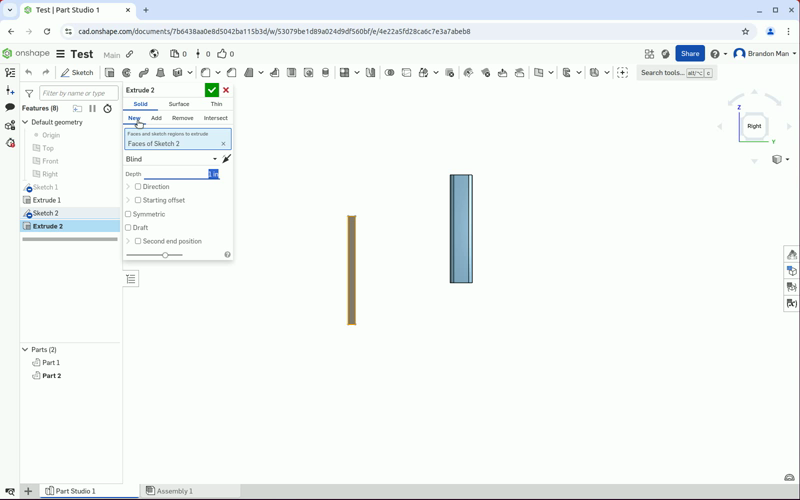
text(-0.241)
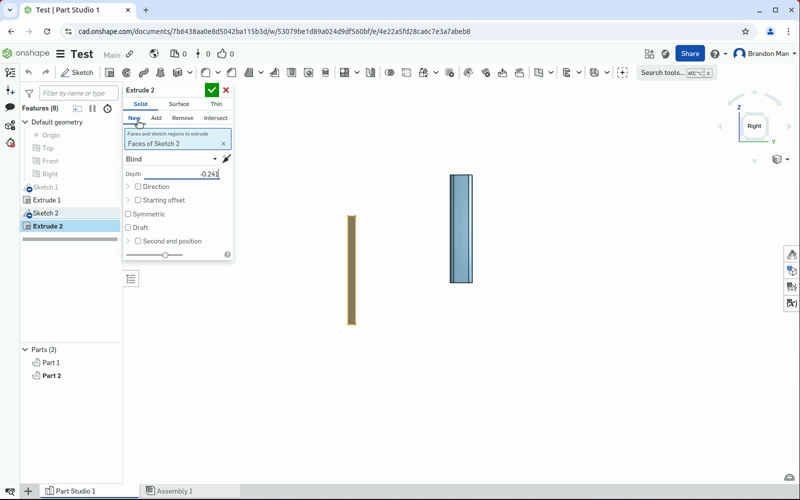
key(enter)
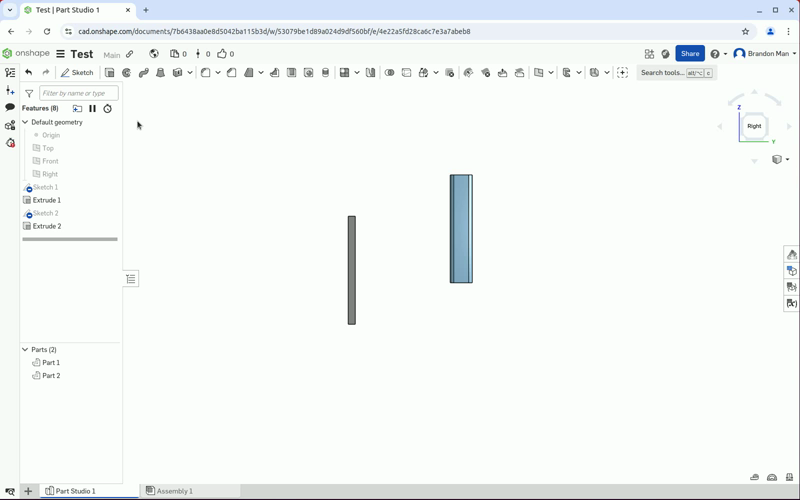
key(shift+h)
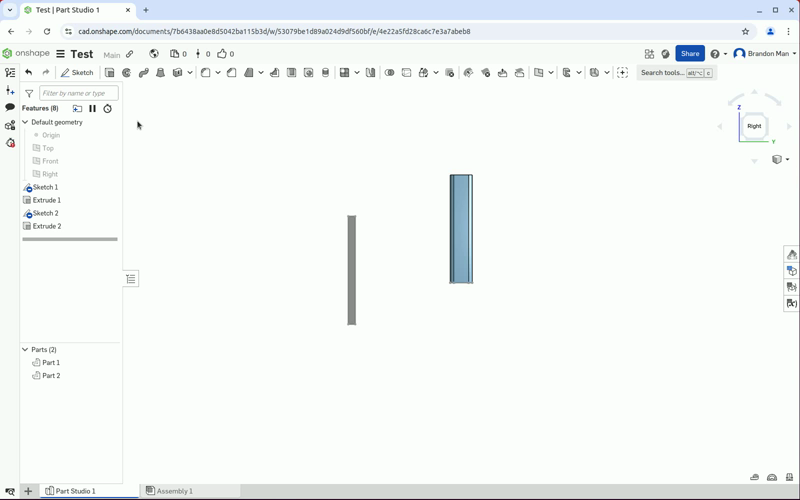
key(shift+h)
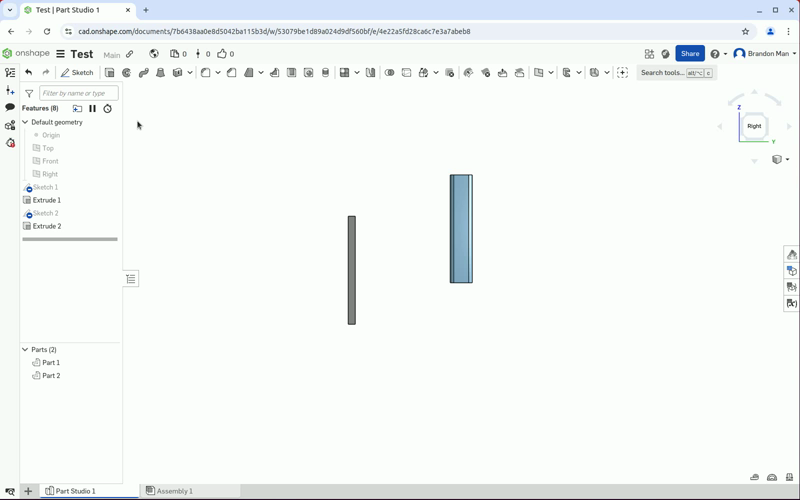
mouse_move(73, 189)
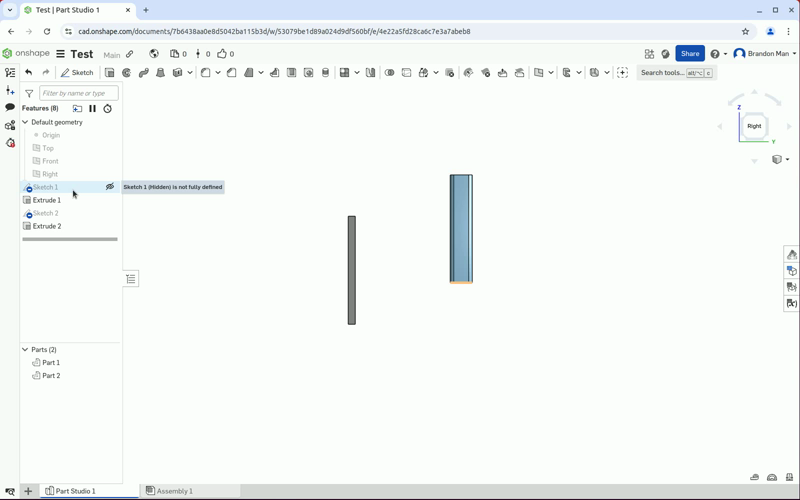
click(73, 189)
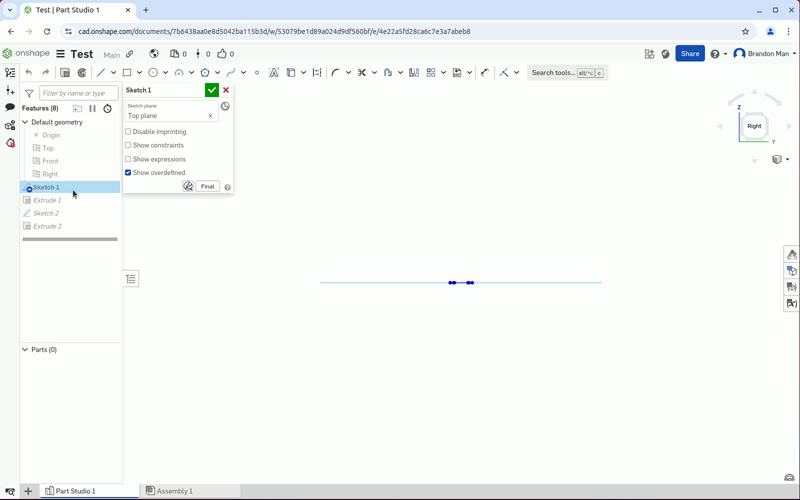
mouse_move(229, 92)
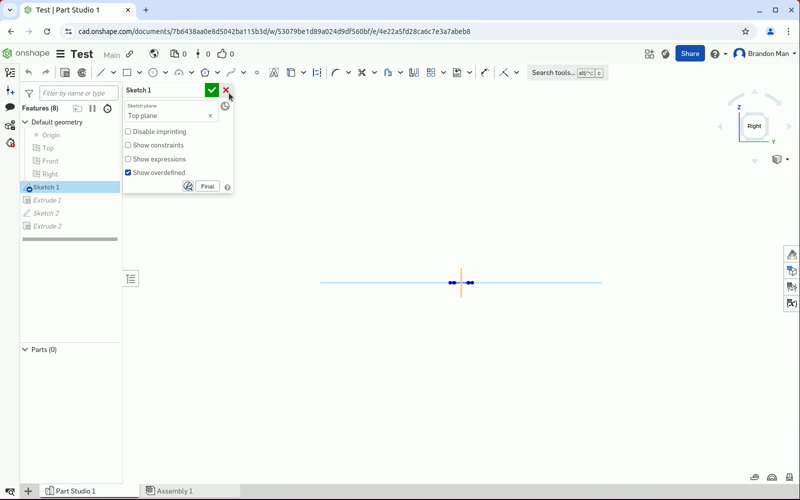
click(229, 92)
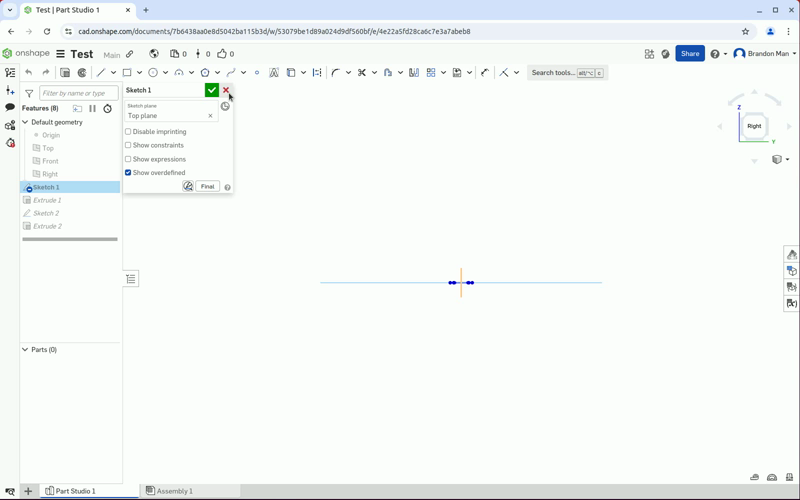
key(shift+s)
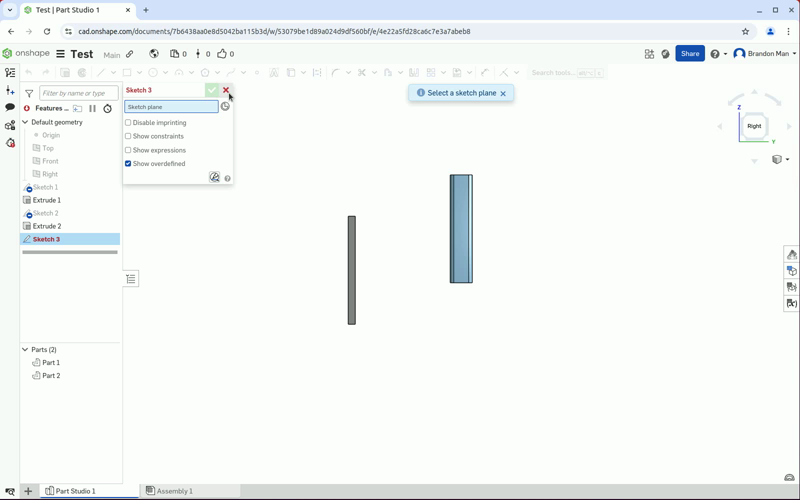
mouse_move(73, 176)
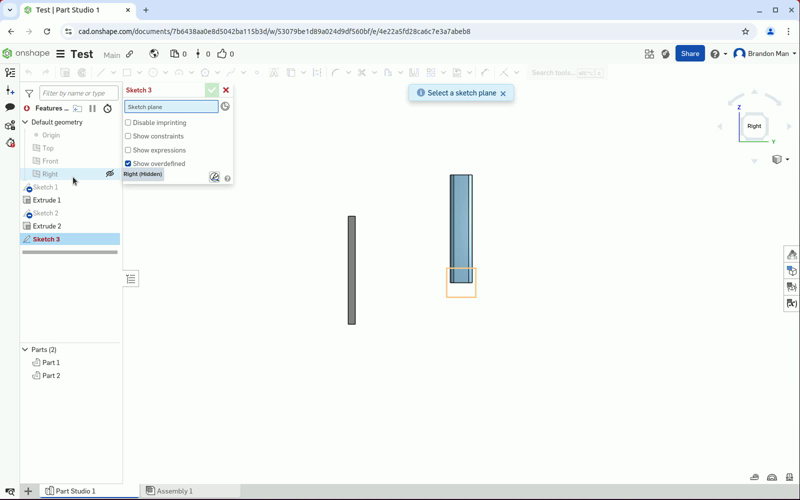
click(73, 176)
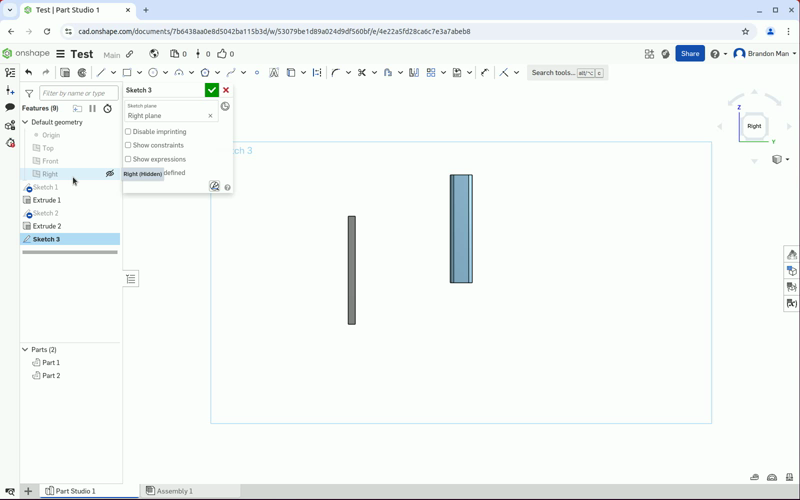
mouse_move(73, 352)
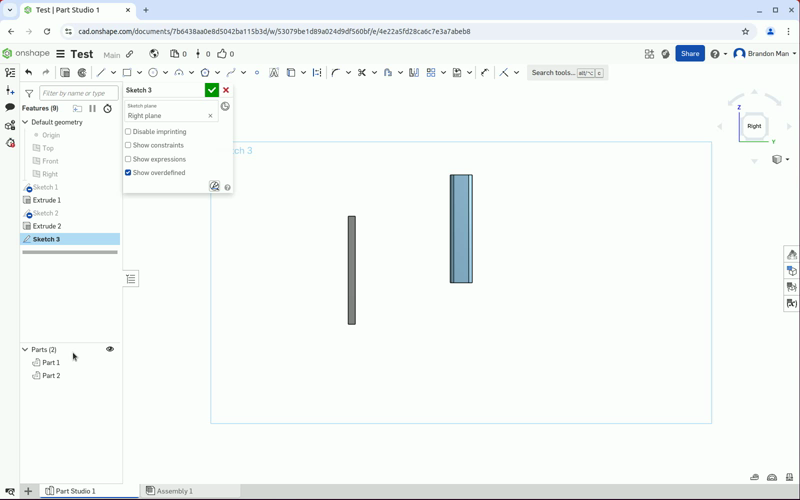
key(y)
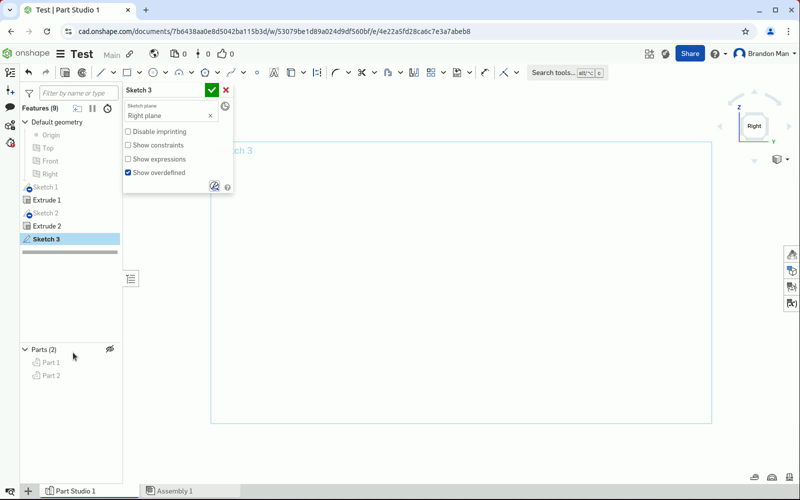
key(l)
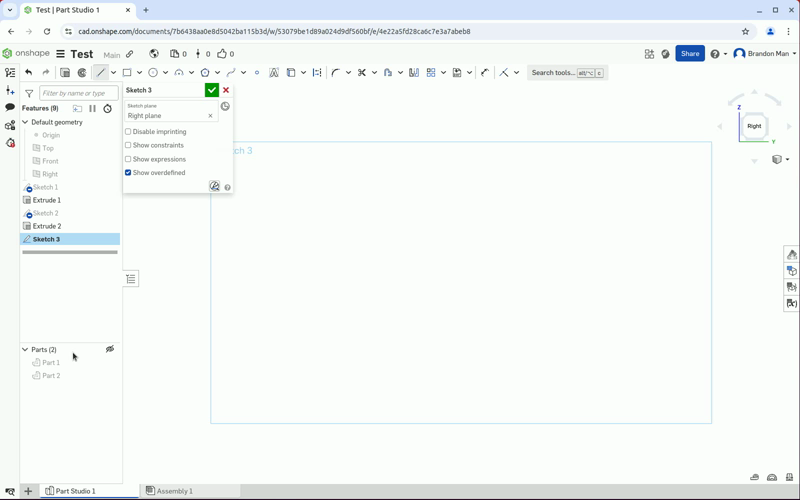
key_down(shift)
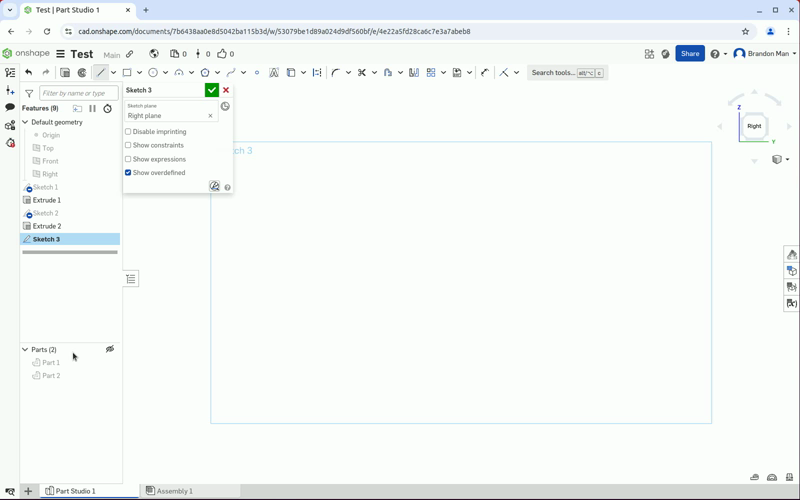
mouse_move(556, 322)
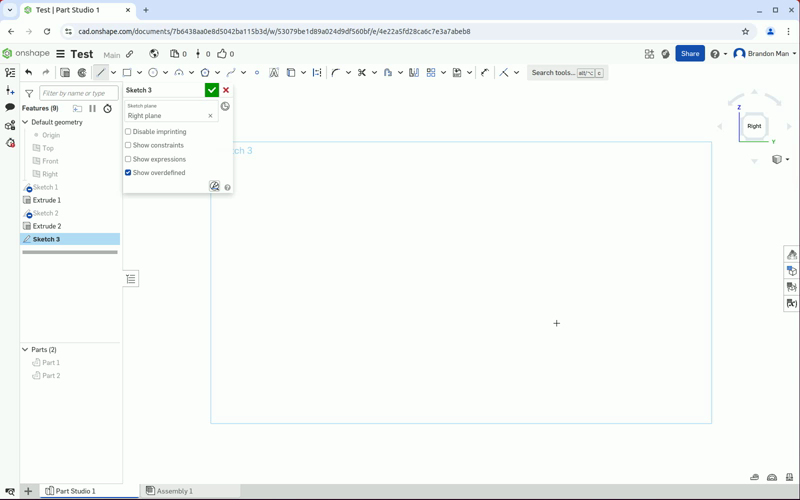
click(556, 322)
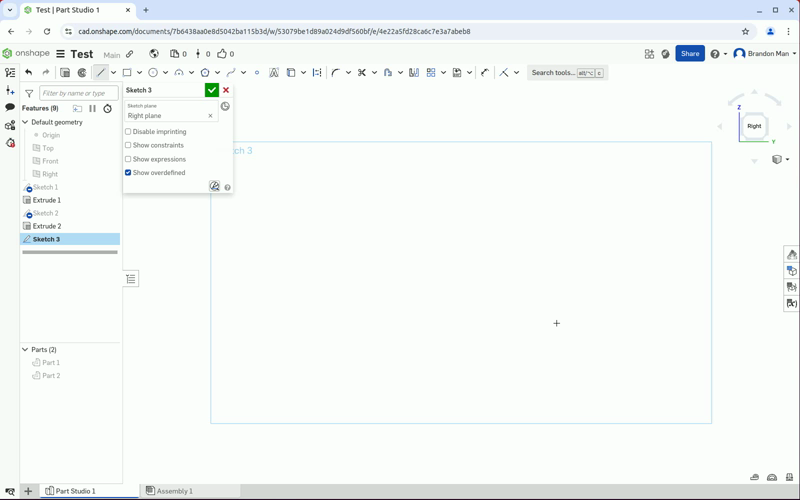
key_up(shift)
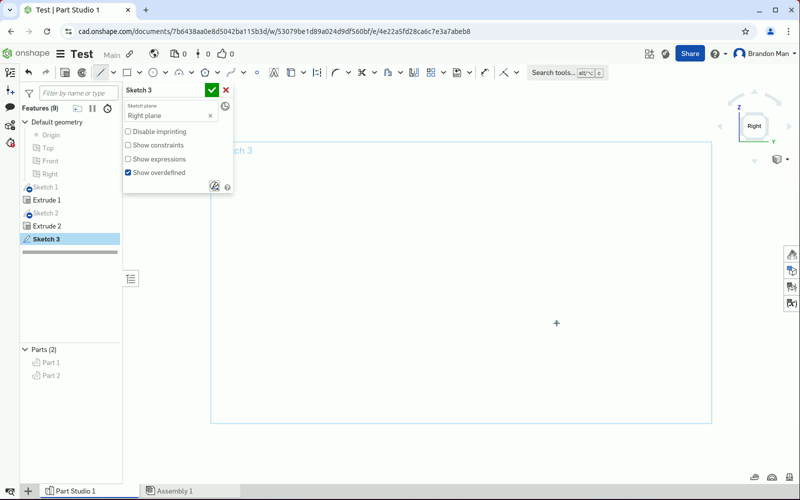
key_down(shift)
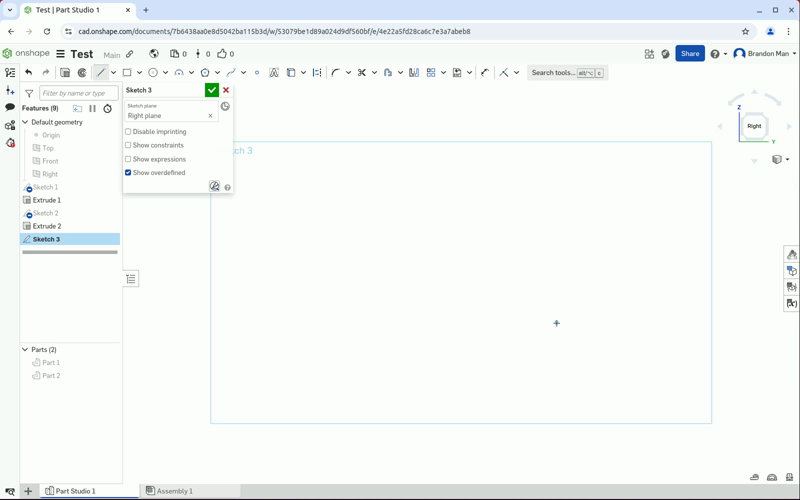
mouse_move(586, 322)
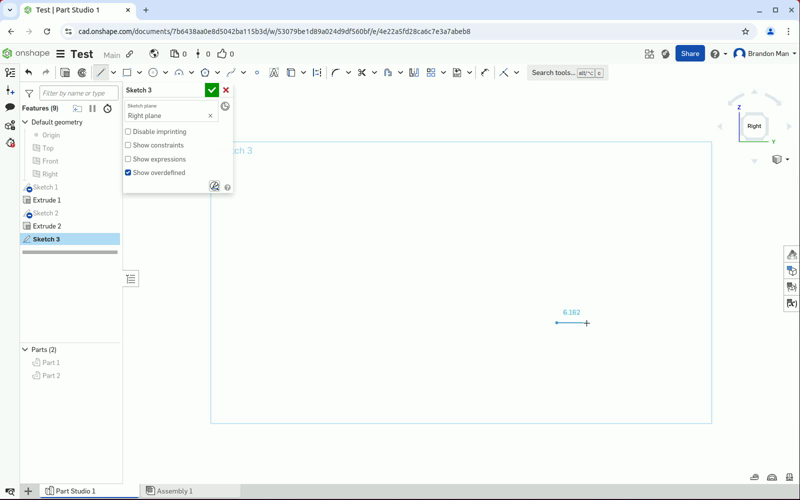
mouse_move(563, 322)
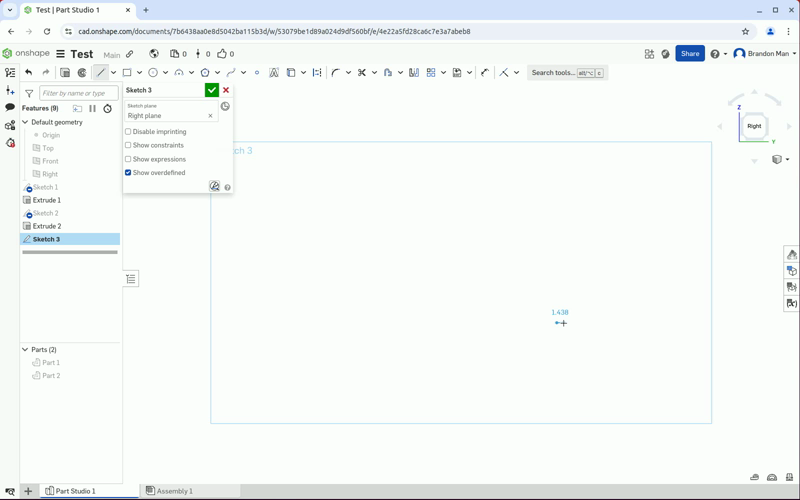
scroll(6)
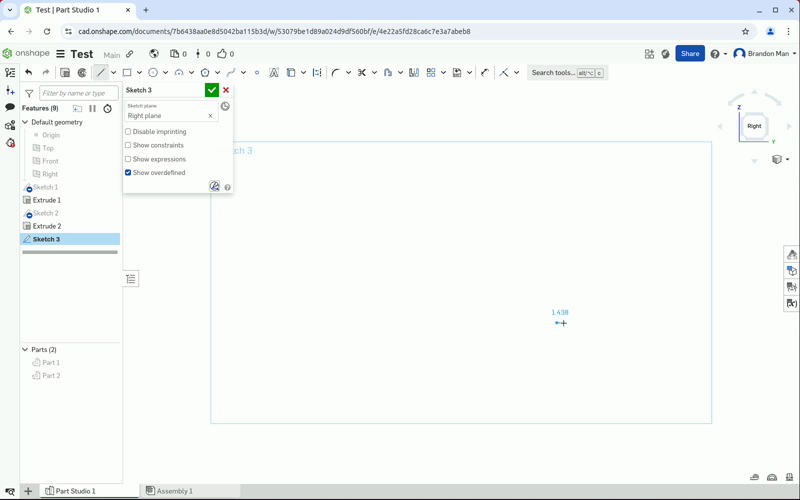
scroll(6)
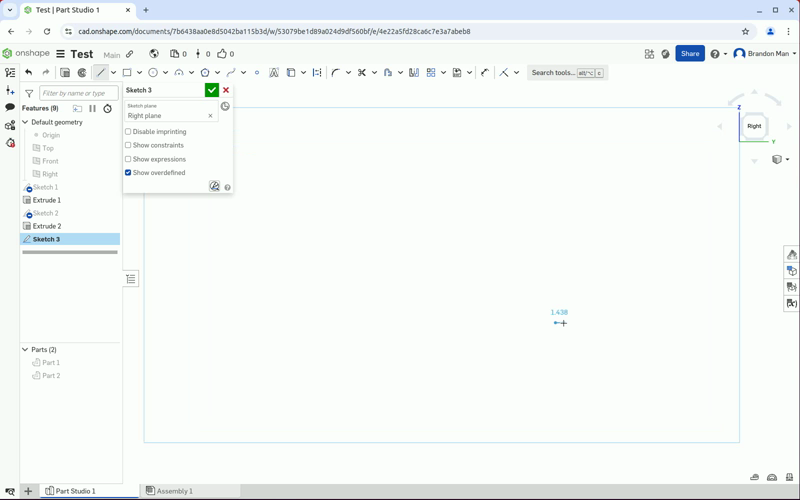
scroll(6)
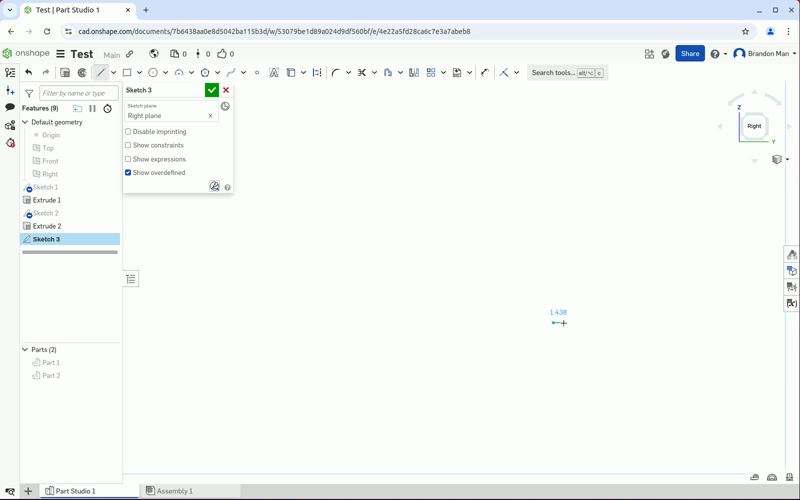
scroll(6)
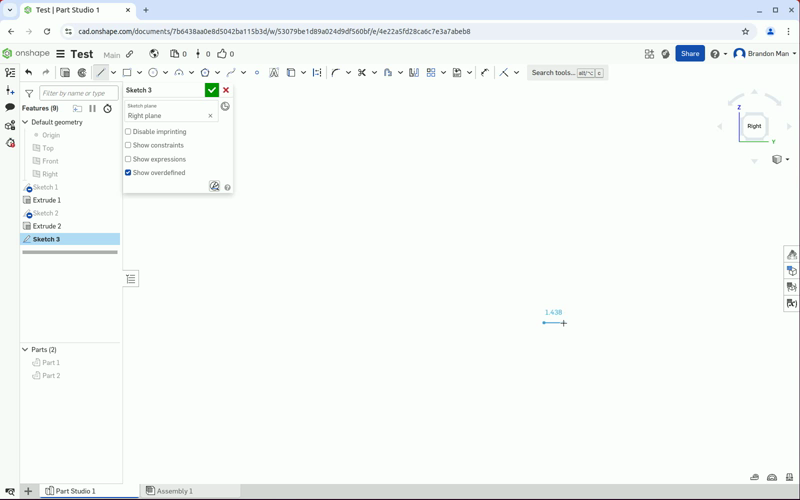
scroll(6)
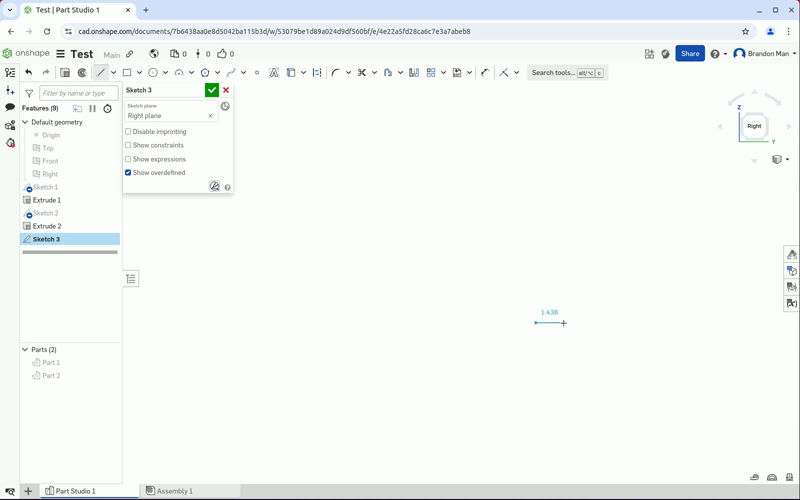
scroll(6)
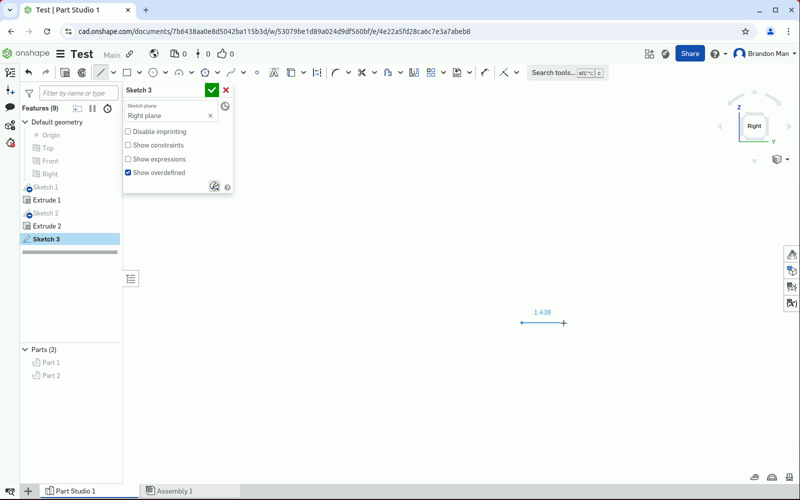
scroll(6)
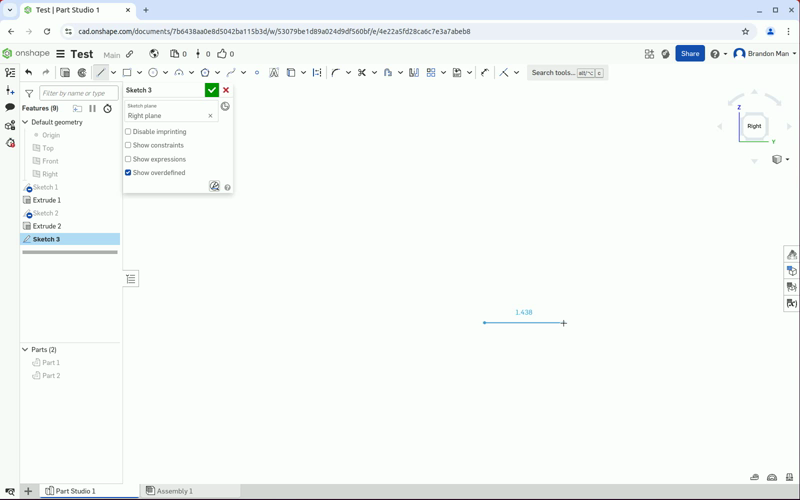
click(563, 322)
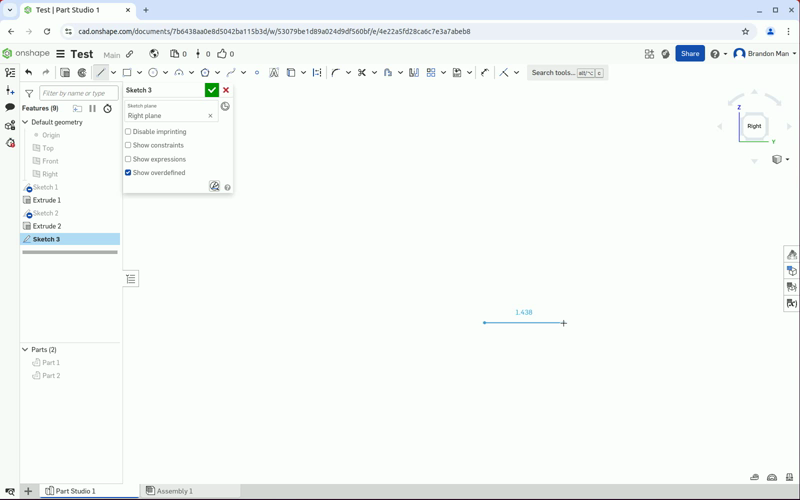
scroll(-6)
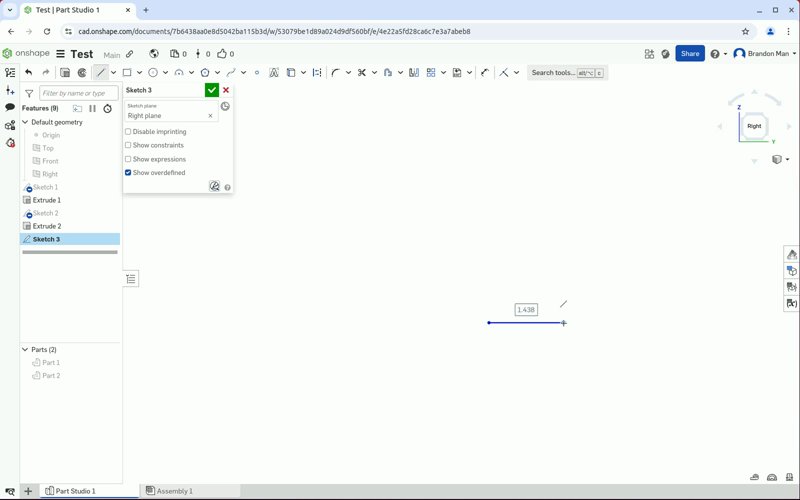
scroll(-6)
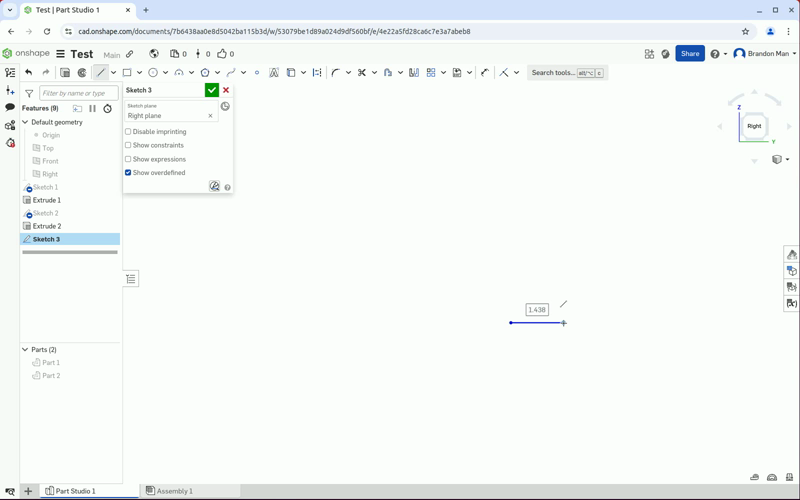
scroll(-6)
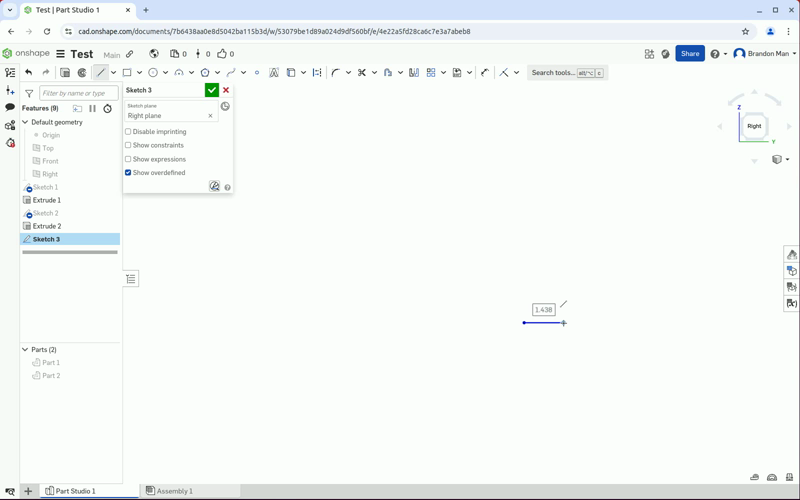
scroll(-6)
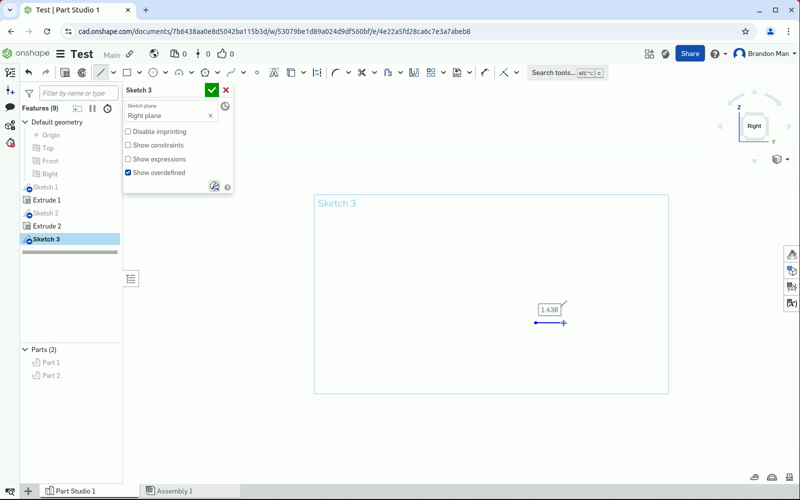
scroll(-6)
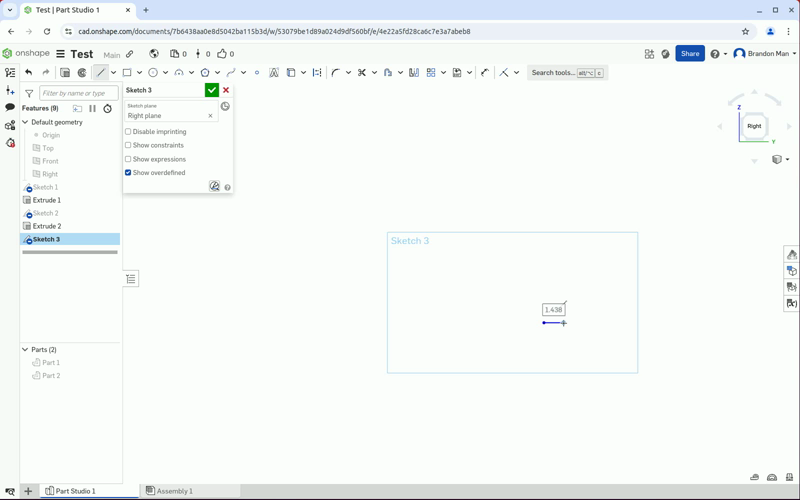
scroll(-6)
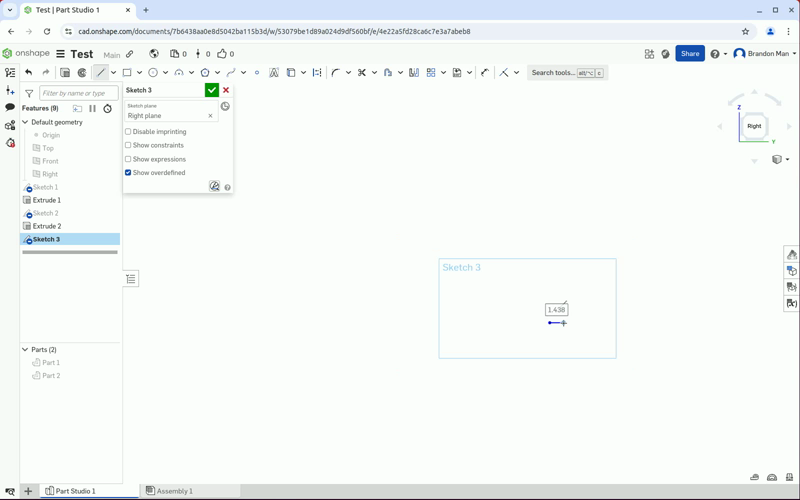
scroll(-6)
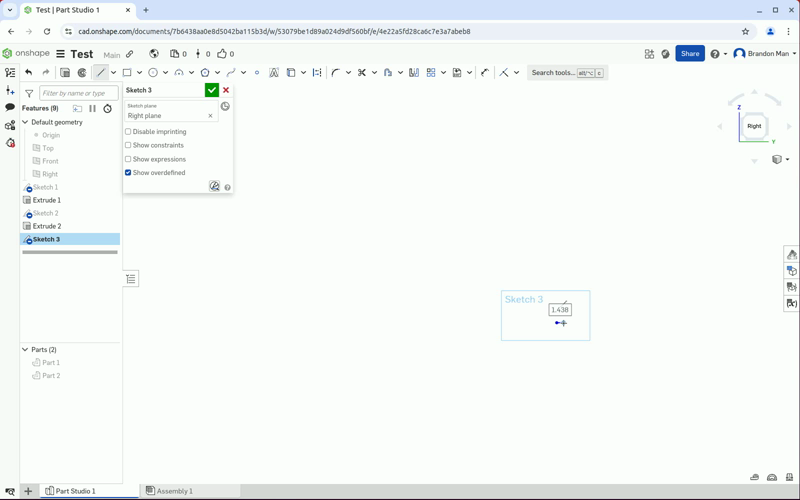
key_up(shift)
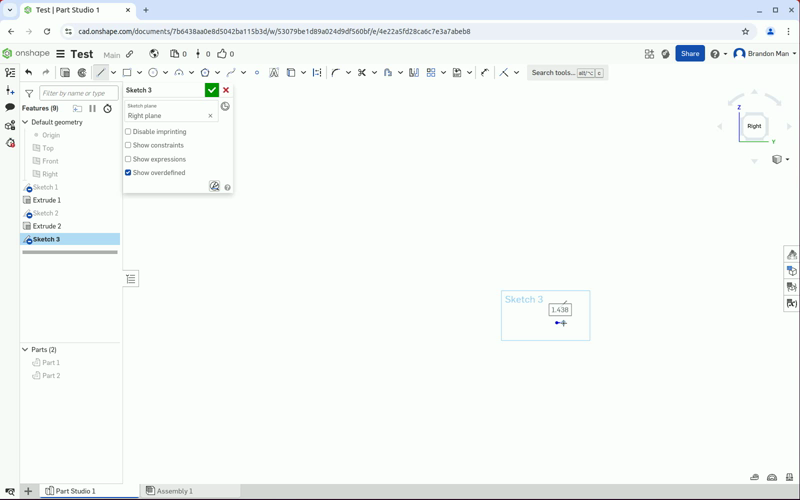
key_down(shift)
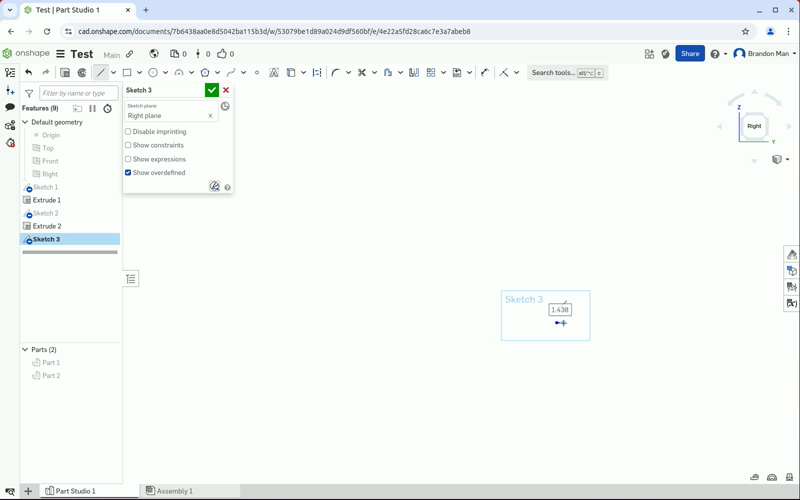
mouse_move(563, 215)
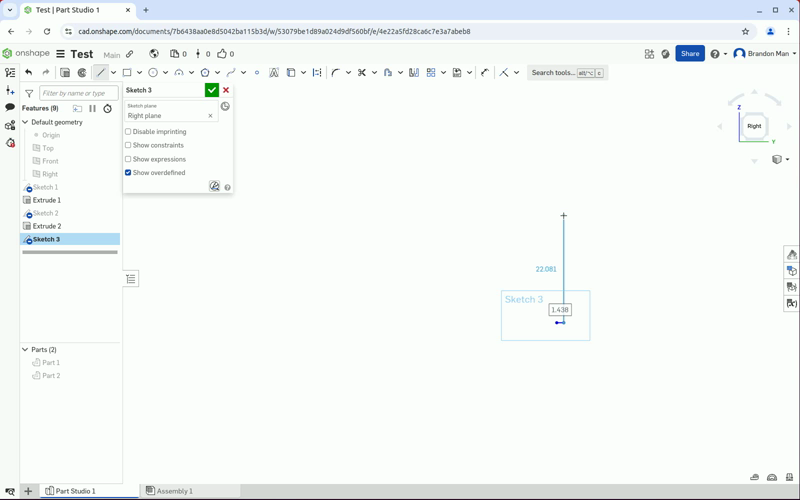
click(563, 215)
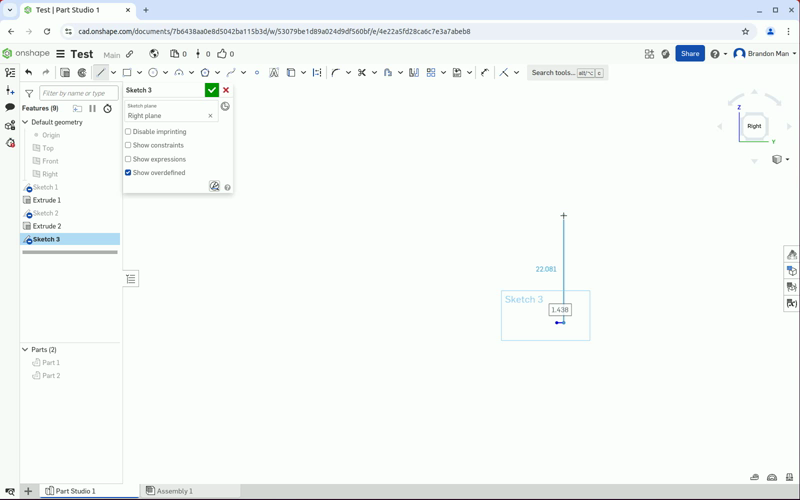
key_up(shift)
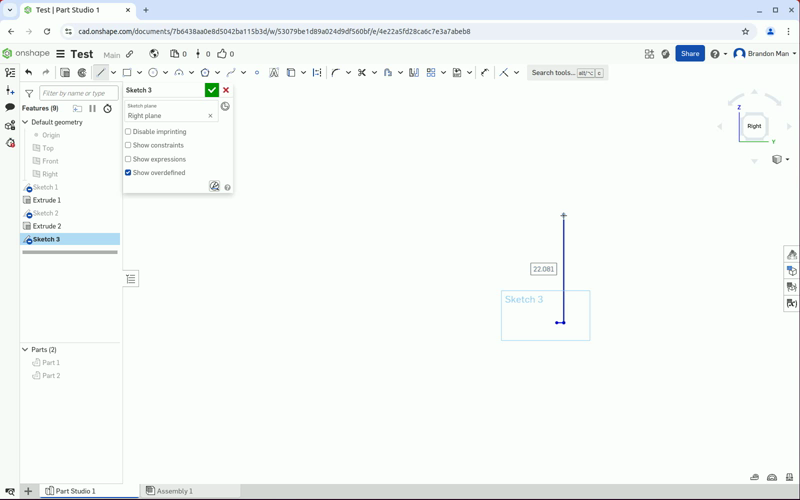
key_down(shift)
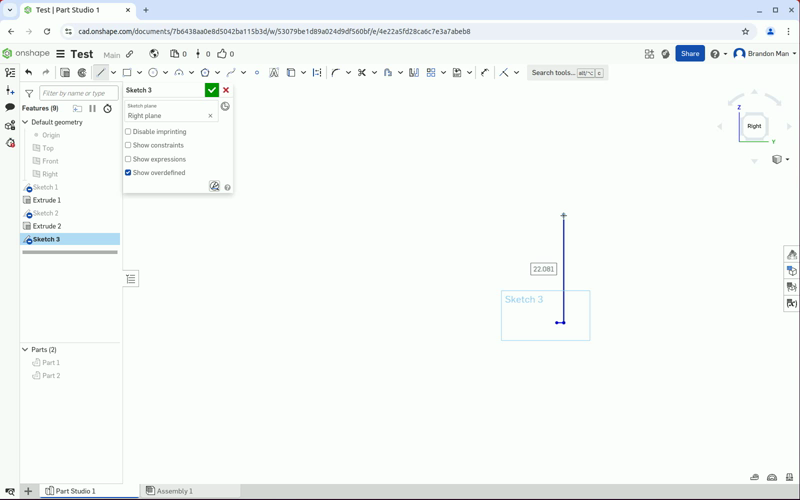
mouse_move(589, 215)
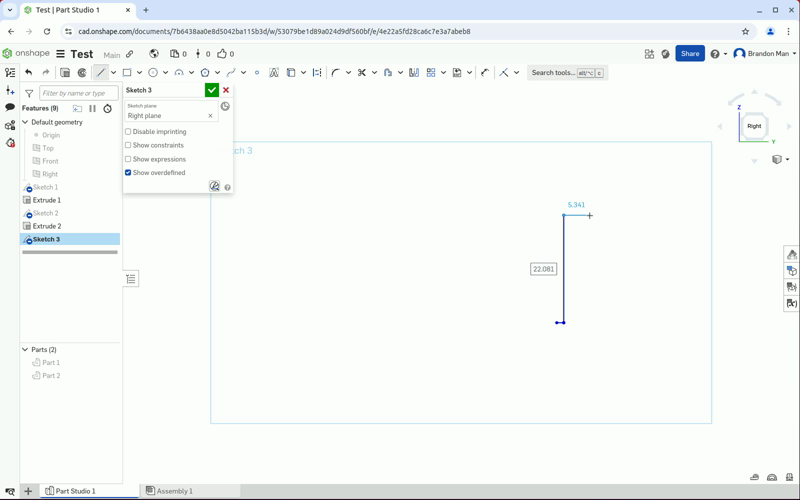
mouse_move(556, 215)
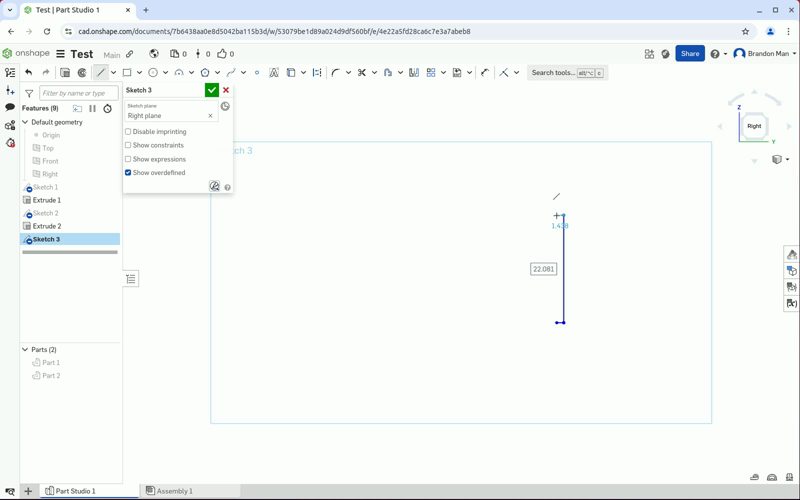
scroll(6)
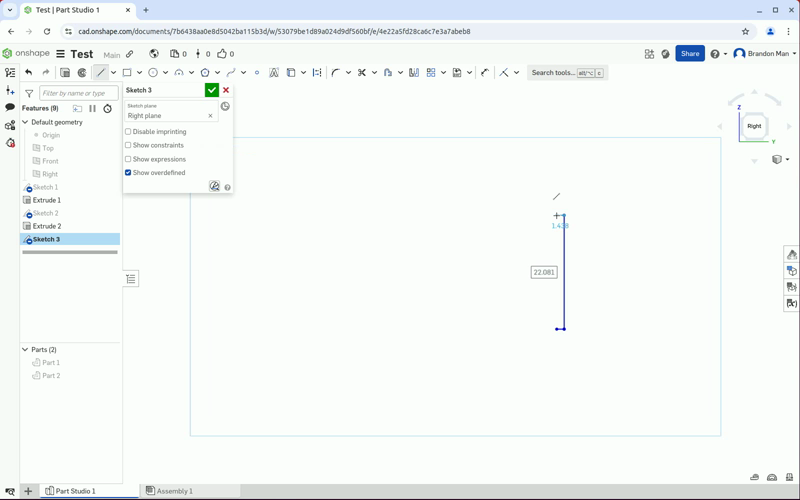
scroll(6)
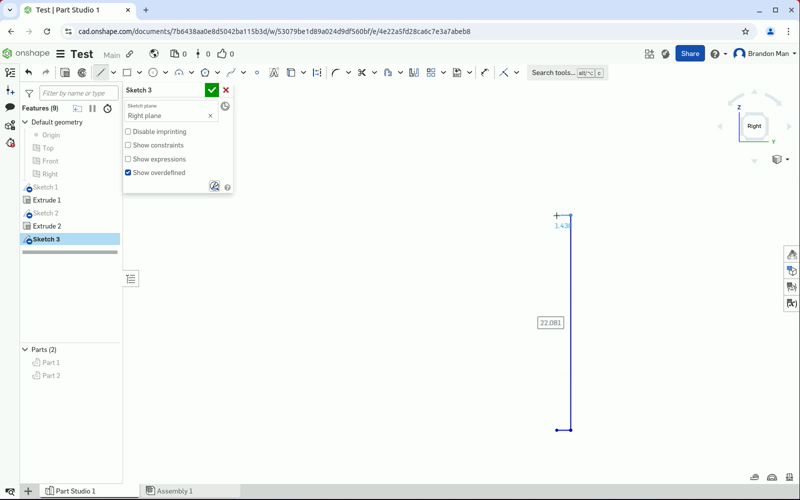
scroll(6)
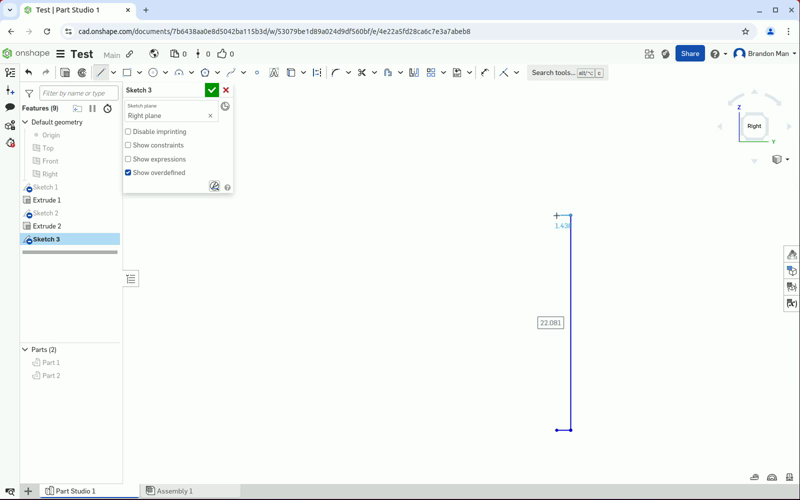
scroll(6)
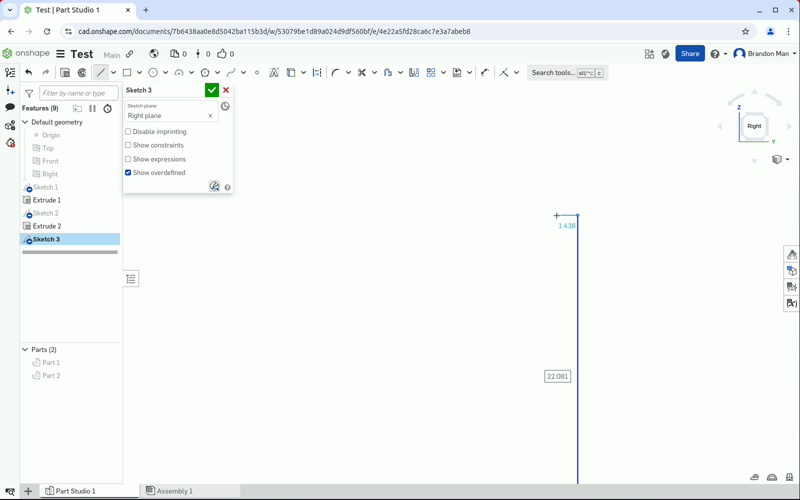
scroll(6)
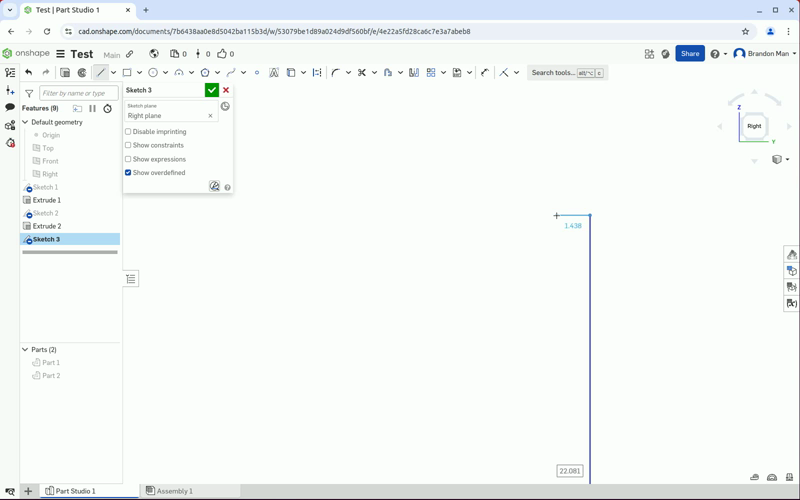
scroll(6)
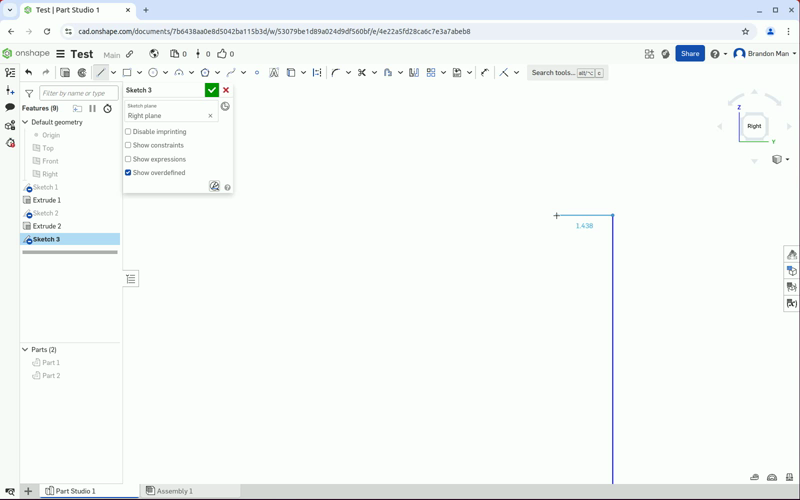
scroll(6)
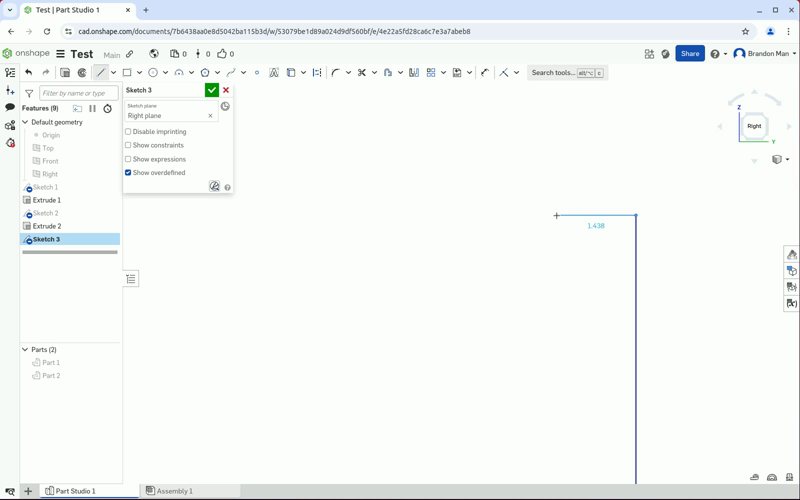
click(556, 215)
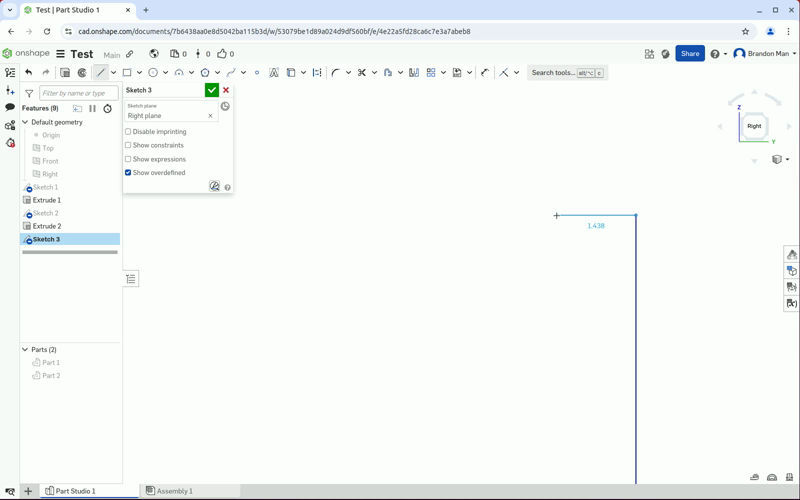
scroll(-6)
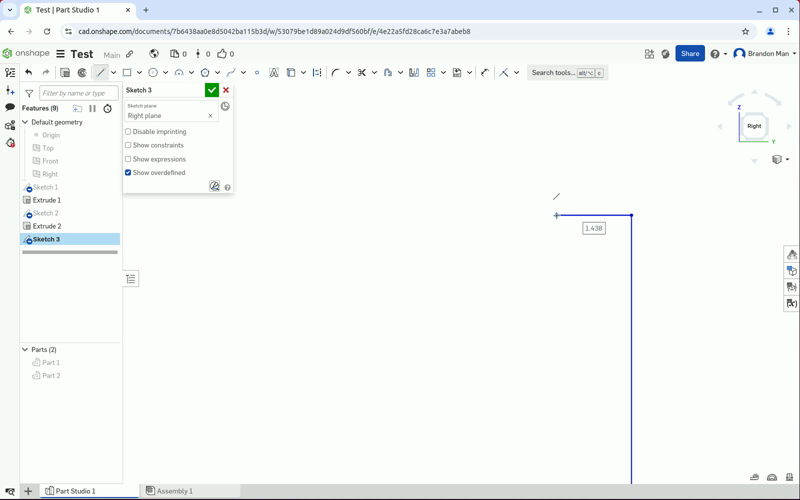
scroll(-6)
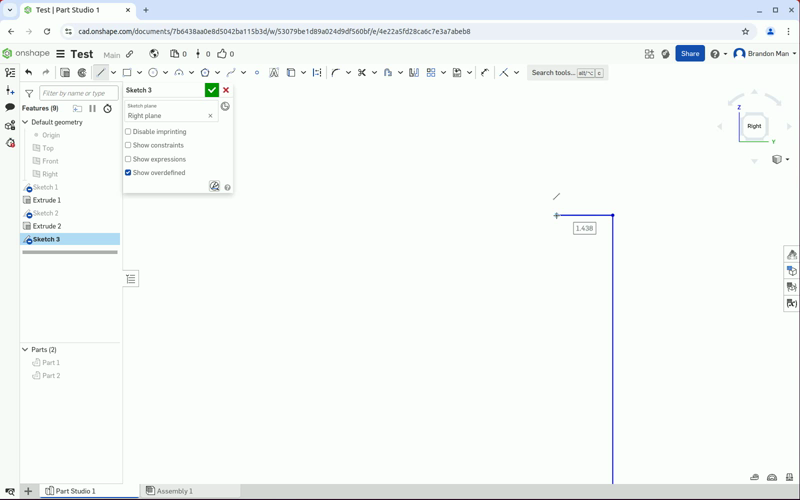
scroll(-6)
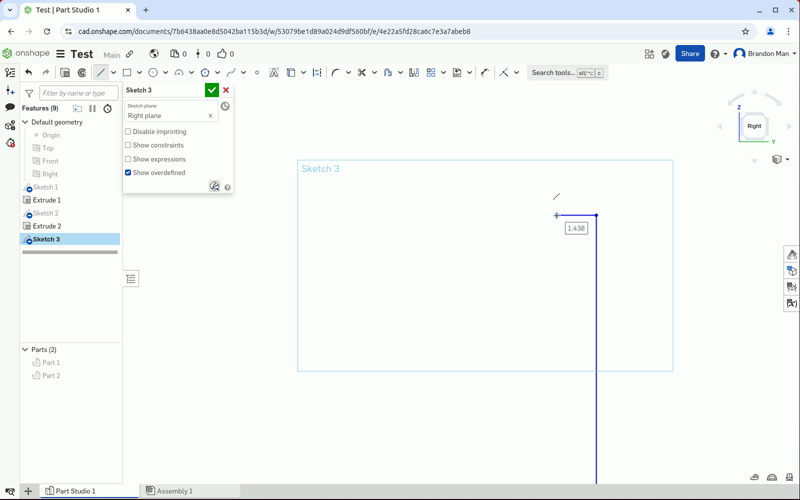
scroll(-6)
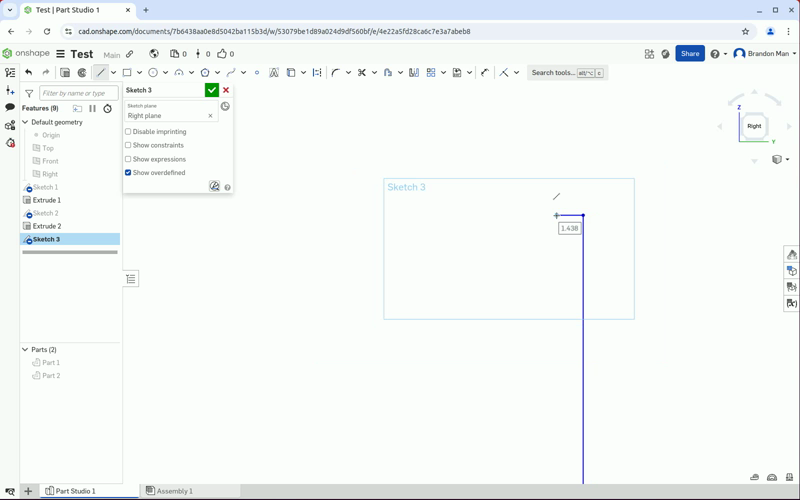
scroll(-6)
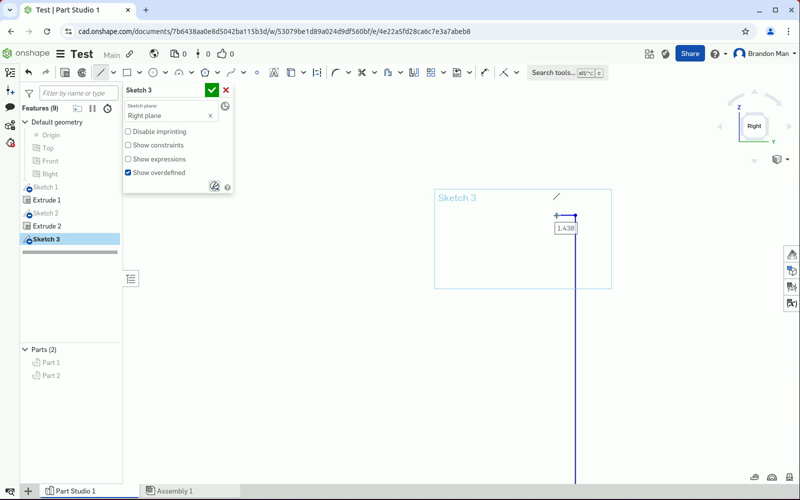
scroll(-6)
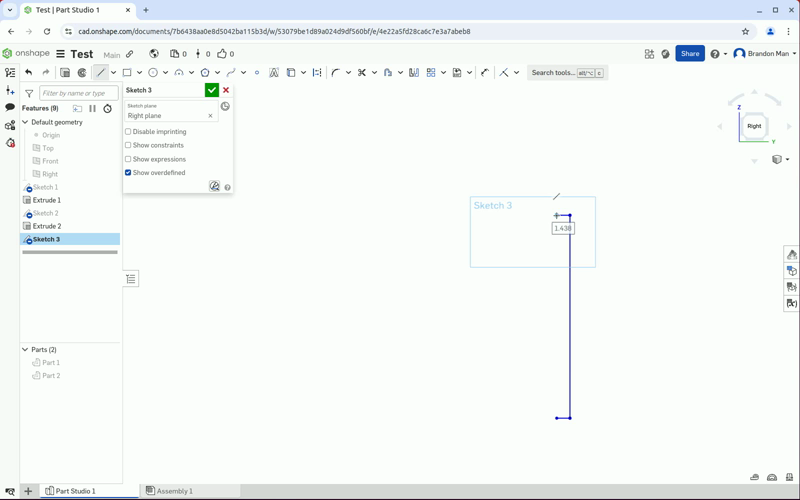
scroll(-6)
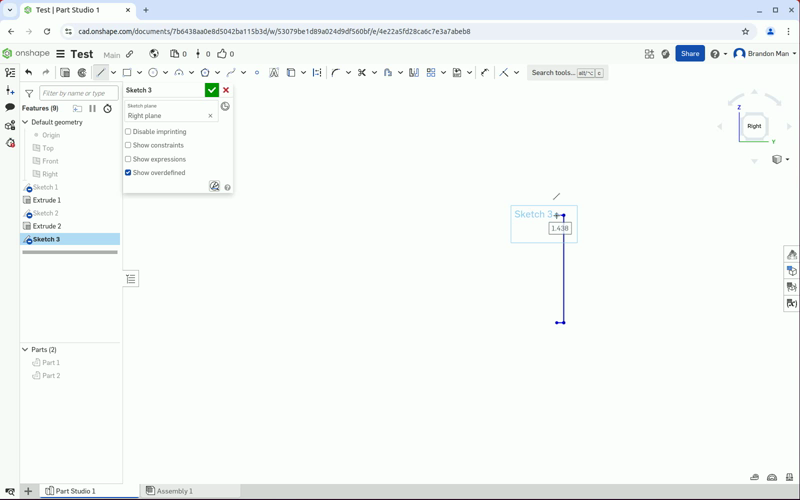
key_up(shift)
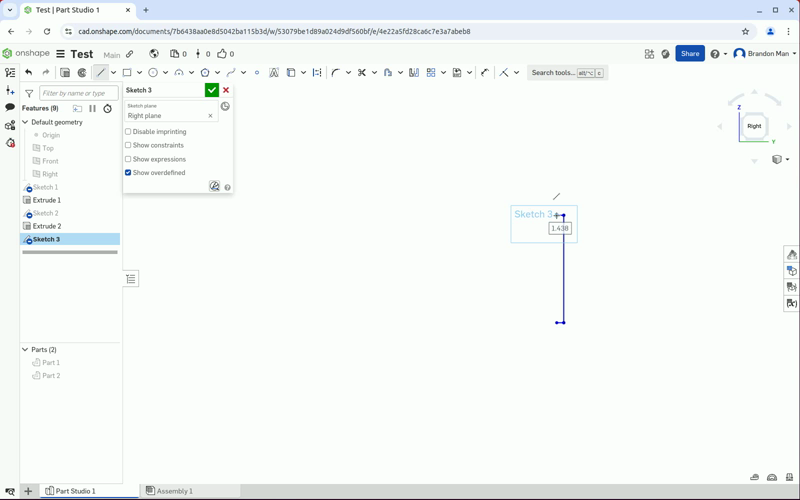
key_down(shift)
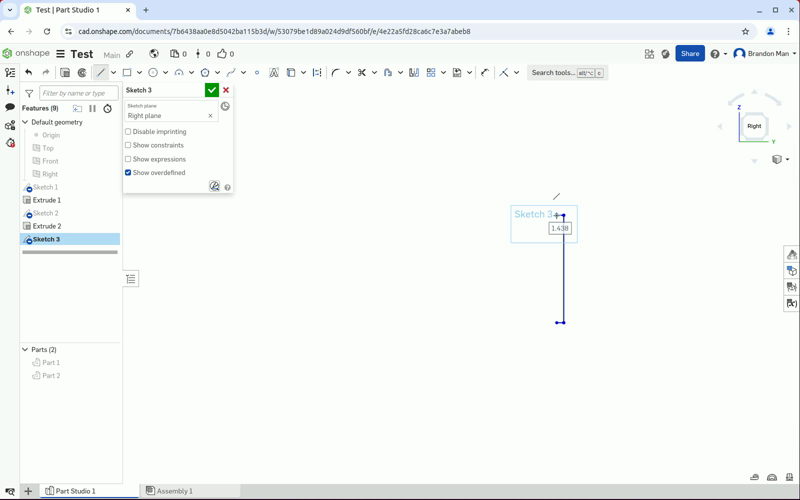
mouse_move(556, 322)
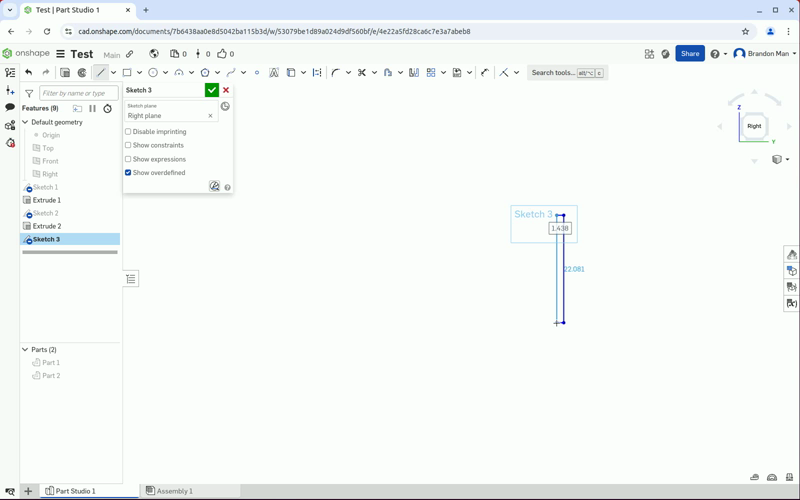
key_up(shift)
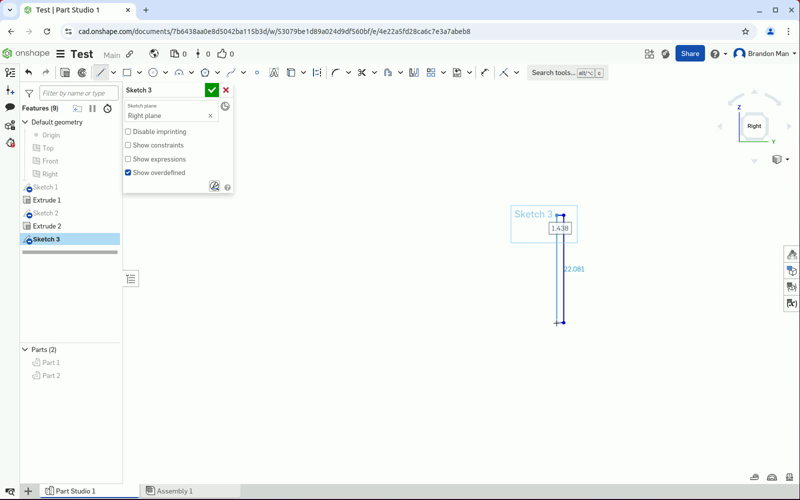
click(556, 322)
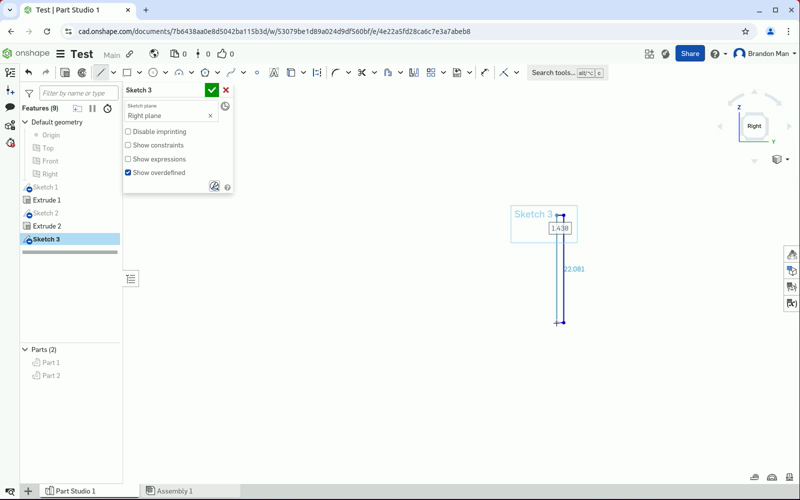
key(esc)
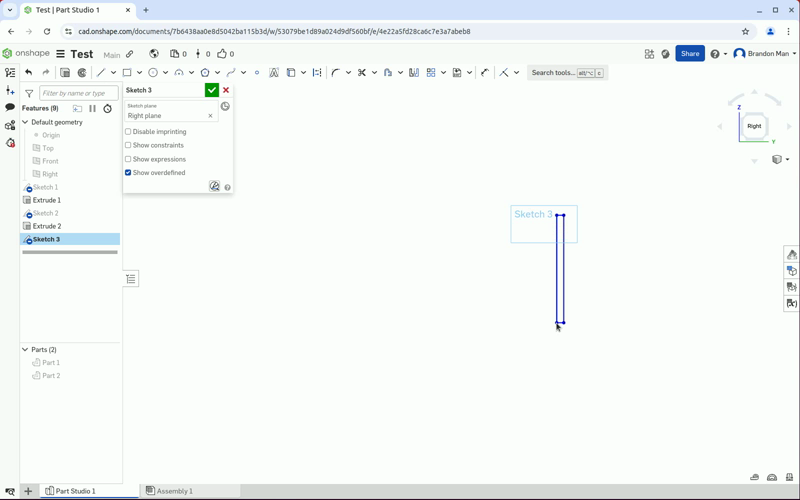
mouse_move(560, 319)
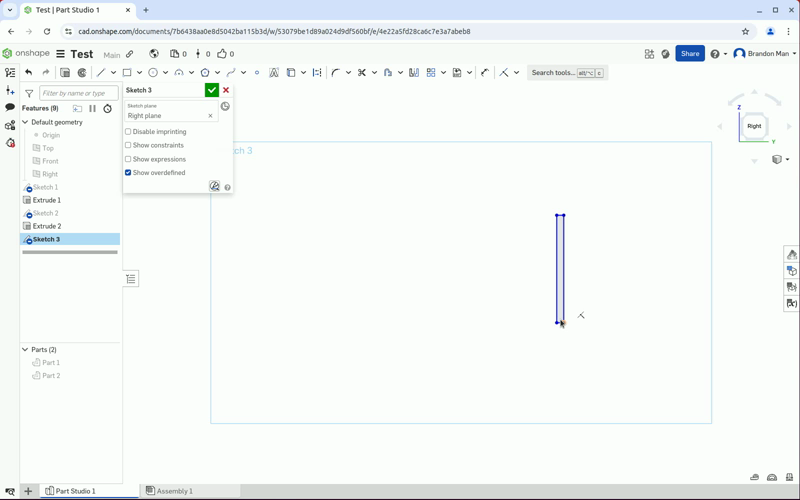
scroll(6)
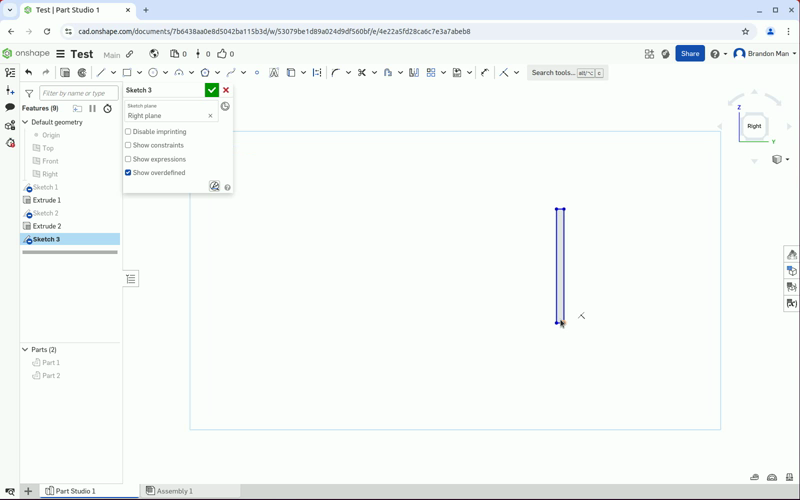
scroll(6)
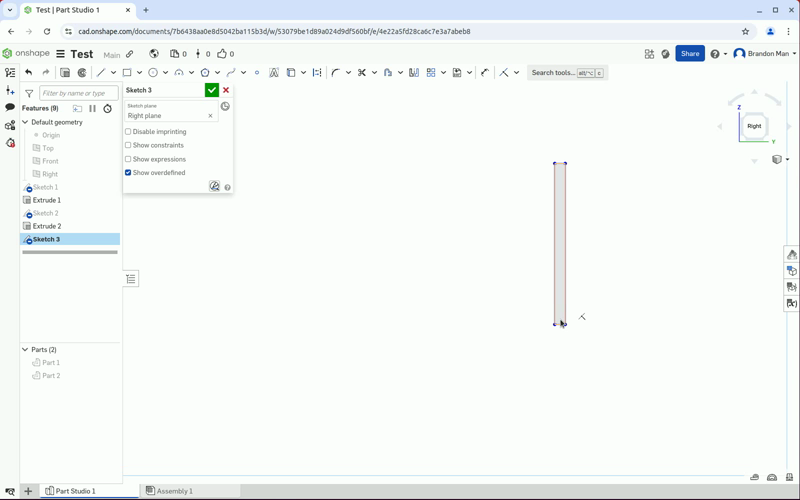
scroll(6)
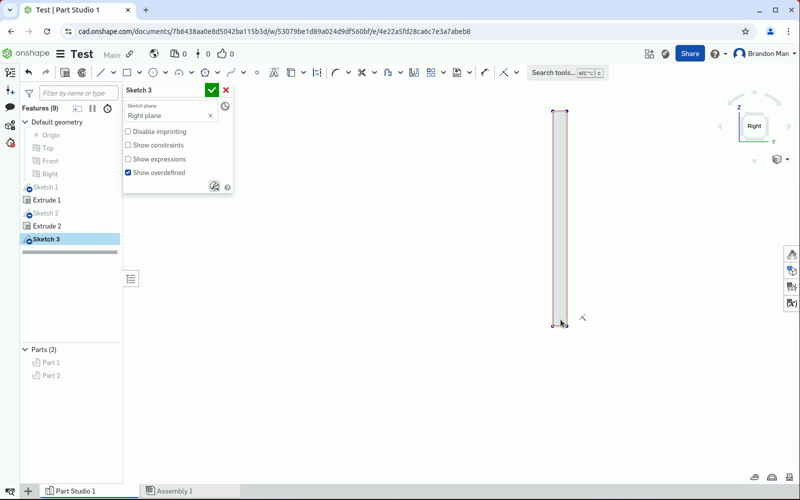
scroll(6)
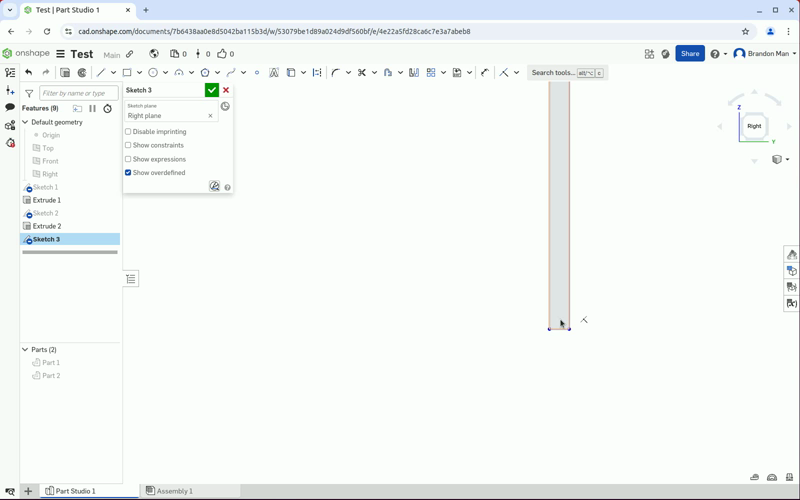
scroll(6)
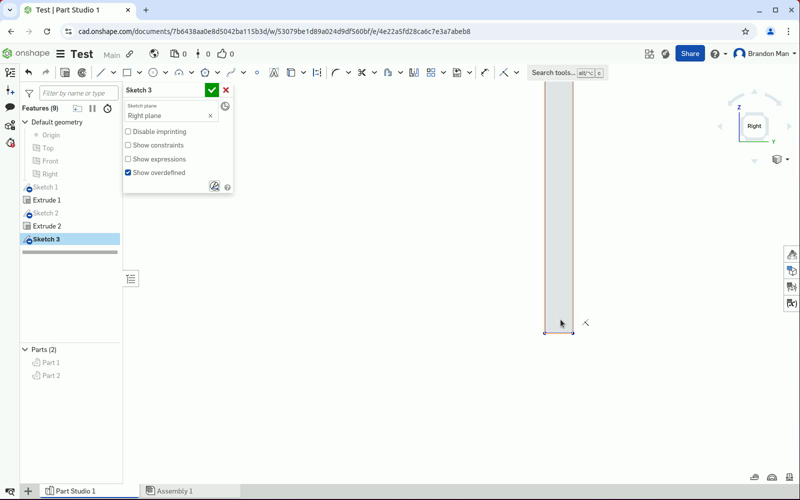
scroll(6)
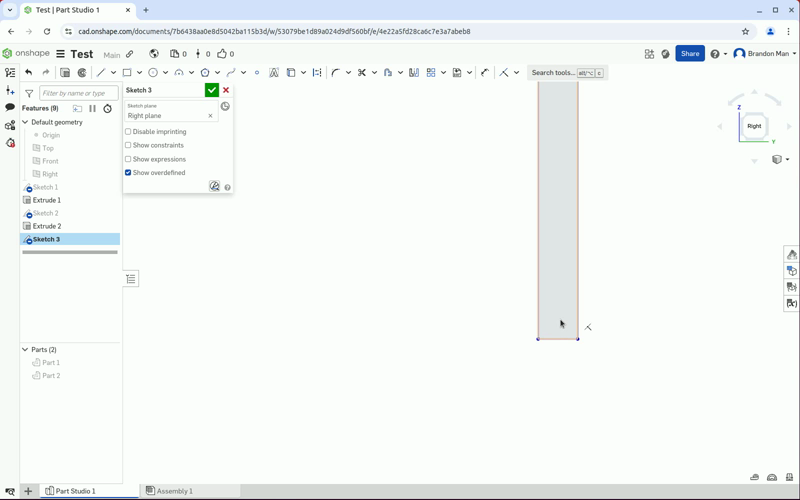
scroll(6)
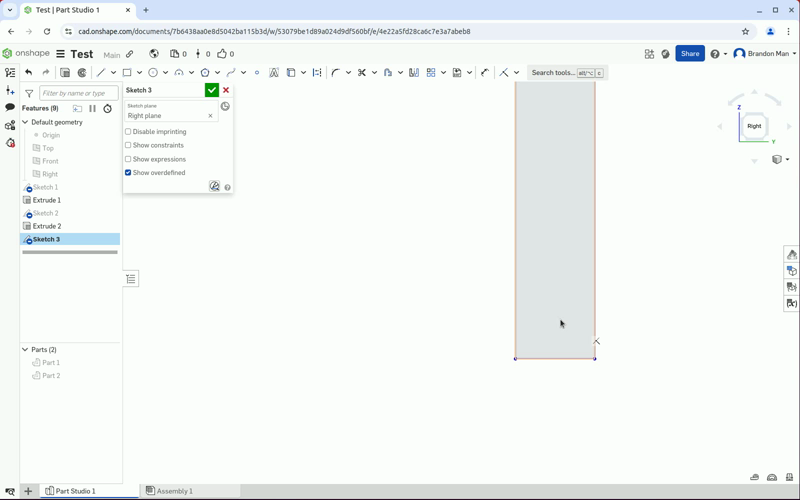
click(560, 319)
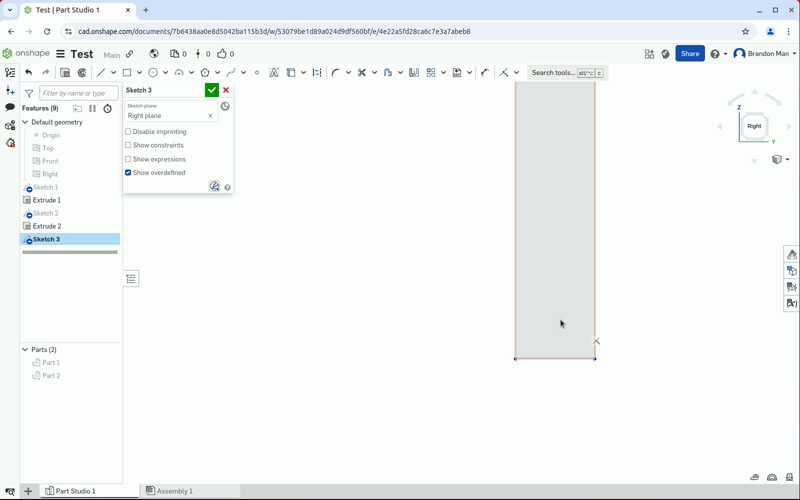
scroll(-6)
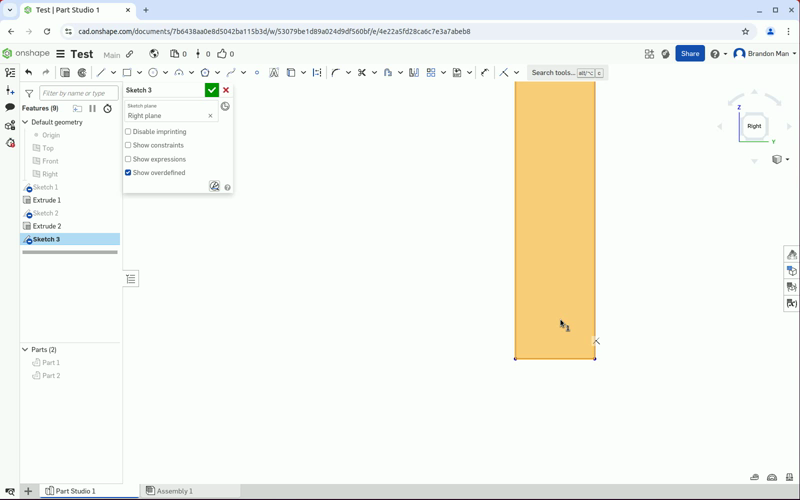
scroll(-6)
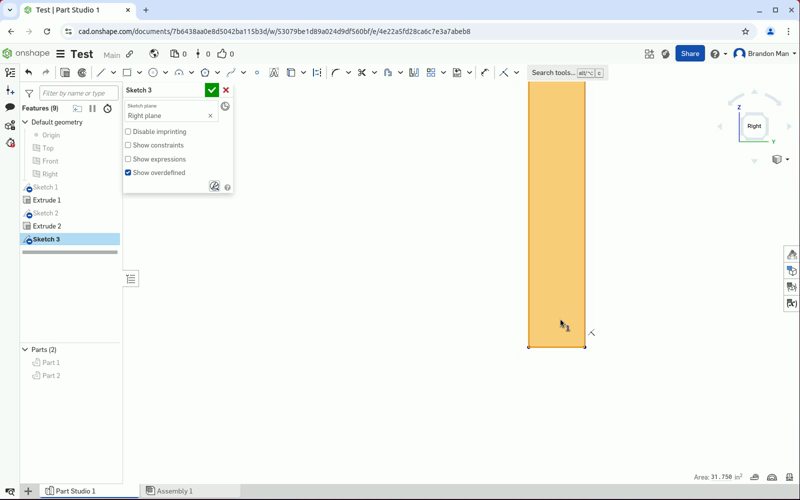
scroll(-6)
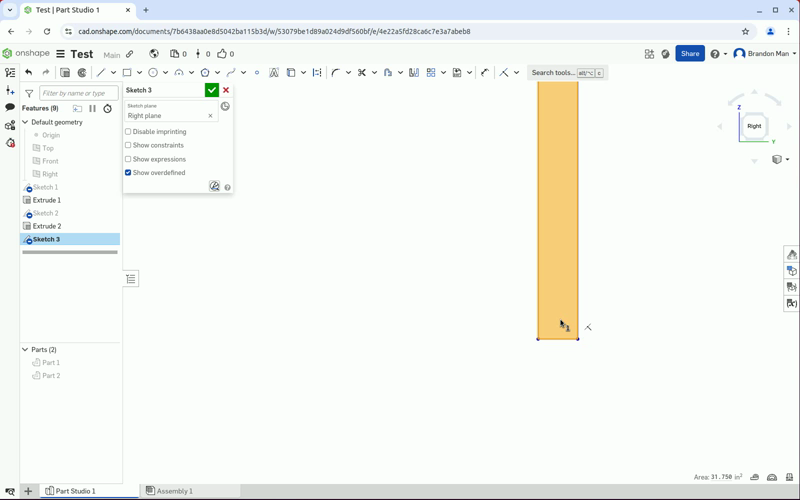
scroll(-6)
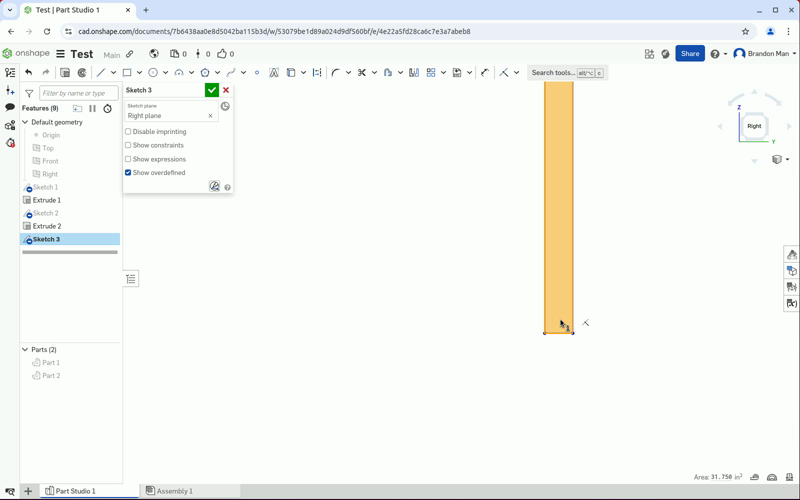
scroll(-6)
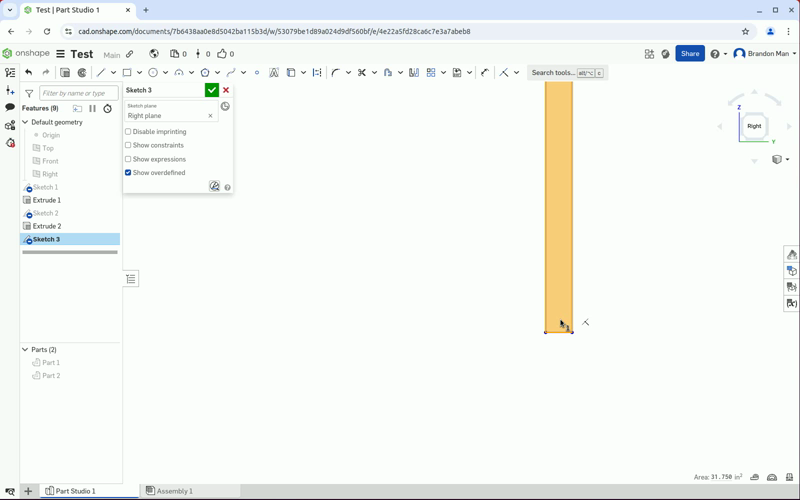
scroll(-6)
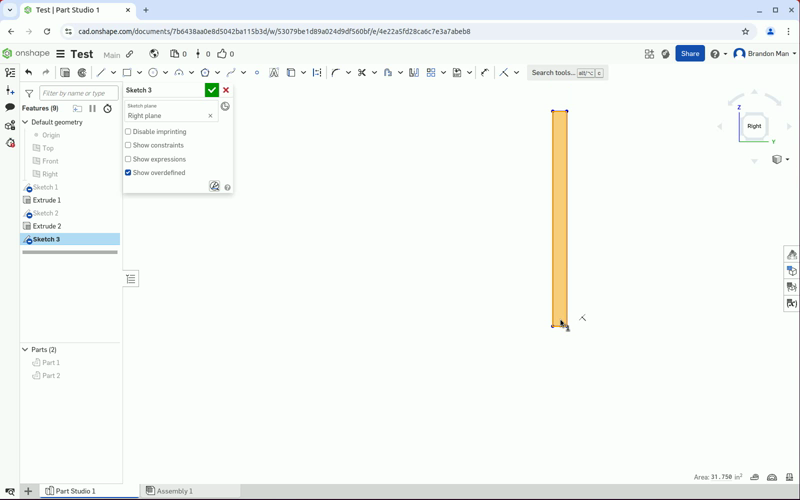
scroll(-6)
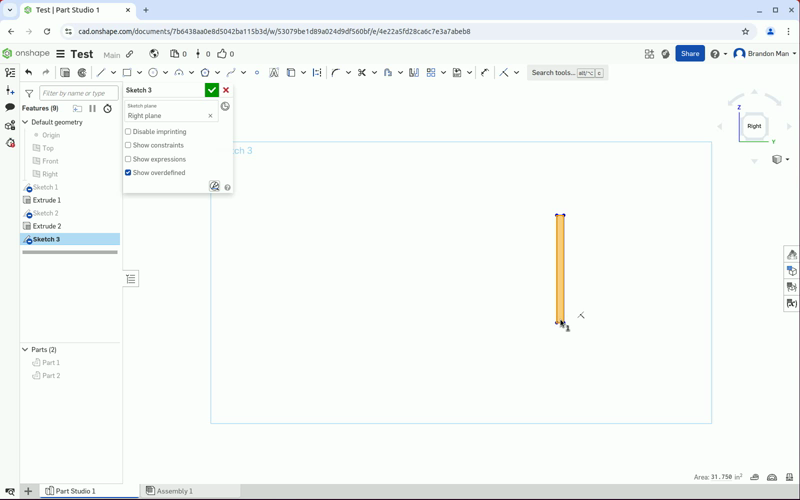
mouse_move(73, 352)
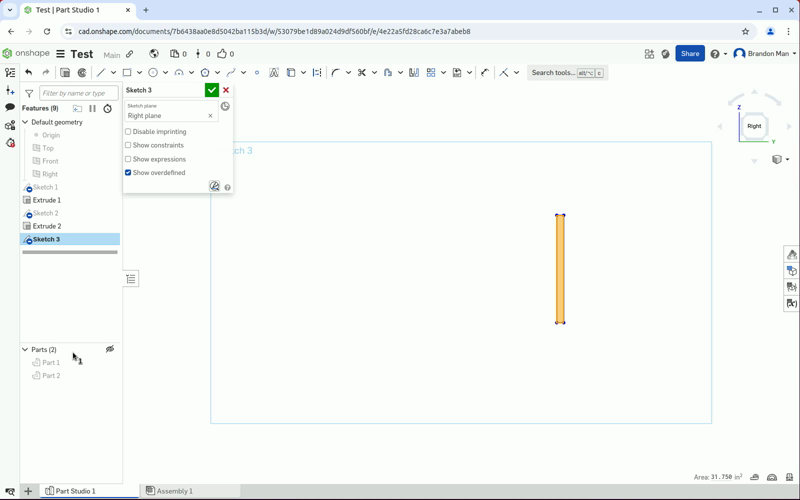
key(shift+y)
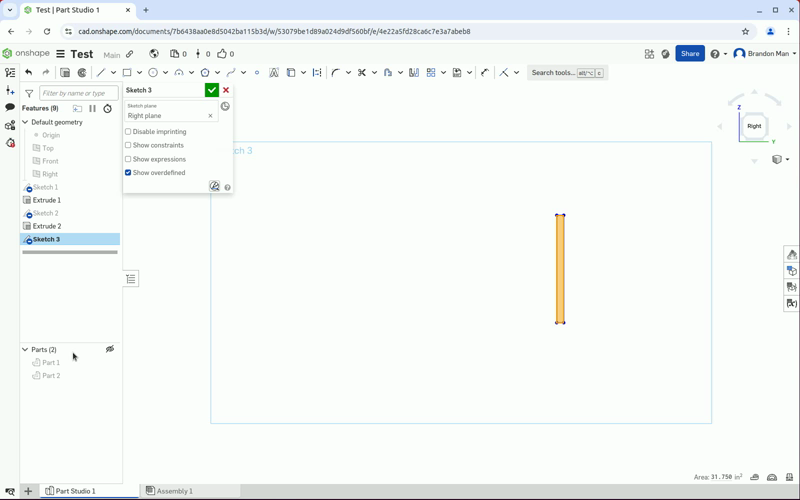
key(shift+e)
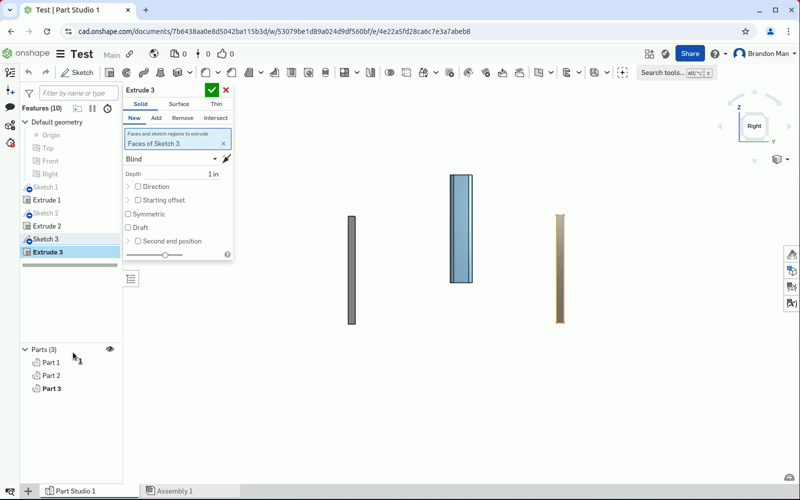
mouse_move(143, 106)
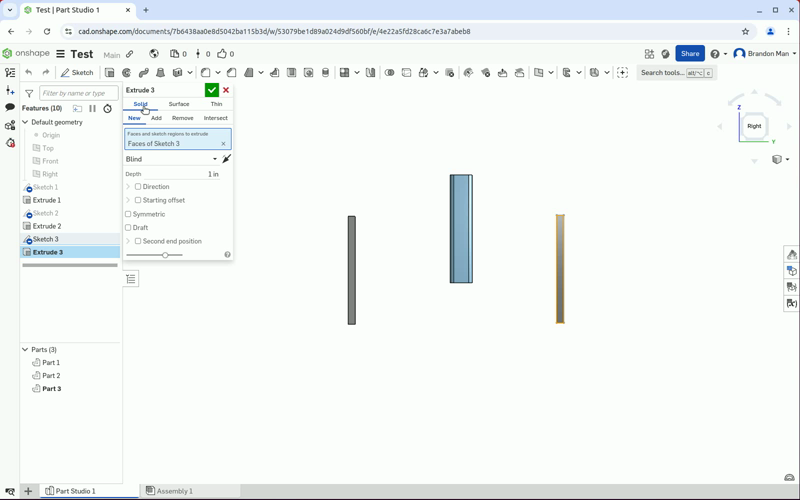
click(143, 106)
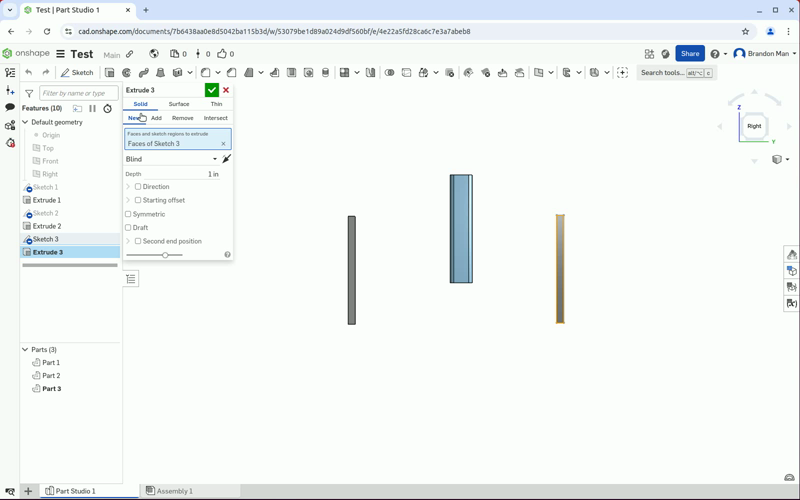
mouse_move(137, 120)
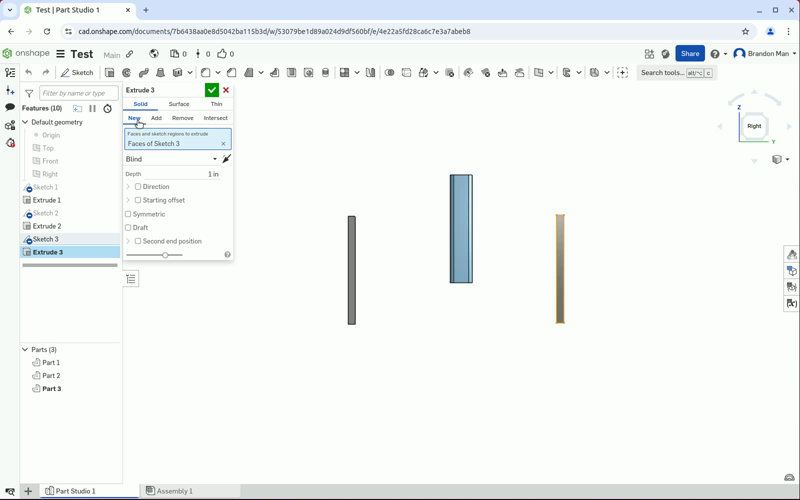
click(137, 120)
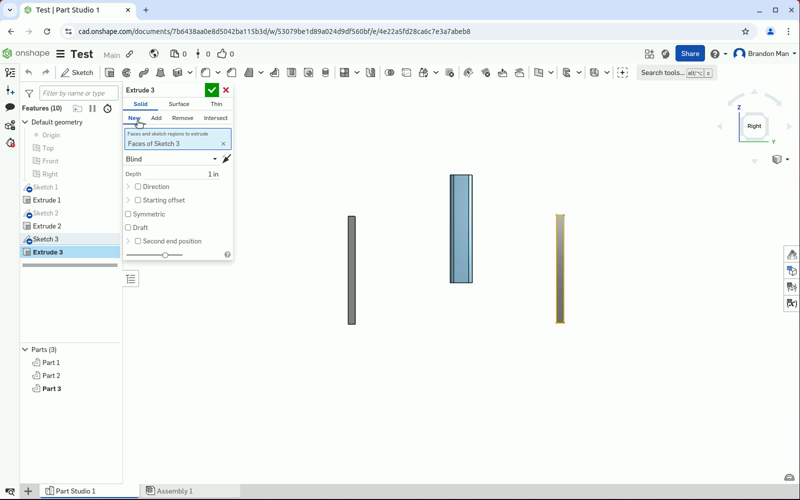
key(tab, 4)
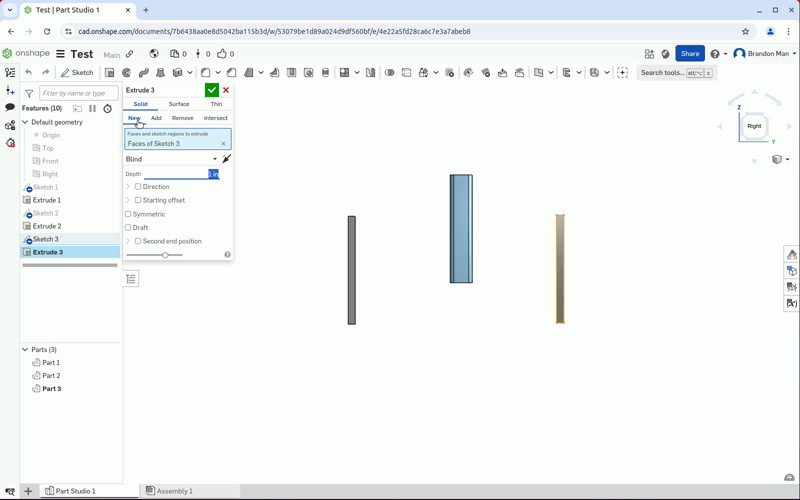
text(-0.241)
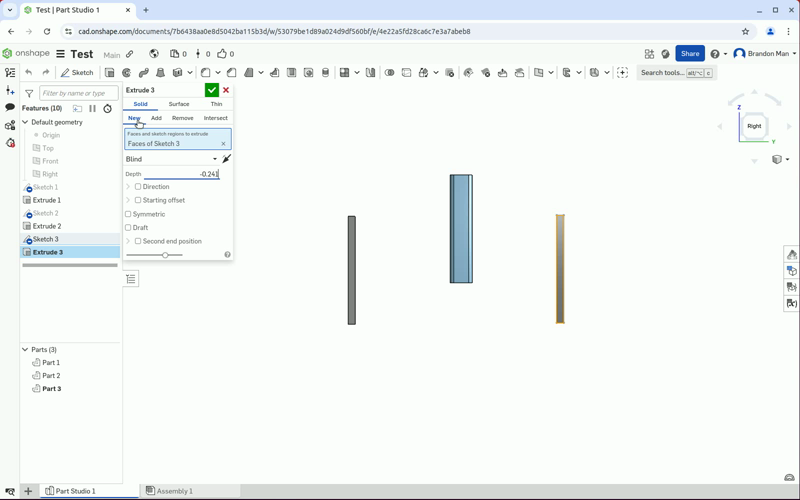
key(enter)
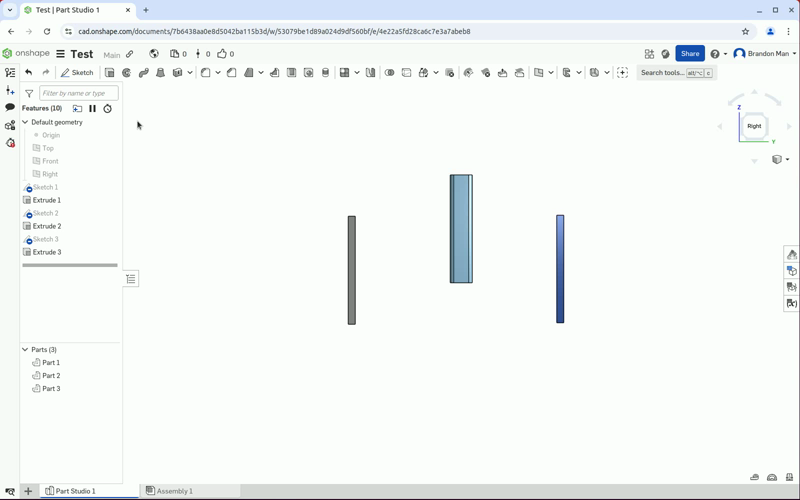
key(shift+h)
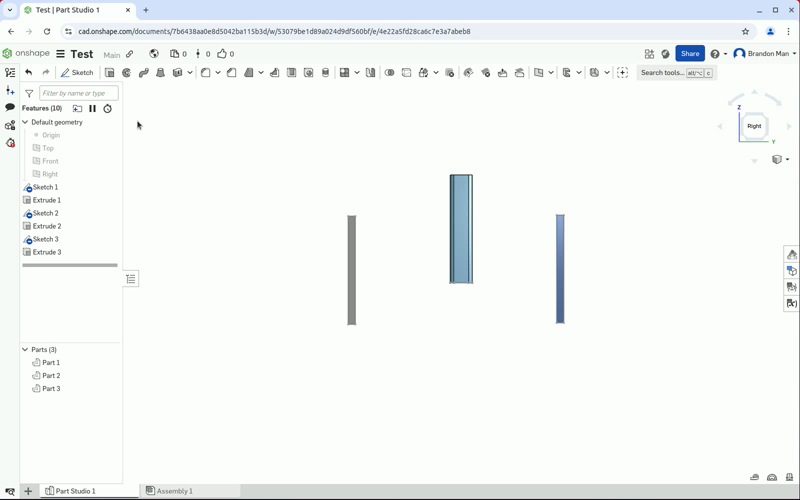
key(shift+h)
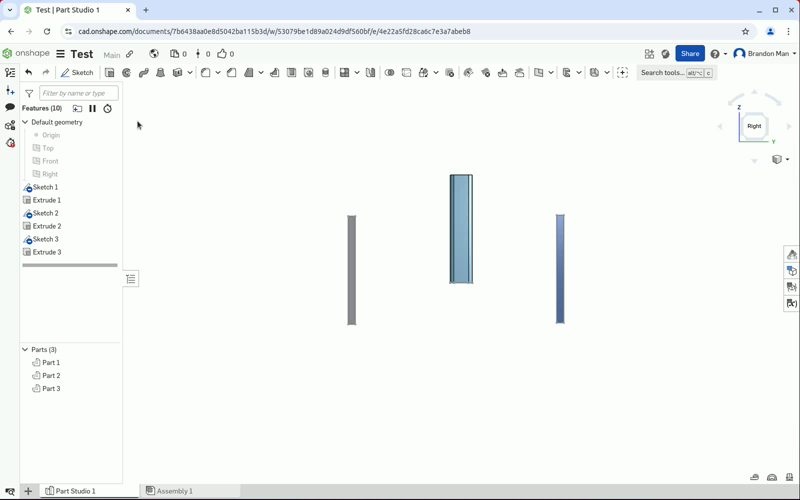
key(shift+7)
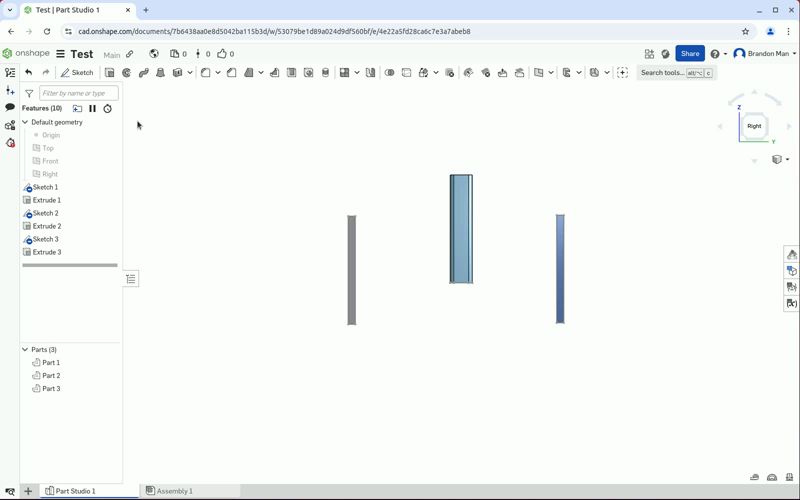
key(right, 2)
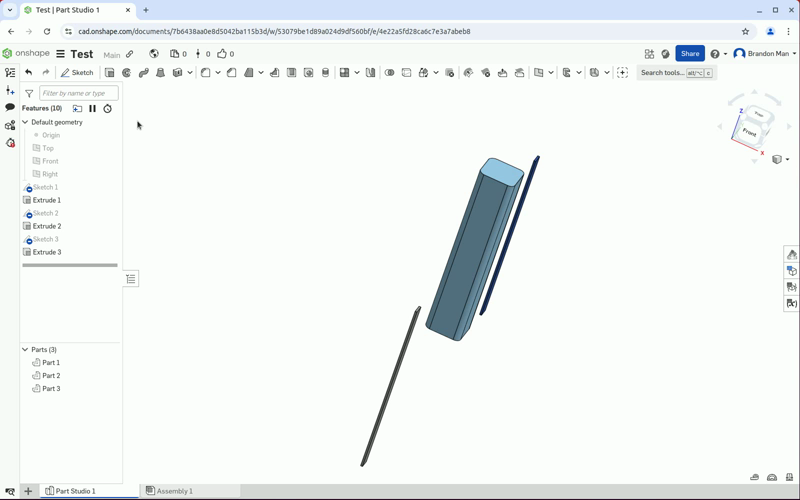
key(down, 2)
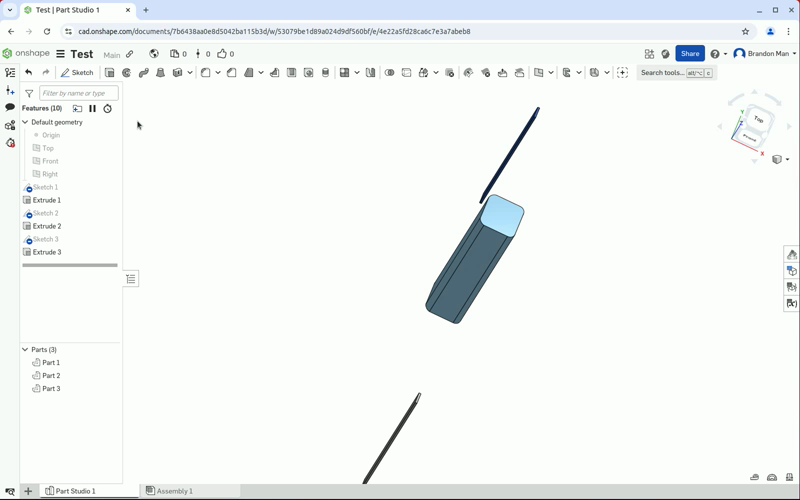
key(up, 2)
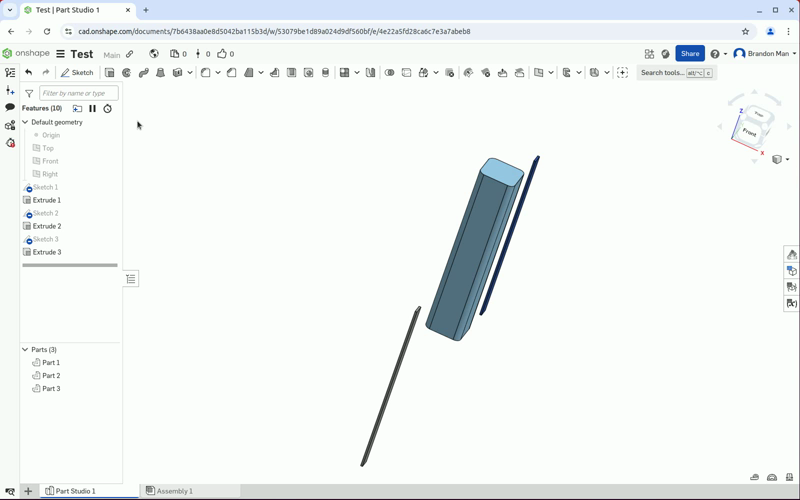
key(left, 2)
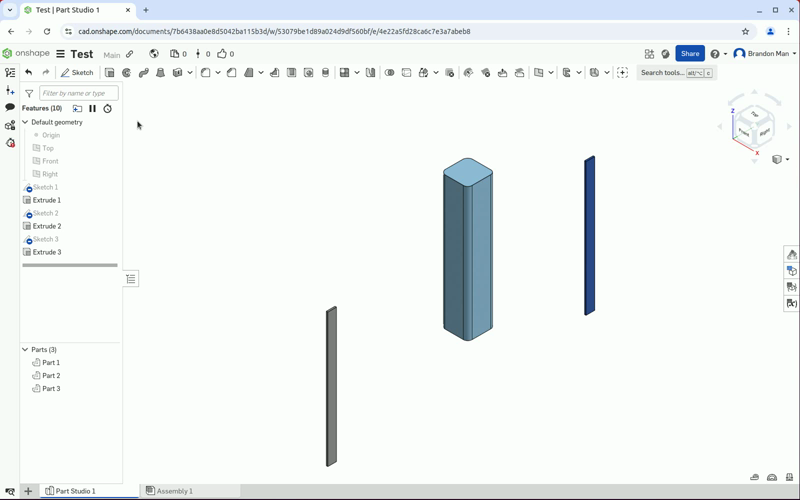
mouse_move(73, 189)
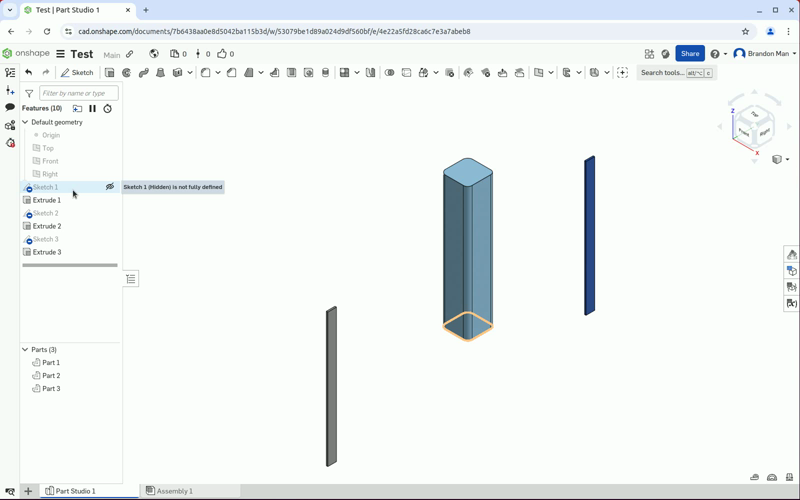
click(73, 189)